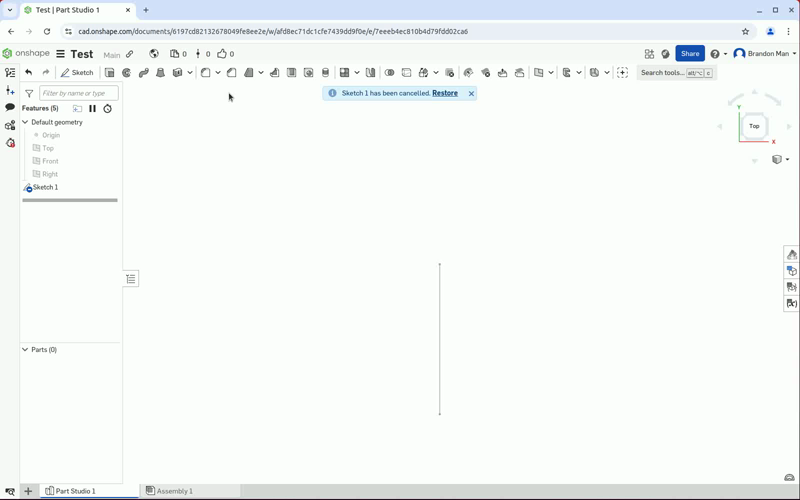
key(shift+h)
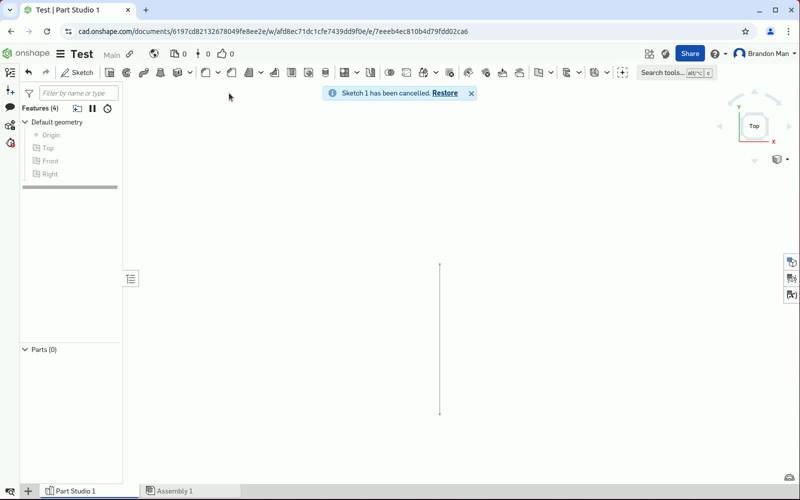
mouse_move(73, 352)
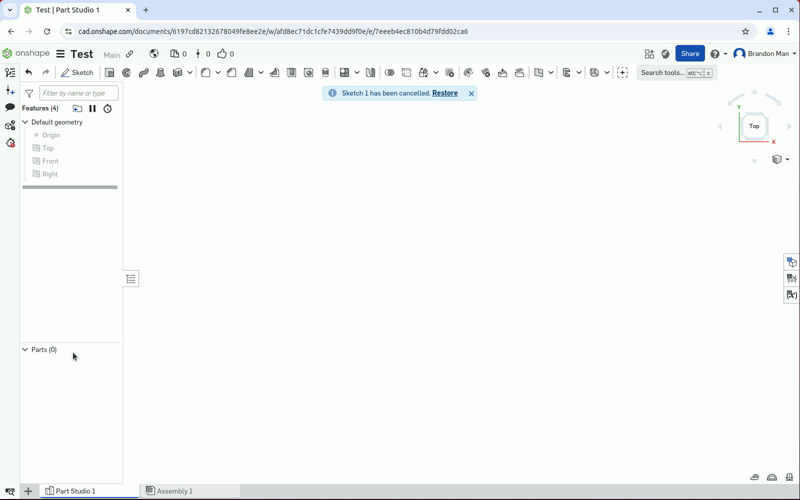
key(y)
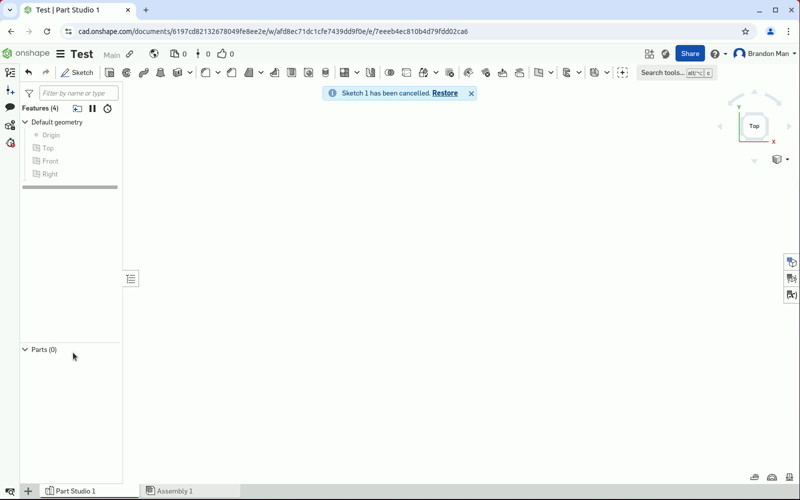
key(shift+p)
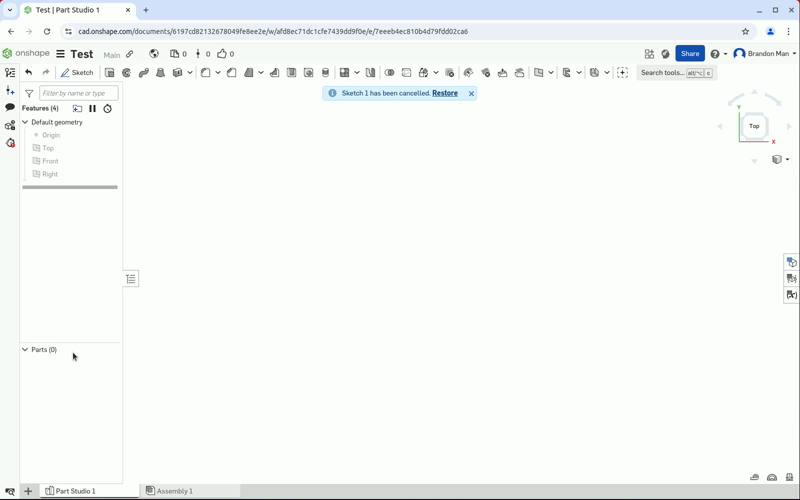
key(space)
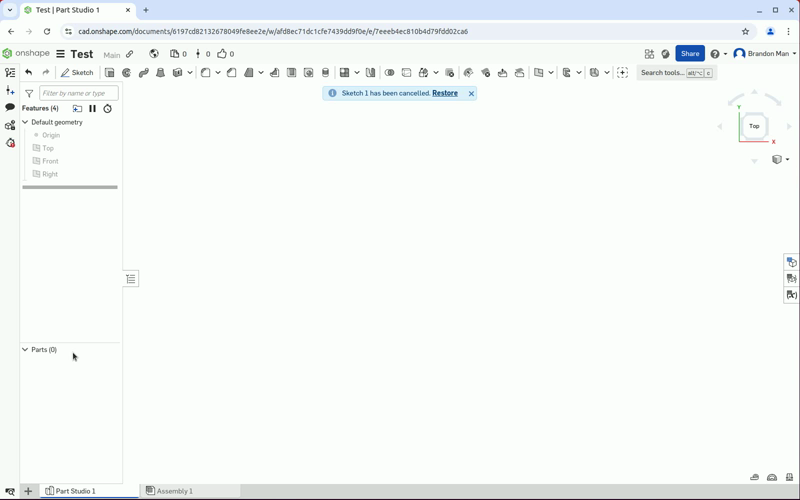
key_down(shift)
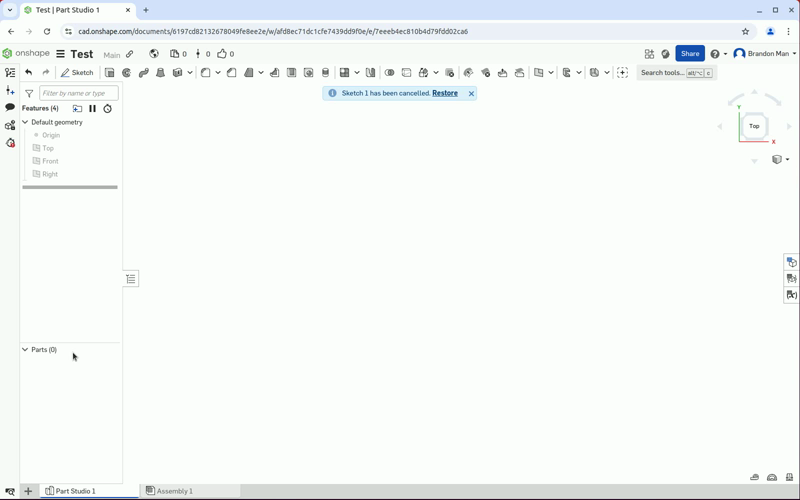
key(up)
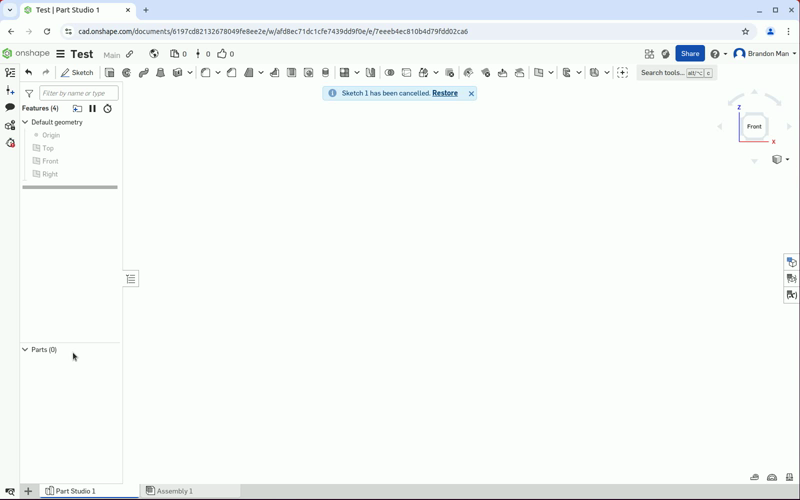
key_up(shift)
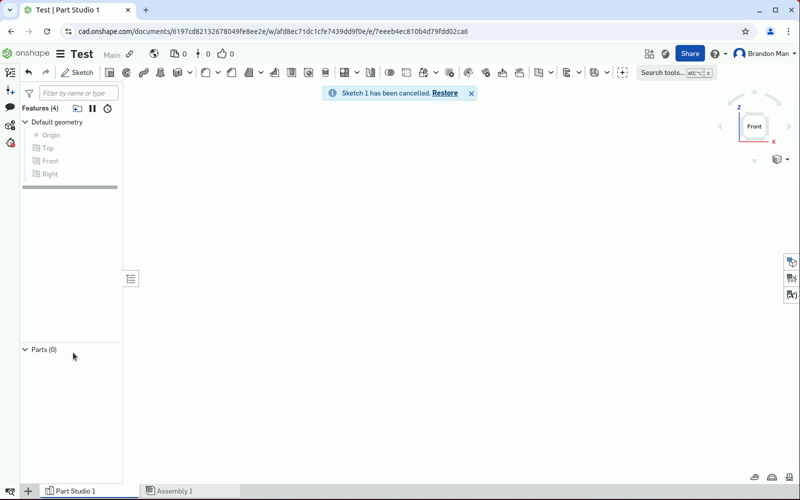
mouse_move(73, 352)
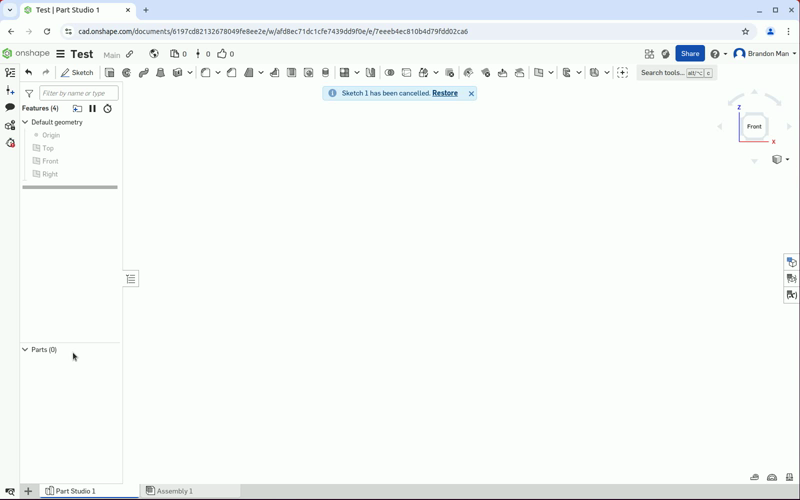
key(shift+y)
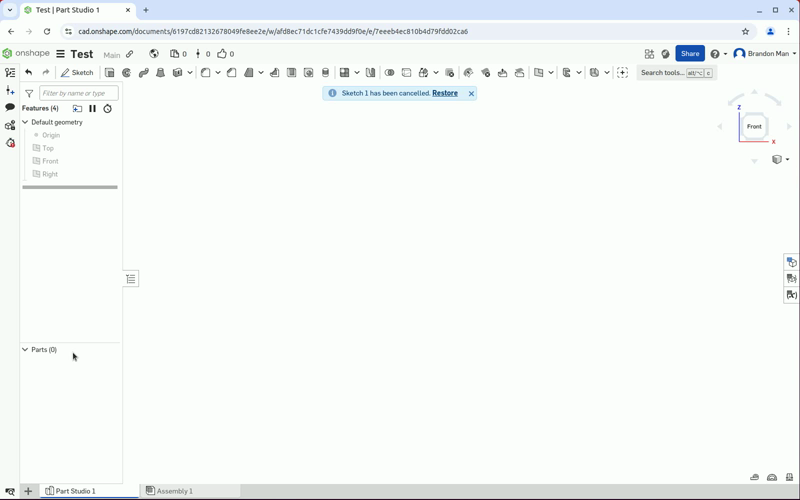
key(shift+s)
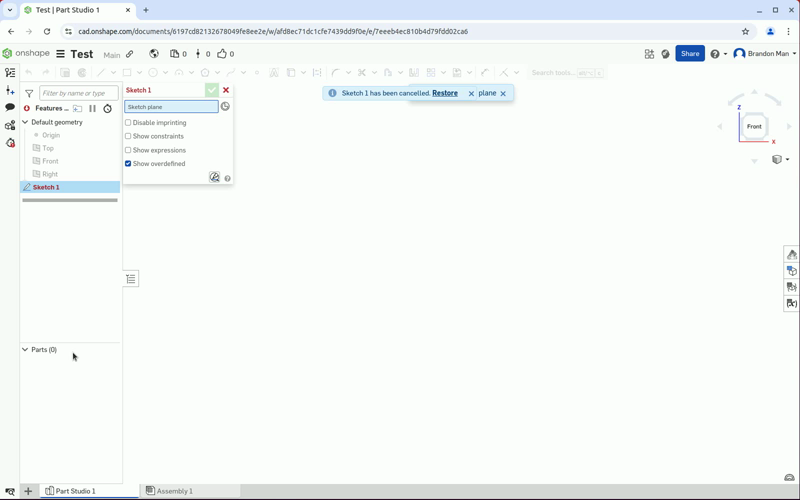
mouse_move(73, 163)
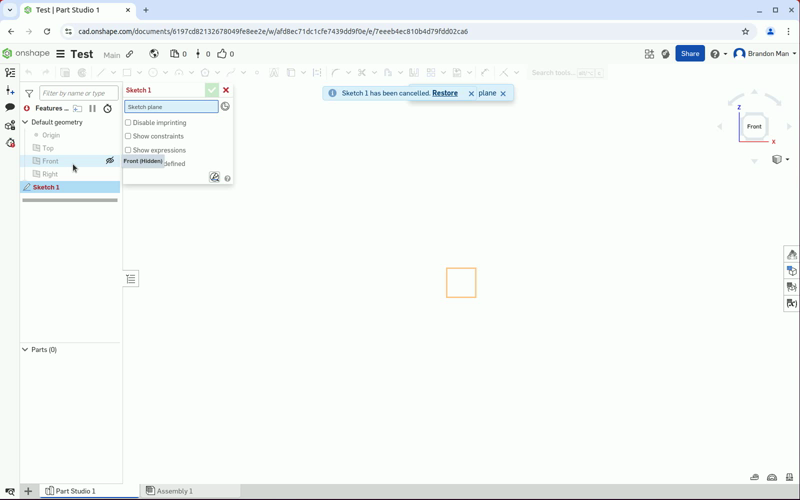
click(73, 163)
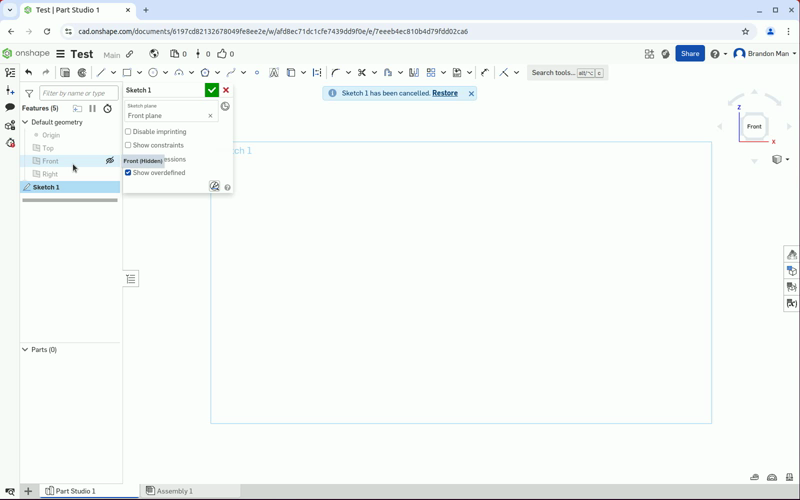
mouse_move(73, 352)
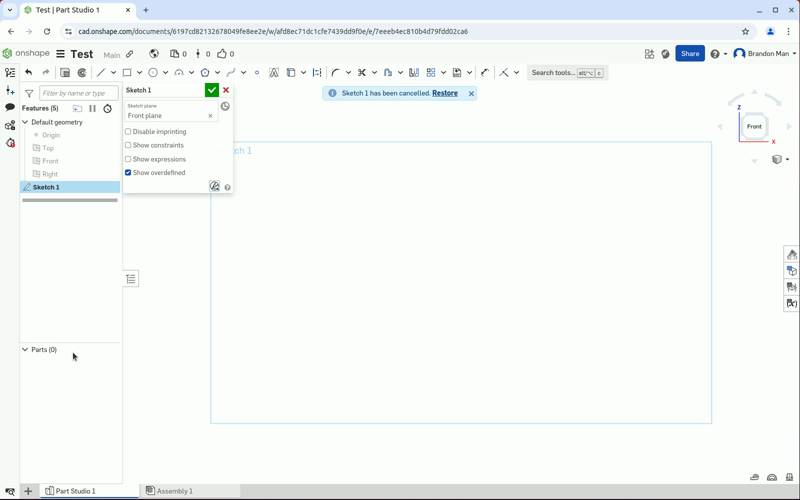
key(y)
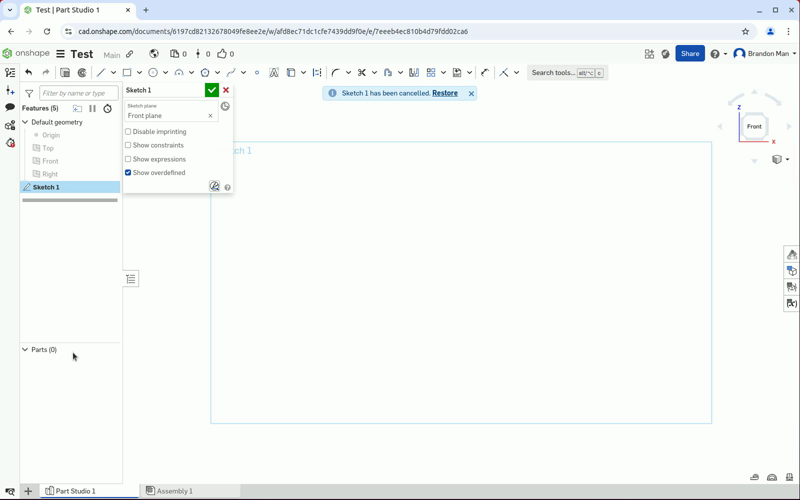
key(c)
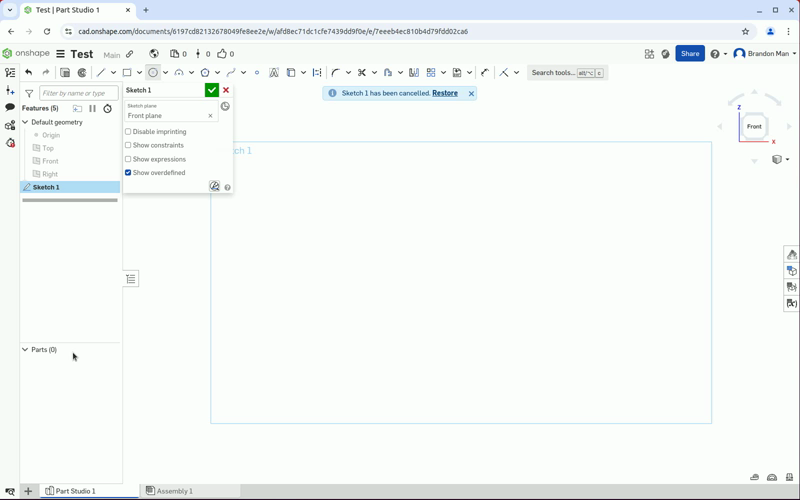
key_down(shift)
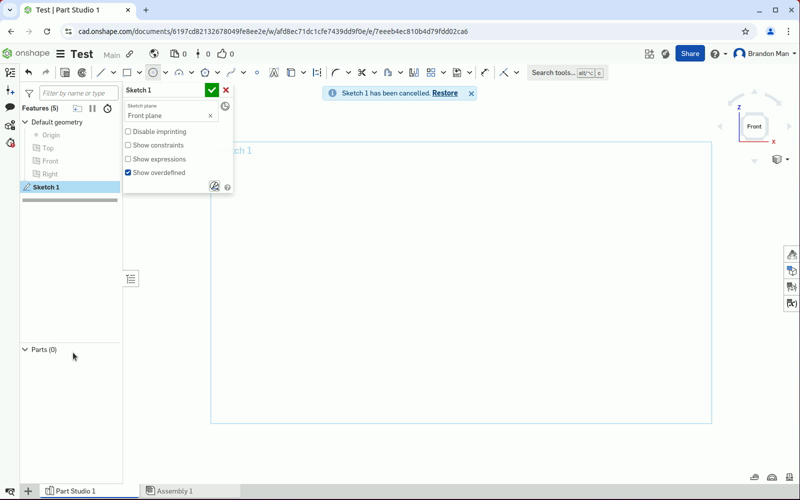
mouse_move(461, 205)
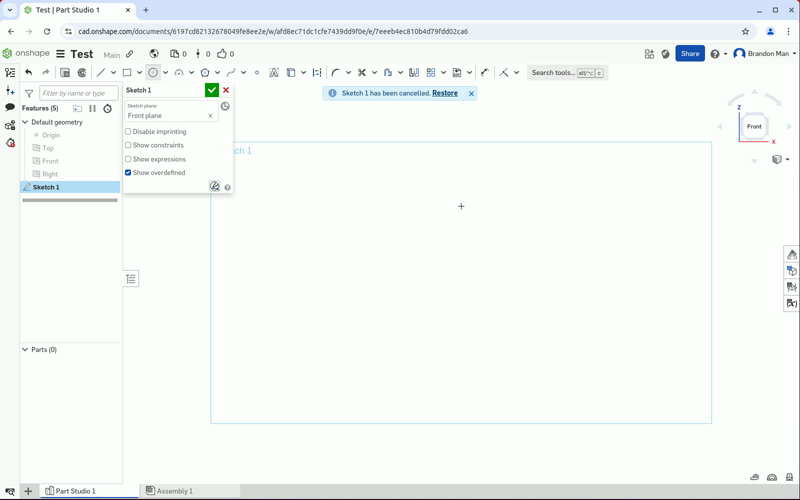
click(461, 205)
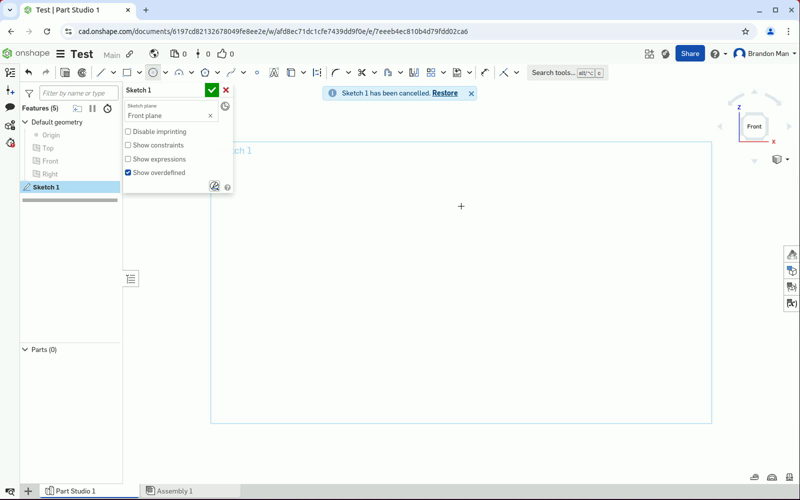
key_up(shift)
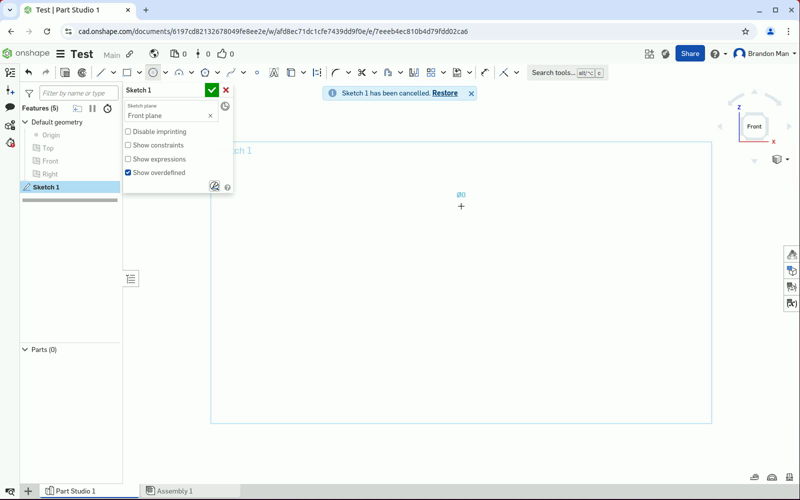
mouse_move(497, 205)
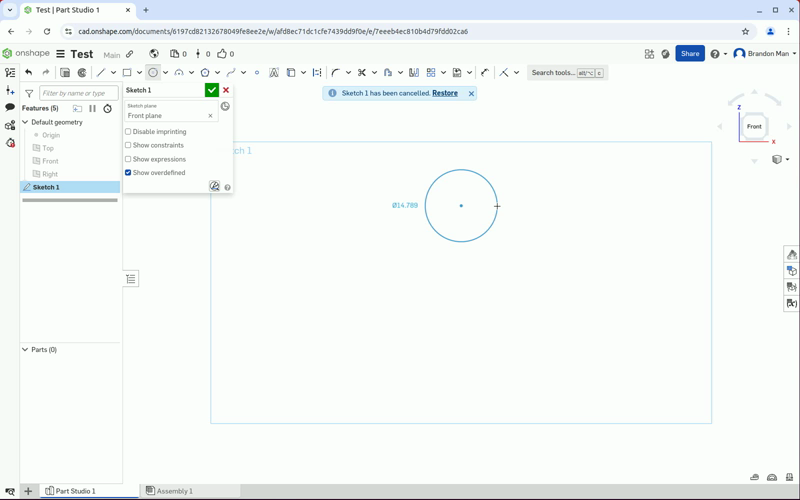
click(497, 205)
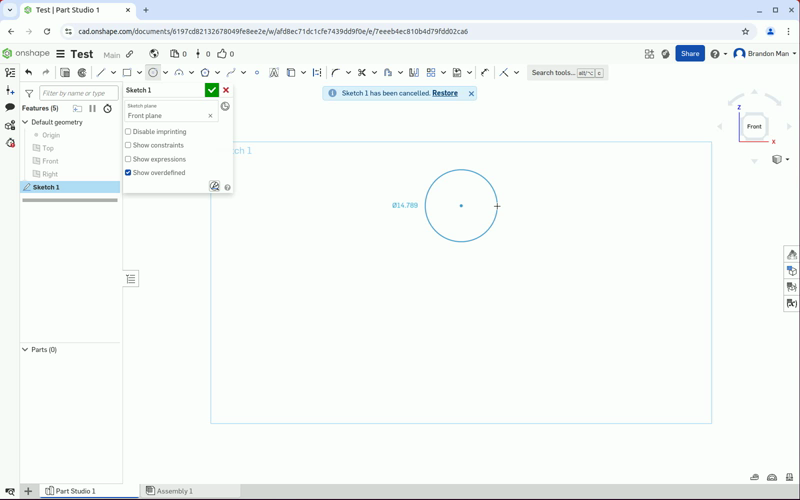
key(esc)
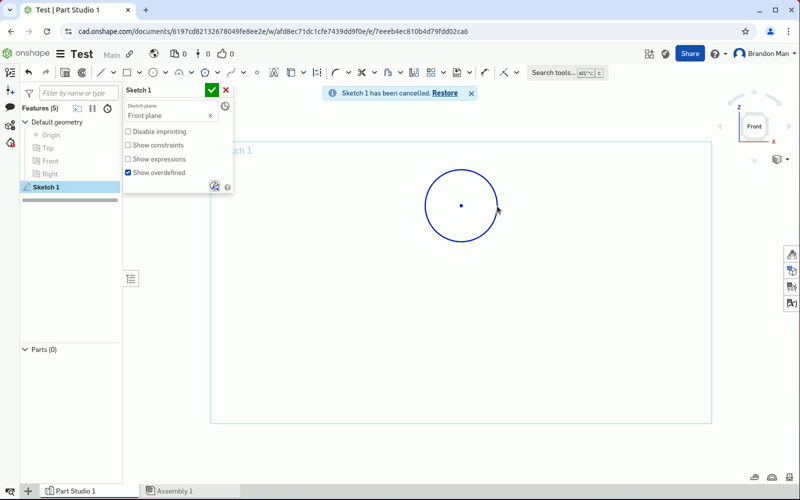
key(c)
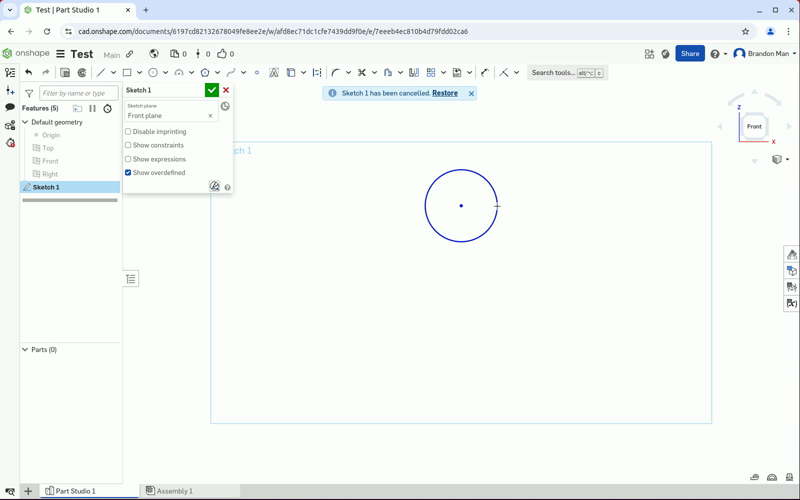
key_down(shift)
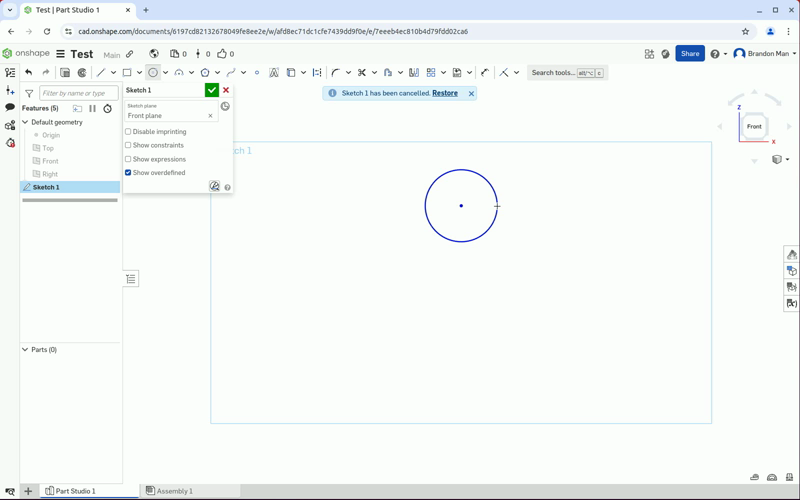
mouse_move(461, 205)
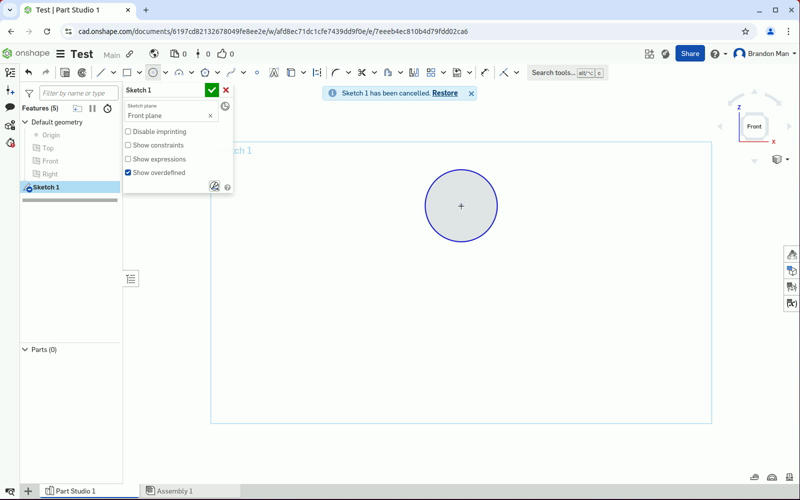
click(461, 205)
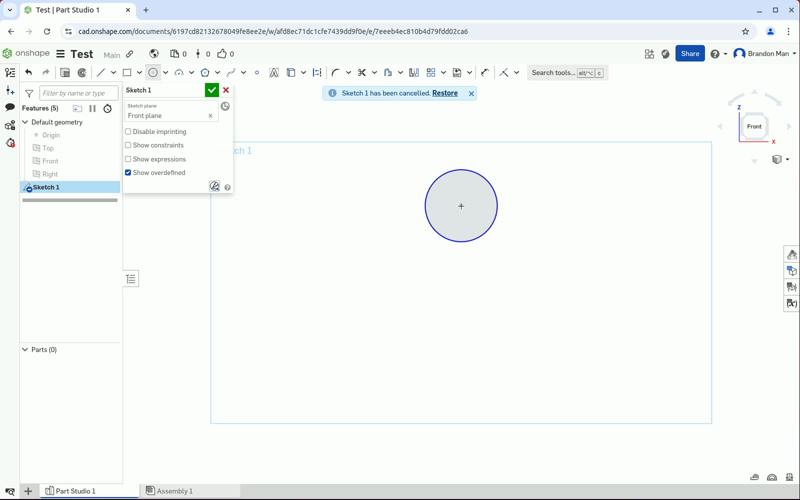
key_up(shift)
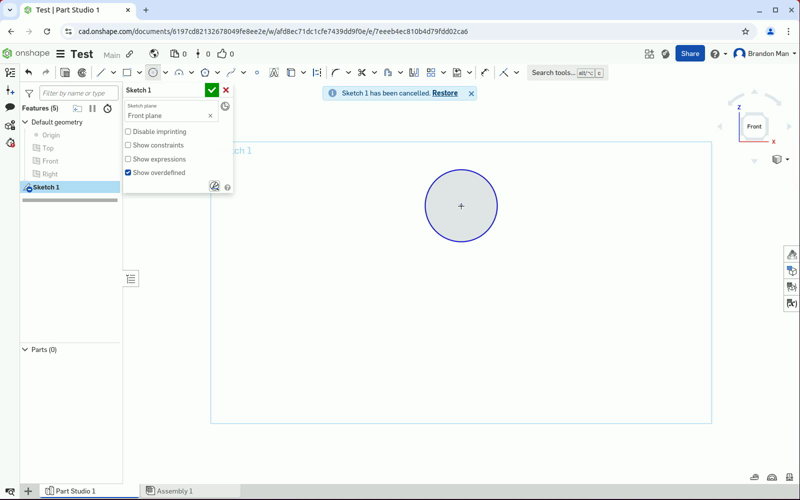
mouse_move(489, 205)
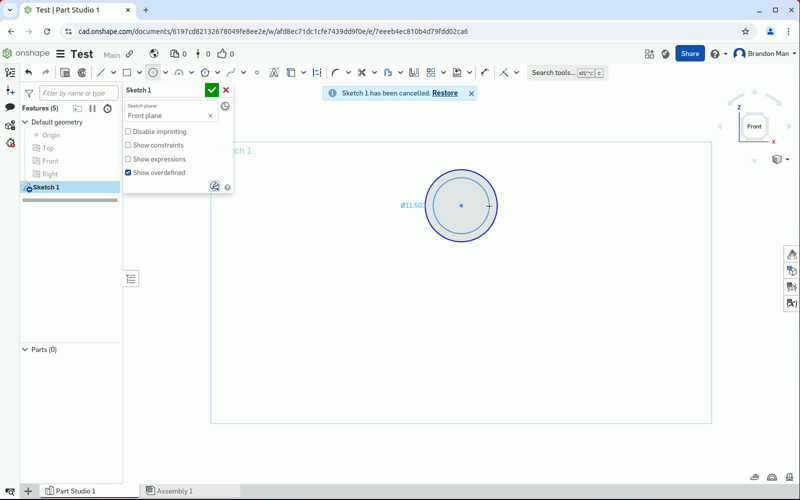
click(489, 205)
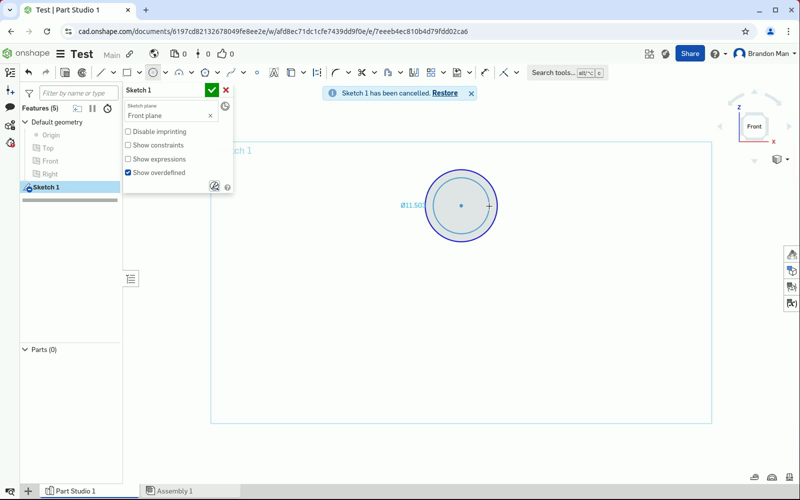
key(esc)
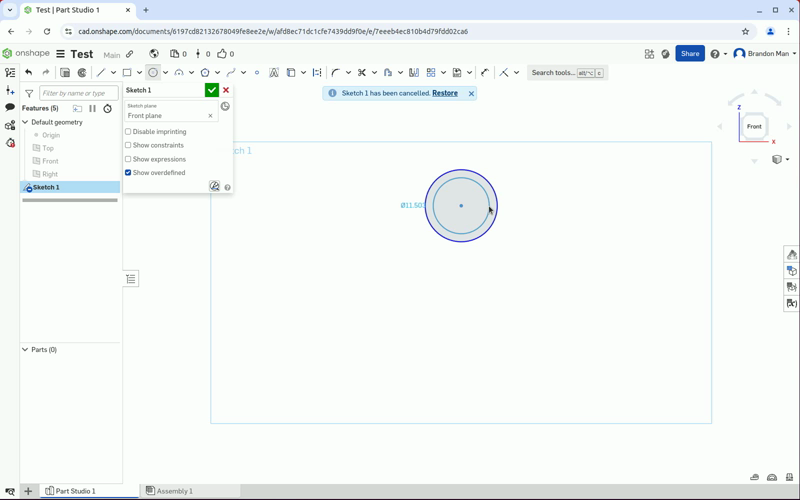
mouse_move(490, 198)
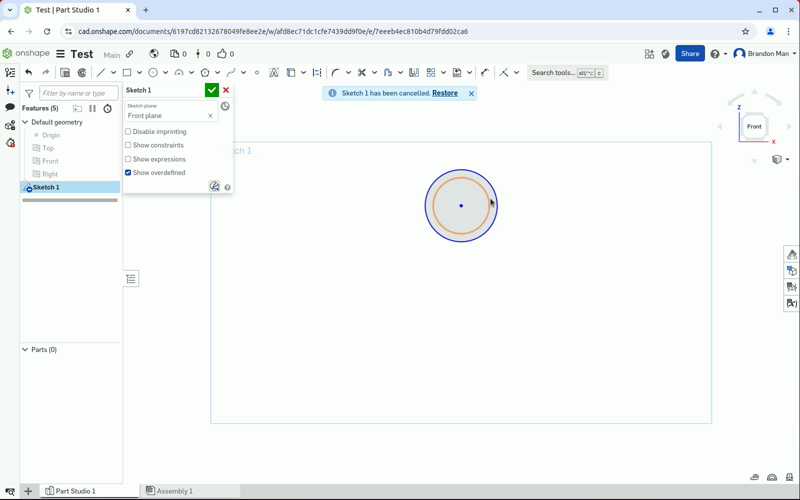
scroll(6)
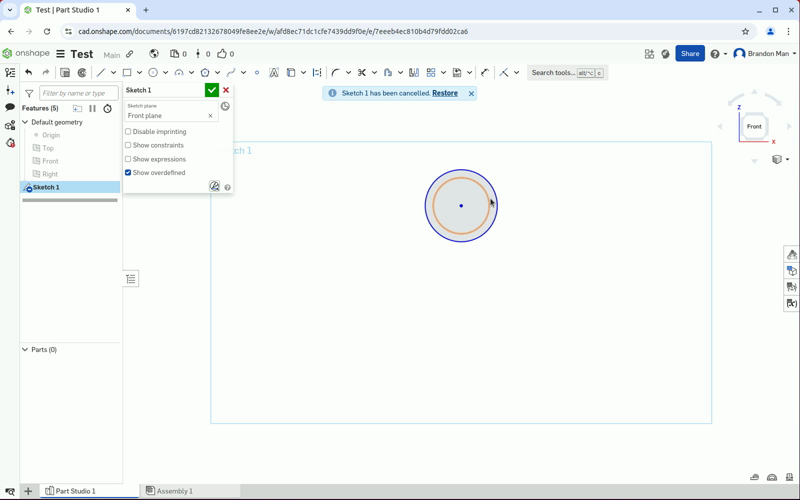
scroll(6)
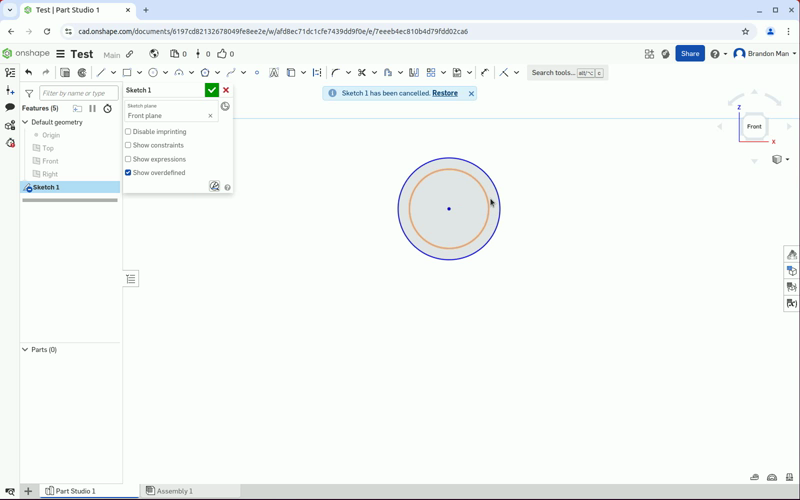
scroll(6)
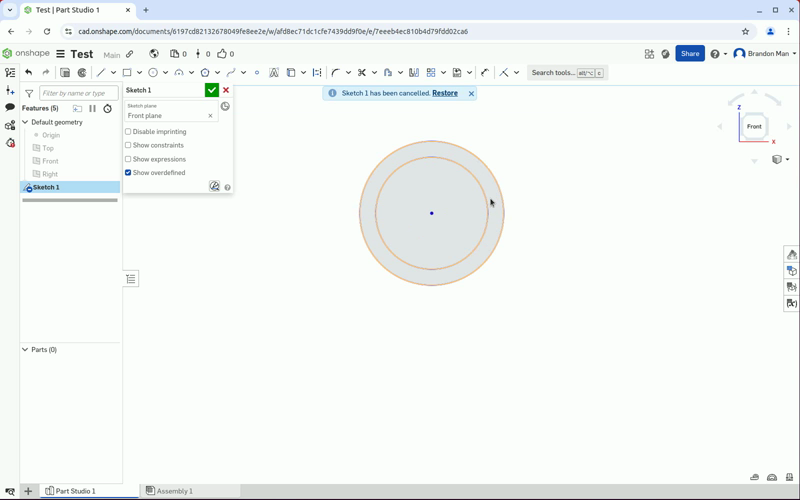
scroll(6)
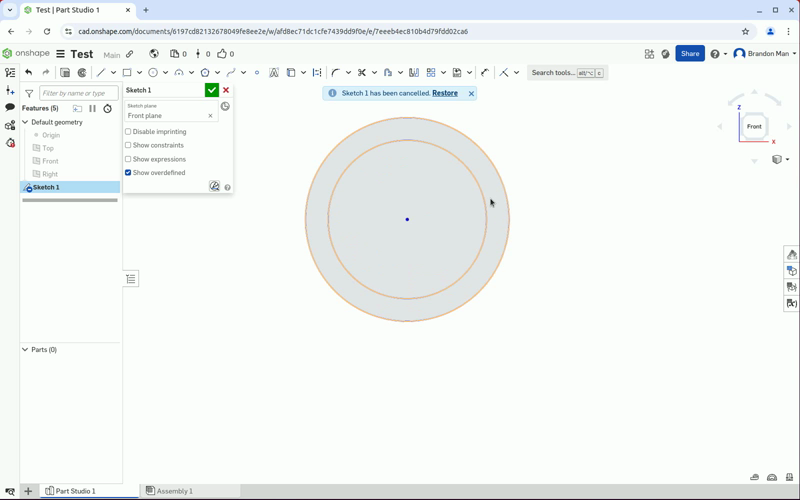
scroll(6)
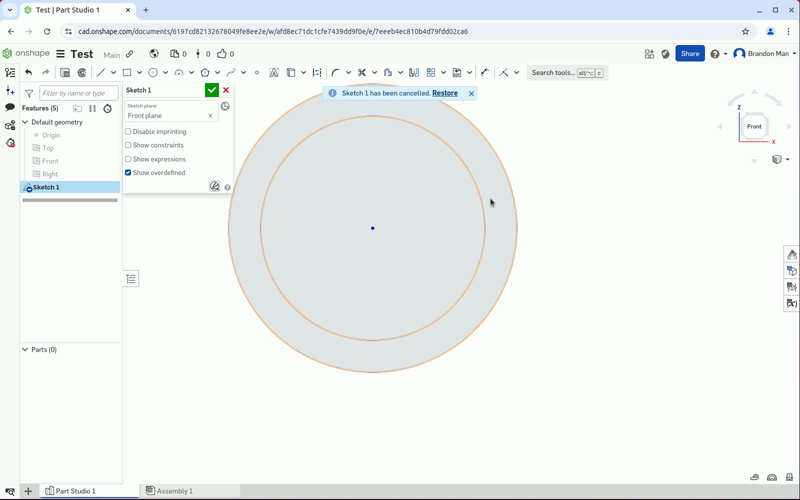
scroll(6)
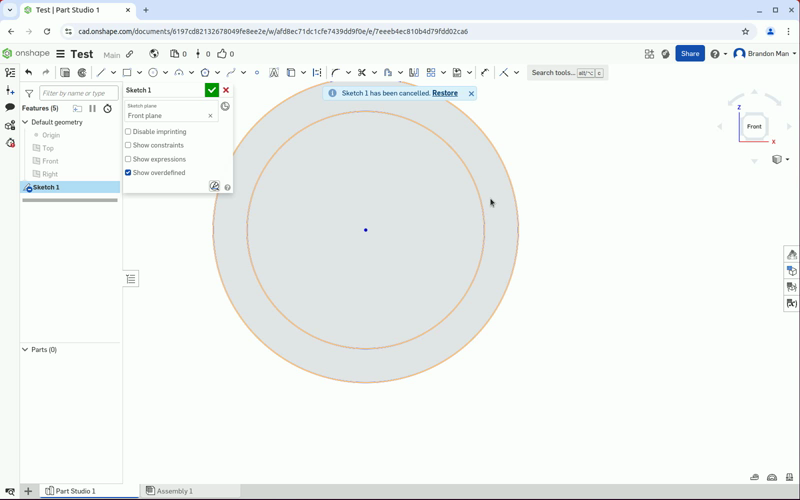
scroll(6)
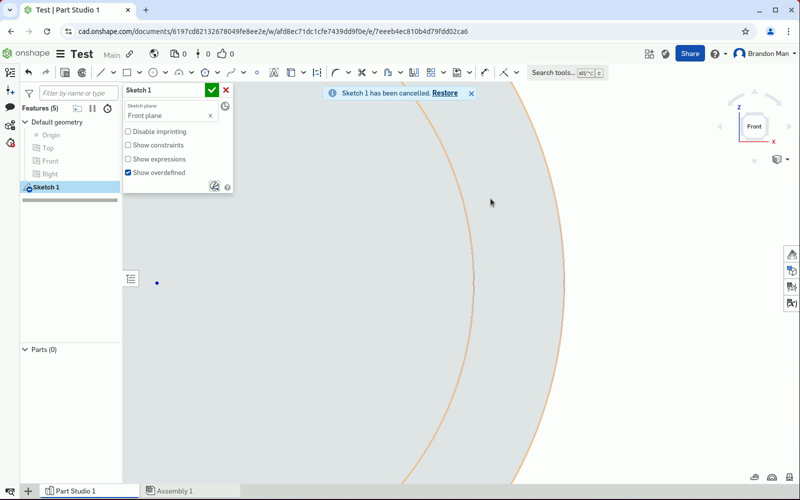
click(490, 198)
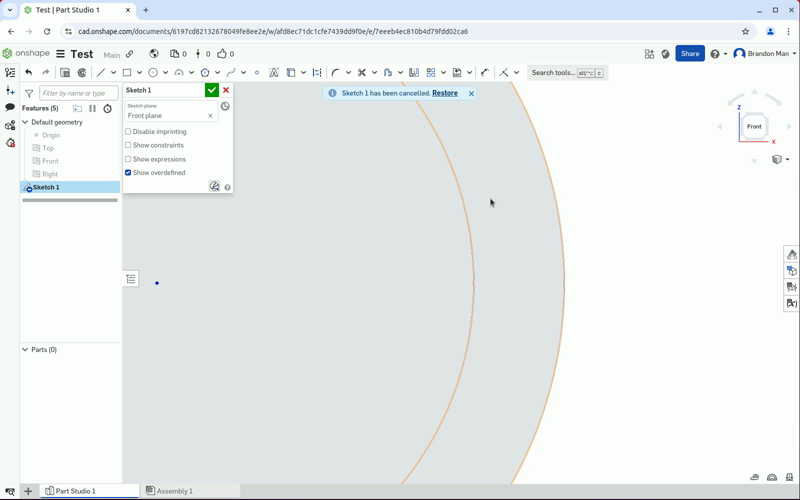
scroll(-6)
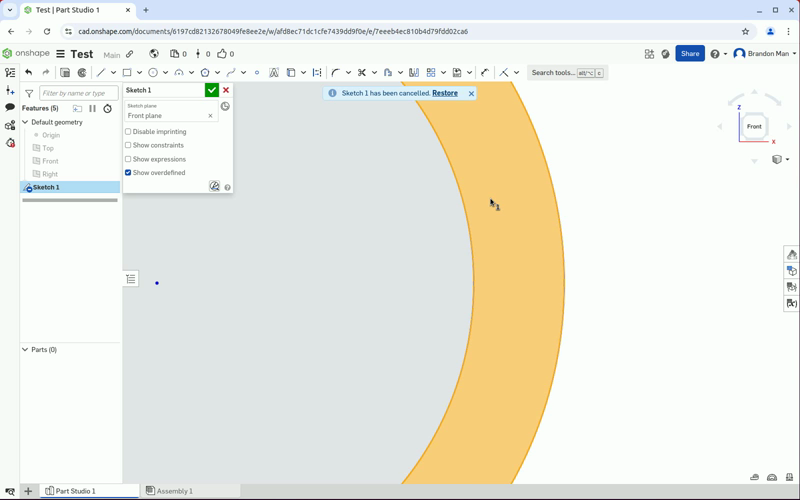
scroll(-6)
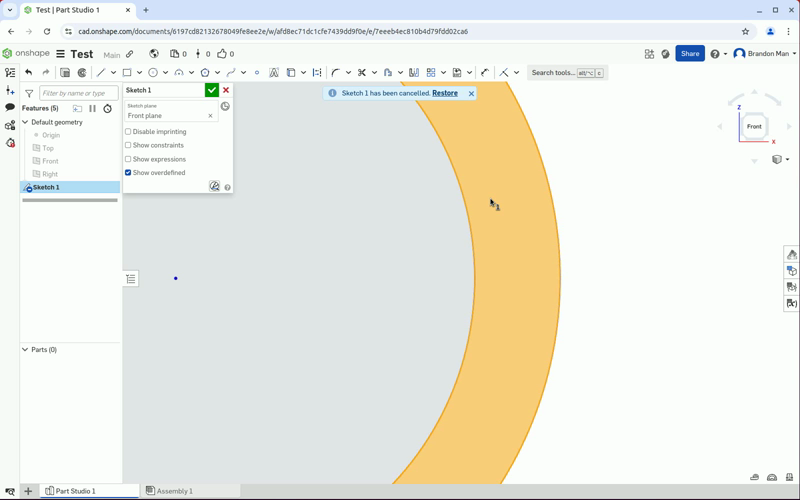
scroll(-6)
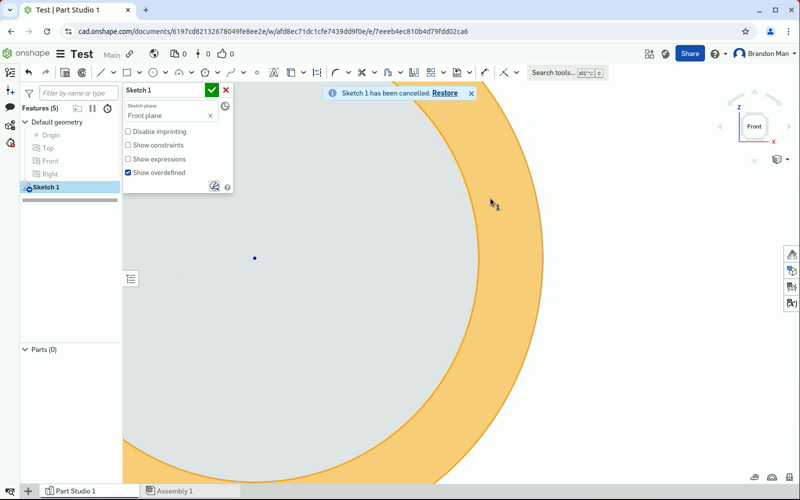
scroll(-6)
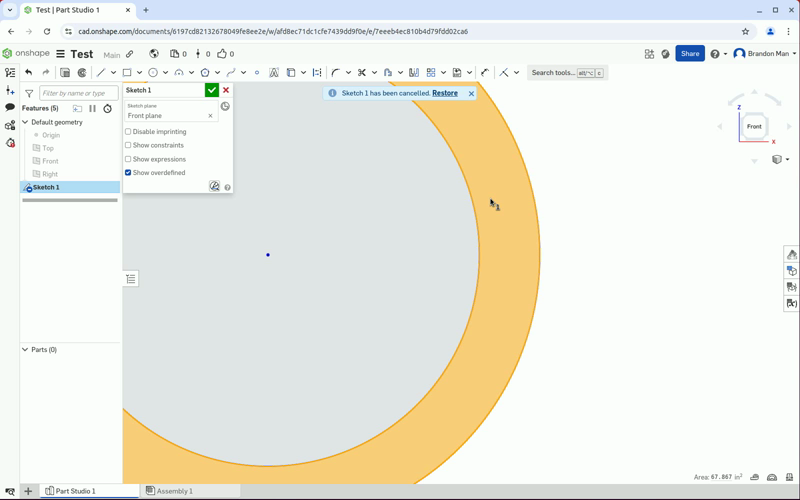
scroll(-6)
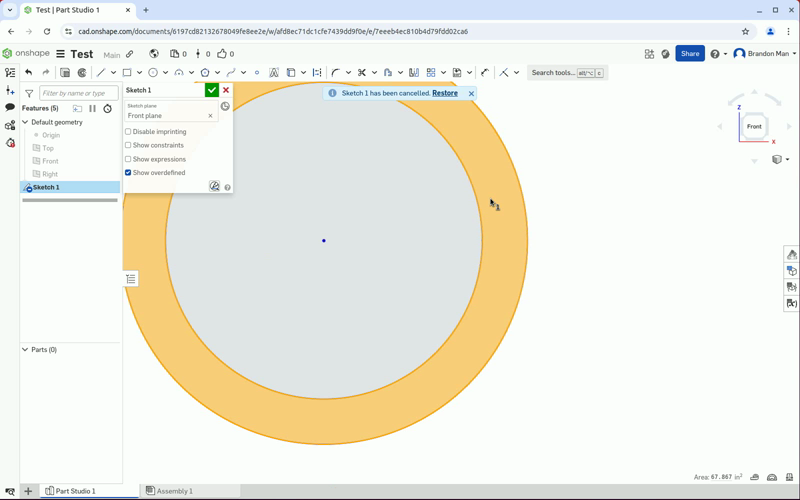
scroll(-6)
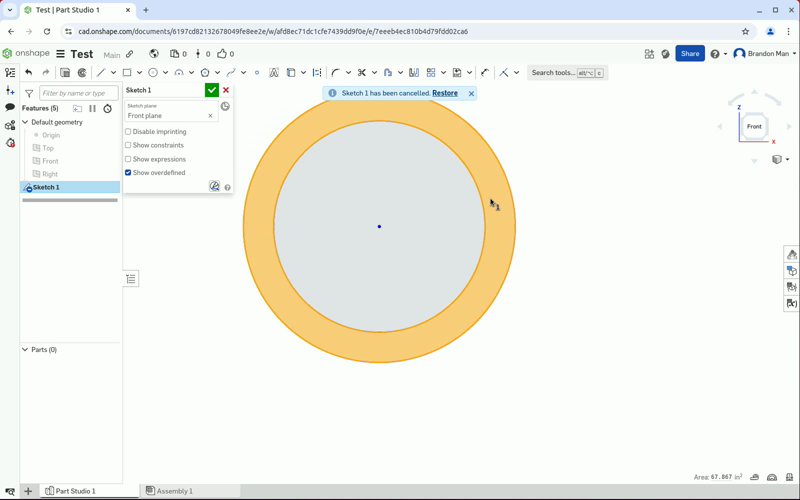
scroll(-6)
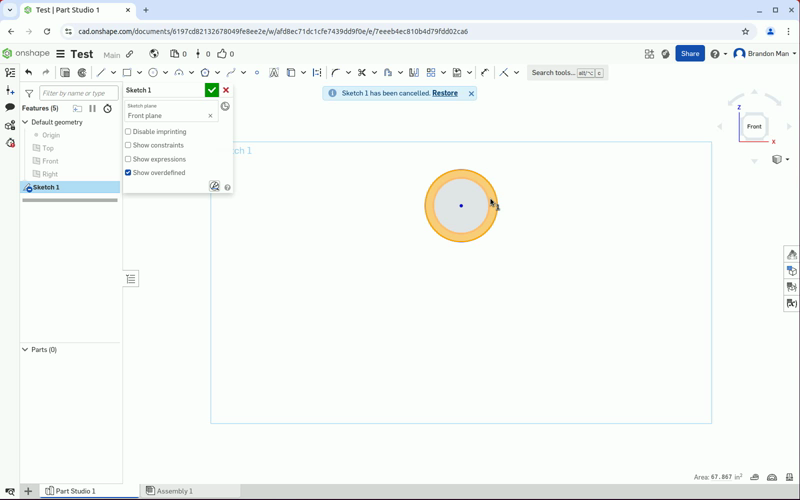
mouse_move(73, 352)
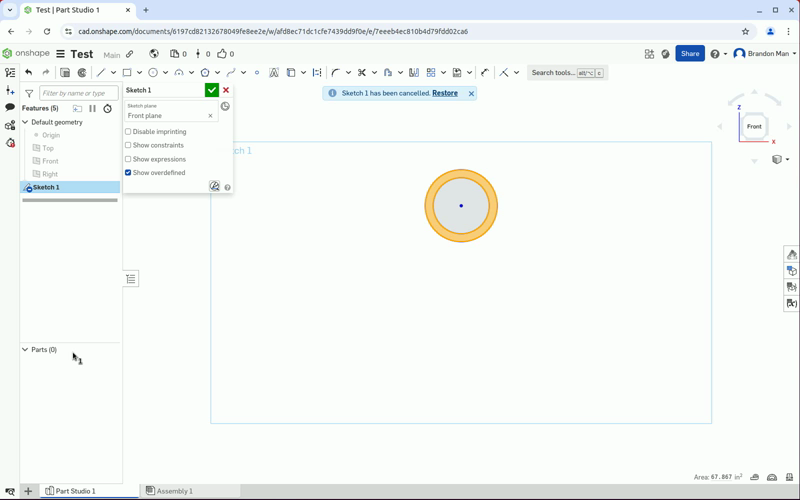
key(shift+y)
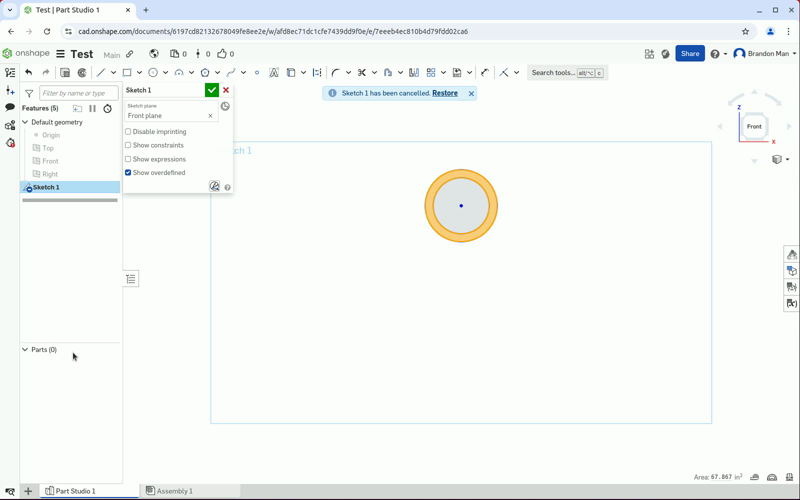
key(shift+e)
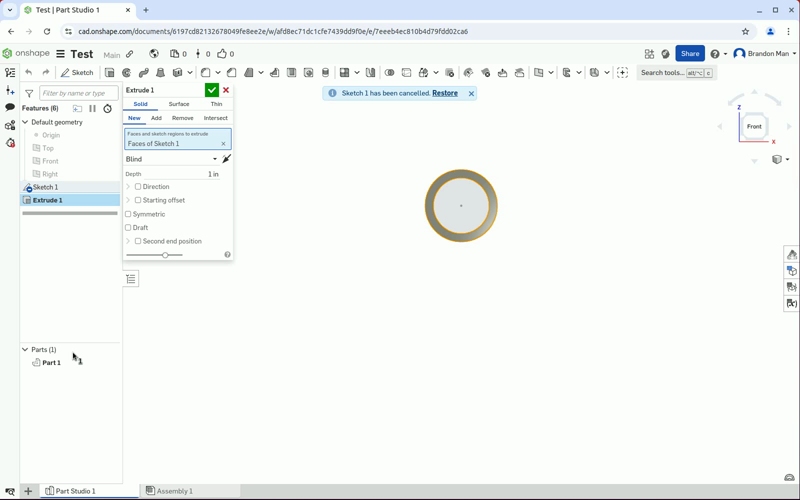
mouse_move(143, 106)
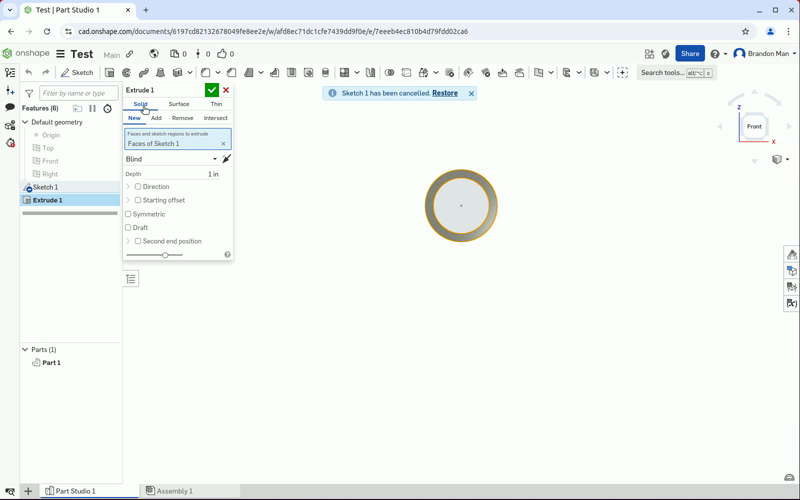
click(143, 106)
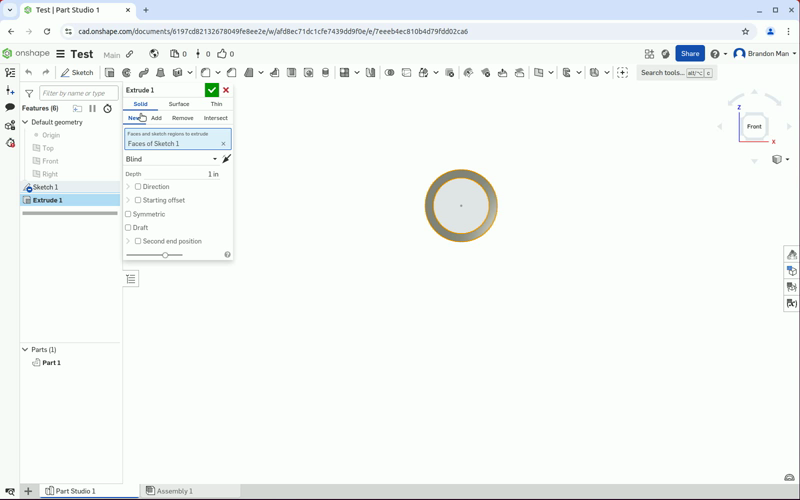
mouse_move(137, 120)
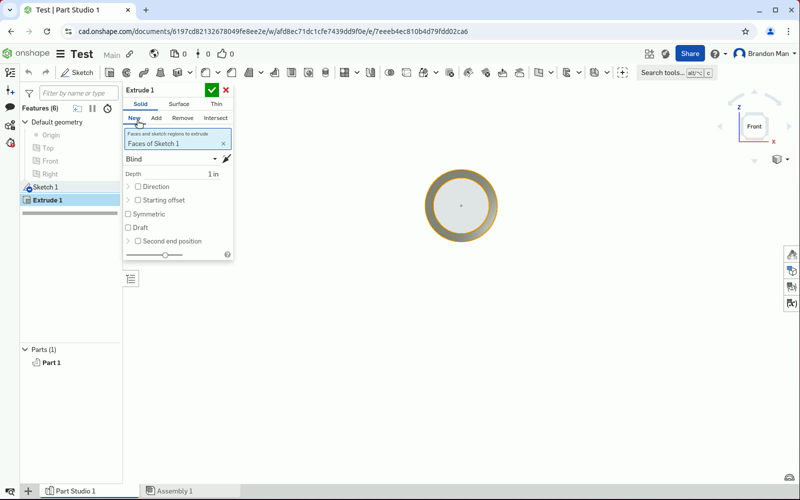
click(137, 120)
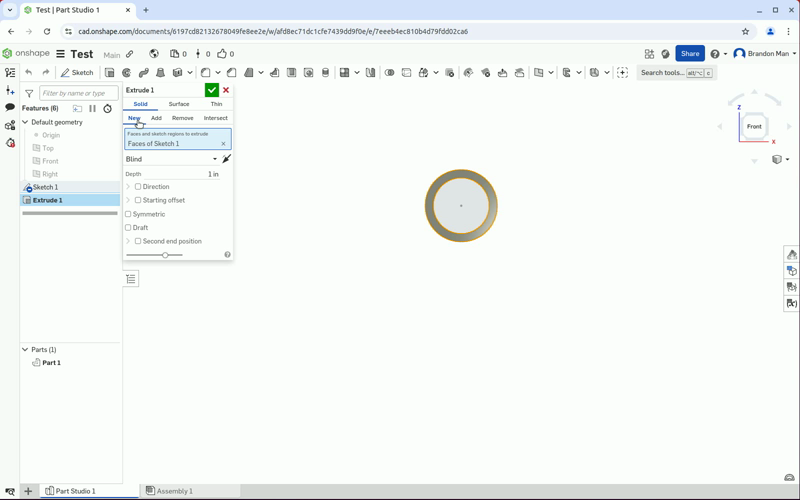
key(tab, 4)
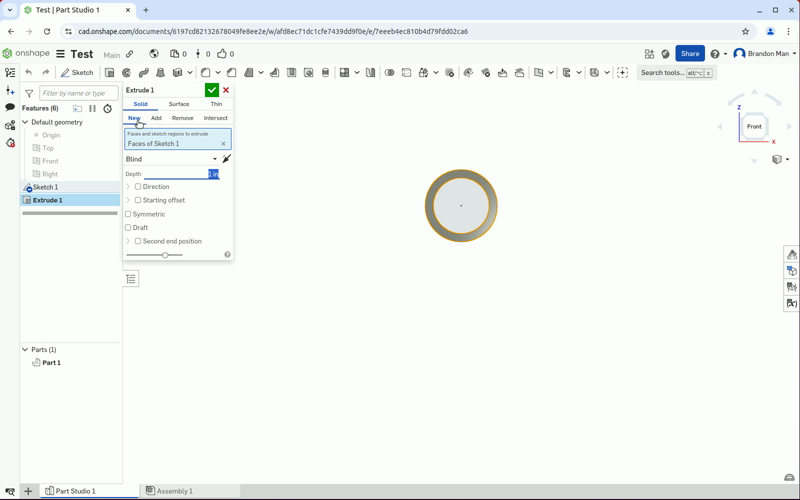
text(3.129)
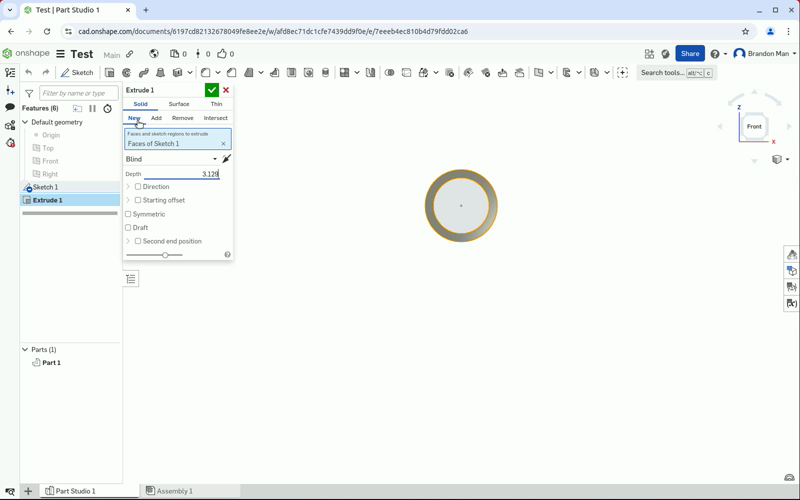
key(enter)
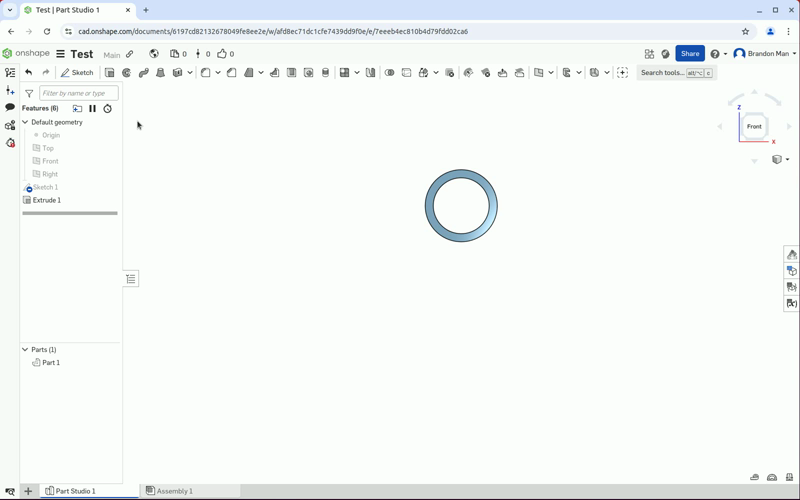
key(shift+h)
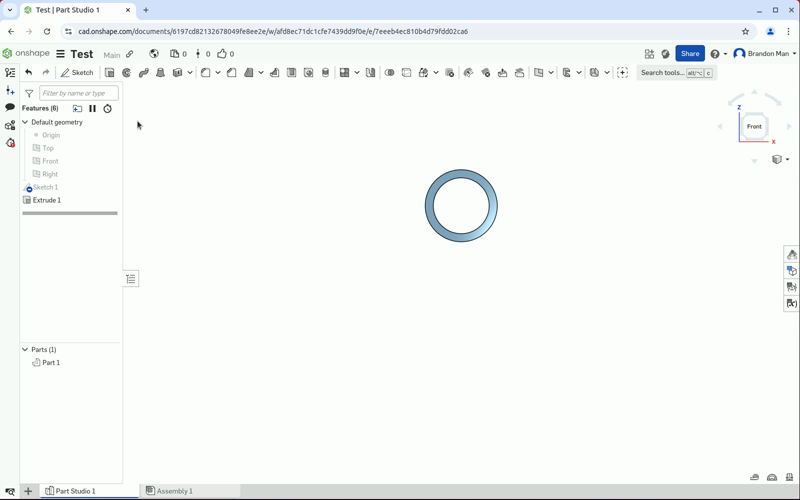
key(shift+h)
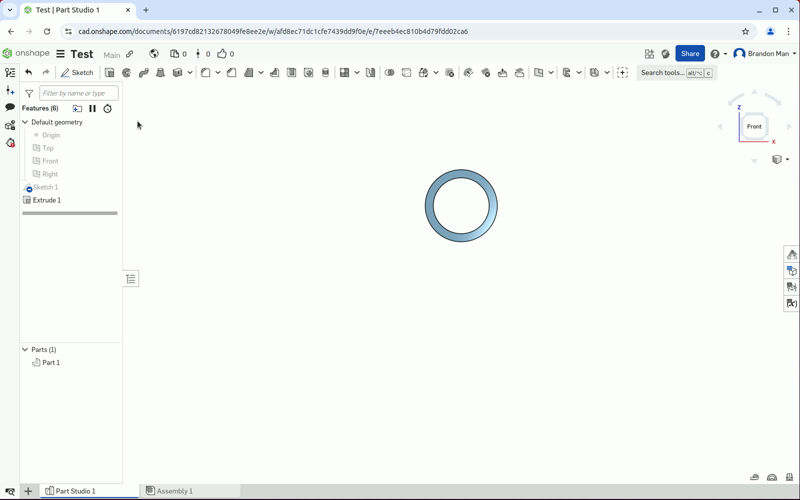
mouse_move(73, 189)
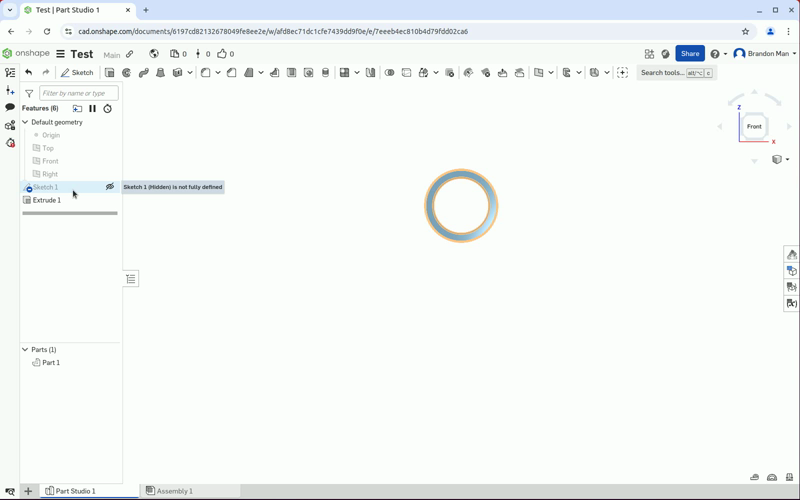
click(73, 189)
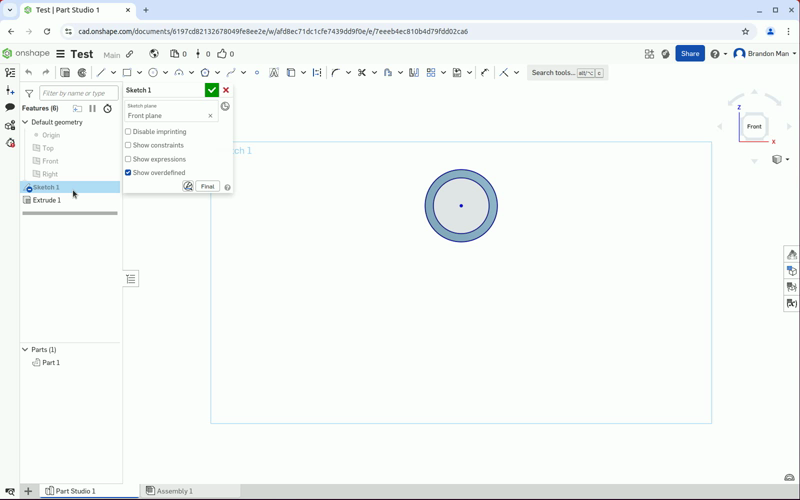
mouse_move(229, 92)
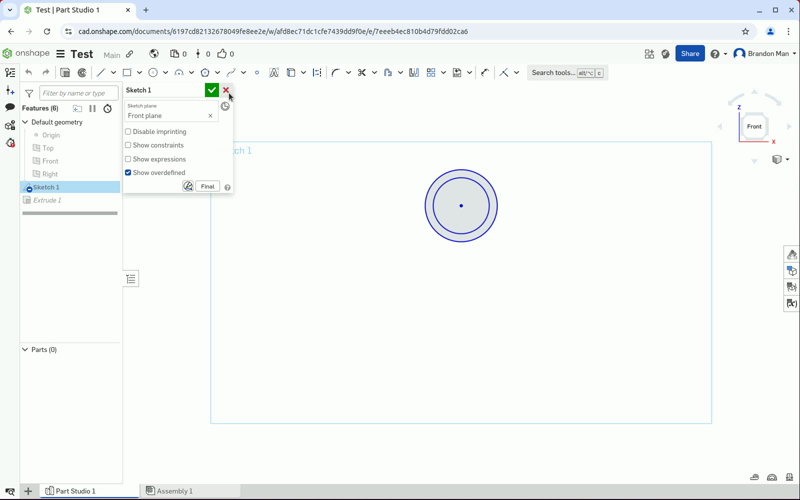
click(229, 92)
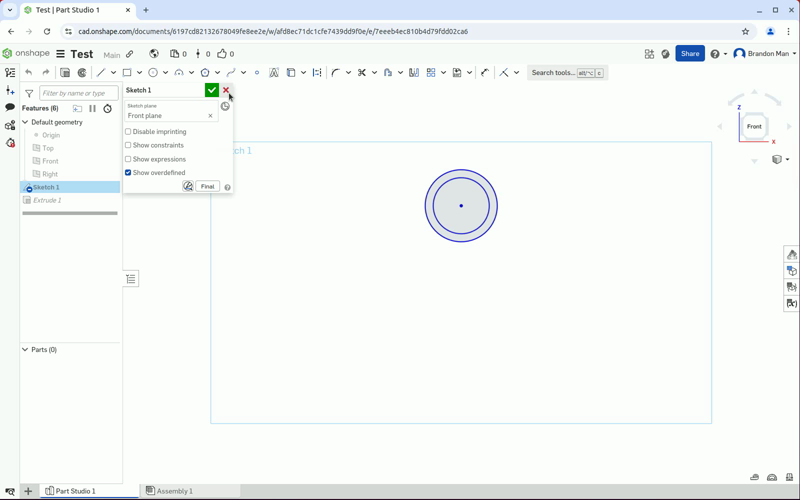
key(shift+s)
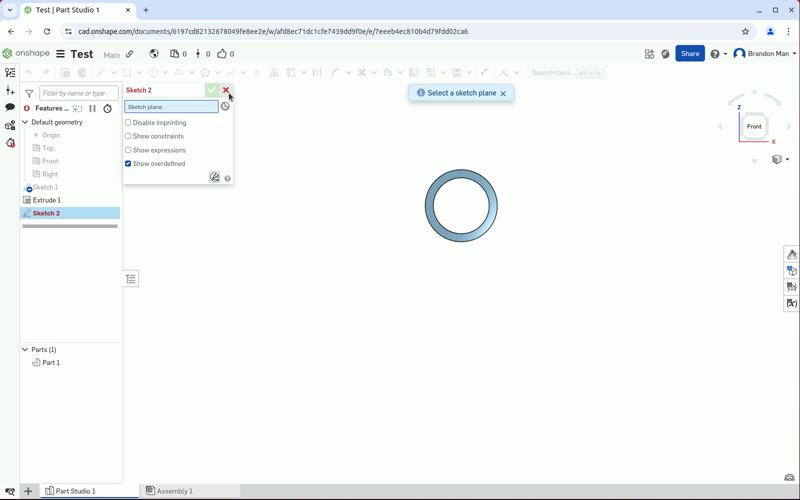
mouse_move(73, 163)
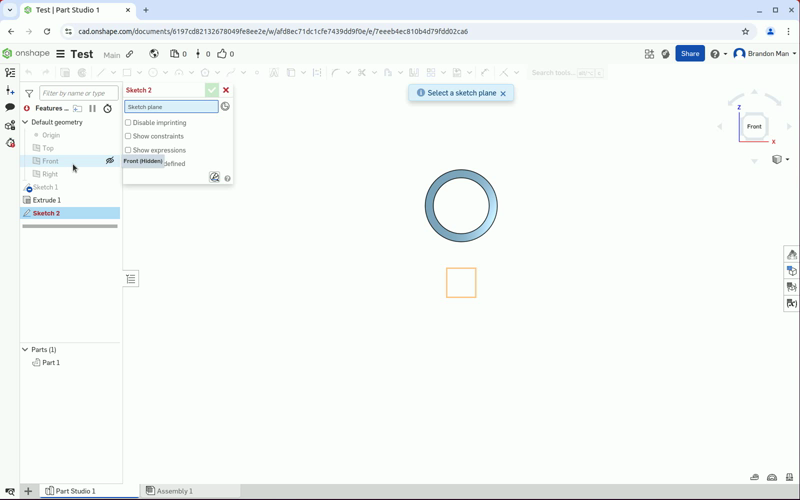
click(73, 163)
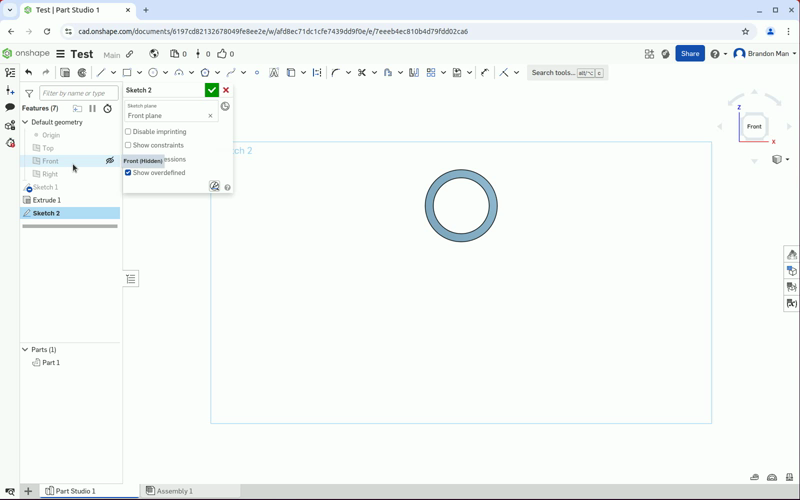
mouse_move(73, 352)
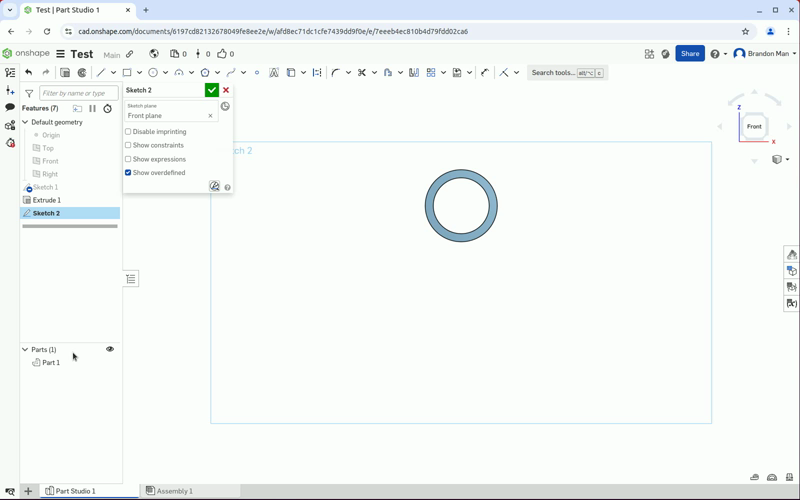
key(y)
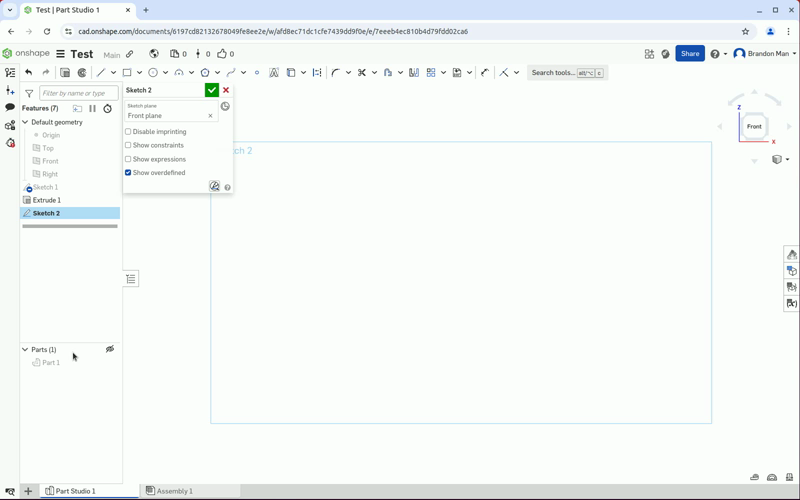
key(a)
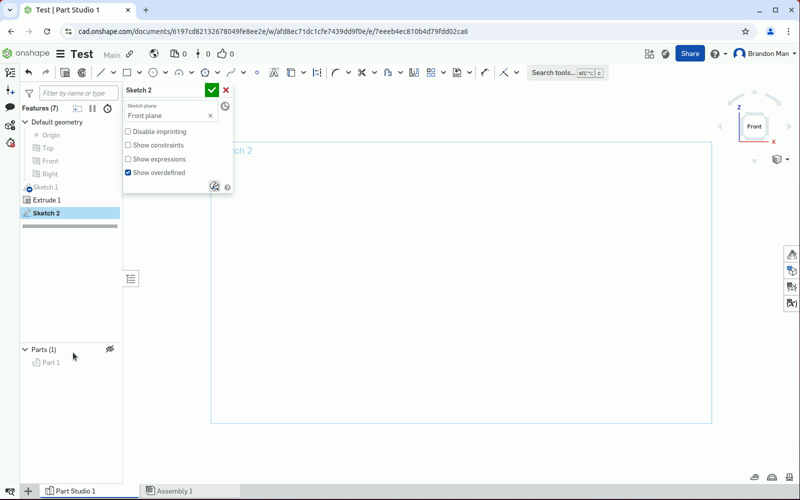
key_down(shift)
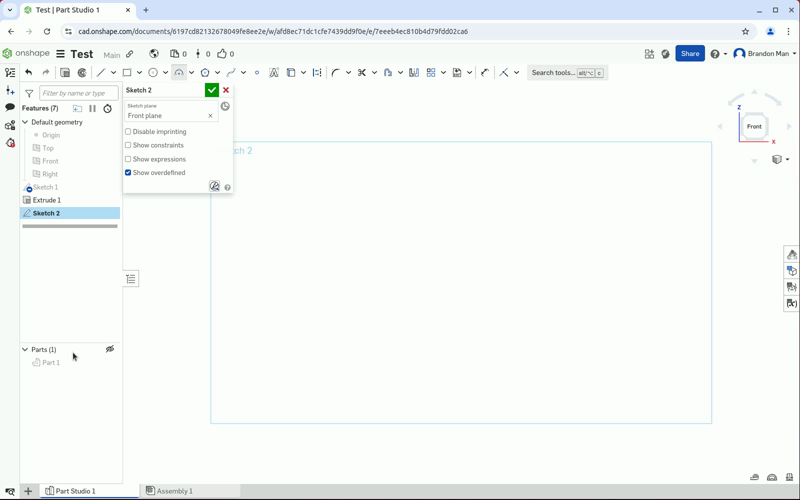
mouse_move(430, 265)
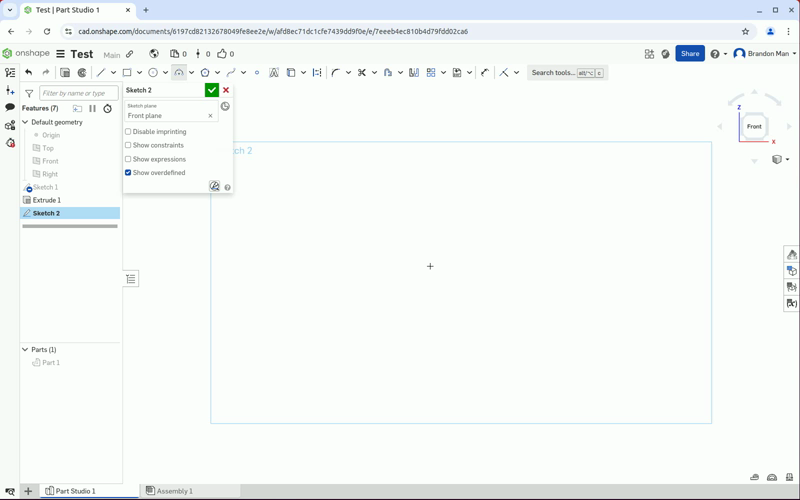
click(430, 265)
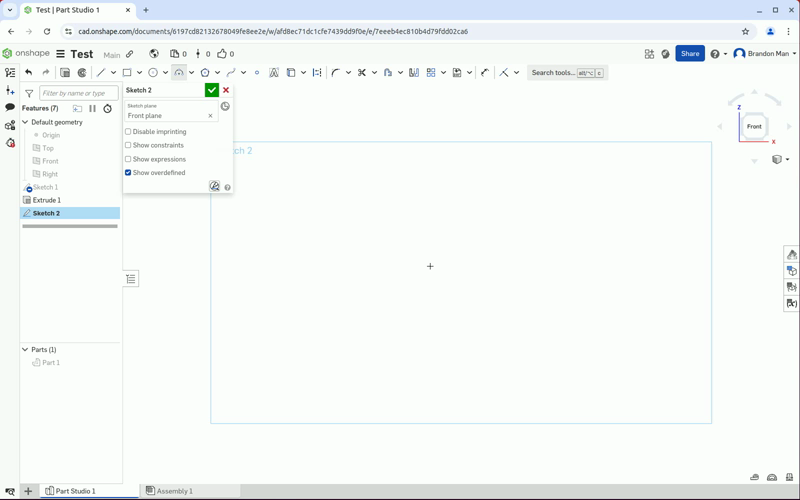
key_up(shift)
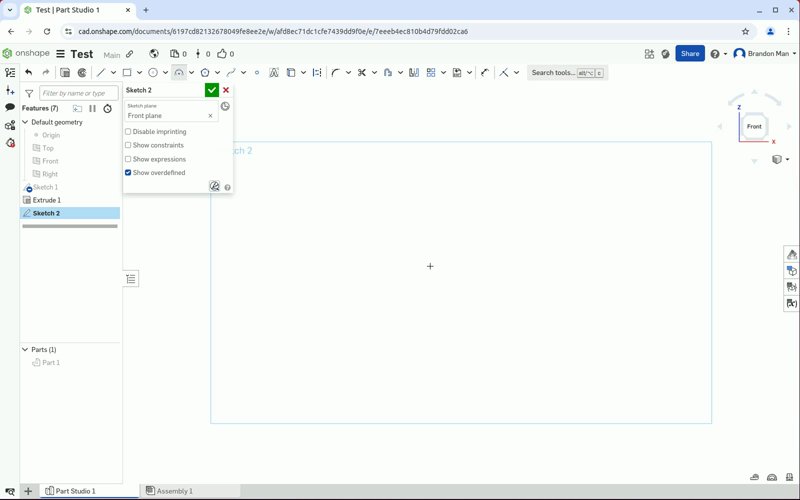
key_down(shift)
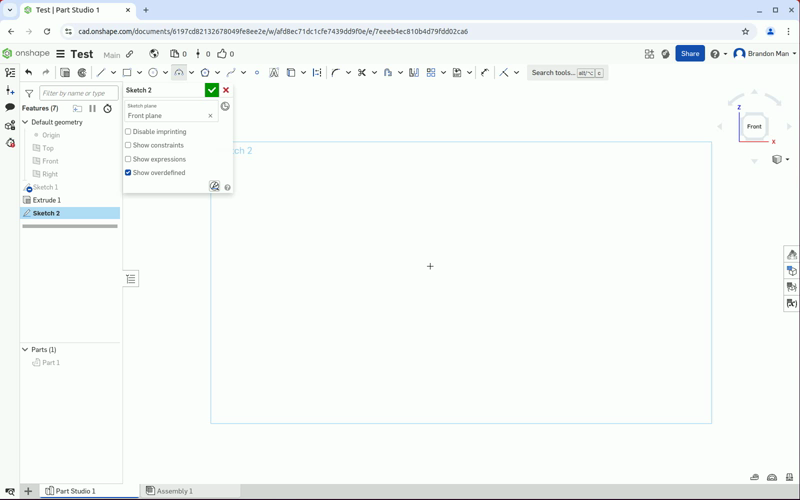
mouse_move(491, 265)
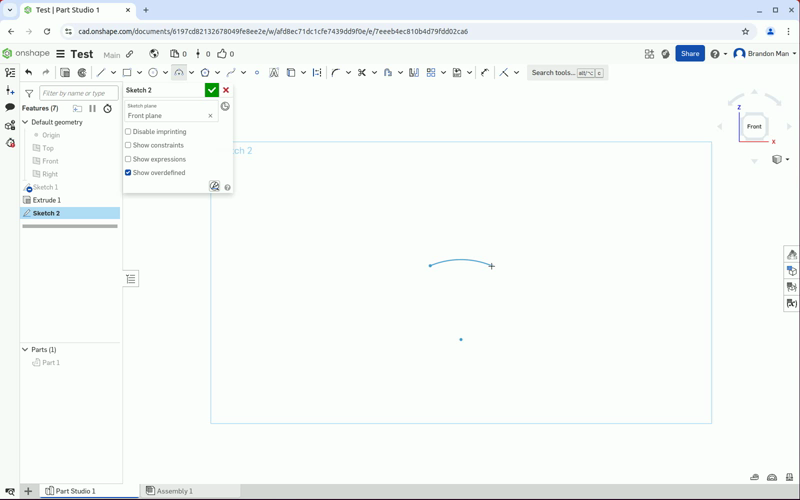
click(491, 265)
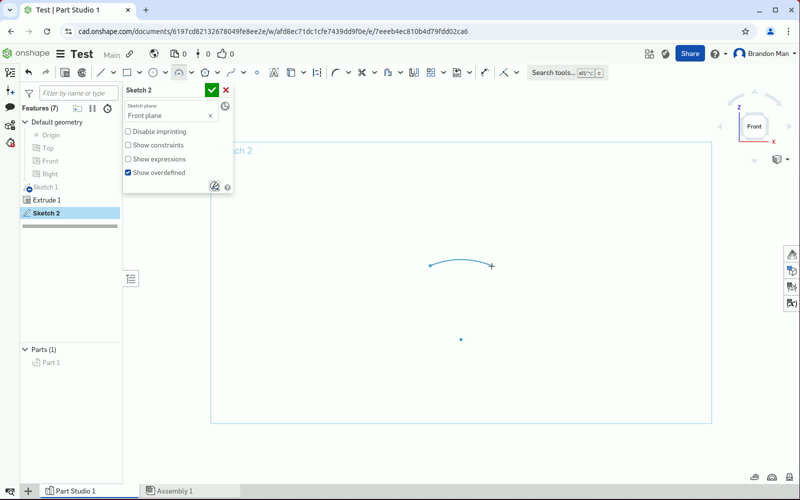
mouse_move(461, 247)
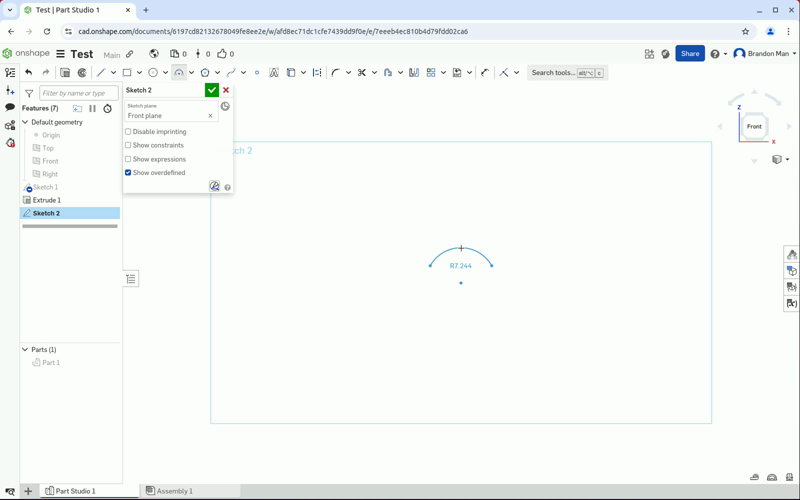
click(461, 247)
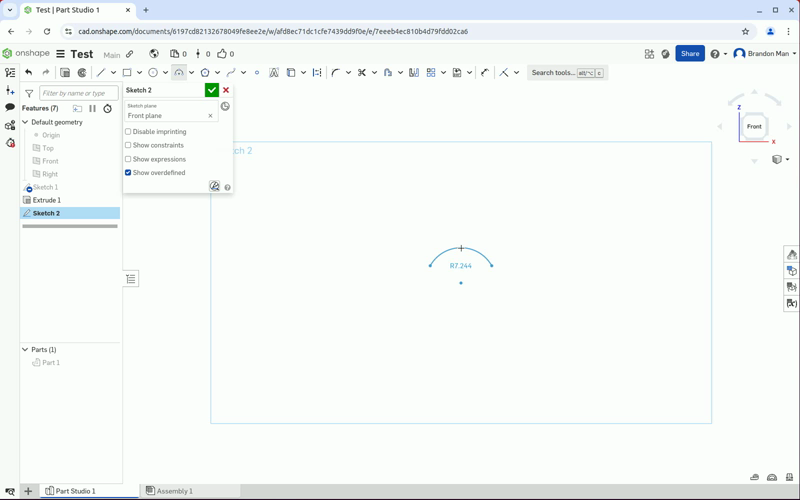
key_up(shift)
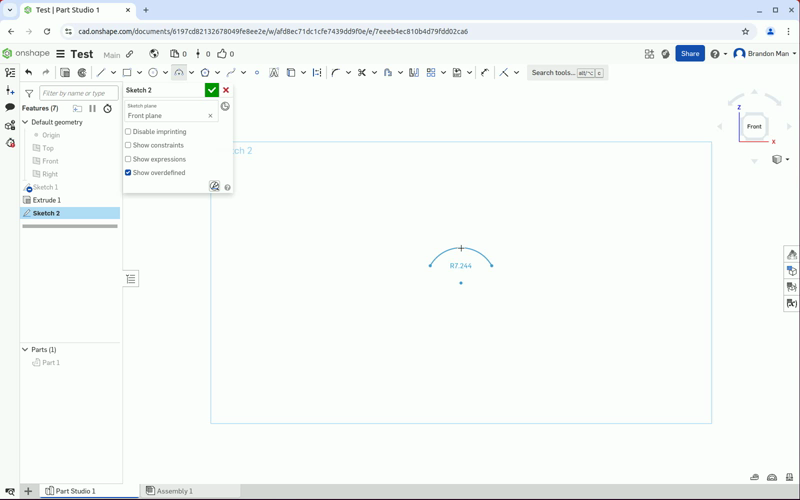
mouse_move(491, 265)
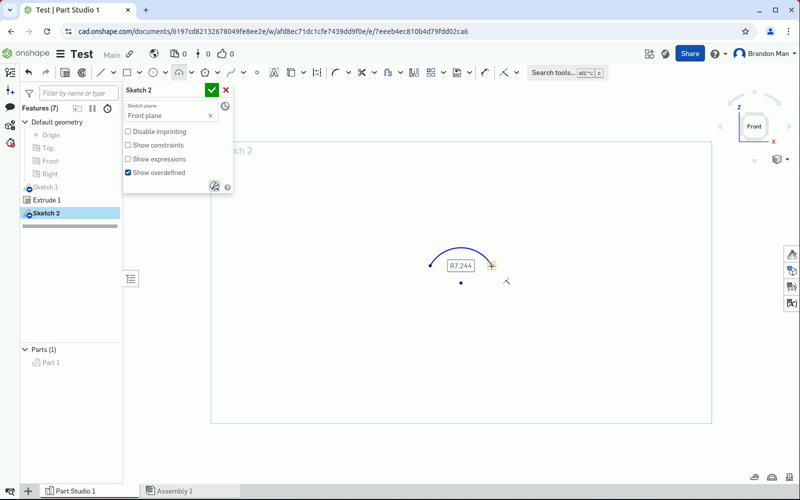
click(491, 265)
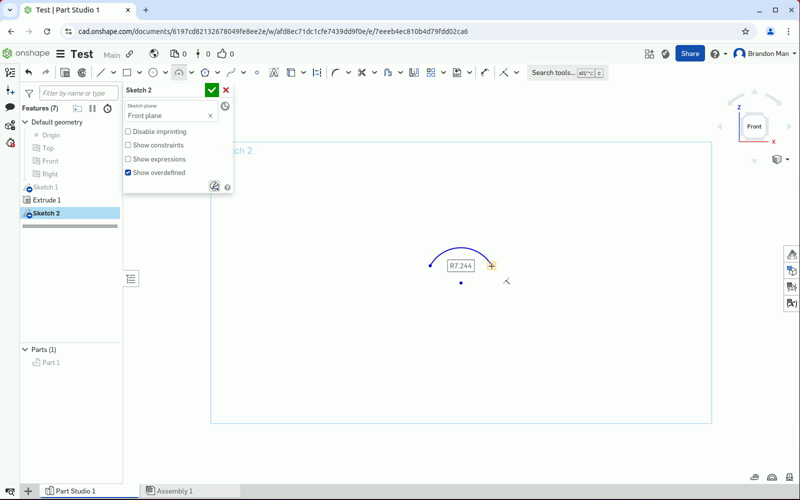
key_down(shift)
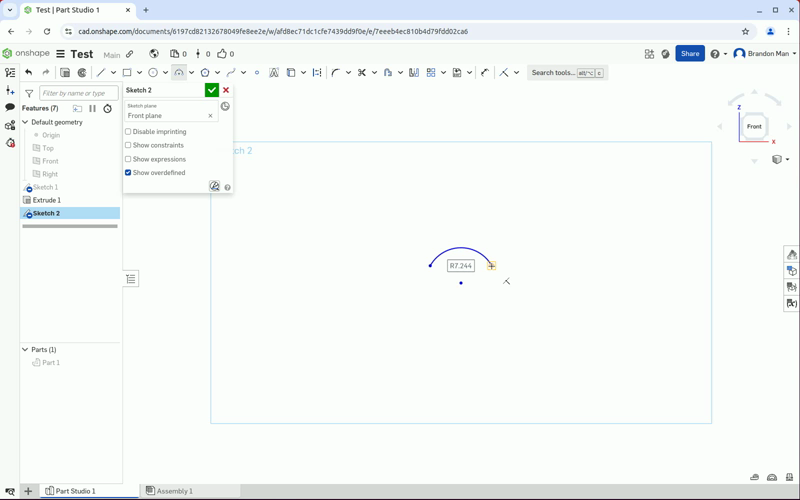
mouse_move(491, 222)
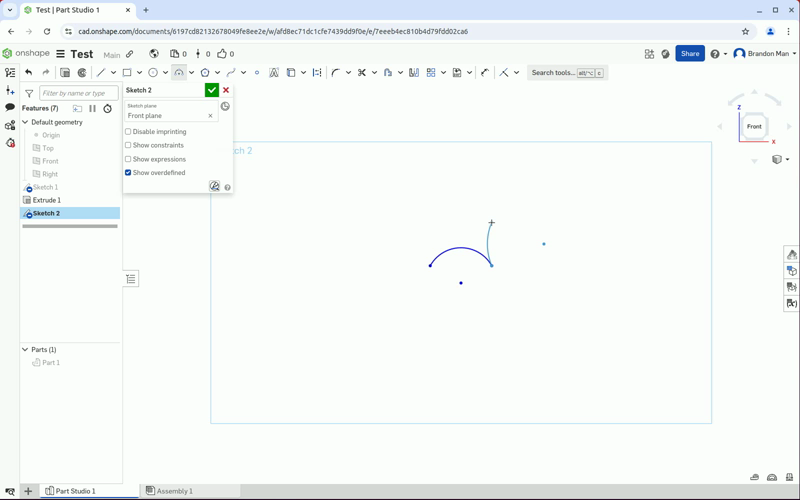
click(491, 222)
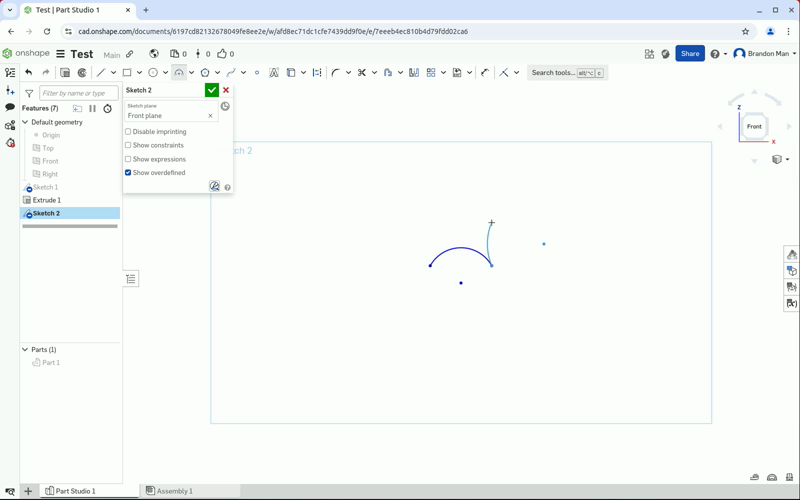
mouse_move(486, 243)
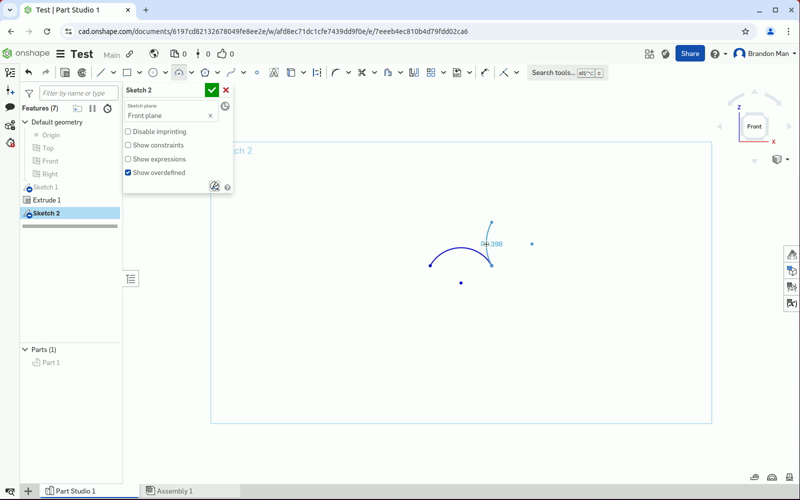
click(486, 243)
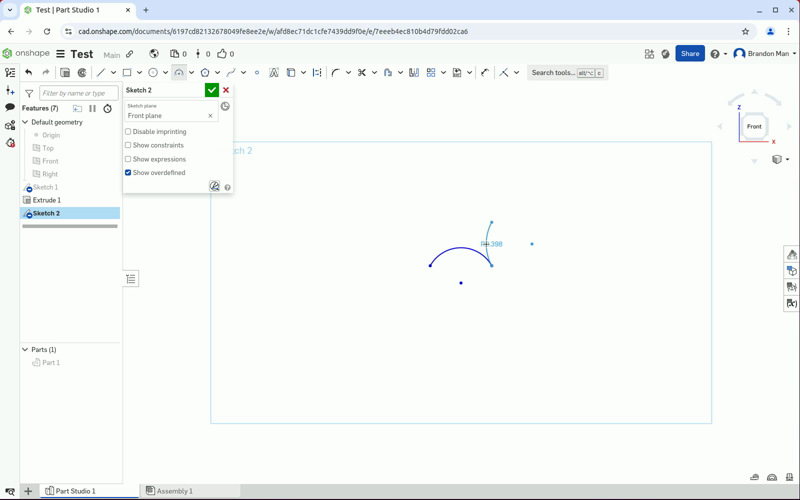
key_up(shift)
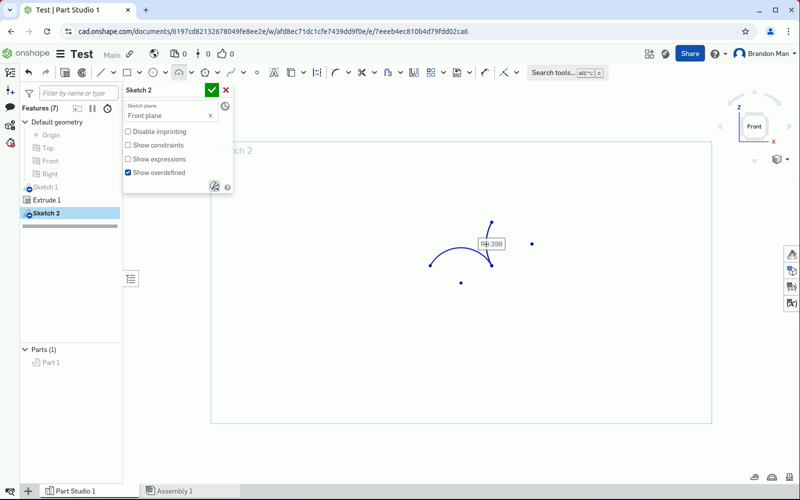
mouse_move(491, 222)
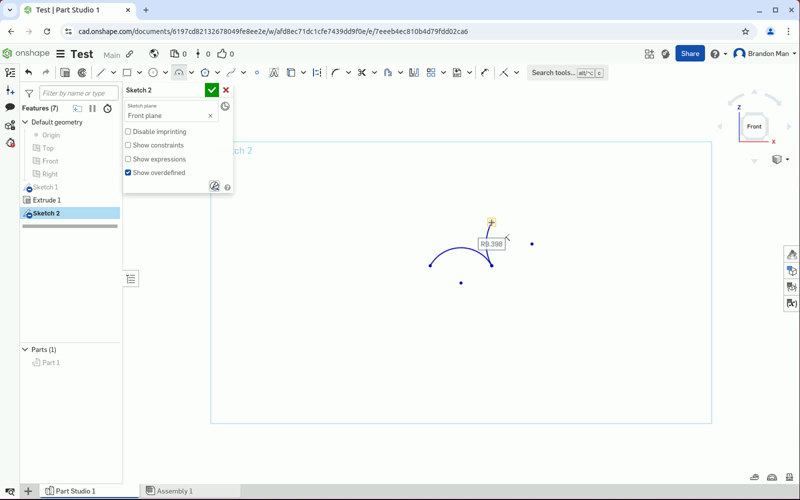
click(491, 222)
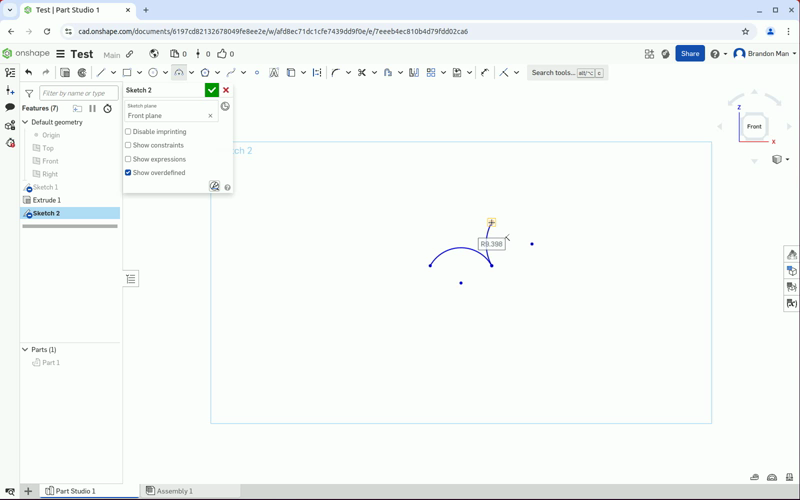
key_down(shift)
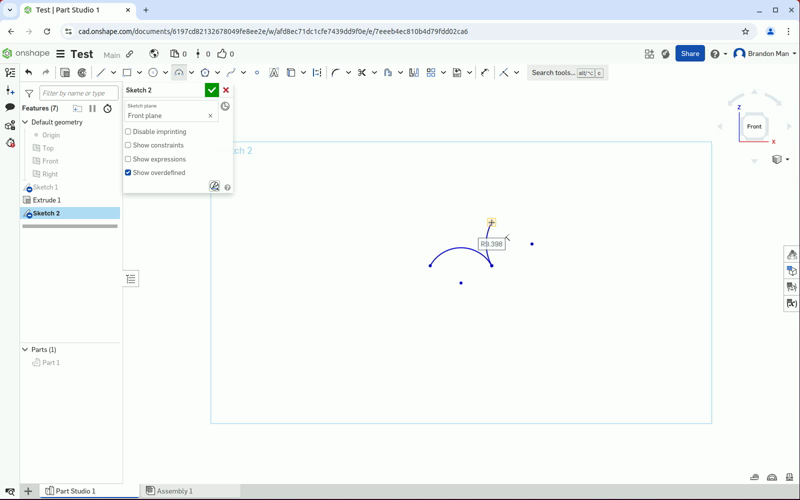
mouse_move(430, 222)
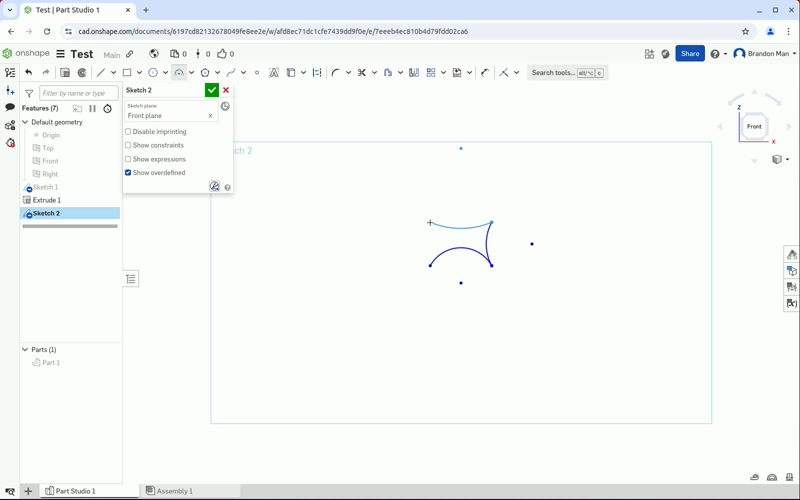
click(430, 222)
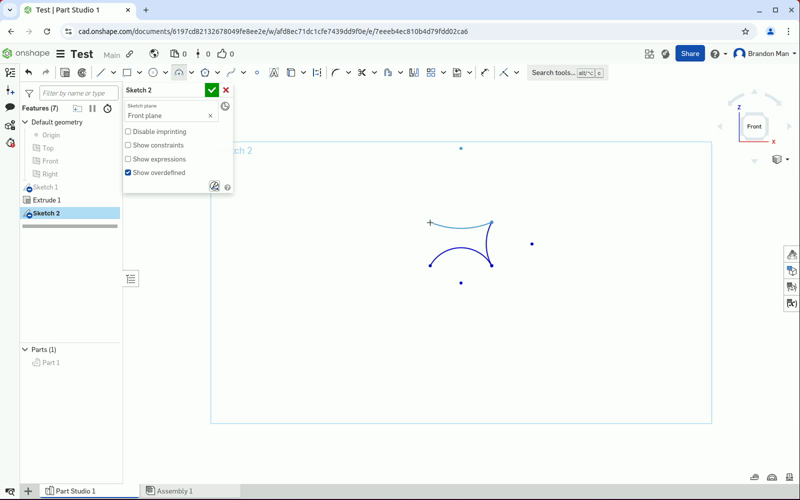
mouse_move(461, 239)
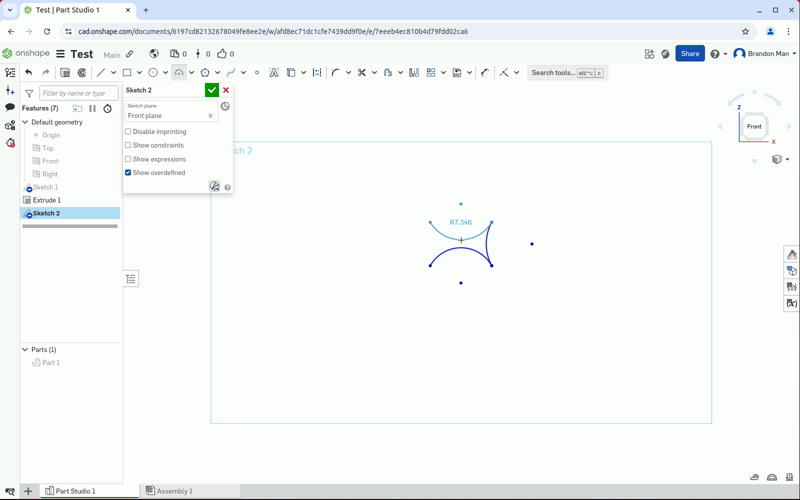
click(461, 239)
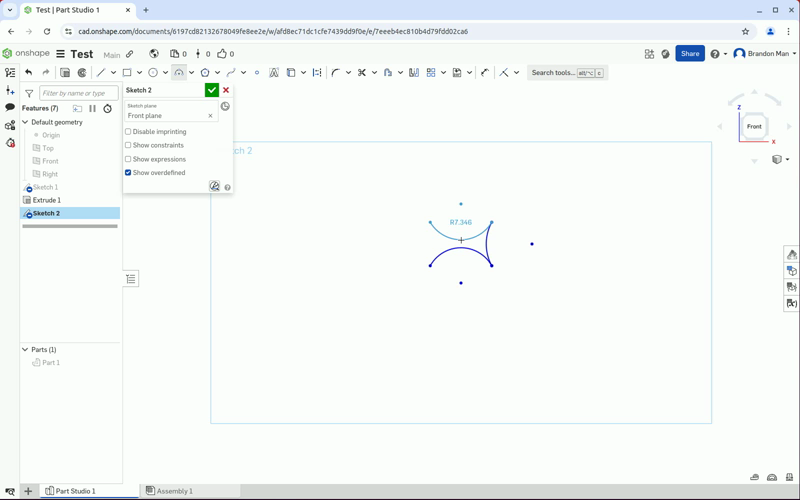
key_up(shift)
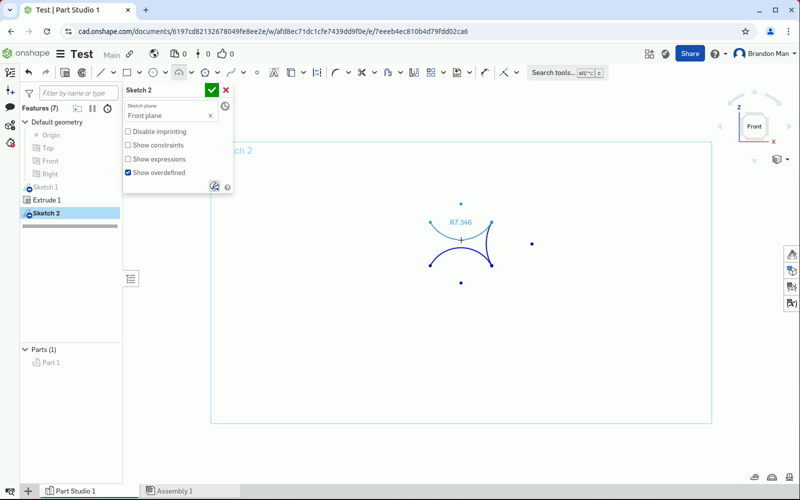
mouse_move(430, 222)
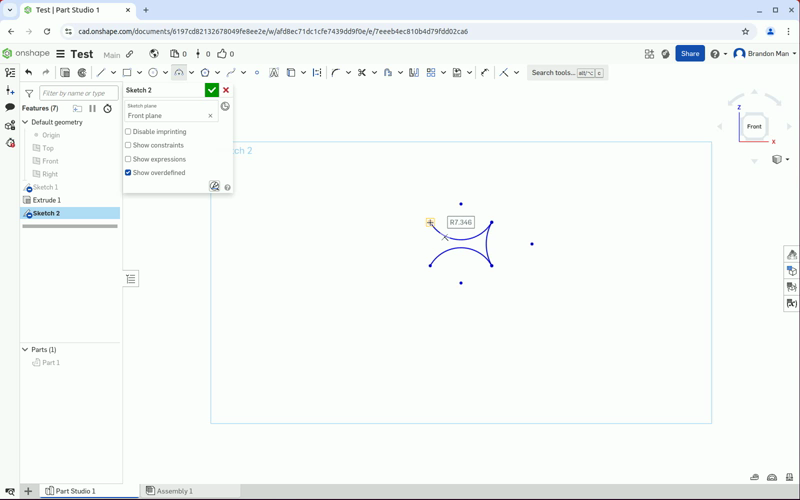
click(430, 222)
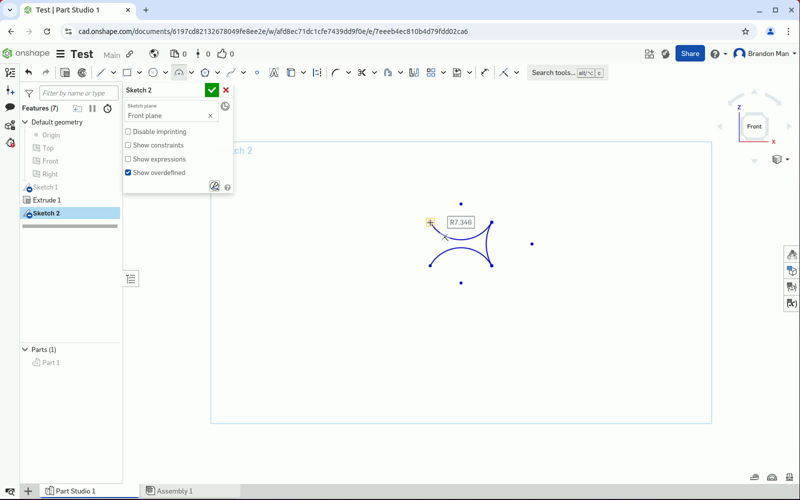
mouse_move(430, 265)
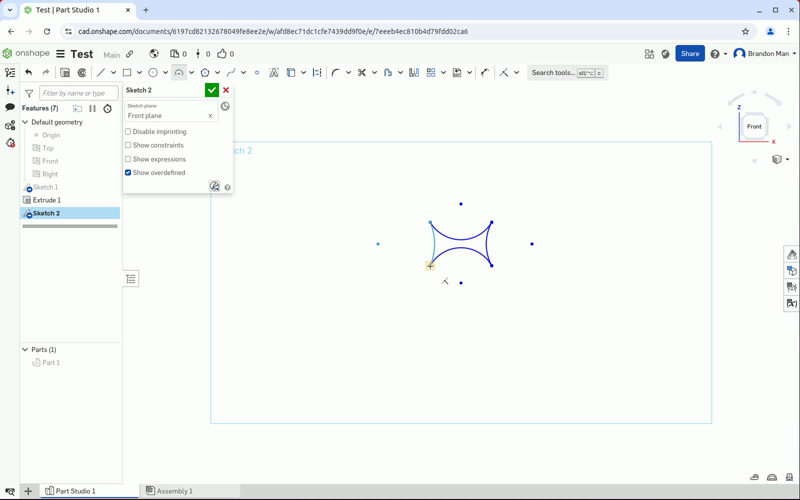
click(430, 265)
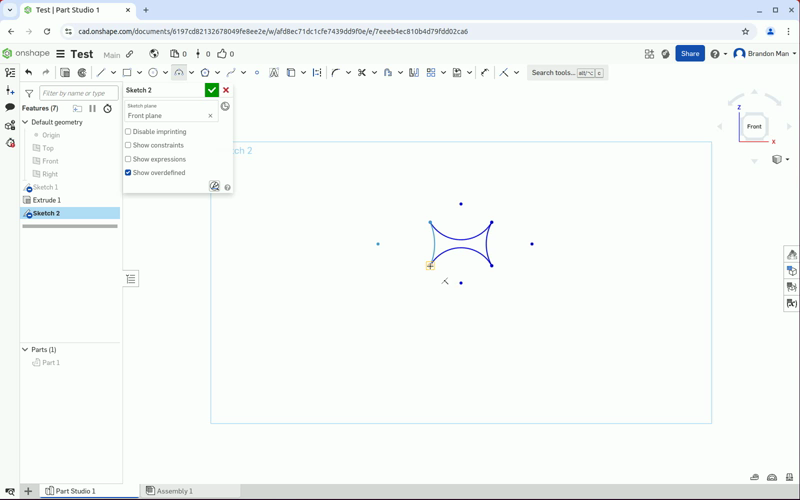
key_down(shift)
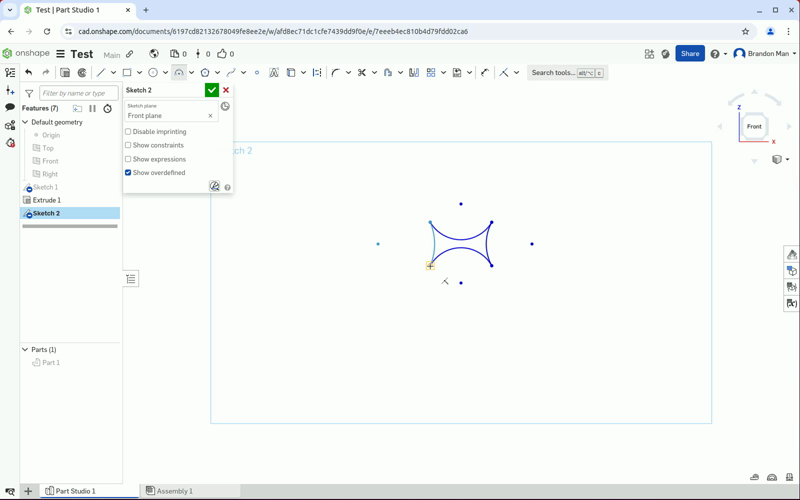
mouse_move(436, 243)
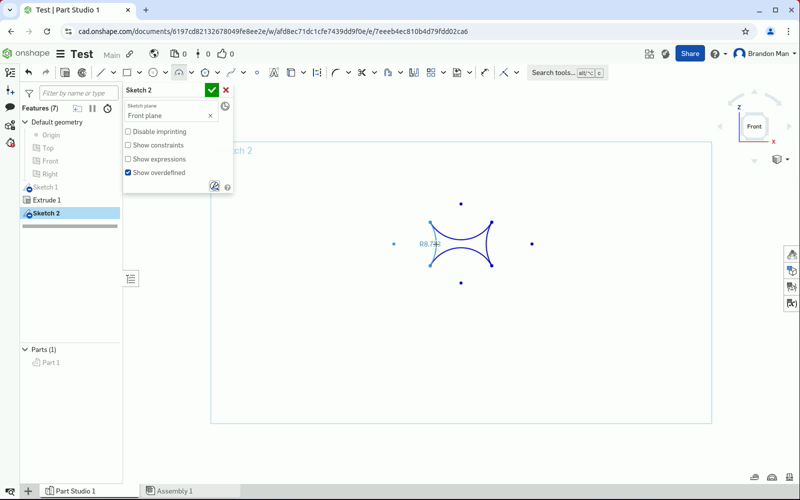
click(436, 243)
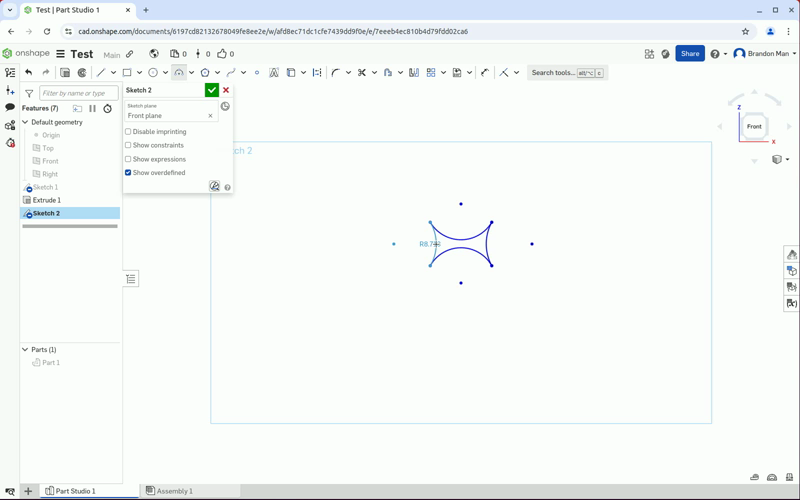
key_up(shift)
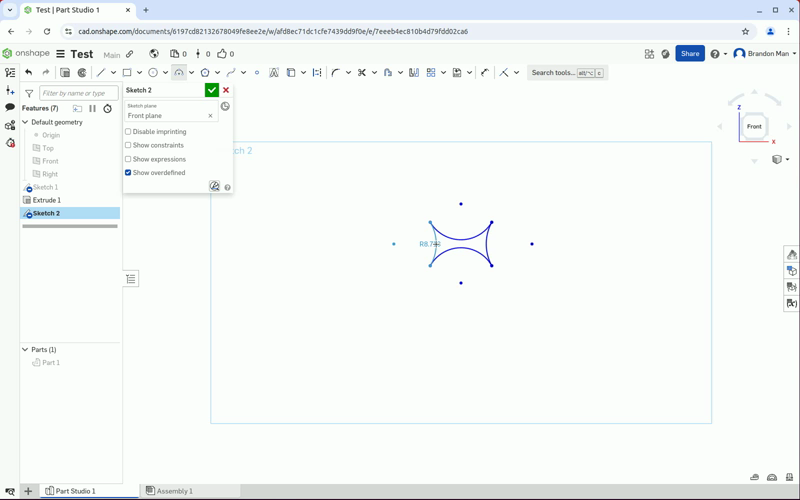
key(esc)
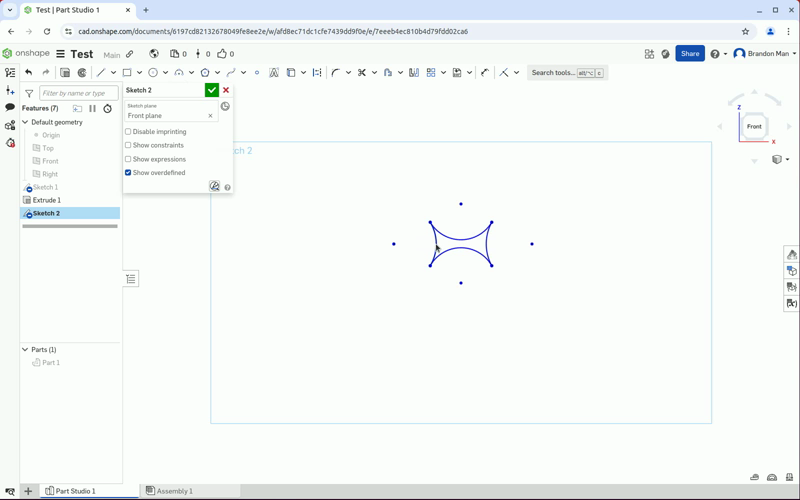
mouse_move(453, 243)
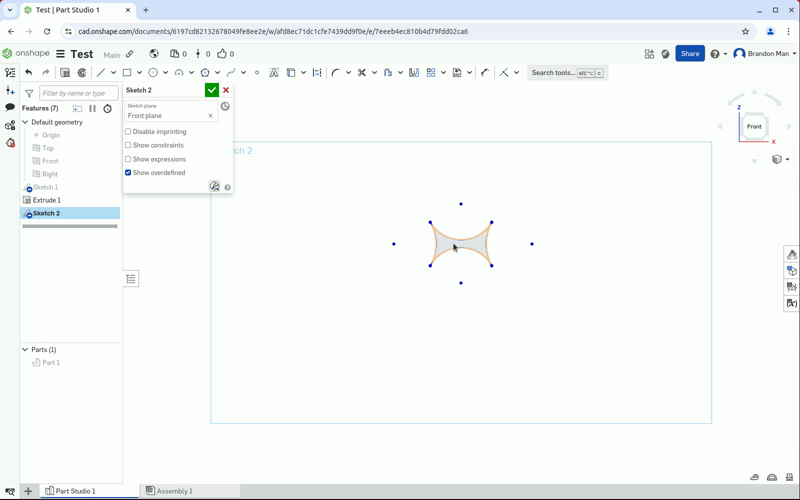
scroll(6)
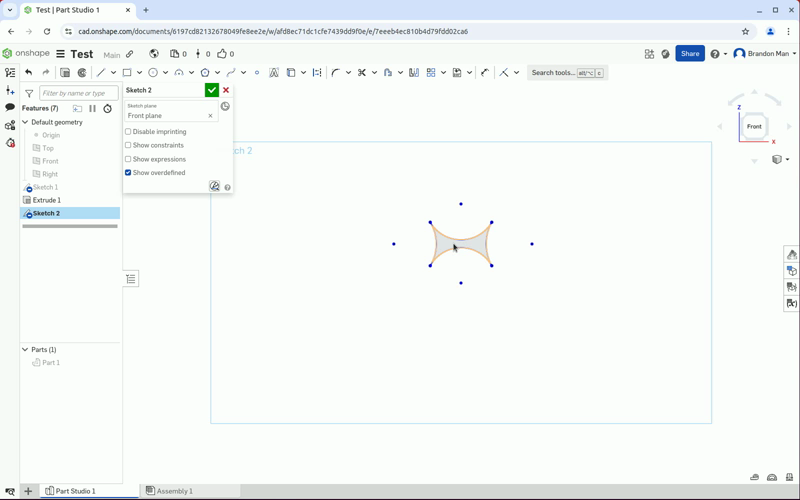
scroll(6)
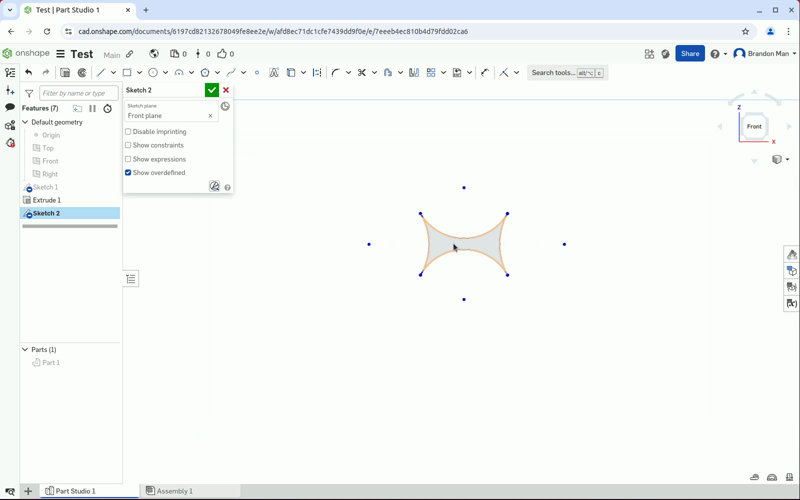
scroll(6)
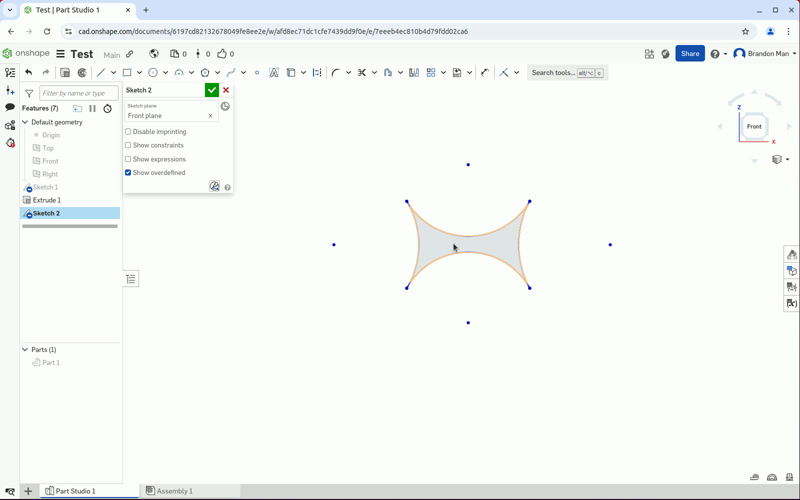
scroll(6)
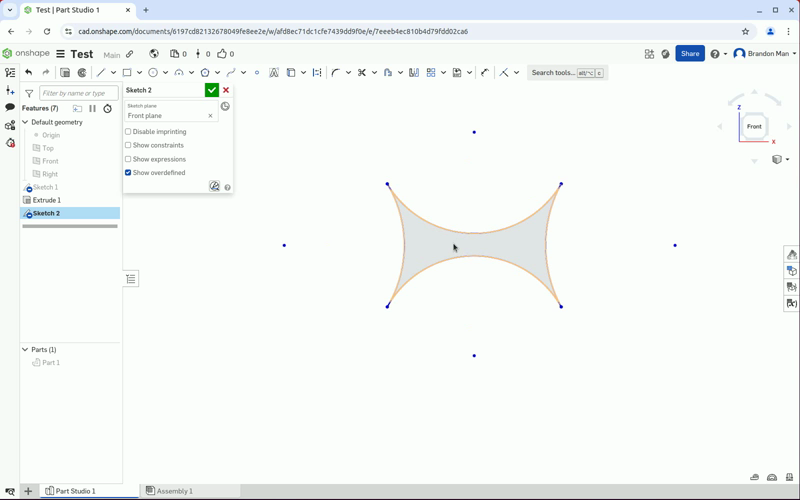
scroll(6)
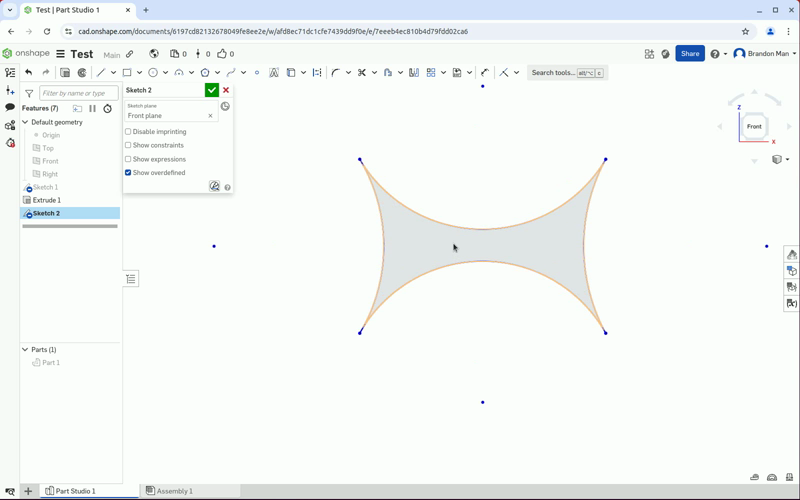
scroll(6)
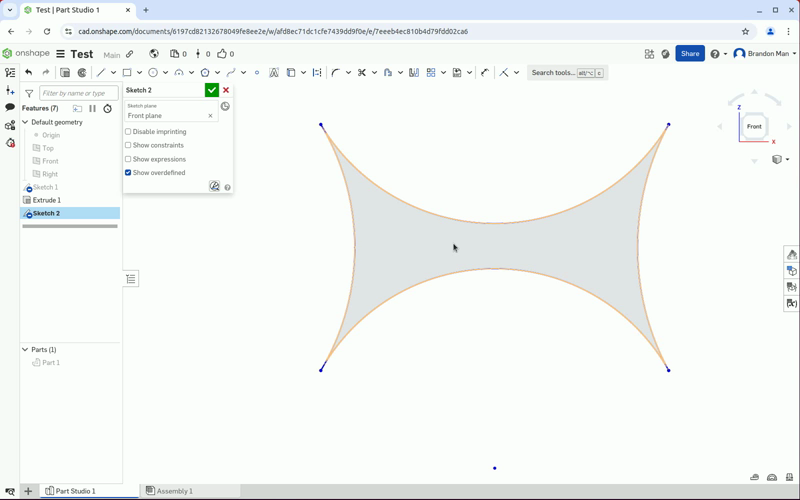
scroll(6)
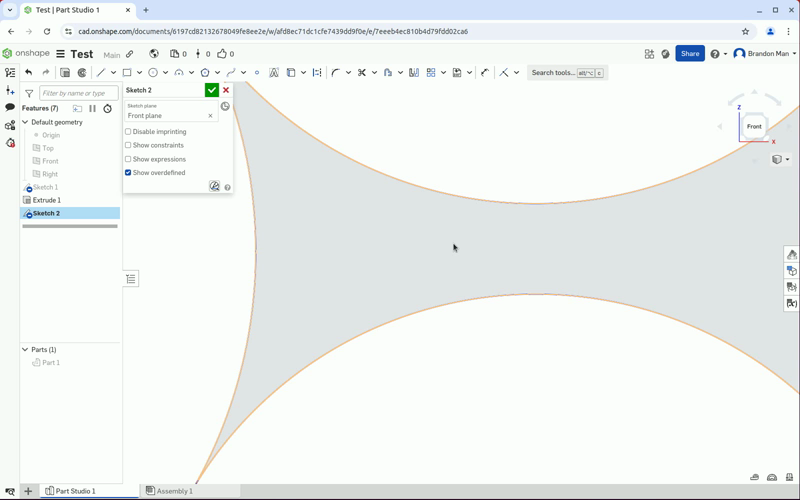
click(453, 243)
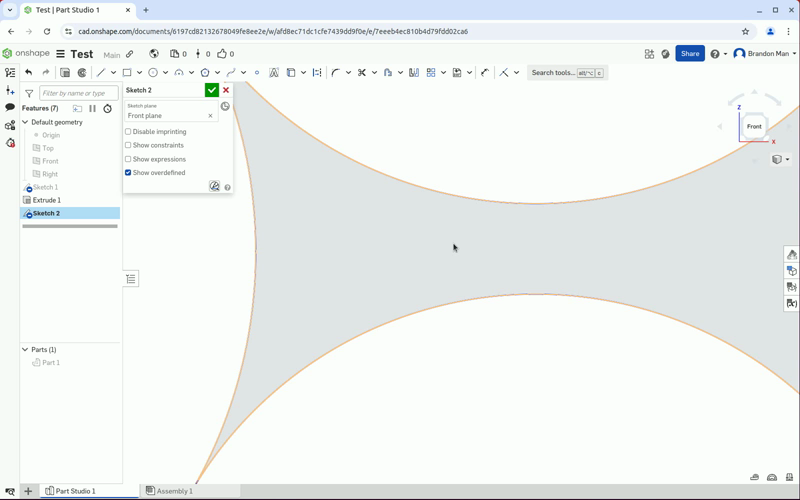
scroll(-6)
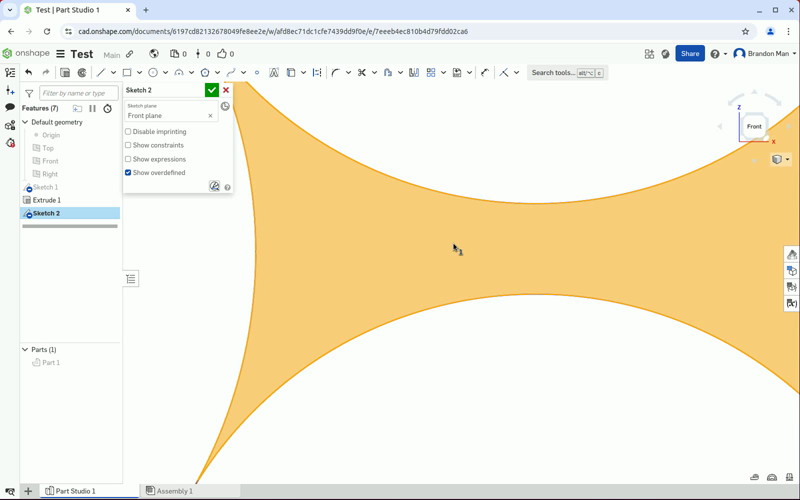
scroll(-6)
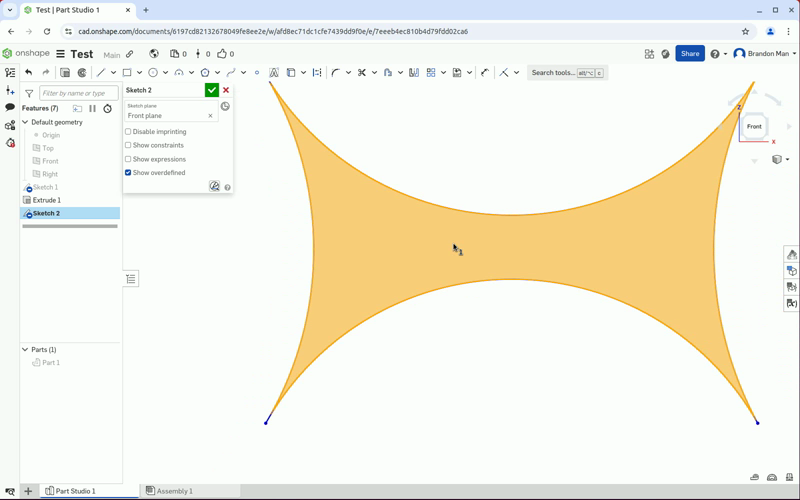
scroll(-6)
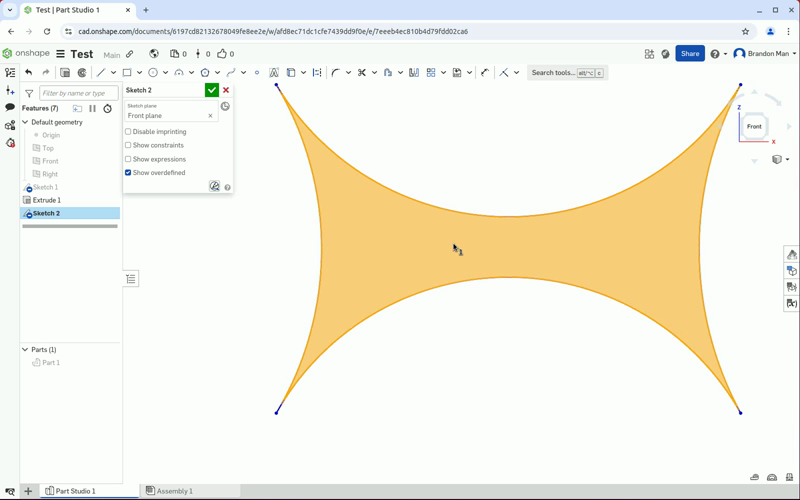
scroll(-6)
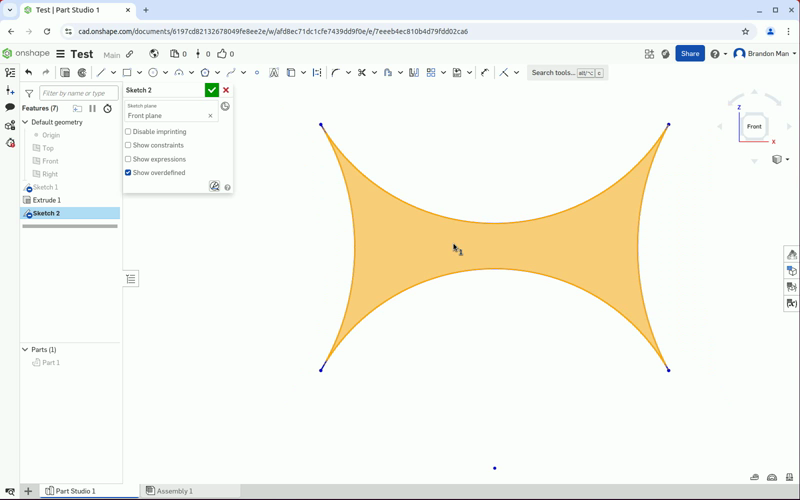
scroll(-6)
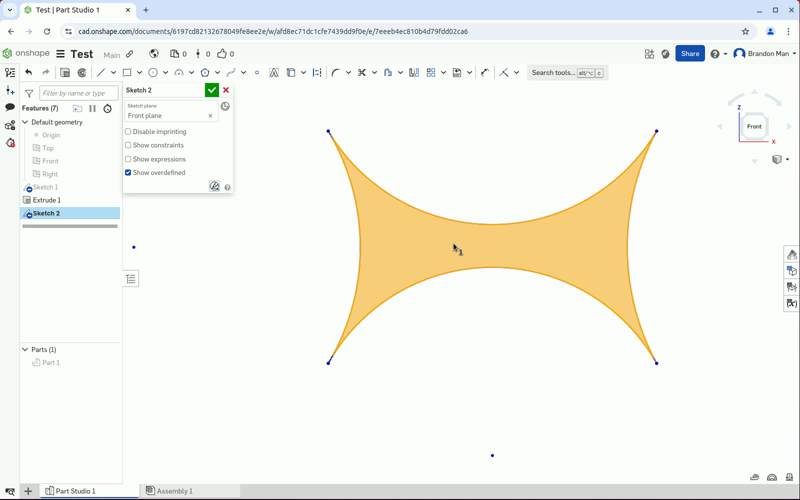
scroll(-6)
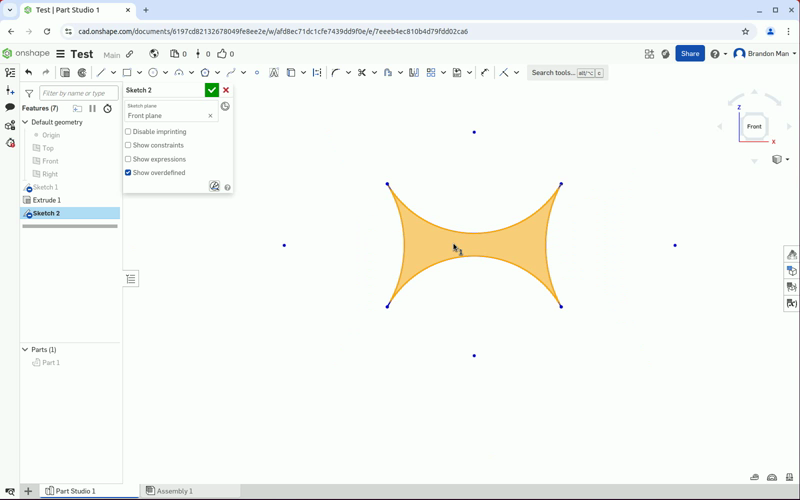
scroll(-6)
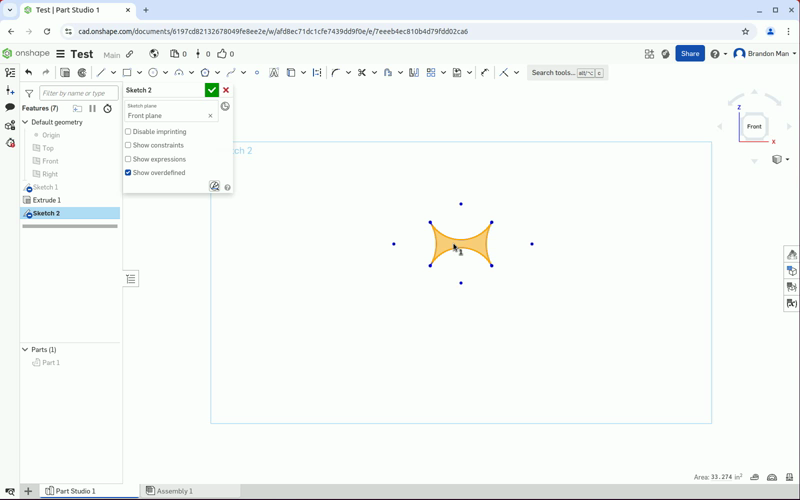
mouse_move(73, 352)
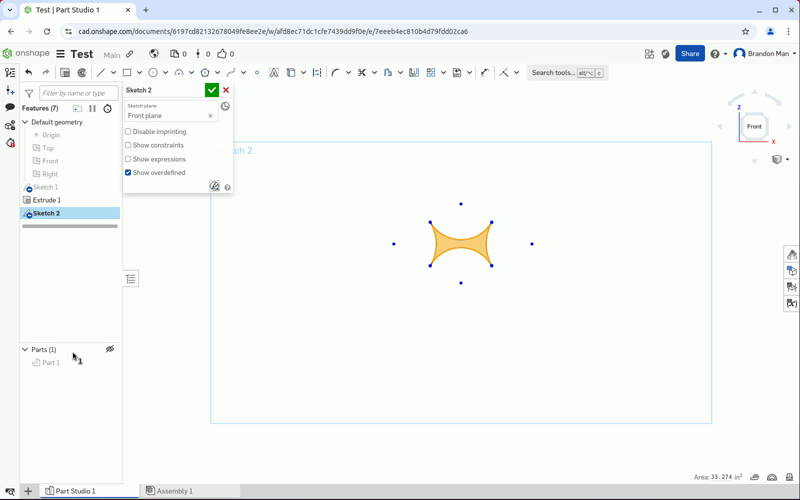
key(shift+y)
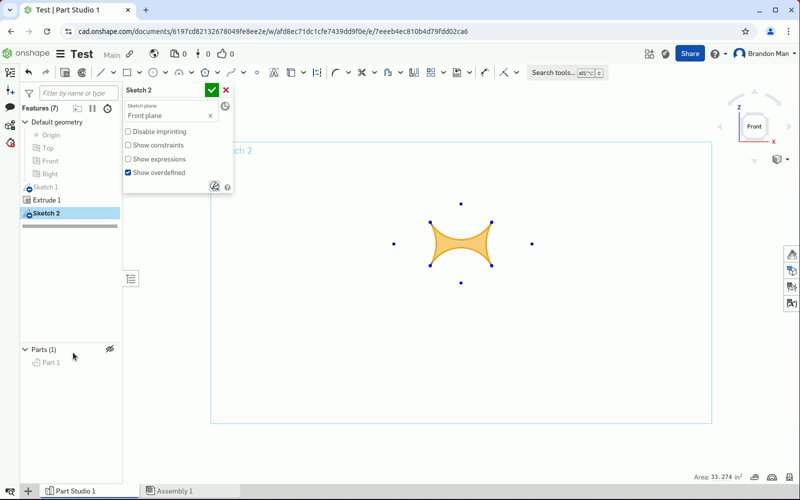
key(shift+e)
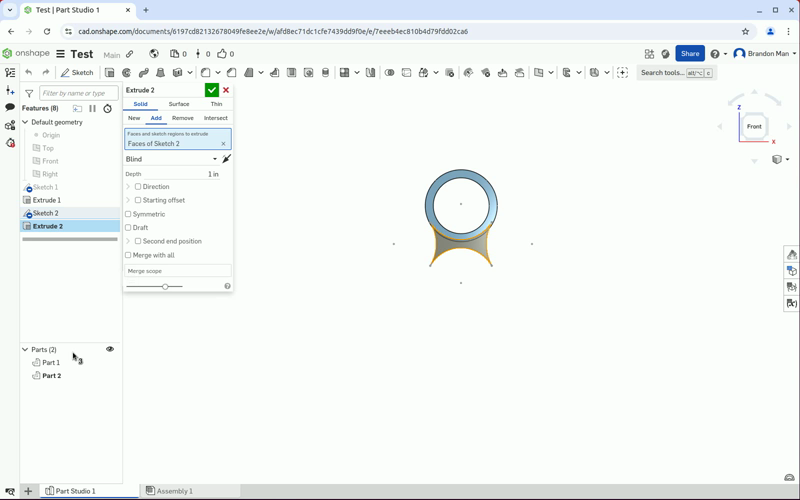
mouse_move(143, 106)
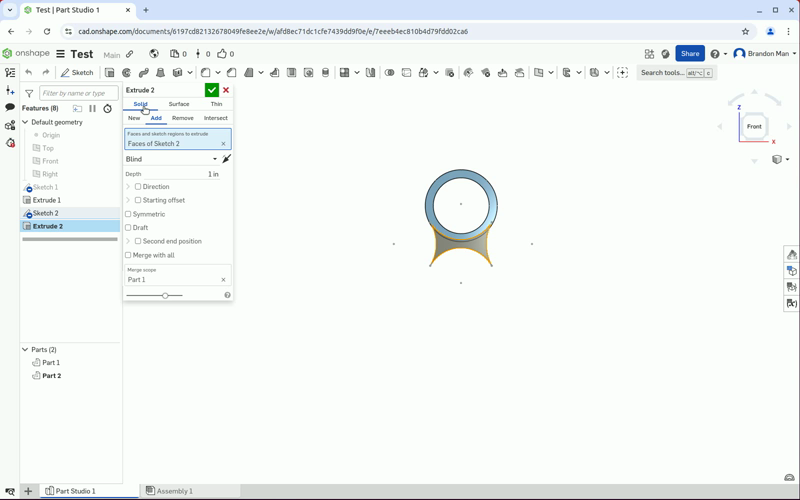
click(143, 106)
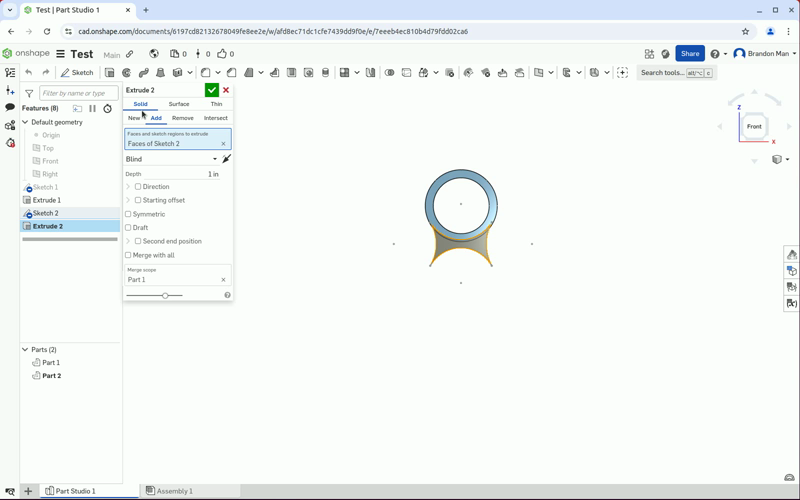
mouse_move(137, 120)
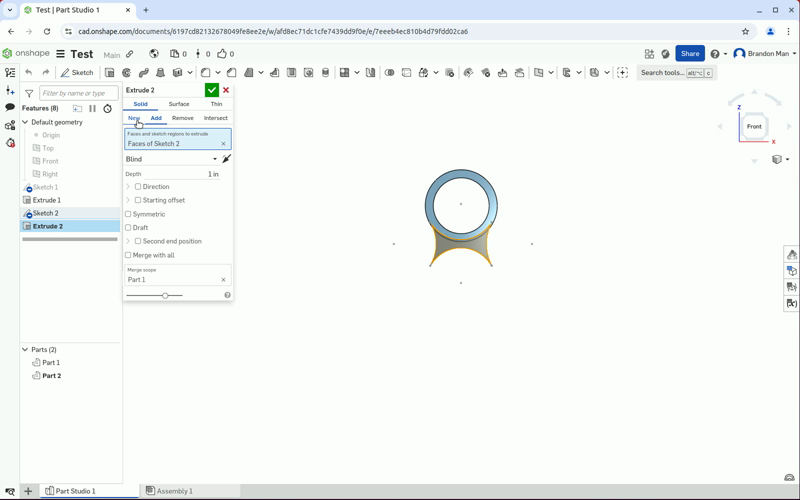
click(137, 120)
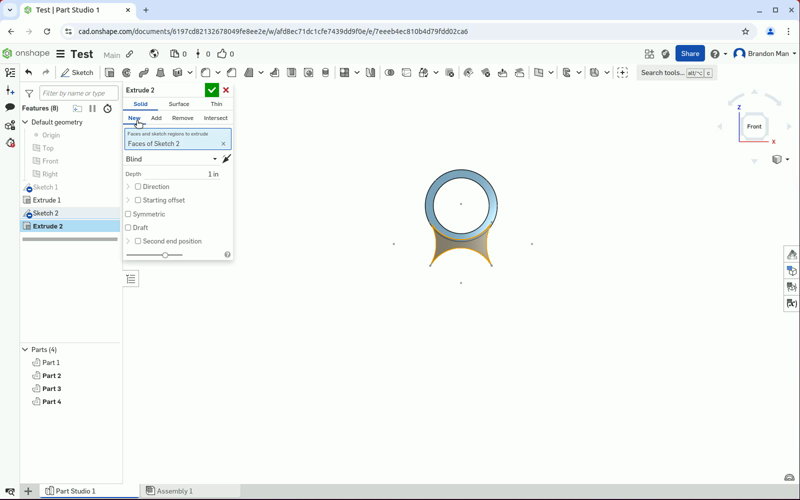
key(tab, 4)
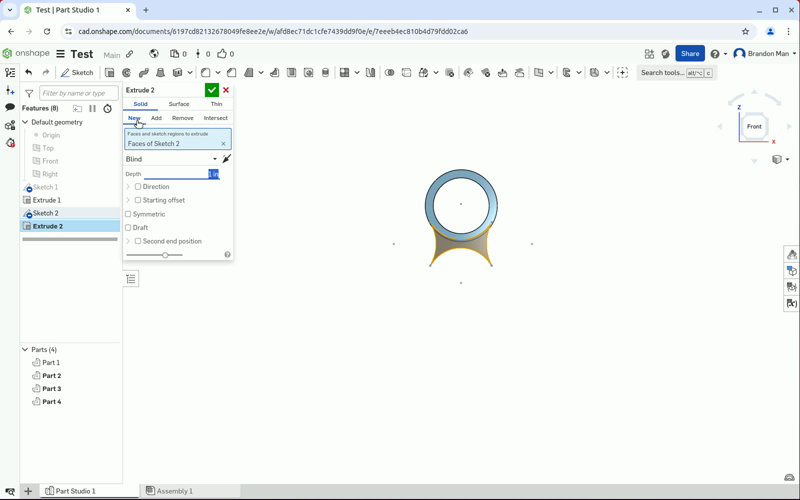
text(3.129)
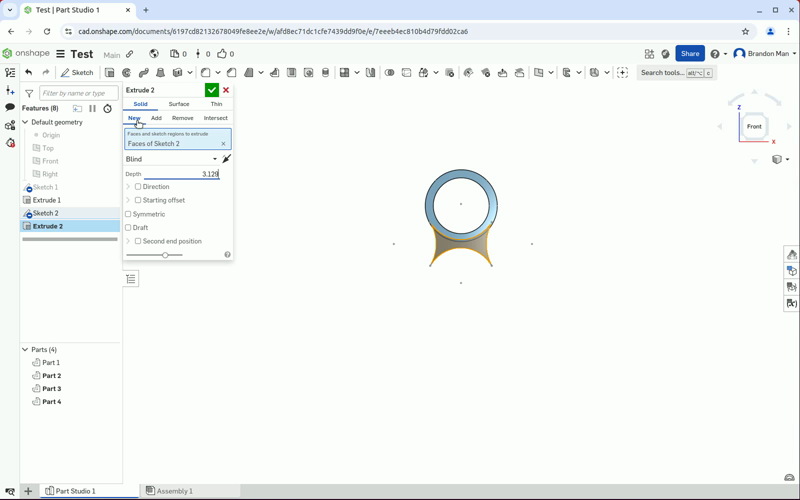
key(enter)
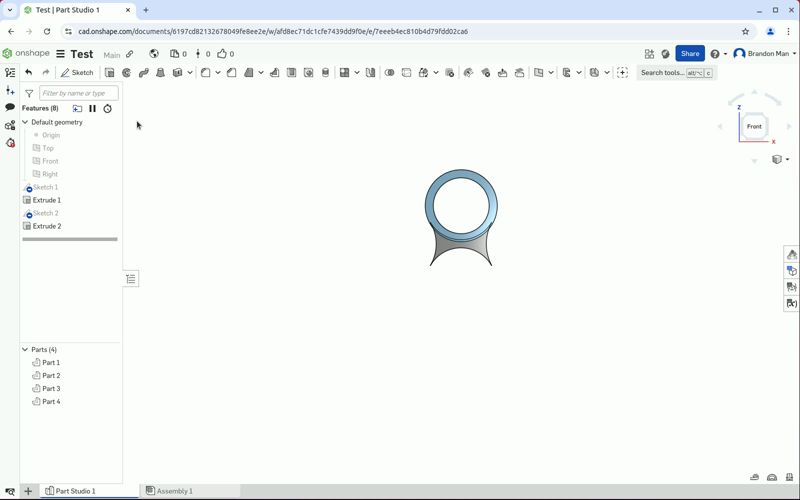
key(shift+h)
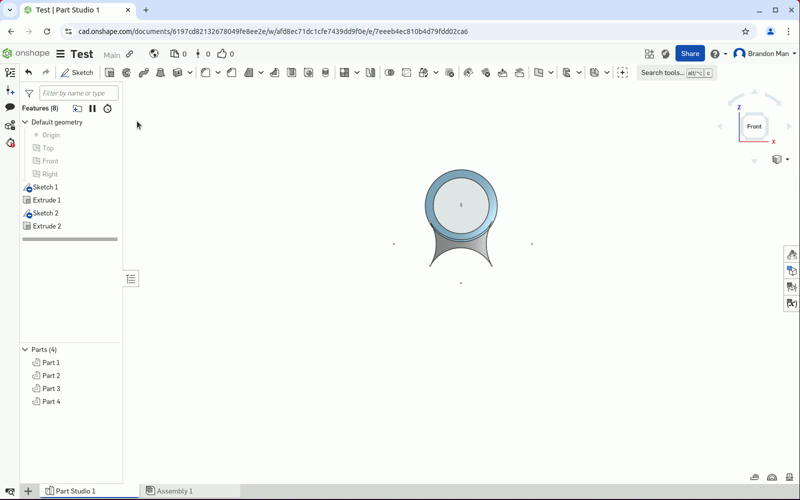
key(shift+h)
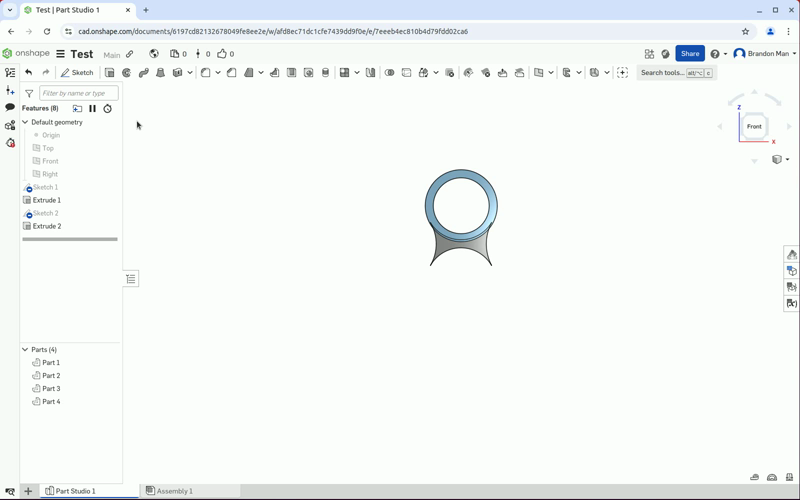
mouse_move(73, 189)
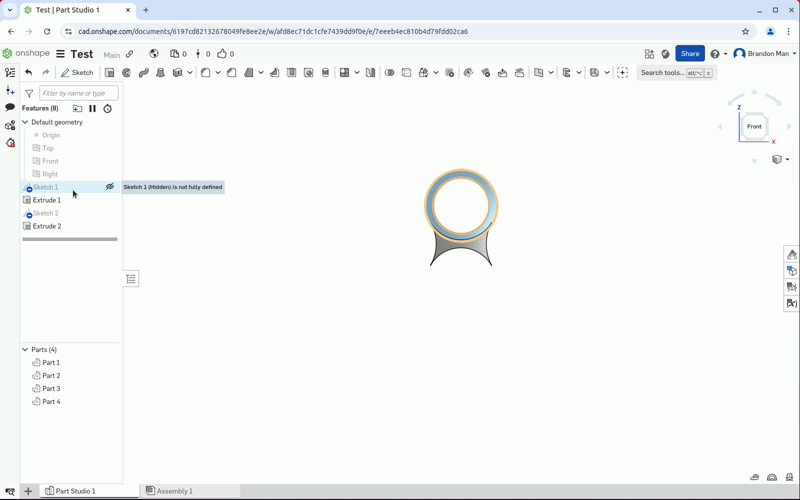
click(73, 189)
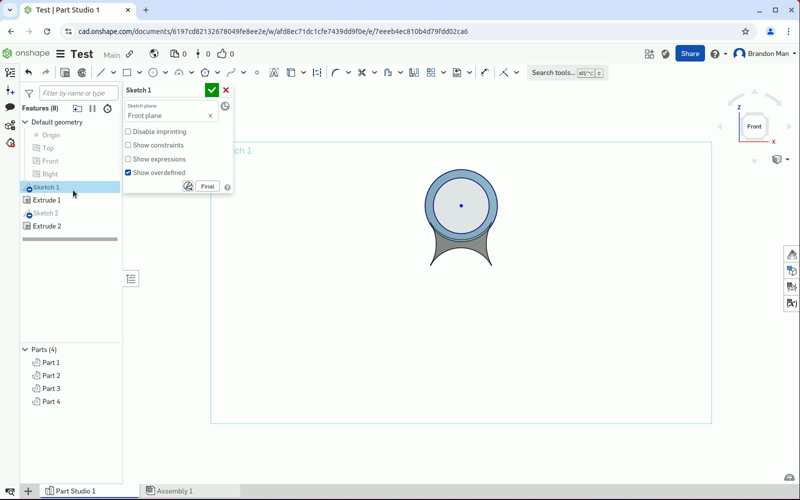
mouse_move(229, 92)
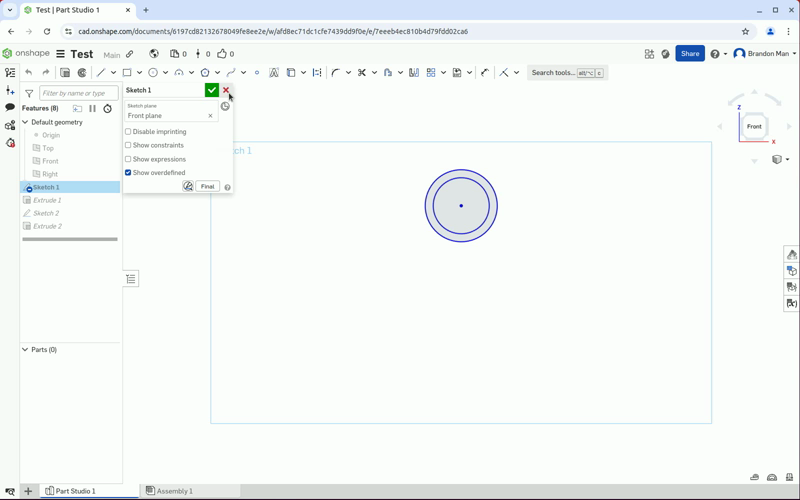
click(229, 92)
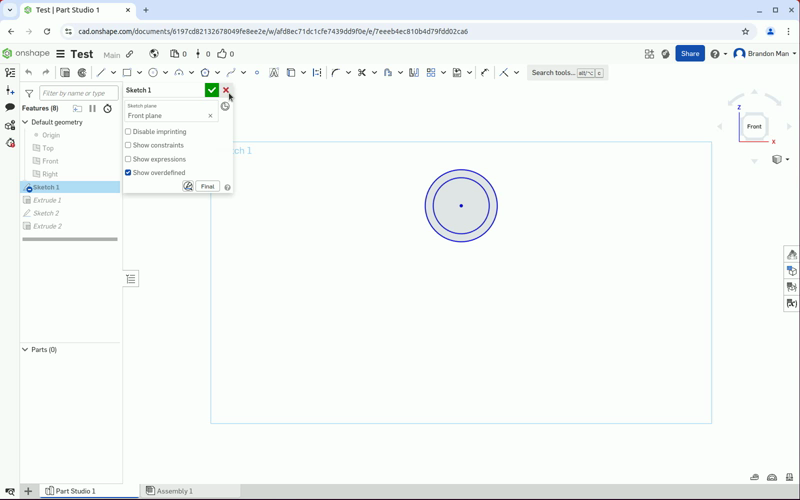
key(shift+s)
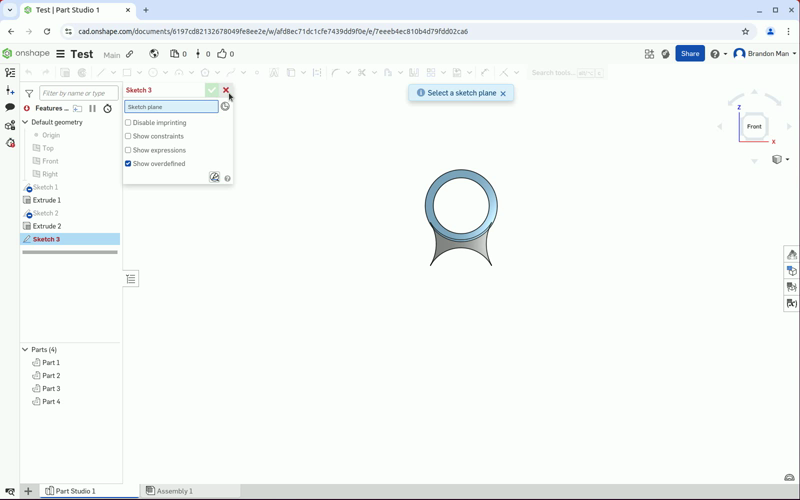
mouse_move(73, 163)
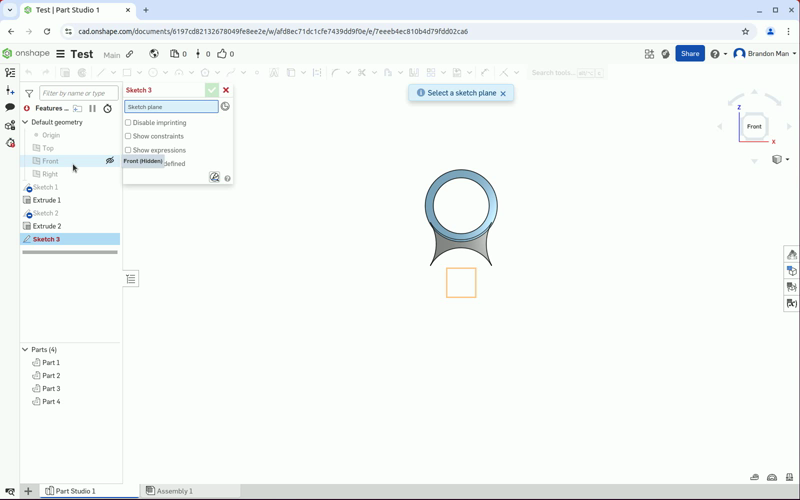
click(73, 163)
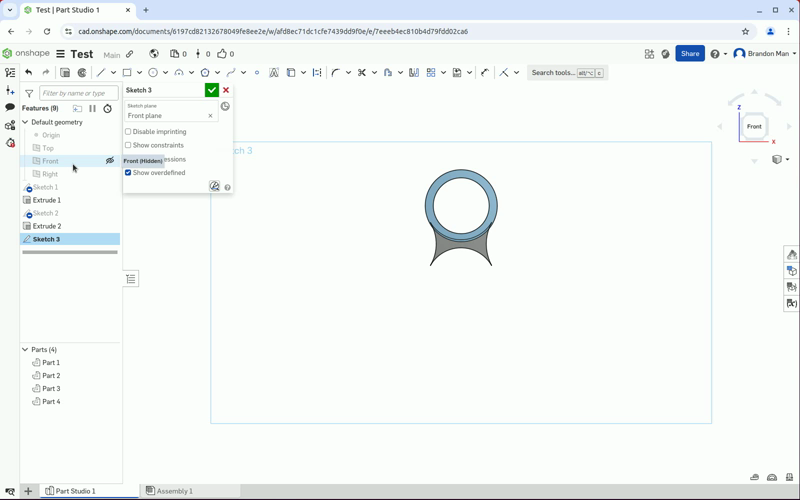
mouse_move(73, 352)
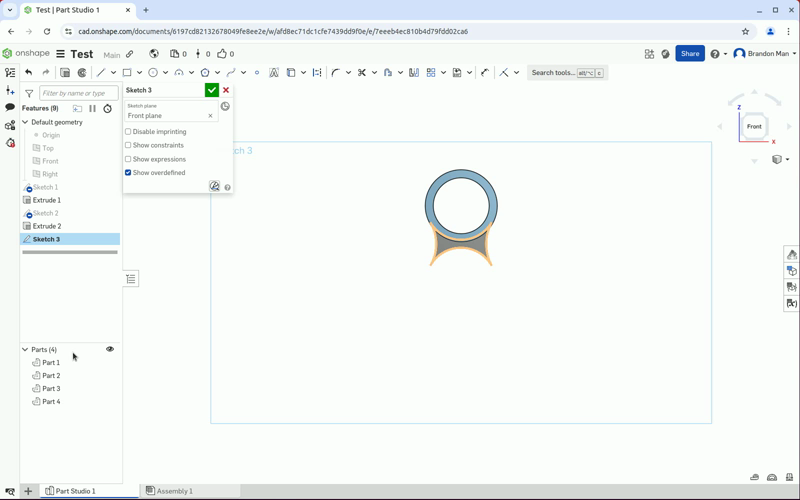
key(y)
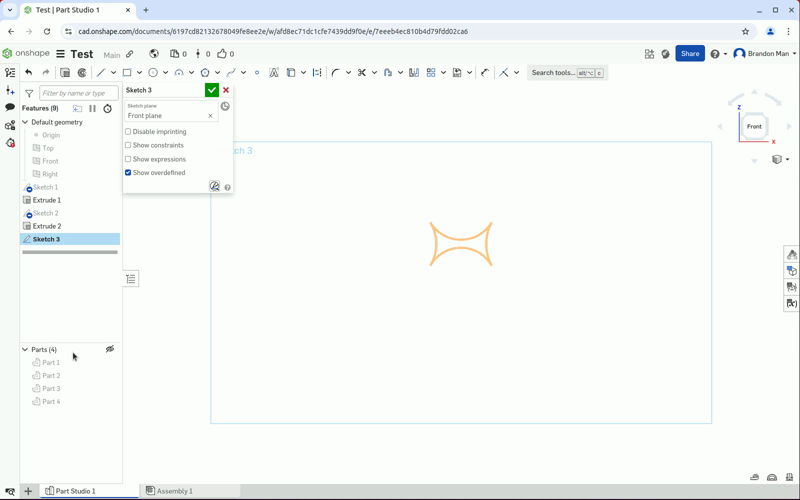
key(c)
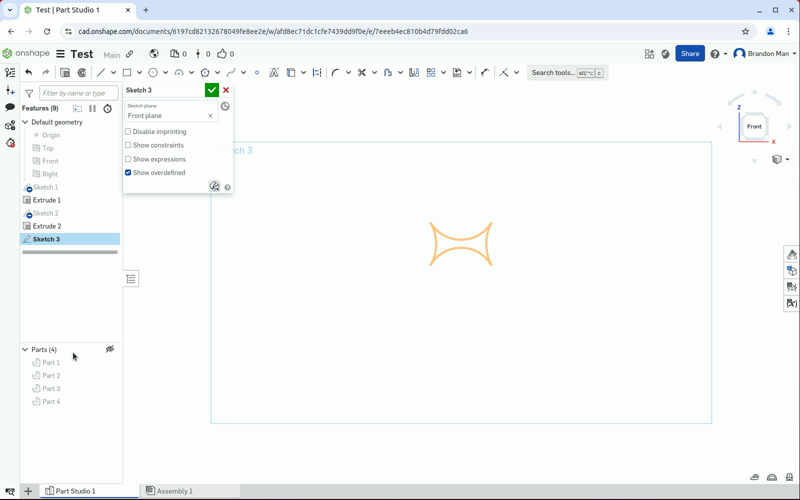
key_down(shift)
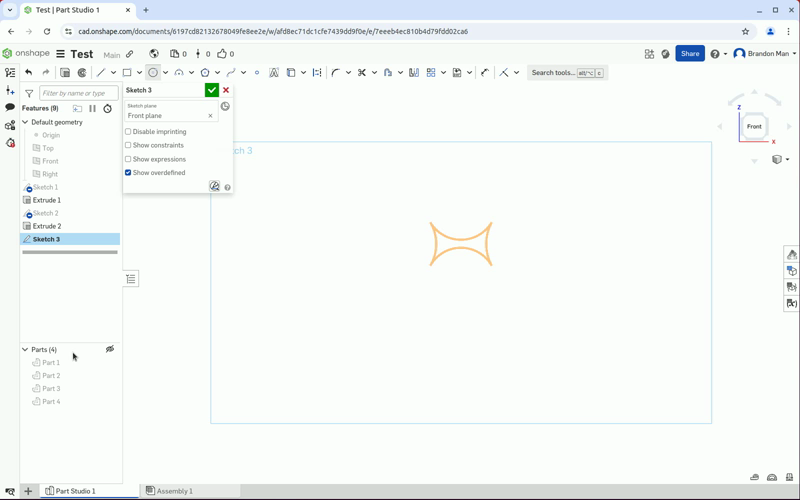
mouse_move(461, 282)
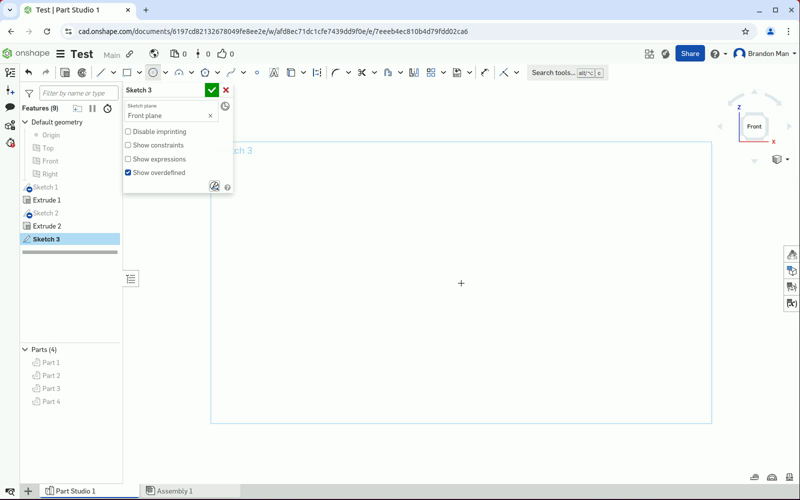
click(461, 282)
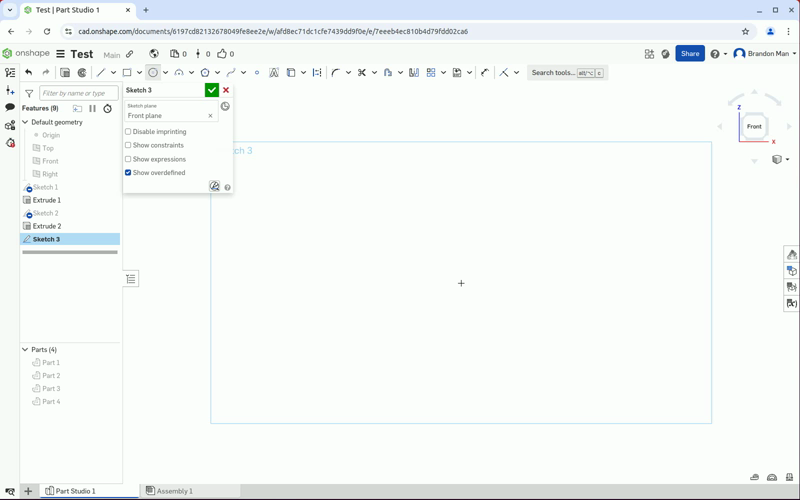
key_up(shift)
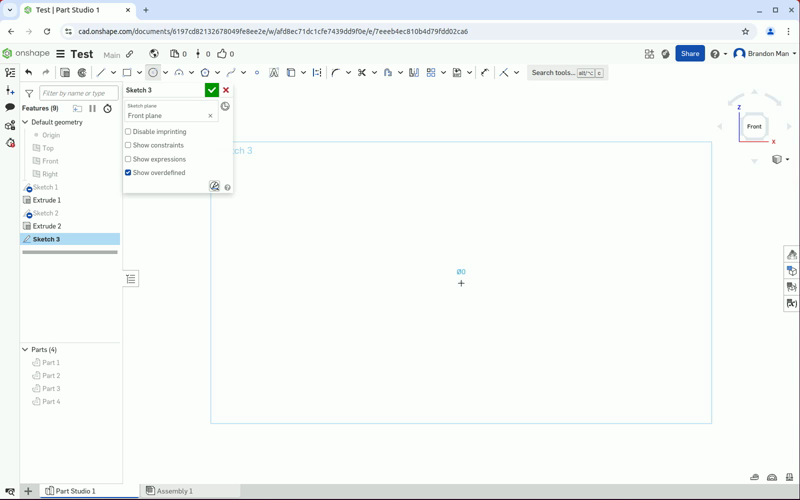
mouse_move(497, 282)
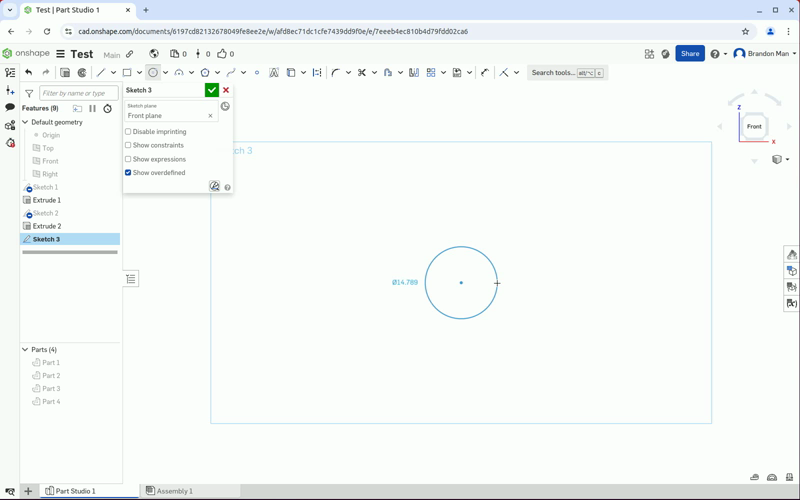
click(497, 282)
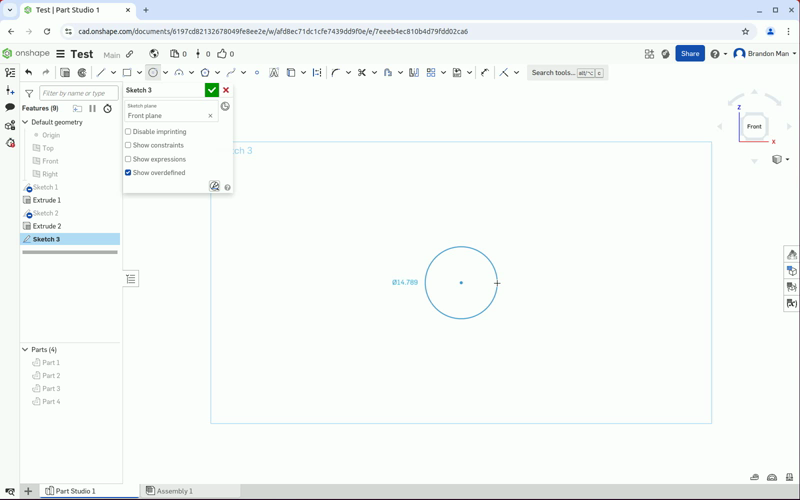
key(esc)
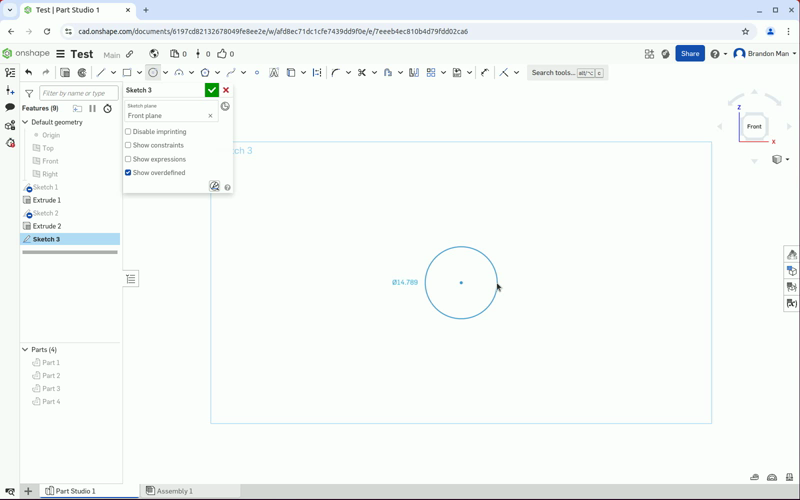
key(c)
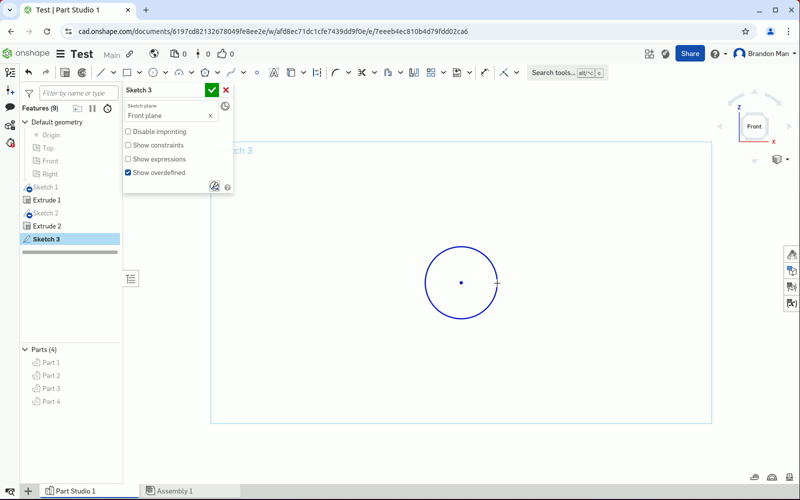
key_down(shift)
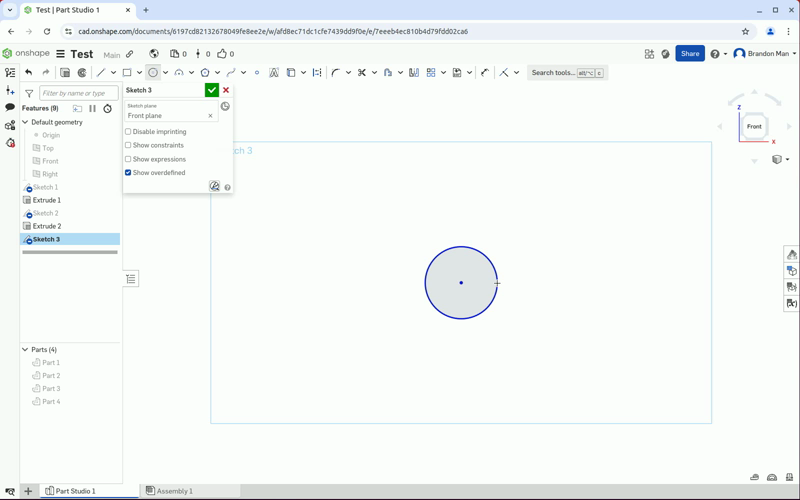
mouse_move(461, 282)
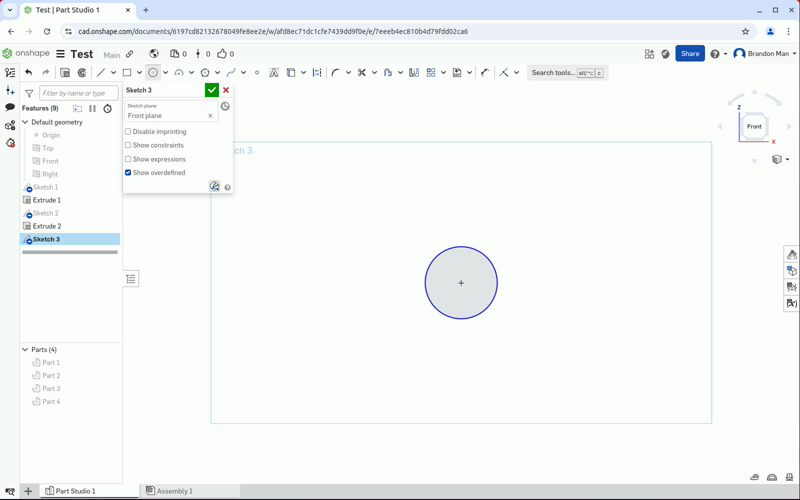
click(461, 282)
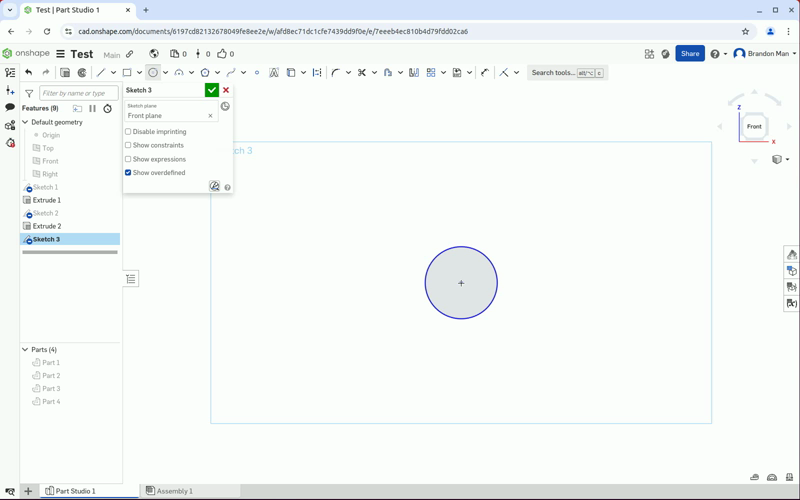
key_up(shift)
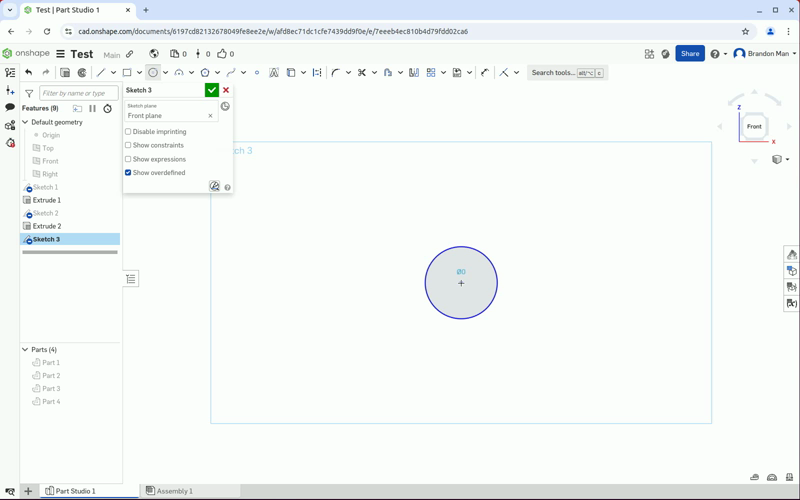
mouse_move(489, 282)
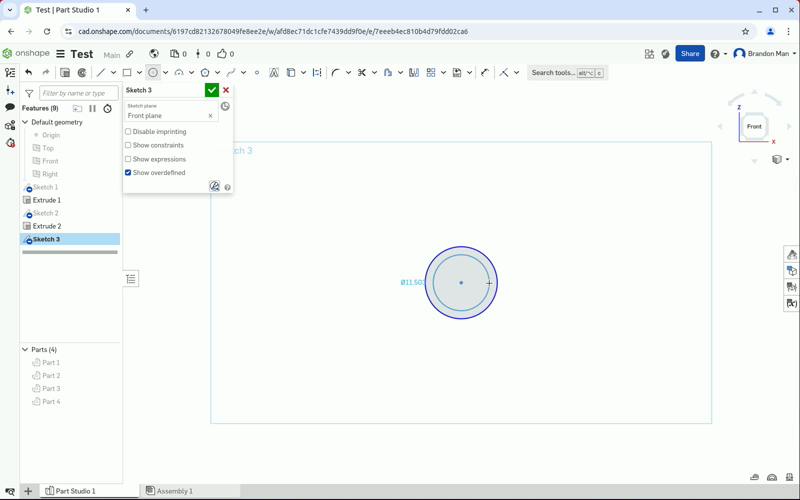
click(489, 282)
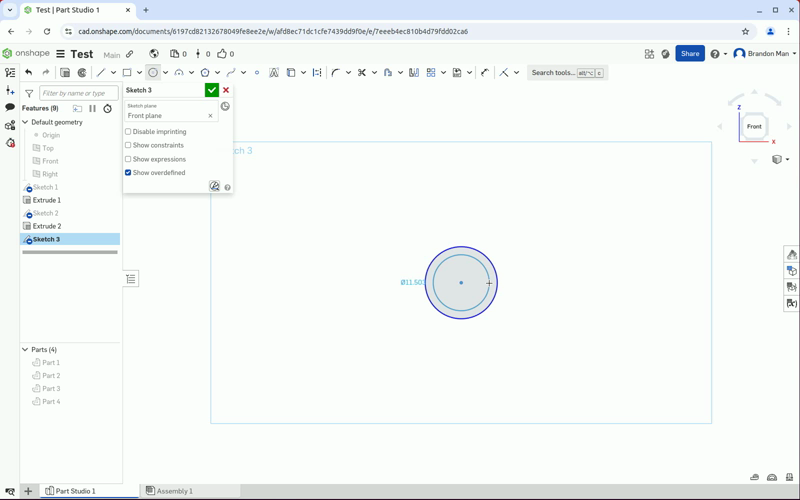
key(esc)
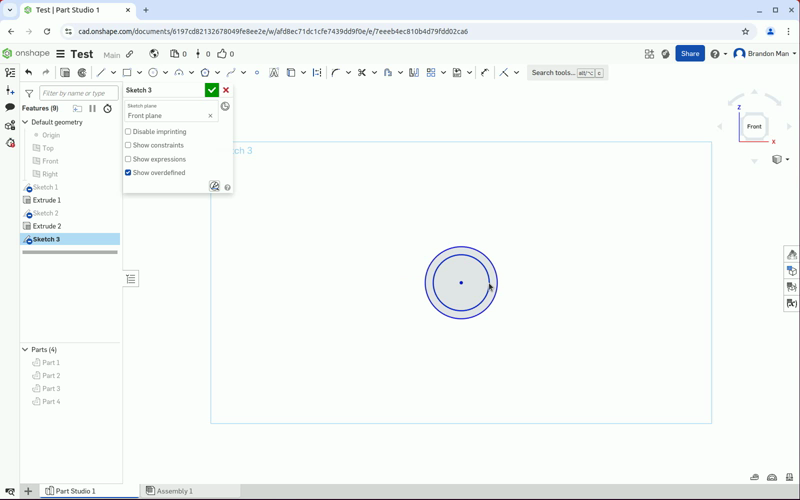
mouse_move(435, 305)
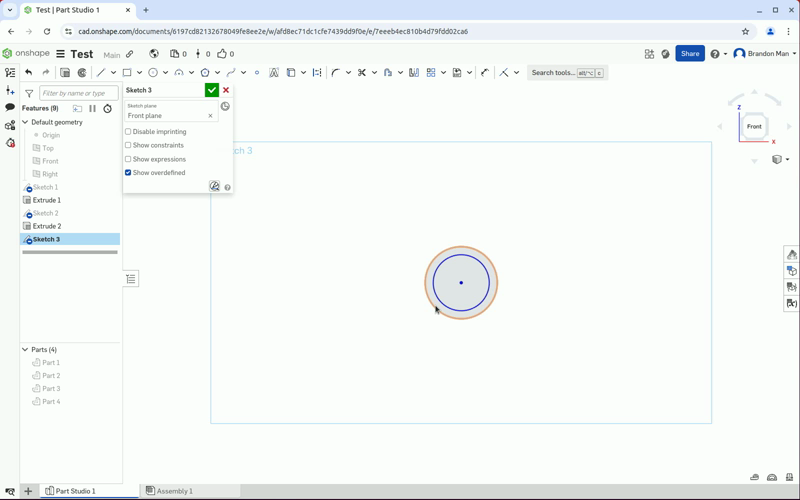
scroll(6)
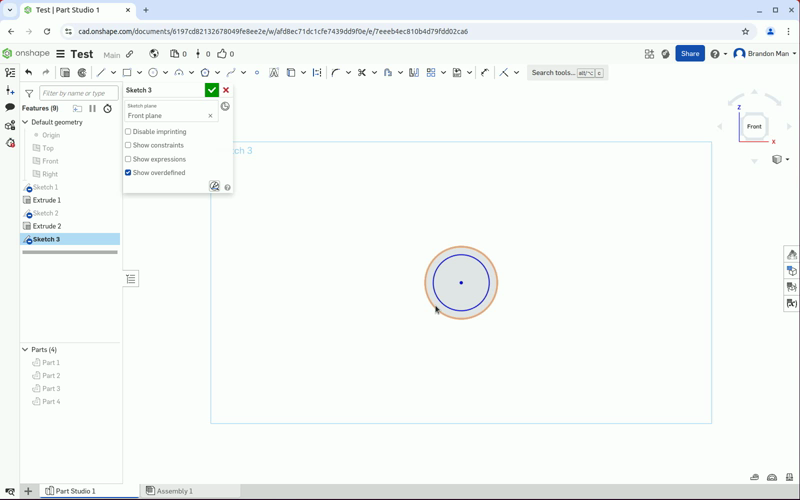
scroll(6)
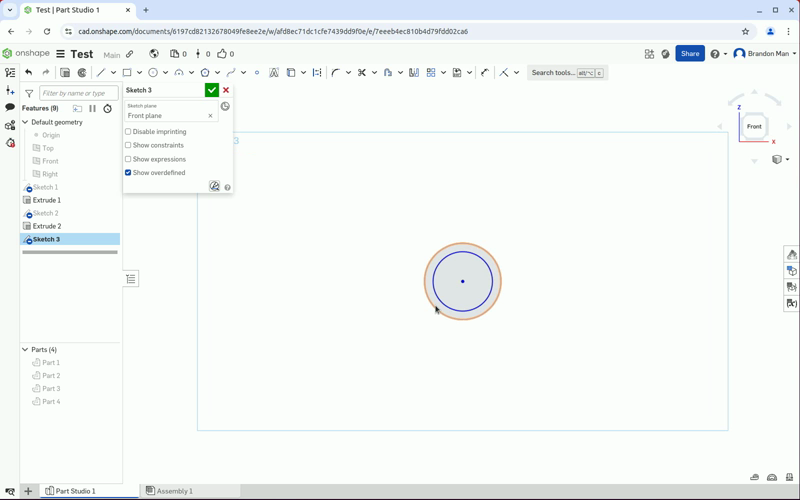
scroll(6)
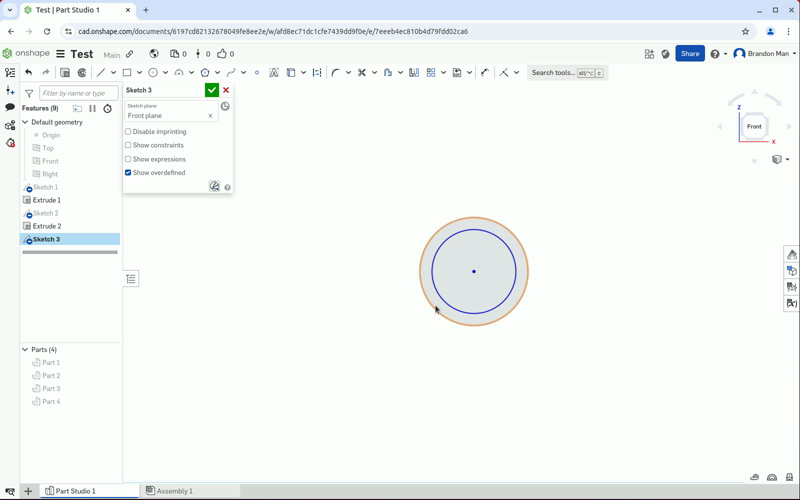
scroll(6)
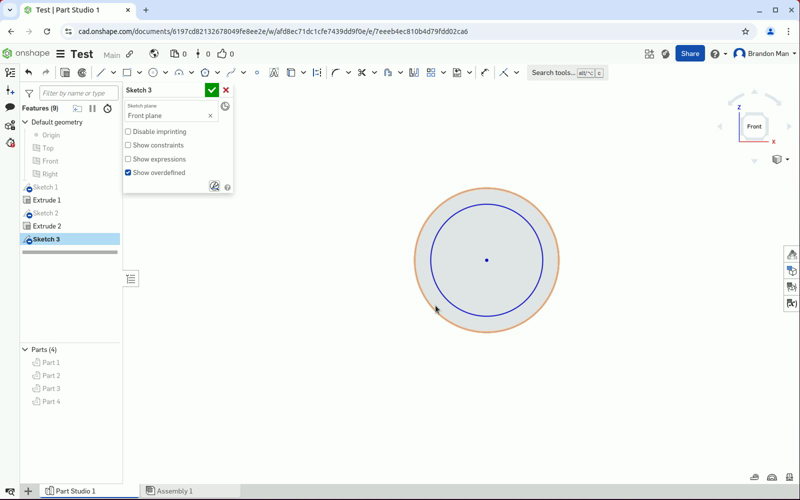
scroll(6)
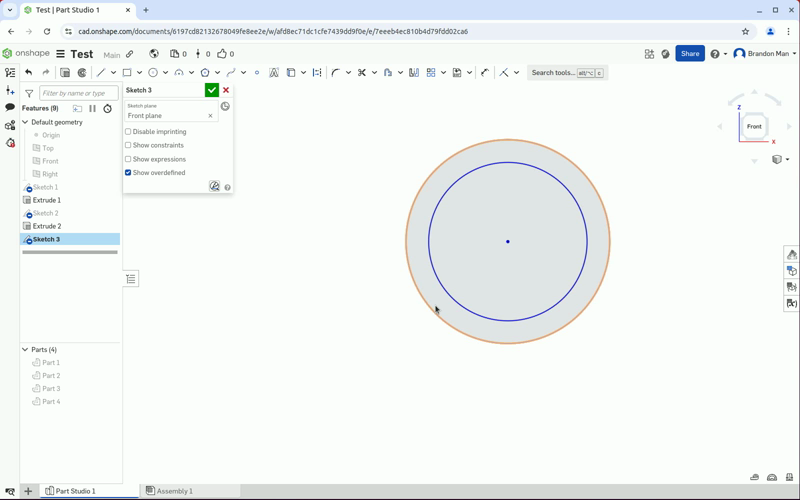
scroll(6)
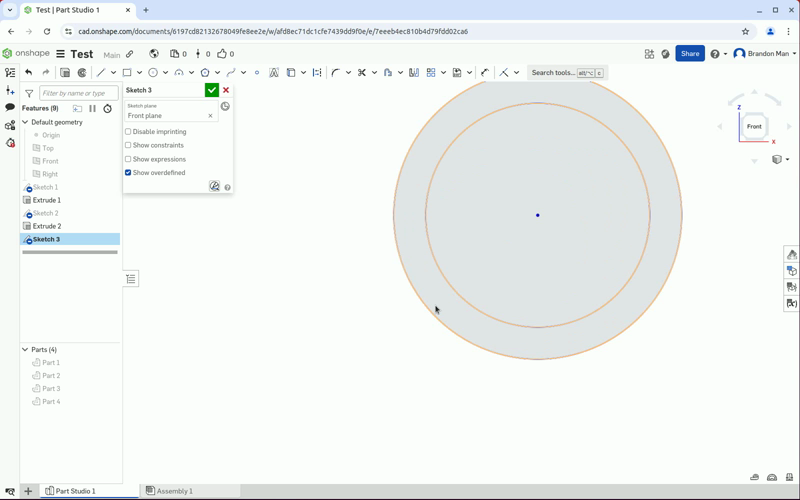
scroll(6)
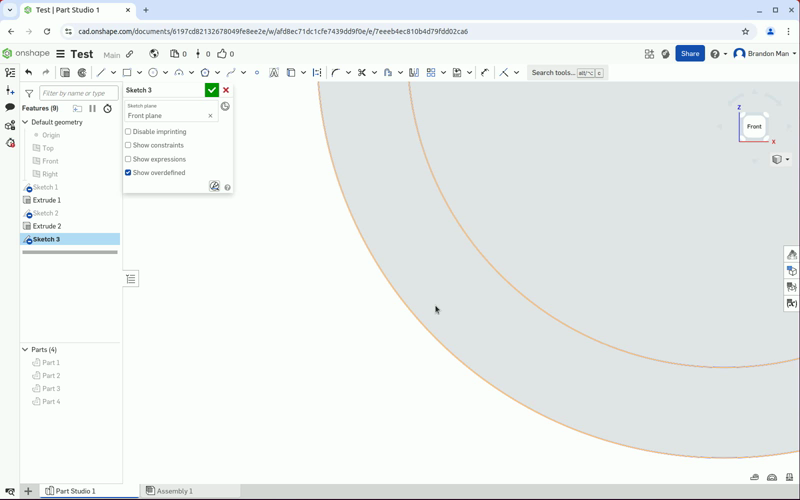
click(435, 305)
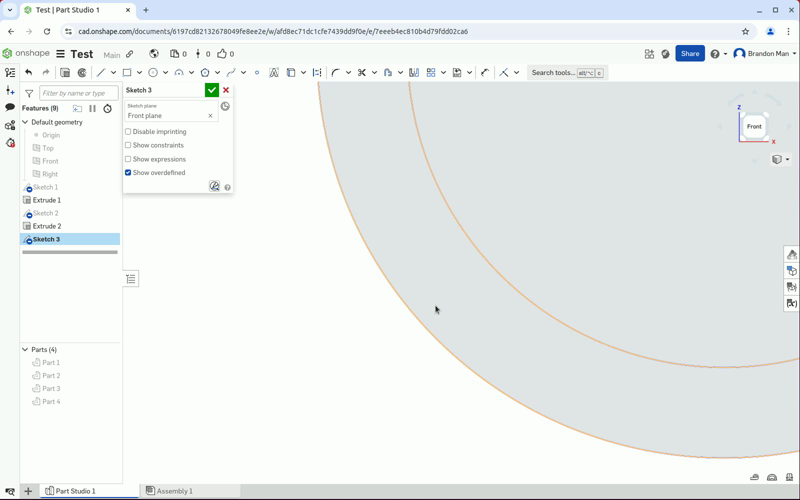
scroll(-6)
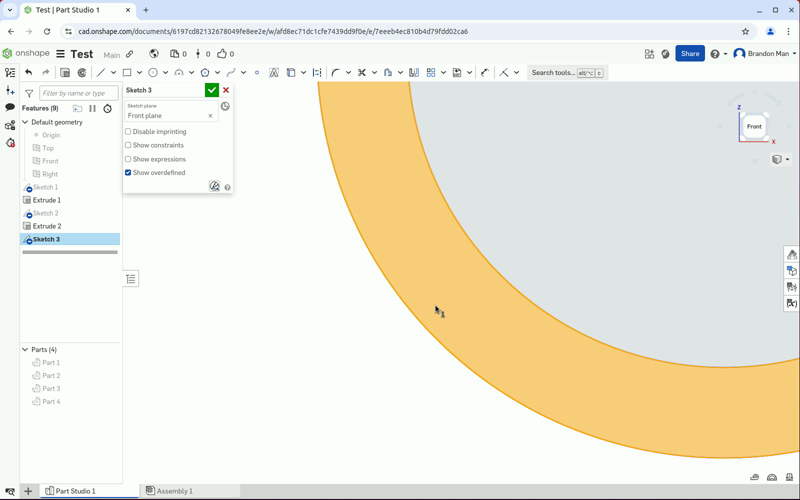
scroll(-6)
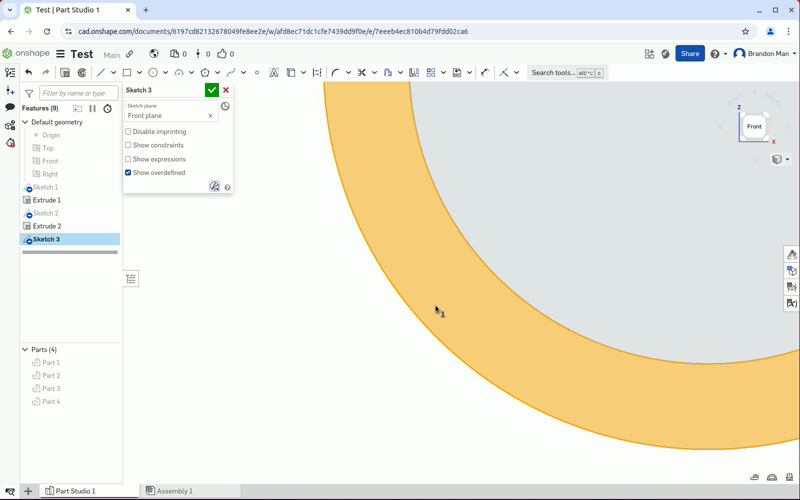
scroll(-6)
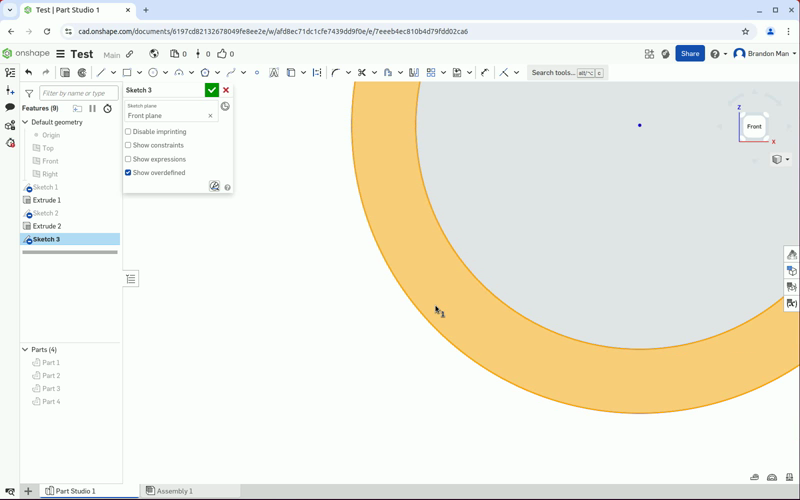
scroll(-6)
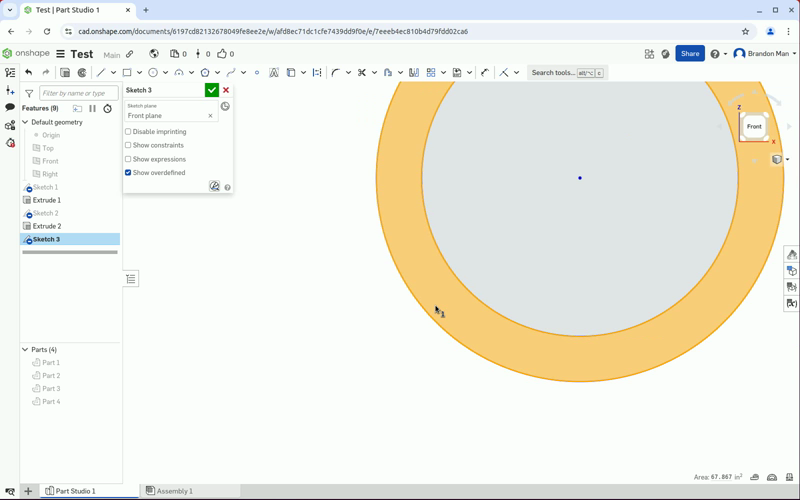
scroll(-6)
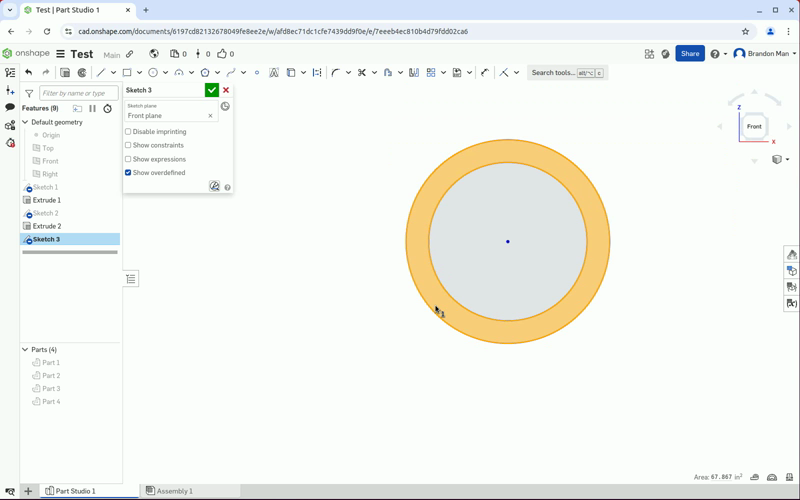
scroll(-6)
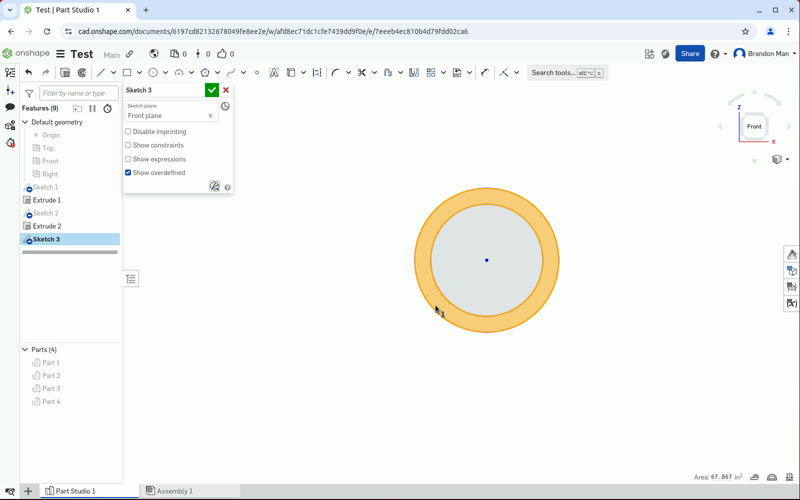
scroll(-6)
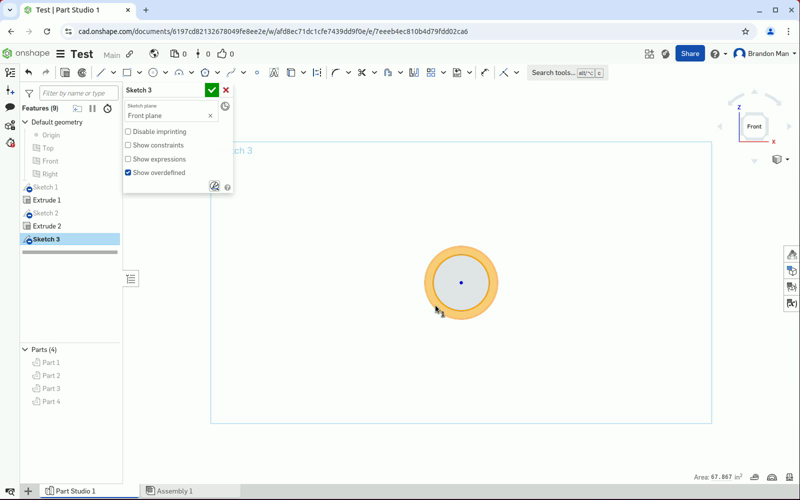
mouse_move(73, 352)
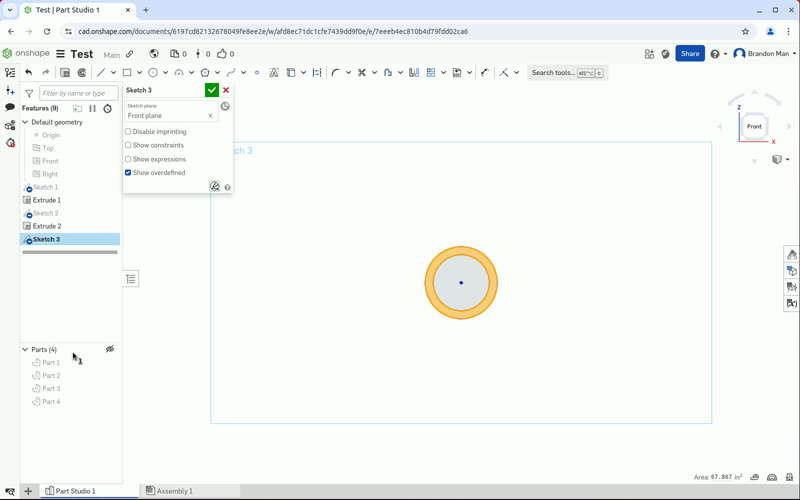
key(shift+y)
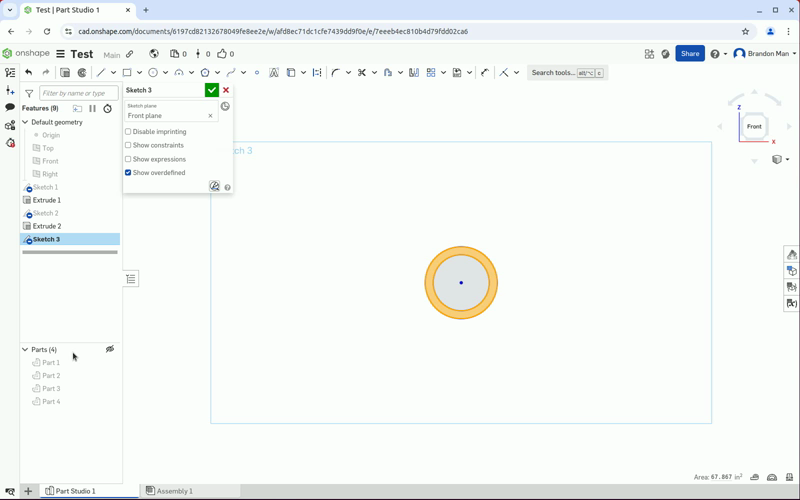
key(shift+e)
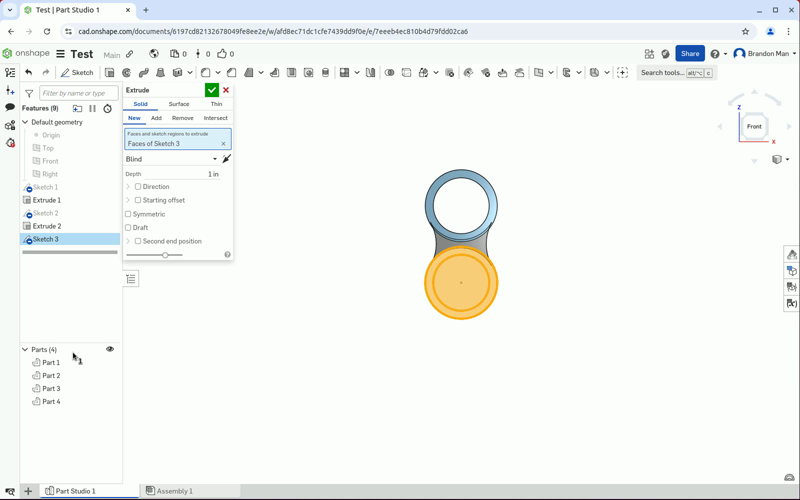
mouse_move(143, 106)
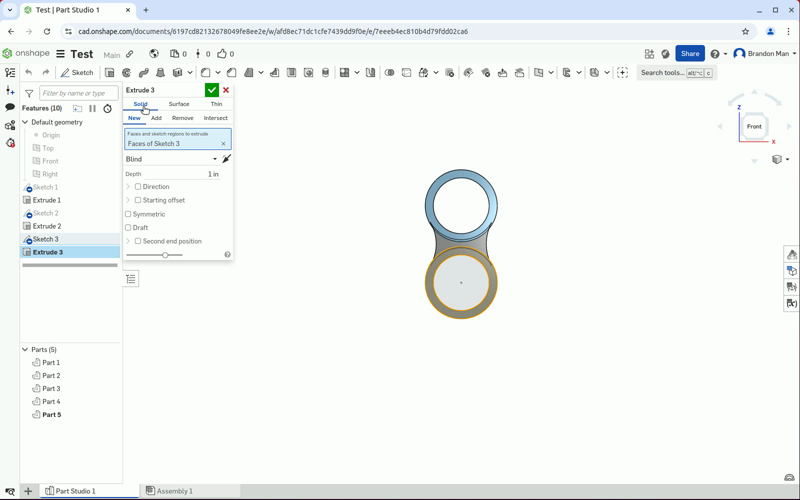
click(143, 106)
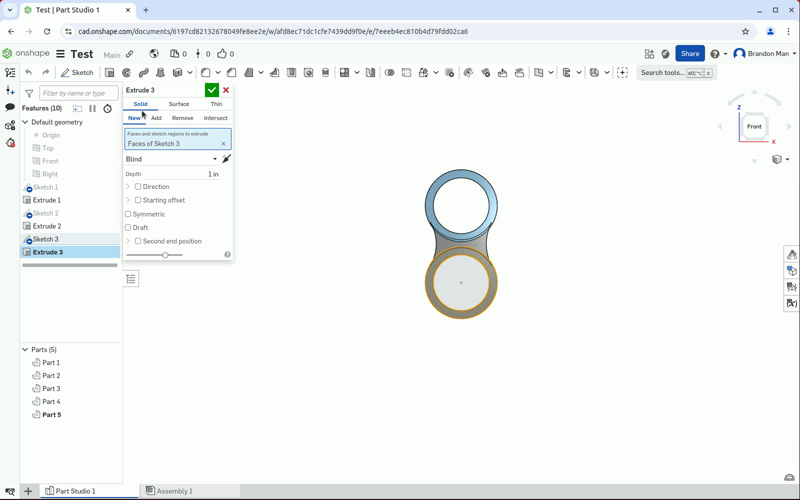
mouse_move(137, 120)
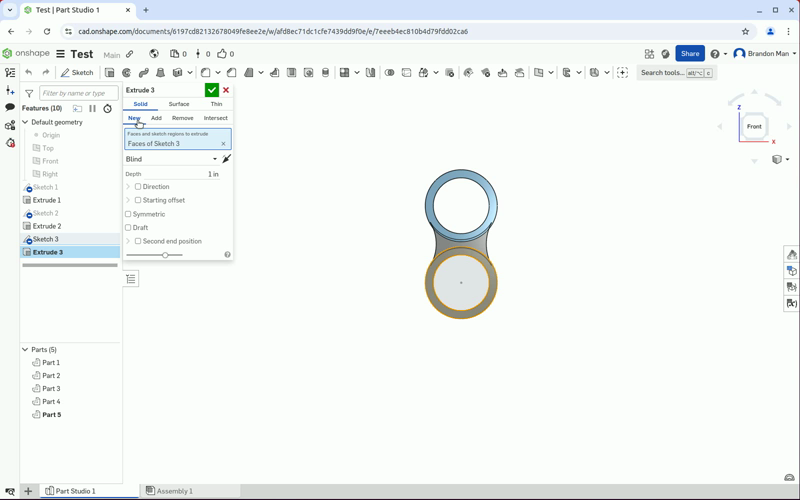
click(137, 120)
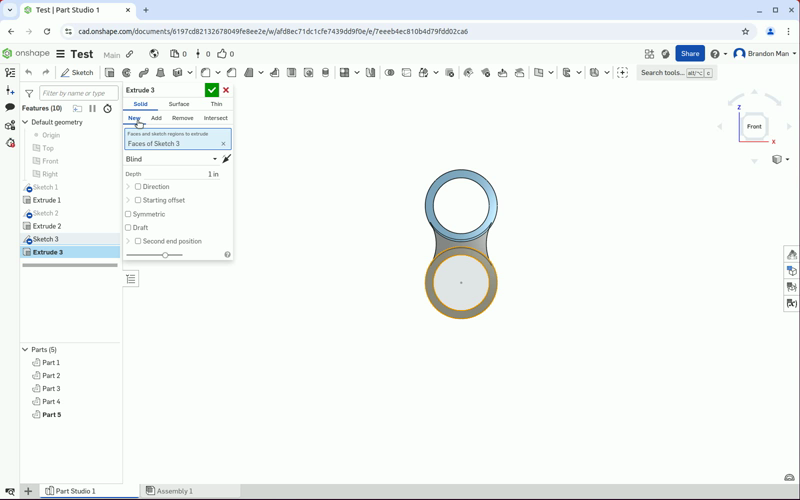
key(tab, 4)
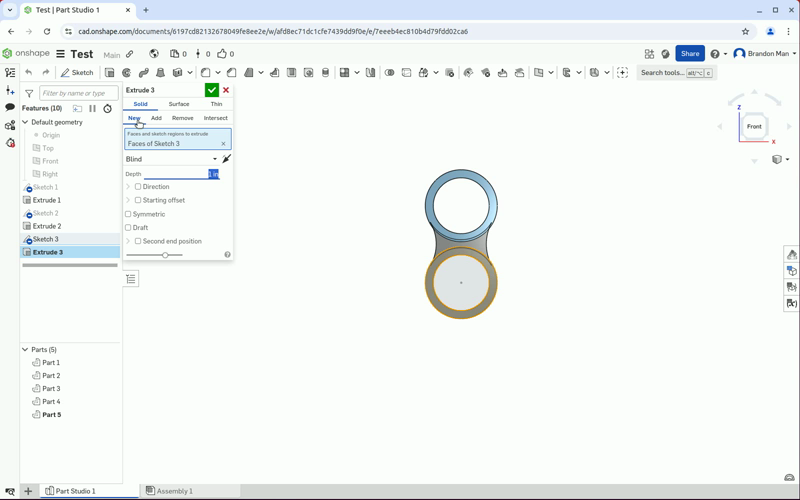
text(3.129)
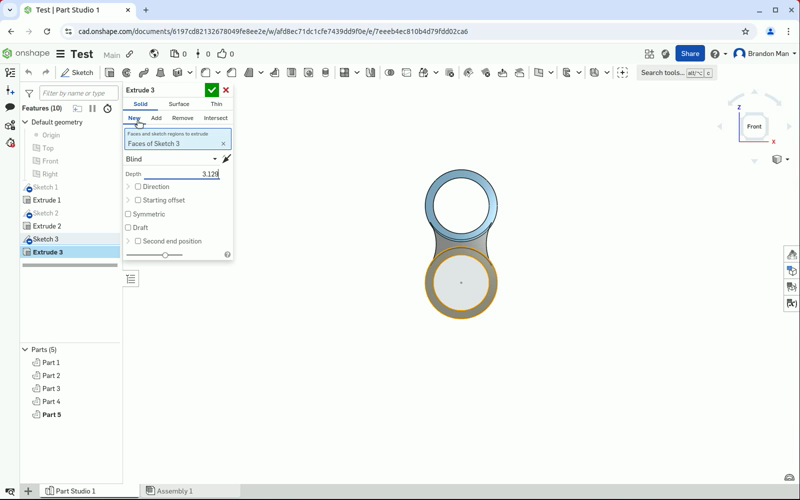
key(enter)
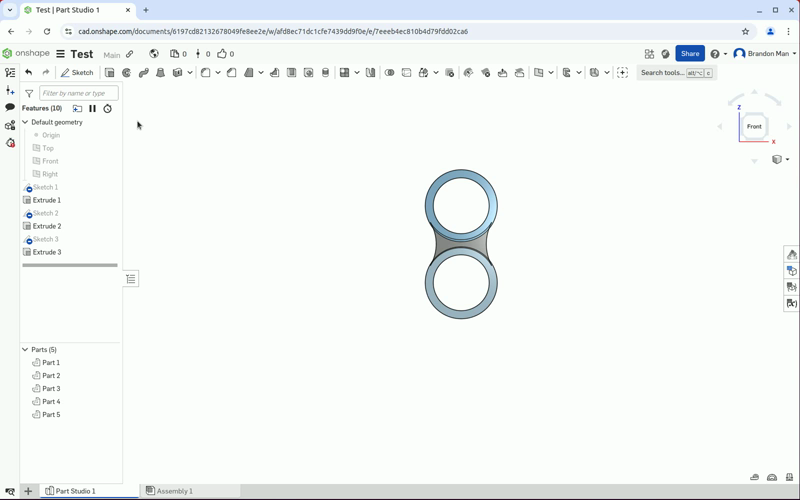
key(shift+h)
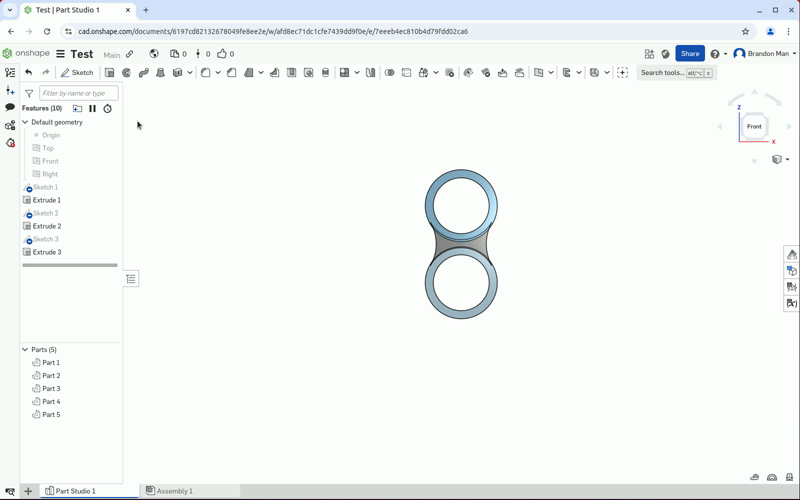
key(shift+h)
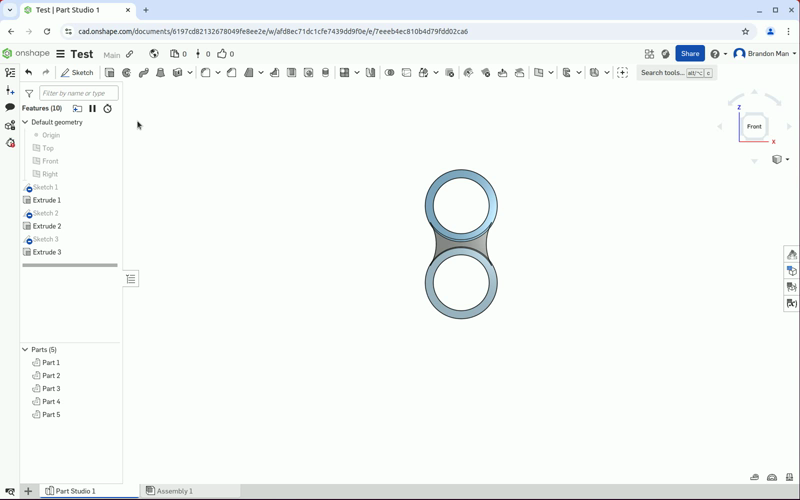
mouse_move(73, 189)
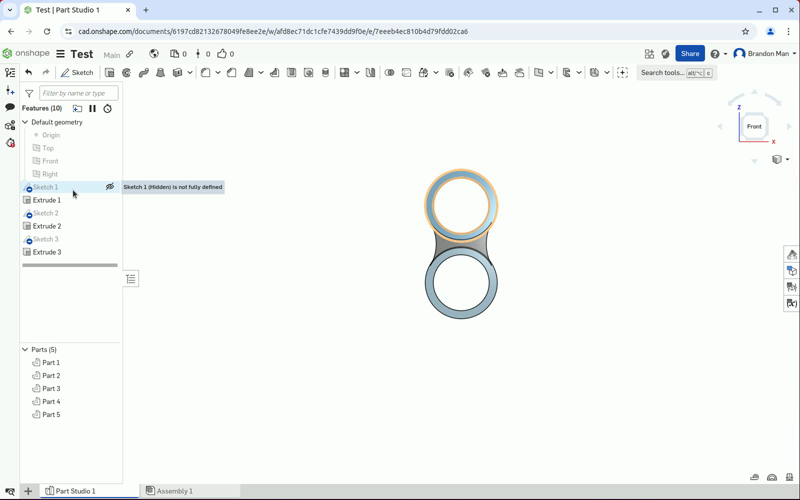
click(73, 189)
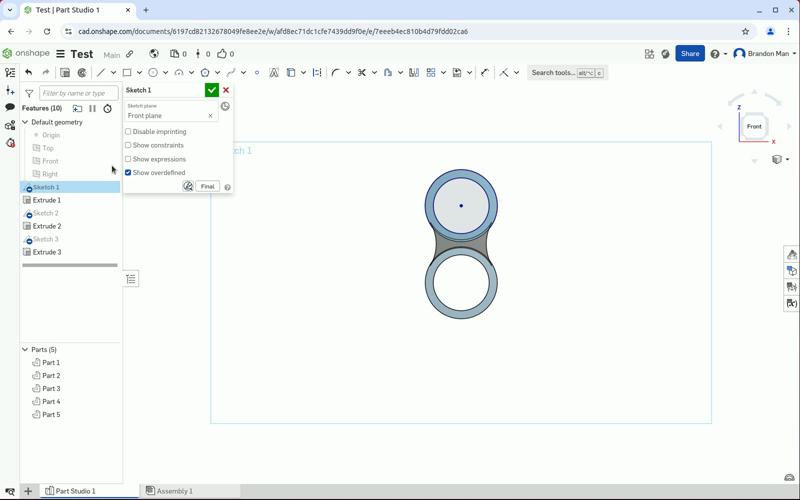
mouse_move(229, 92)
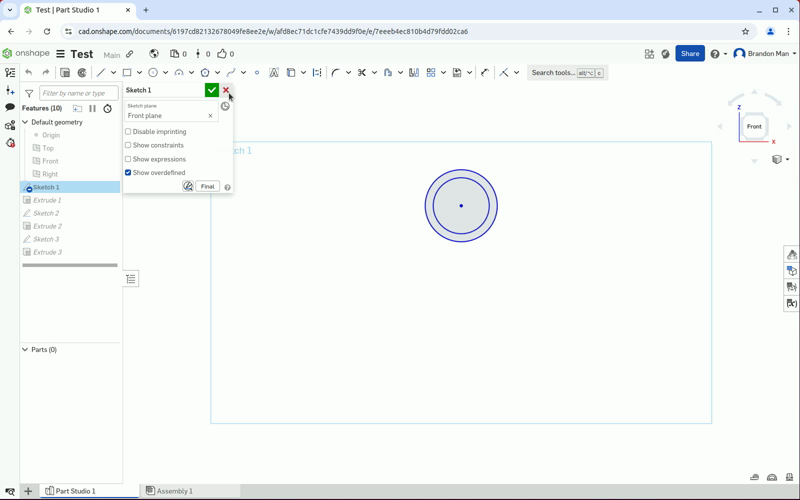
click(229, 92)
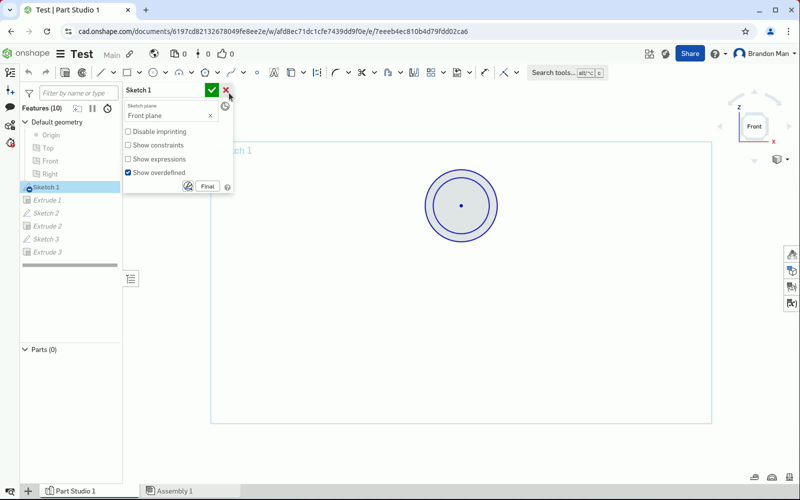
key(shift+s)
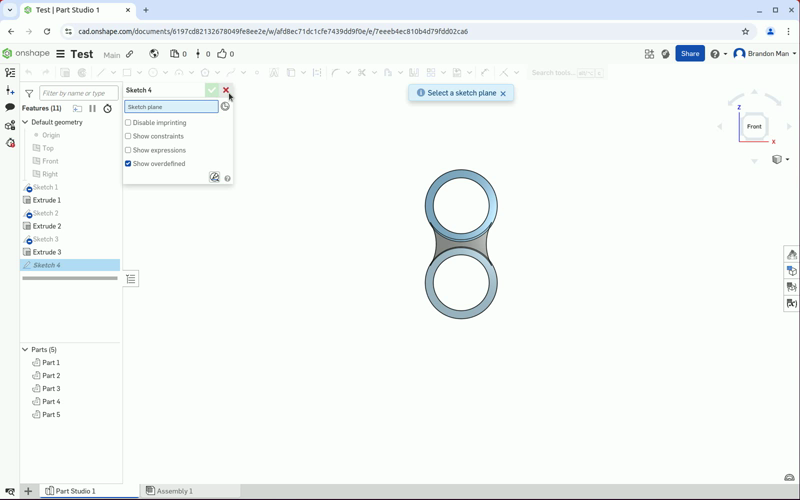
mouse_move(73, 163)
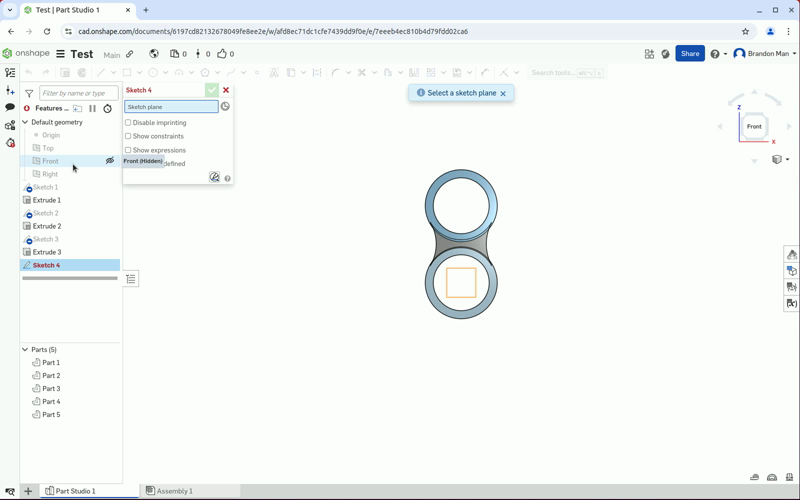
click(73, 163)
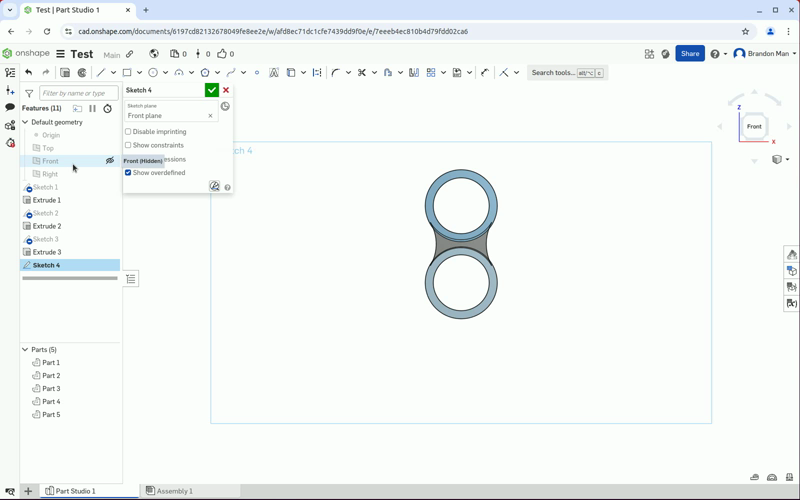
mouse_move(73, 352)
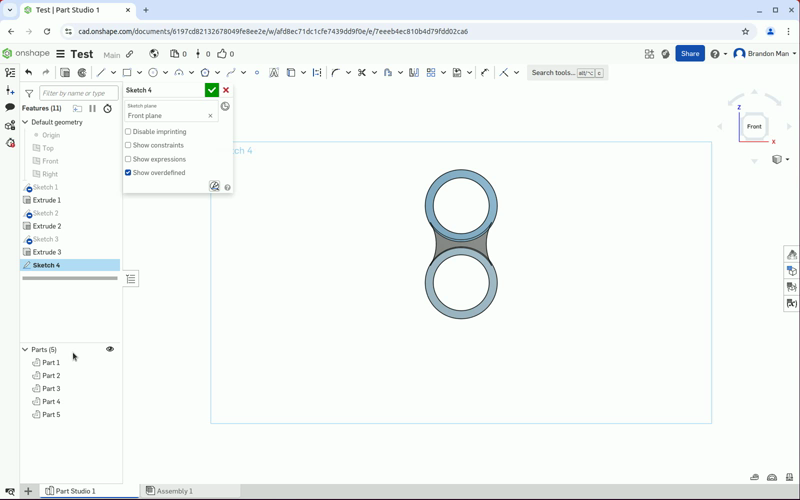
key(y)
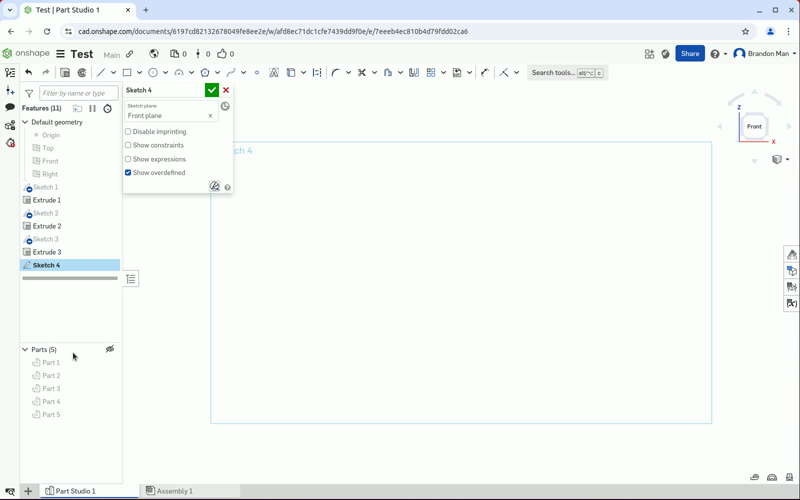
key(a)
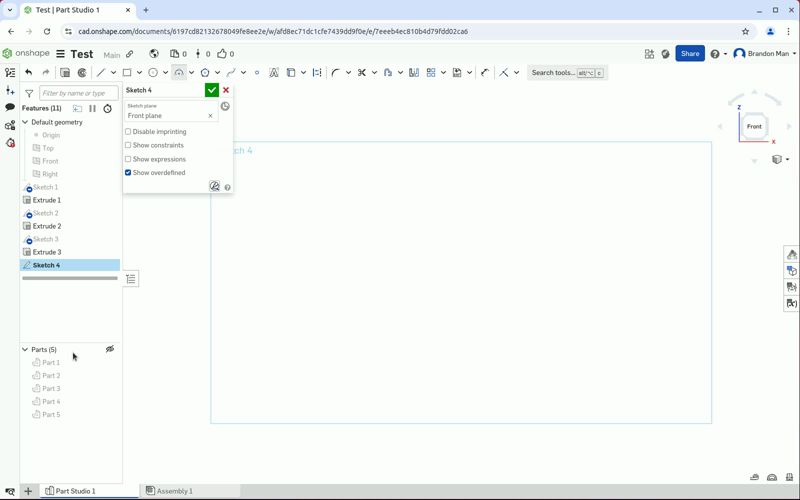
key_down(shift)
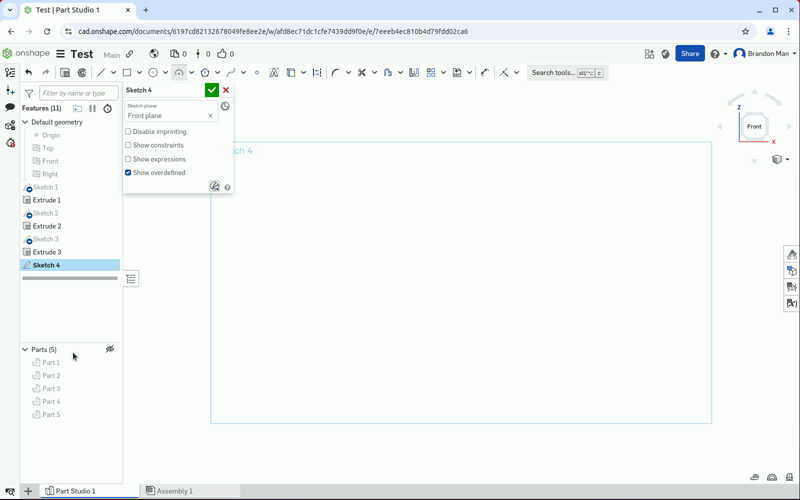
mouse_move(393, 286)
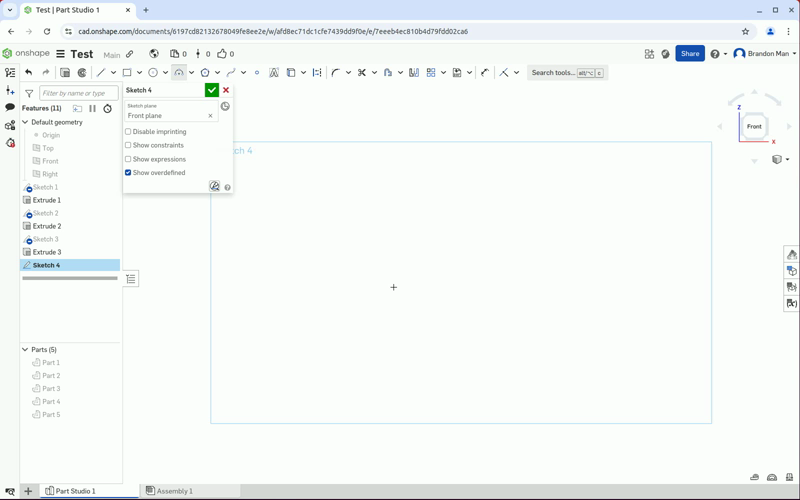
click(393, 286)
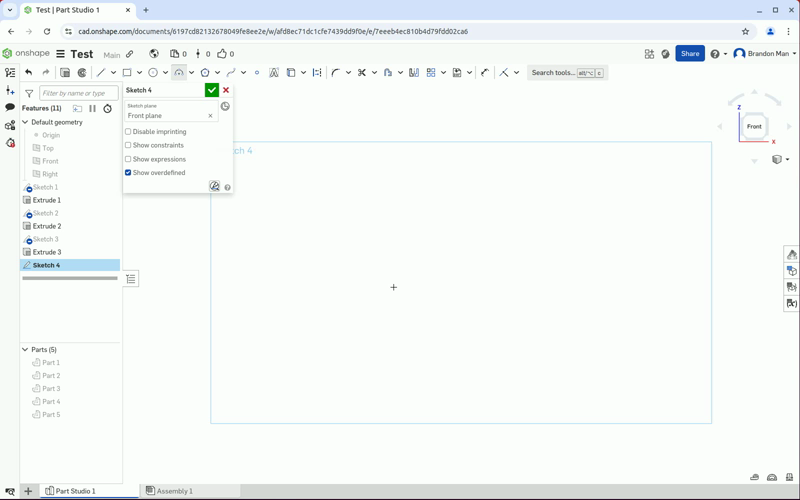
key_up(shift)
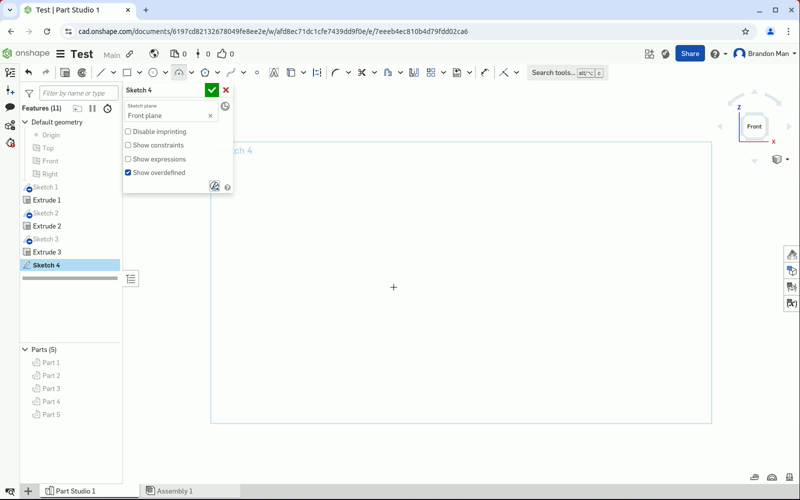
key_down(shift)
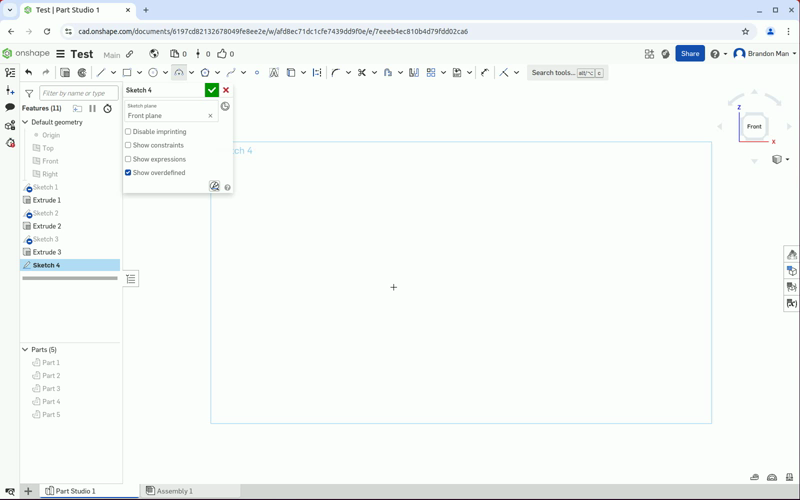
mouse_move(424, 338)
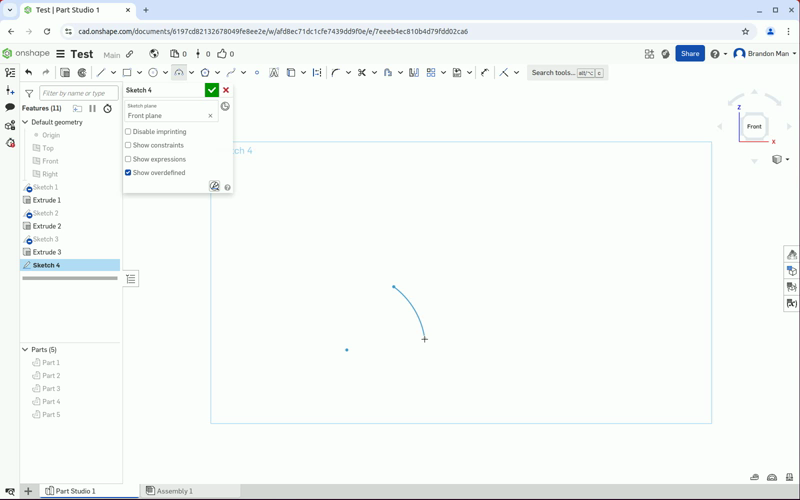
click(424, 338)
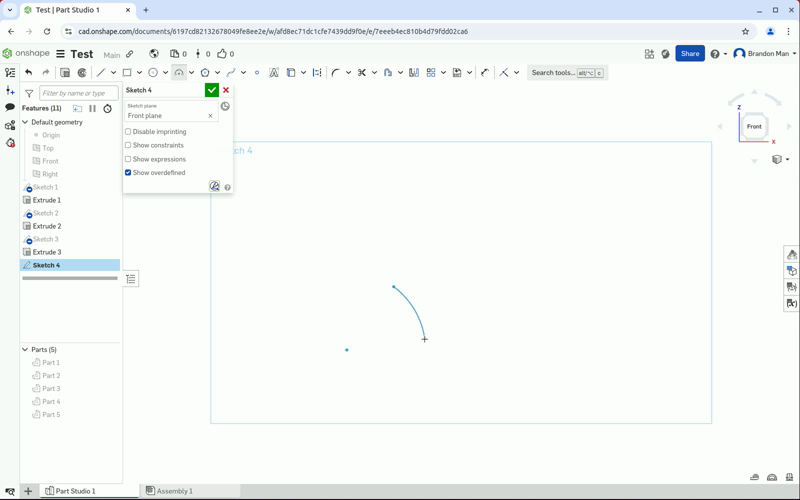
mouse_move(424, 303)
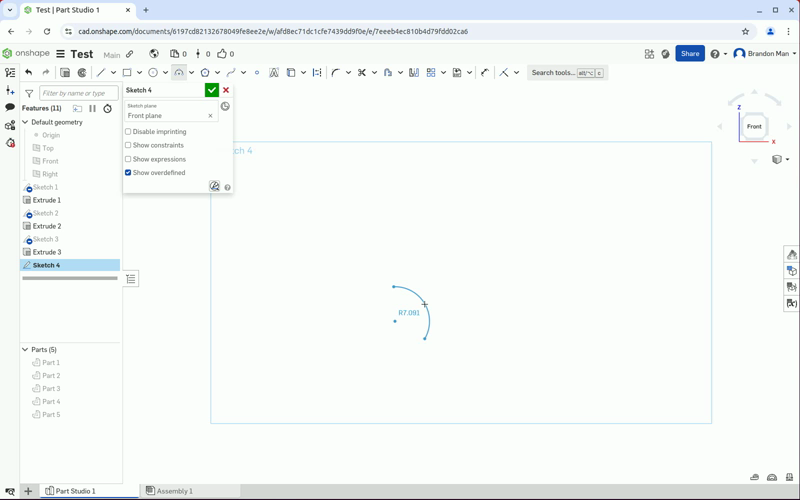
click(424, 303)
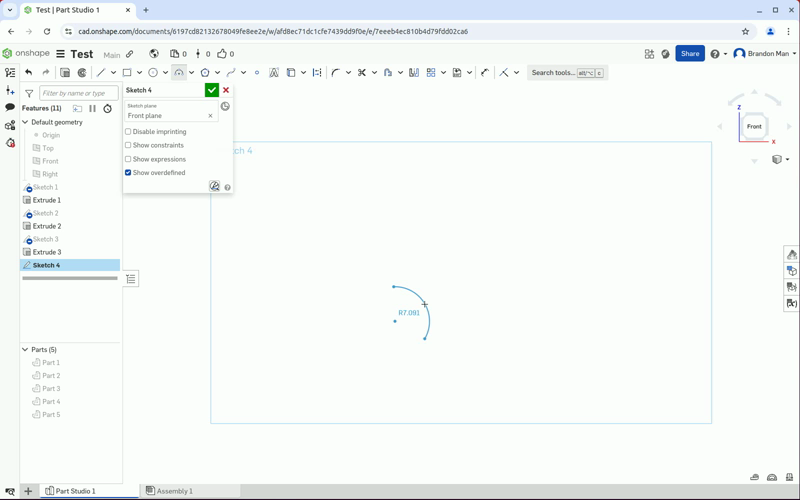
key_up(shift)
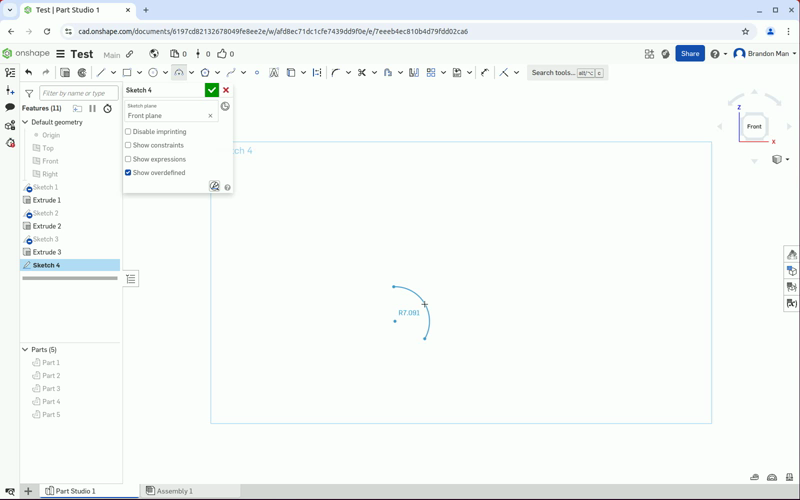
mouse_move(424, 338)
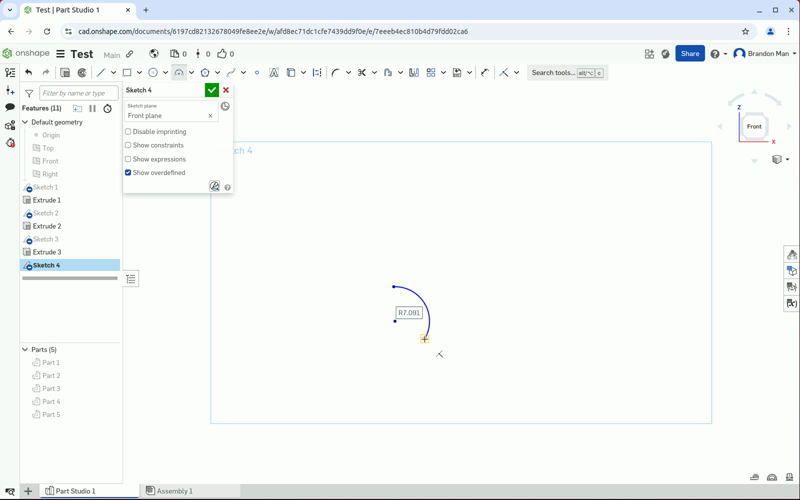
click(424, 338)
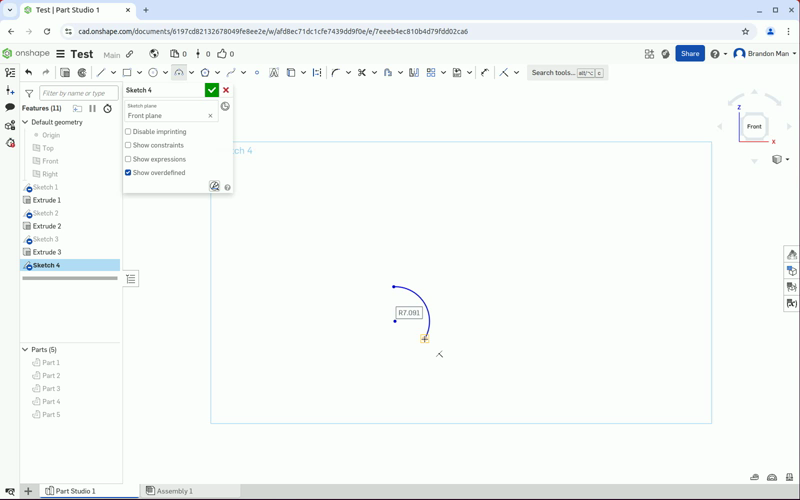
key_down(shift)
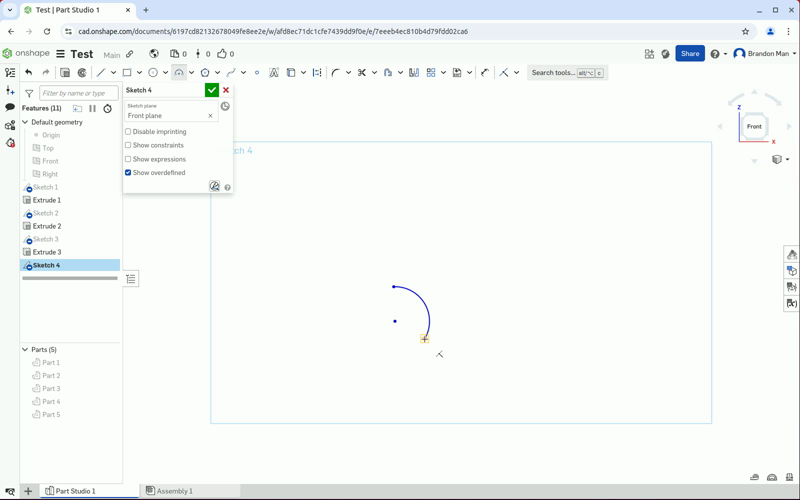
mouse_move(461, 317)
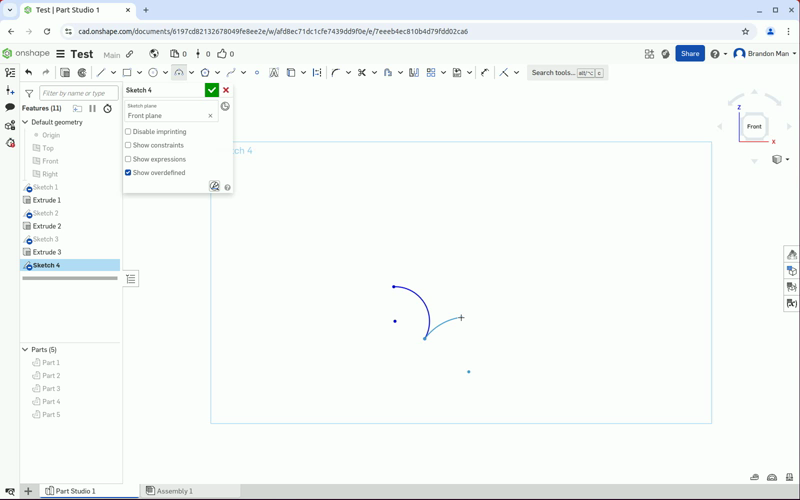
click(461, 317)
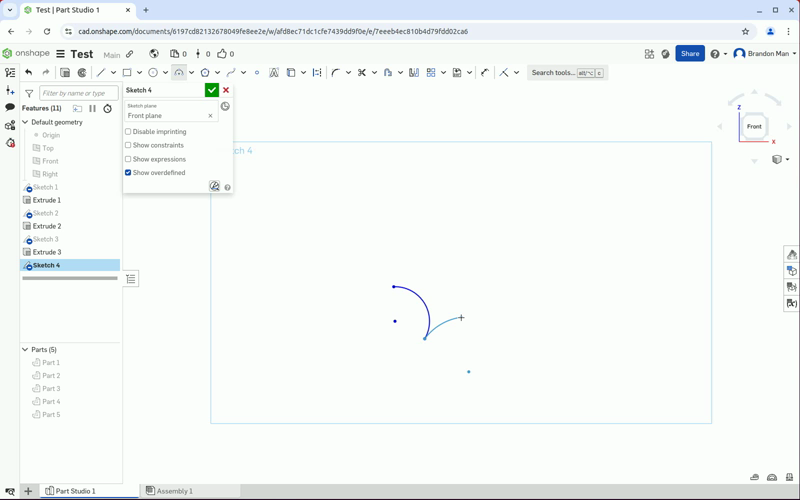
mouse_move(440, 323)
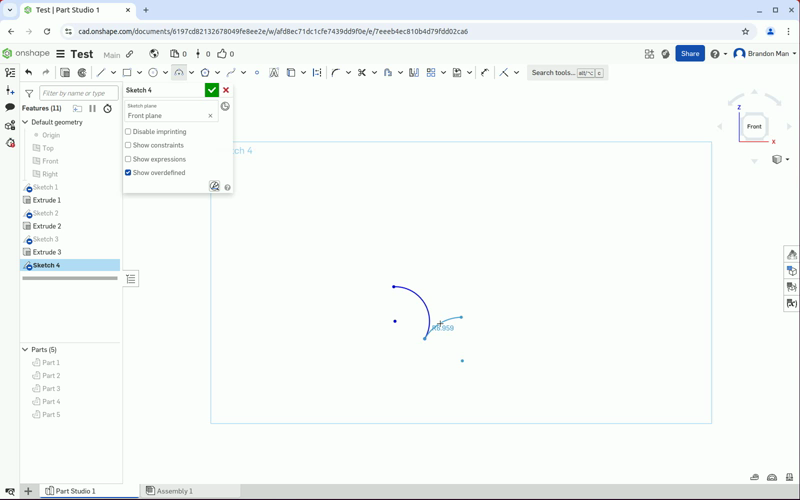
click(440, 323)
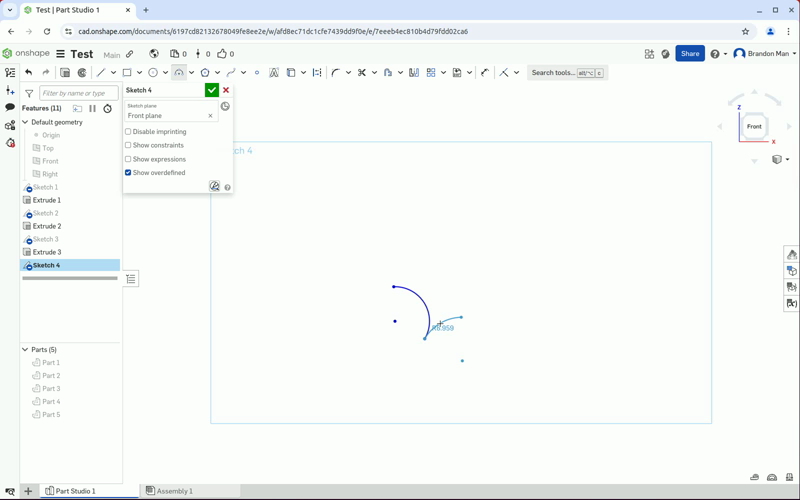
key_up(shift)
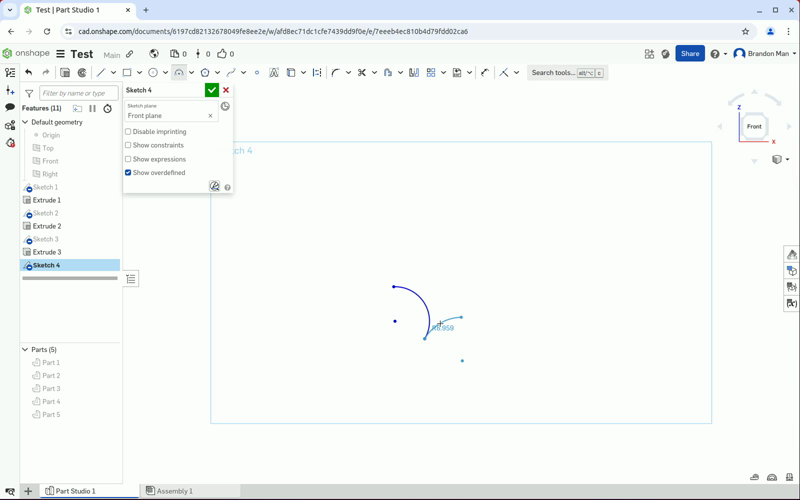
mouse_move(461, 317)
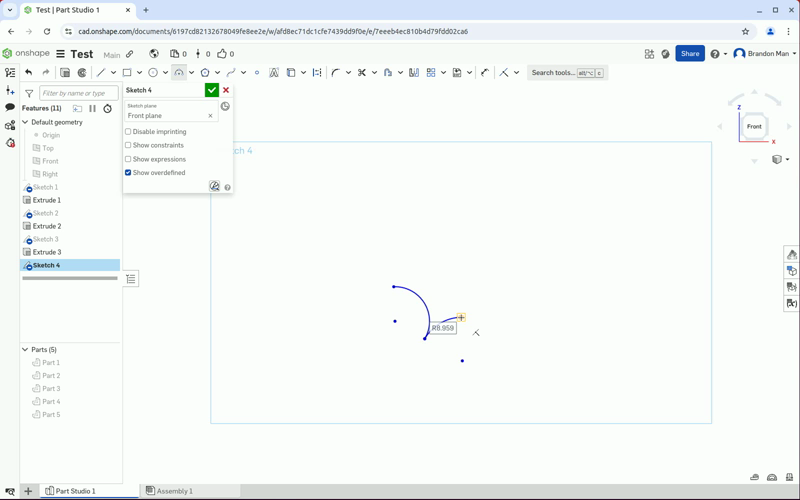
click(461, 317)
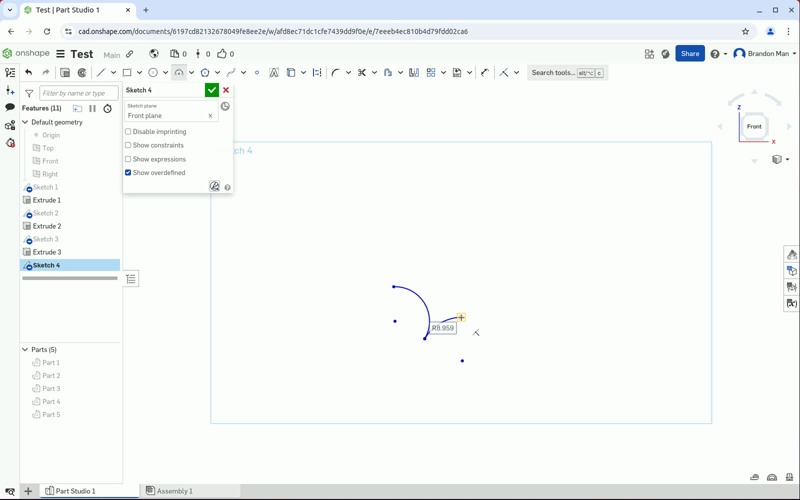
key_down(shift)
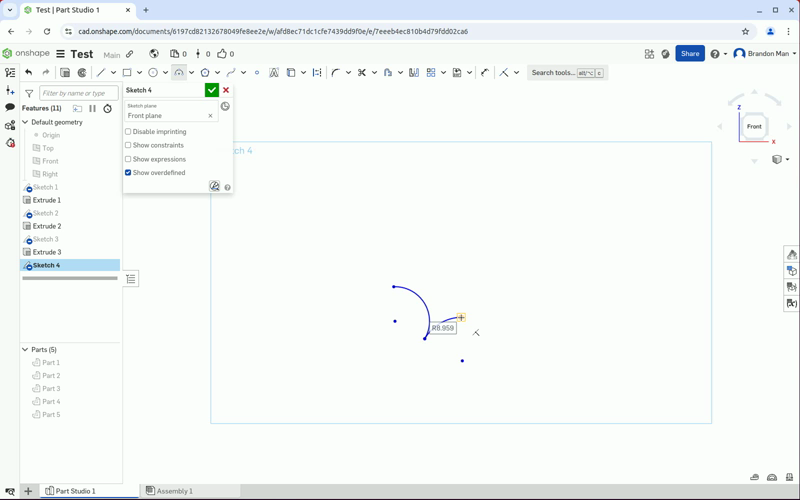
mouse_move(430, 265)
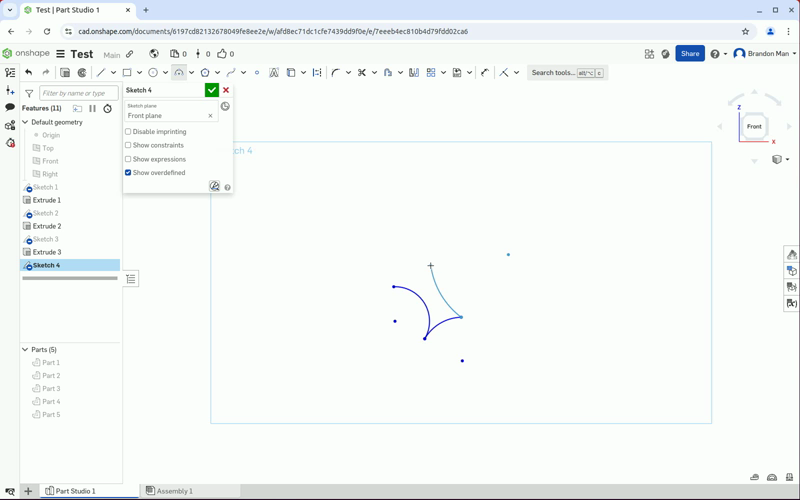
click(430, 265)
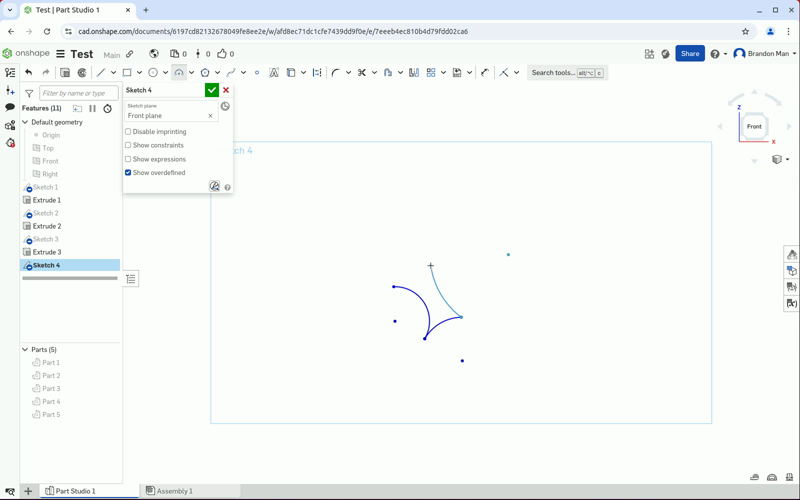
mouse_move(430, 300)
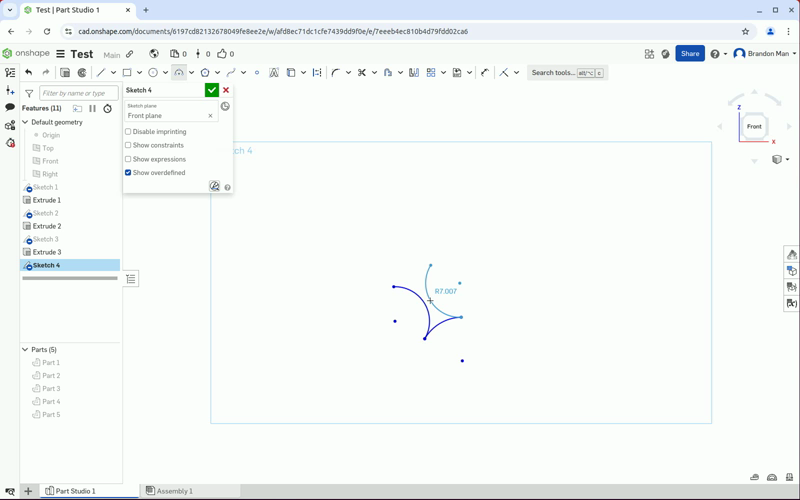
click(430, 300)
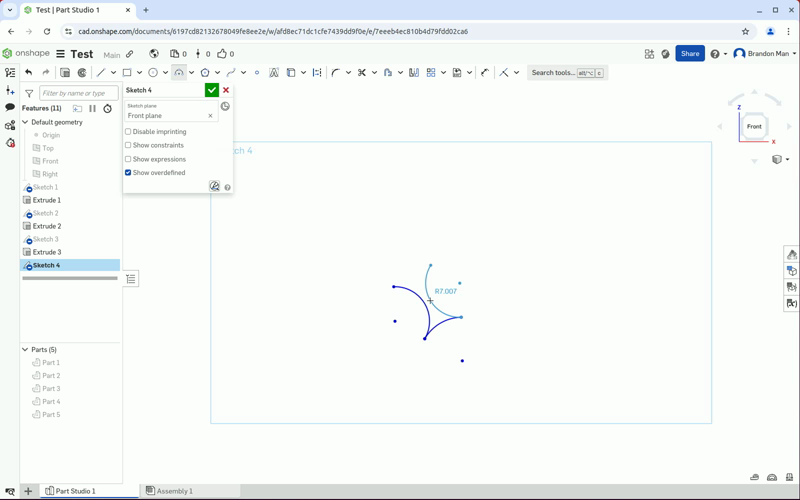
key_up(shift)
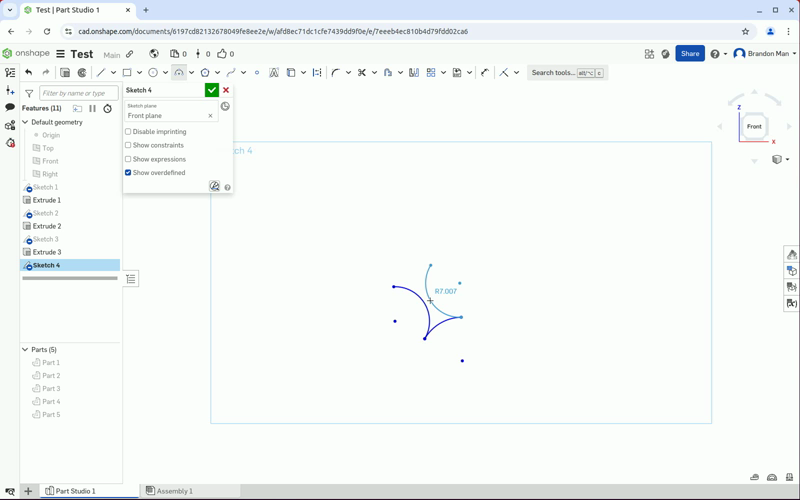
mouse_move(430, 265)
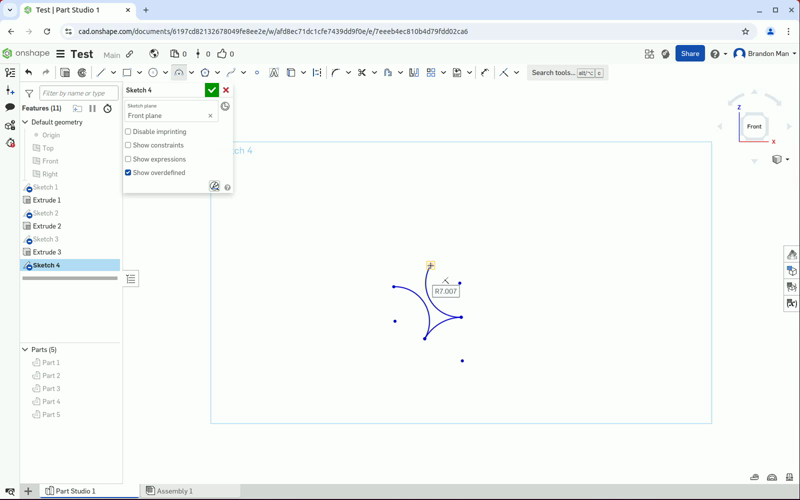
click(430, 265)
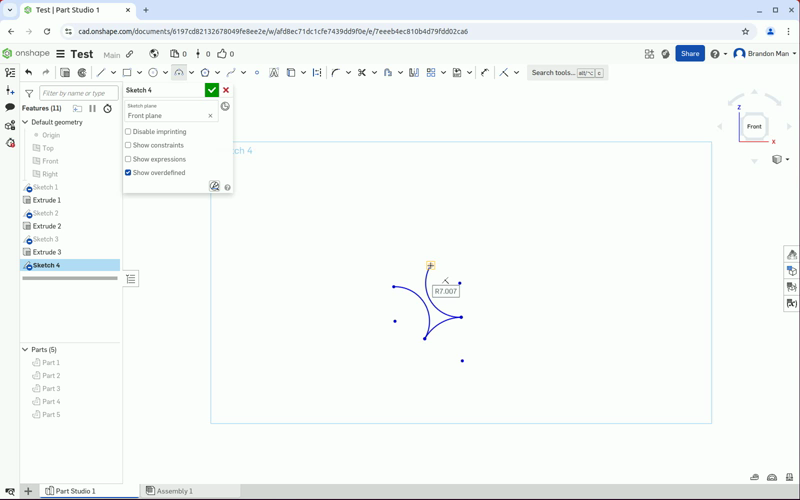
mouse_move(393, 286)
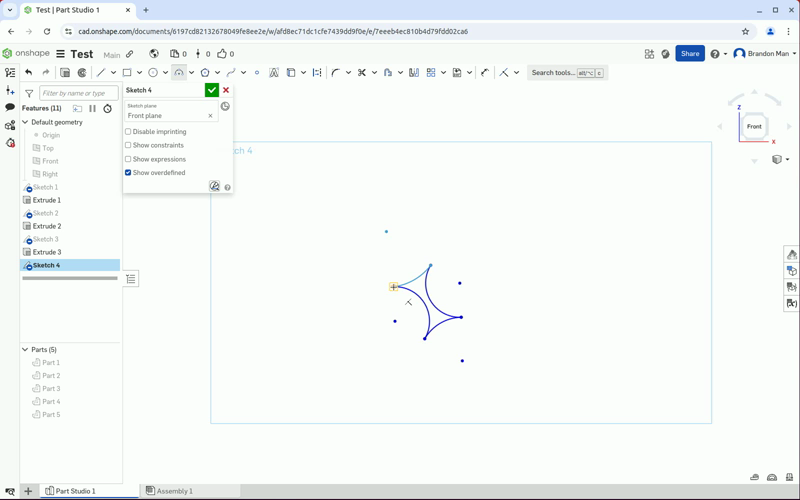
click(393, 286)
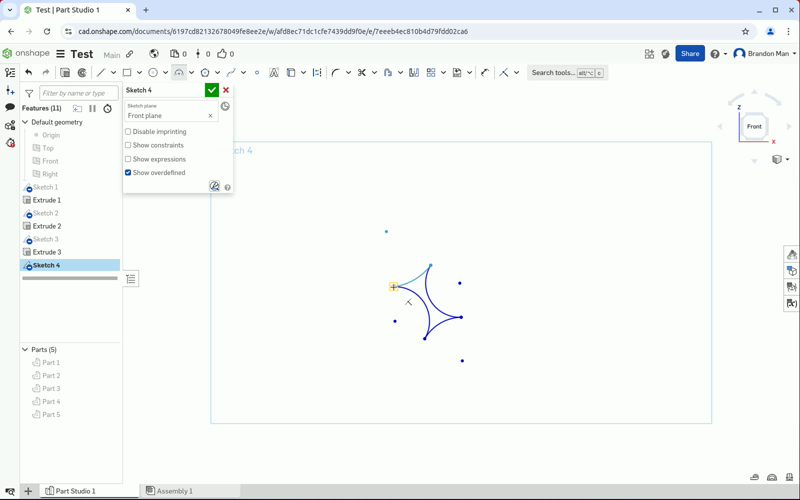
key_down(shift)
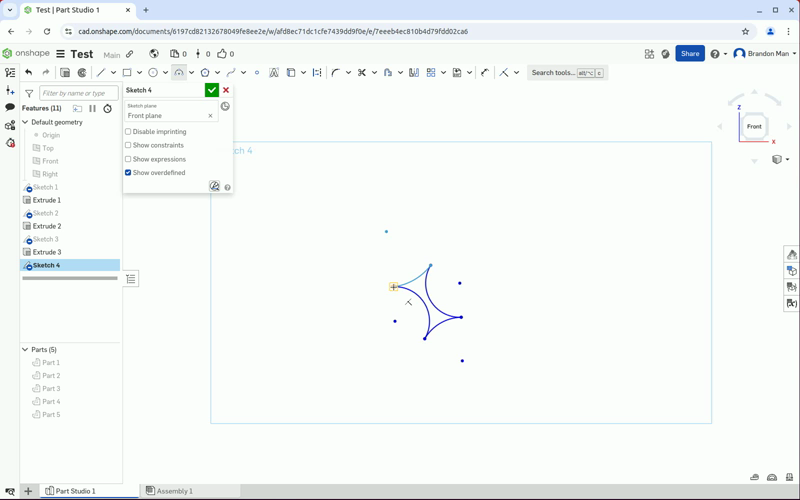
mouse_move(415, 280)
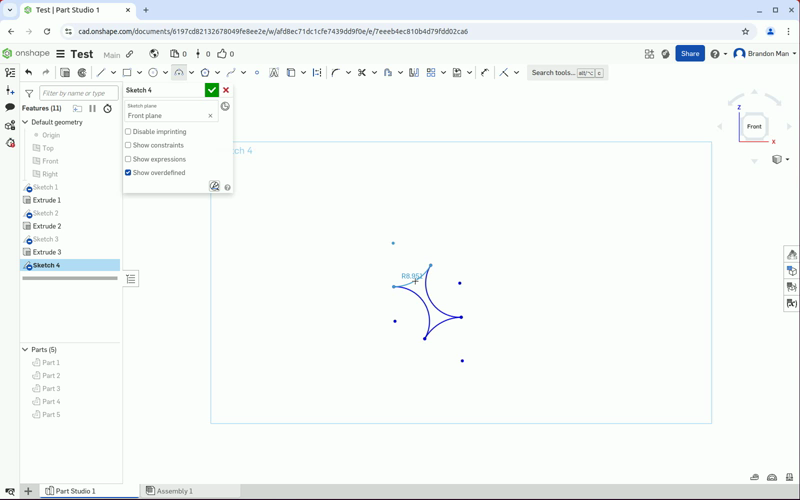
click(415, 280)
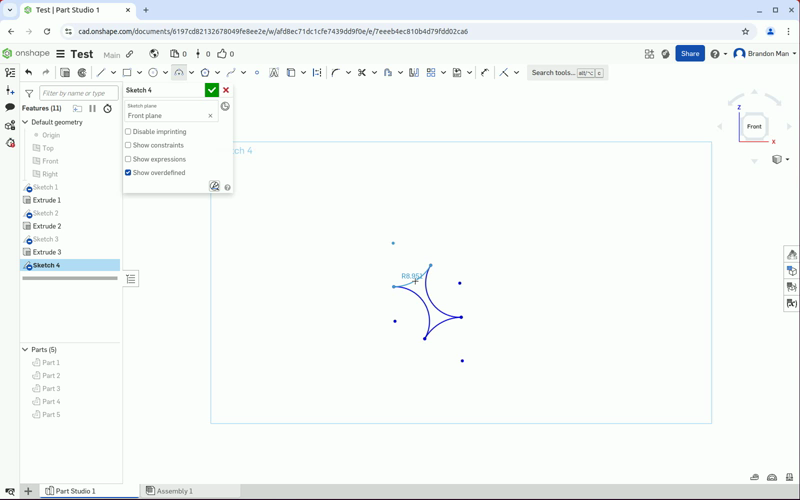
key_up(shift)
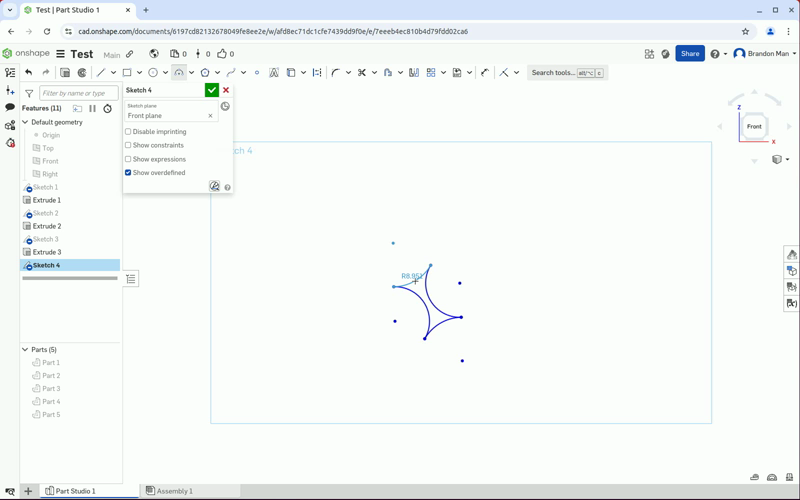
key(esc)
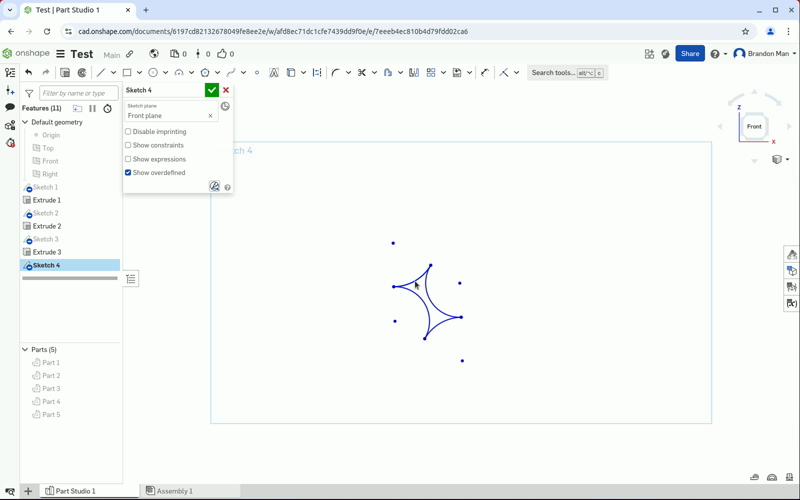
mouse_move(443, 317)
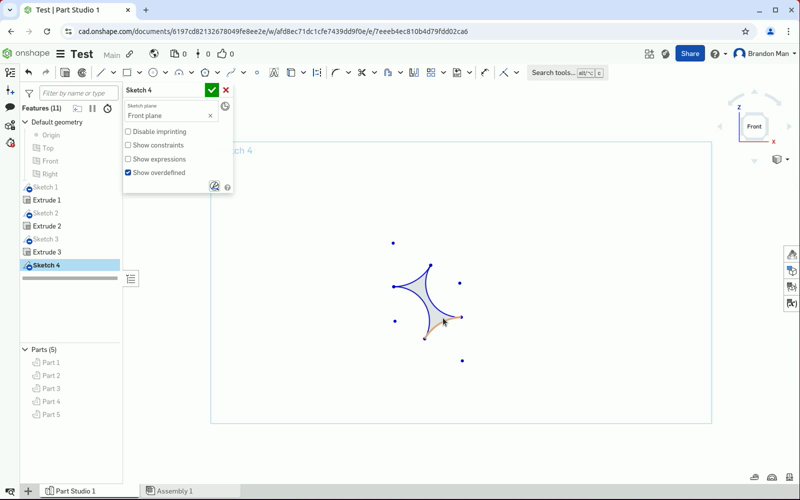
scroll(6)
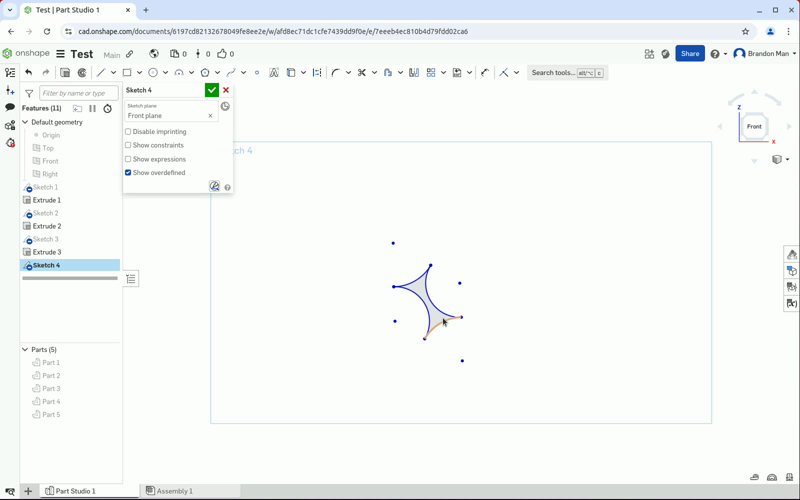
scroll(6)
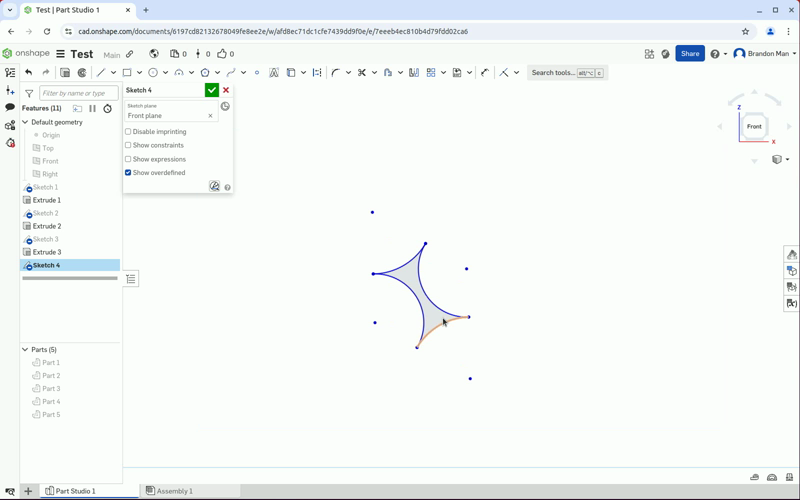
scroll(6)
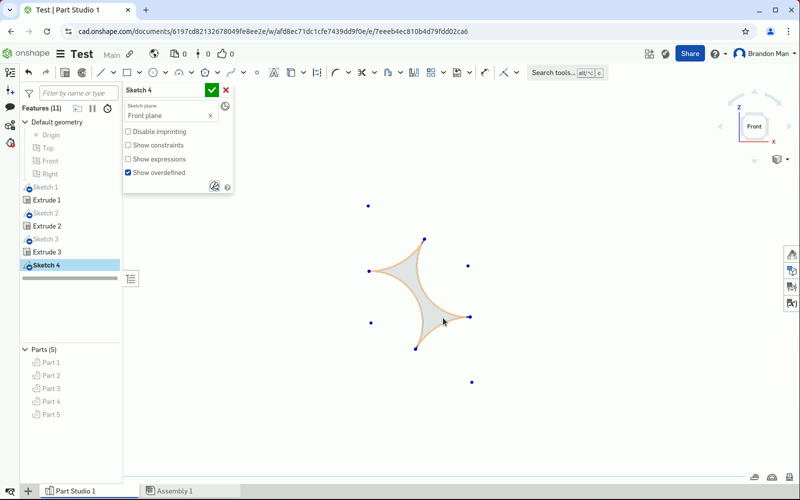
scroll(6)
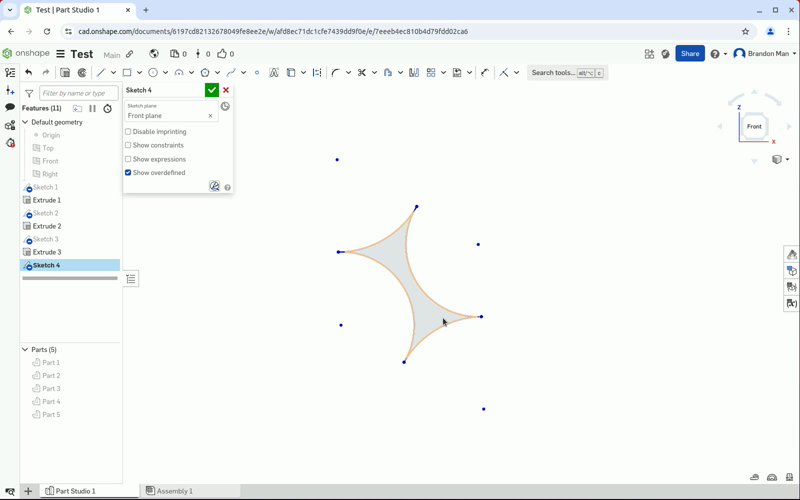
scroll(6)
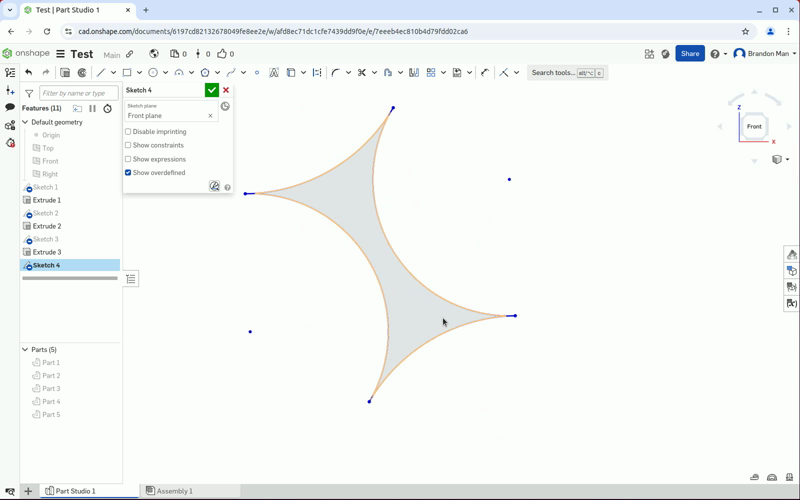
scroll(6)
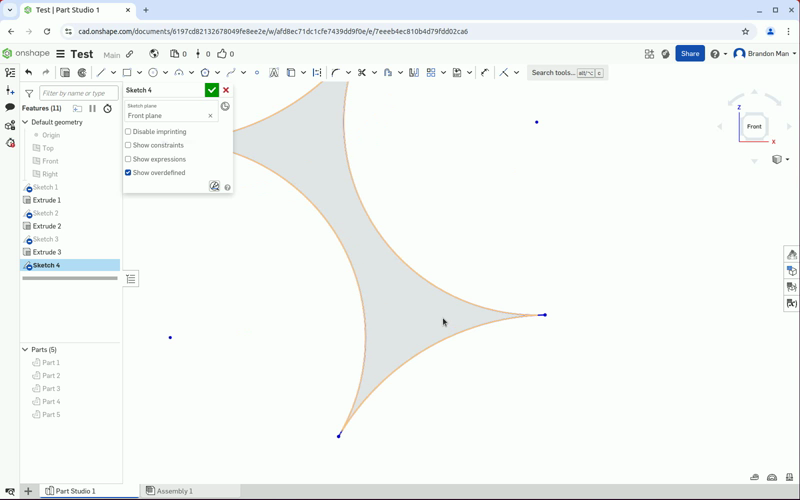
scroll(6)
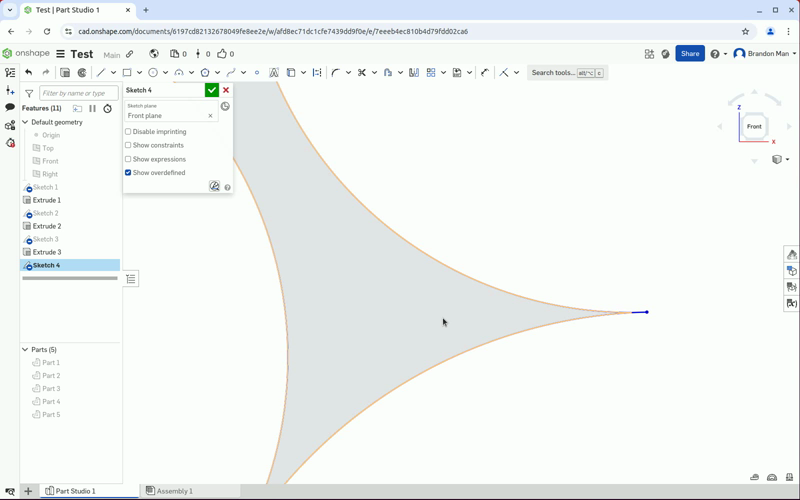
click(443, 317)
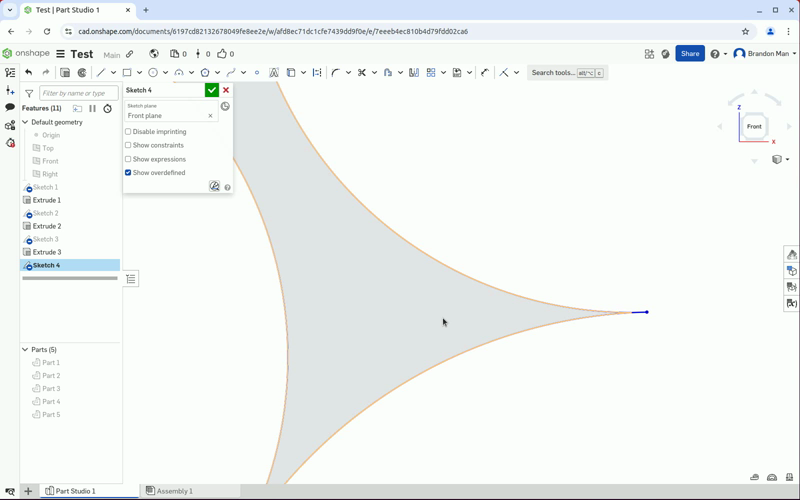
scroll(-6)
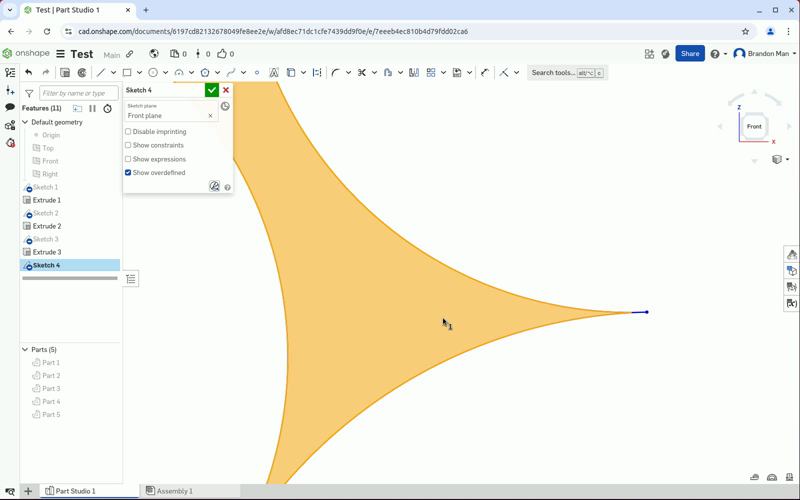
scroll(-6)
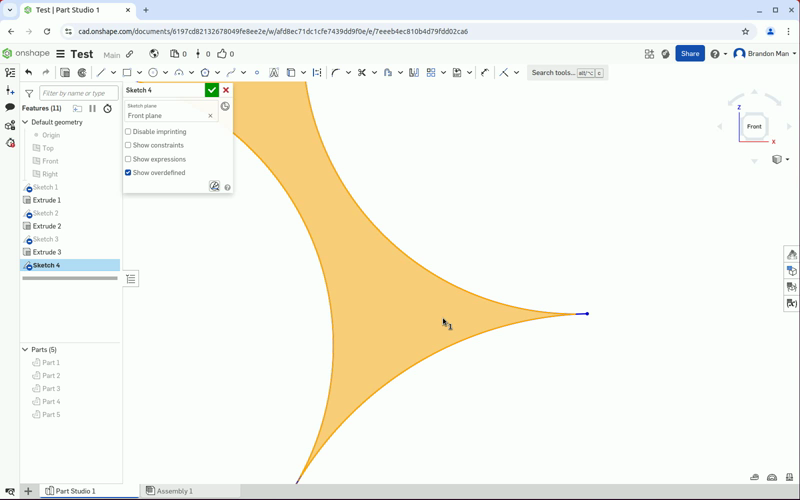
scroll(-6)
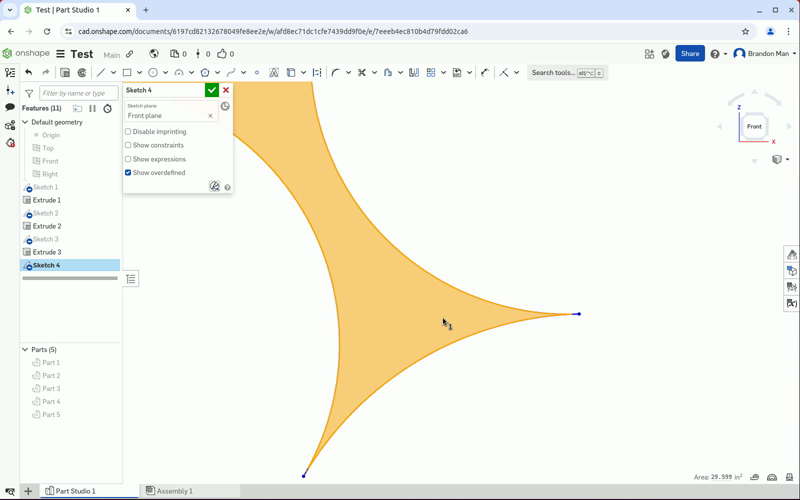
scroll(-6)
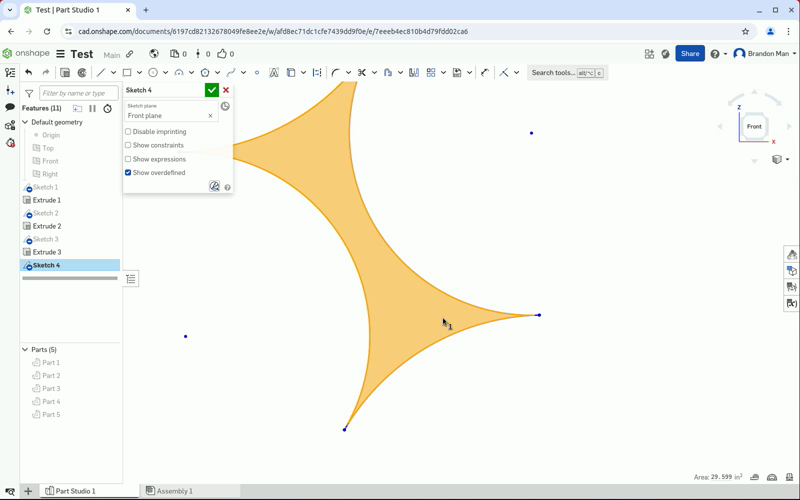
scroll(-6)
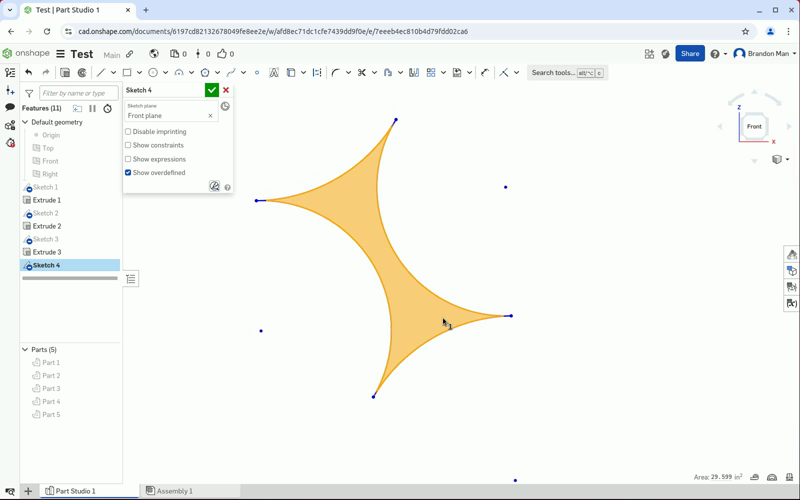
scroll(-6)
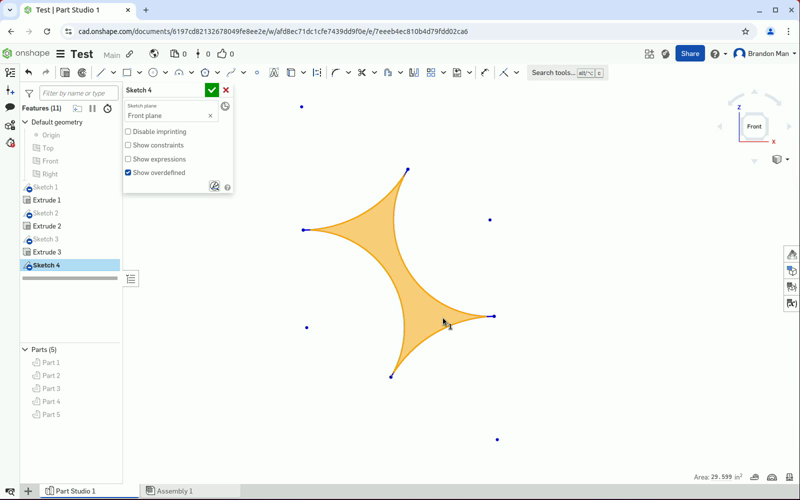
scroll(-6)
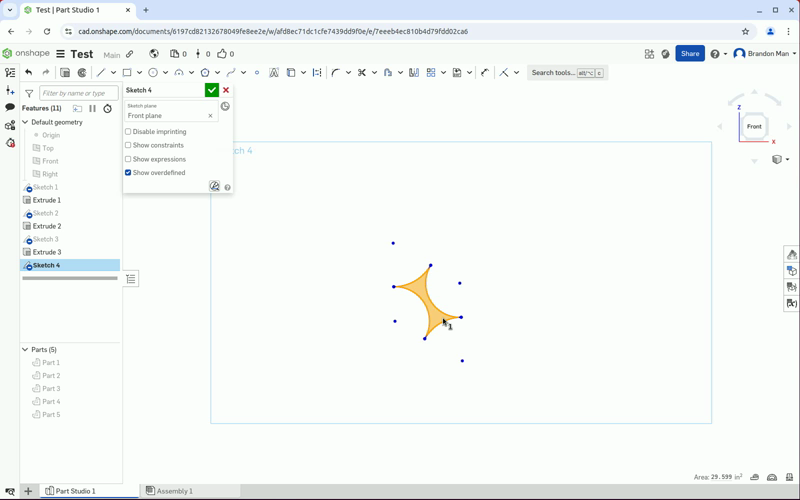
mouse_move(73, 352)
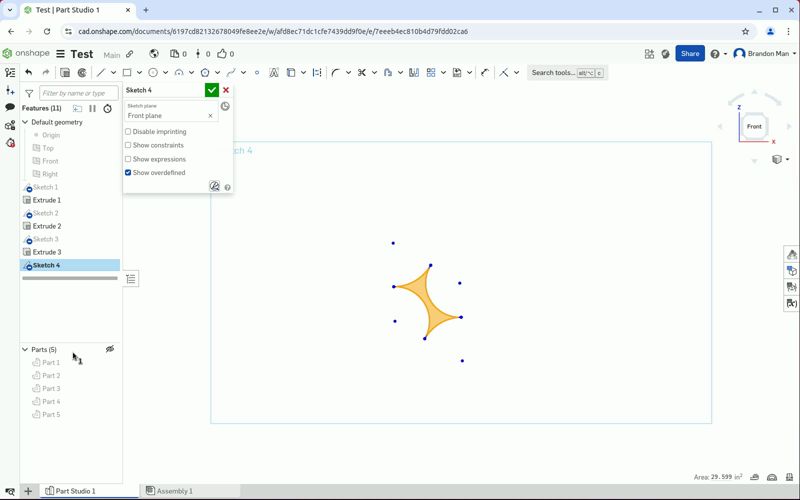
key(shift+y)
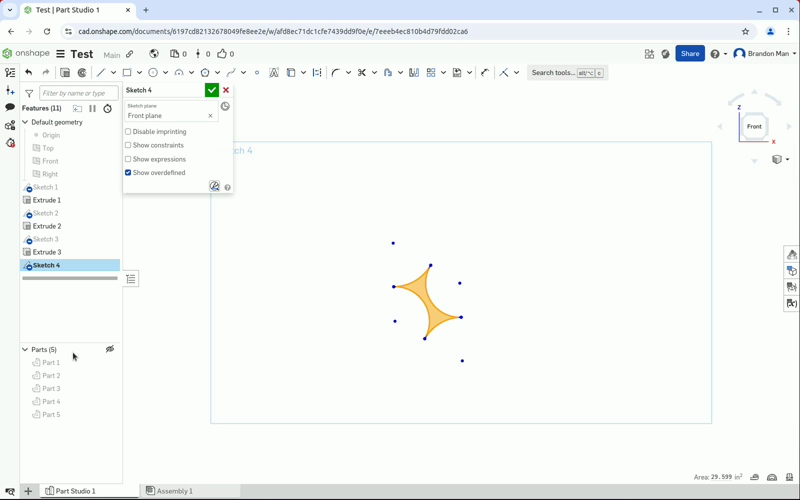
key(shift+e)
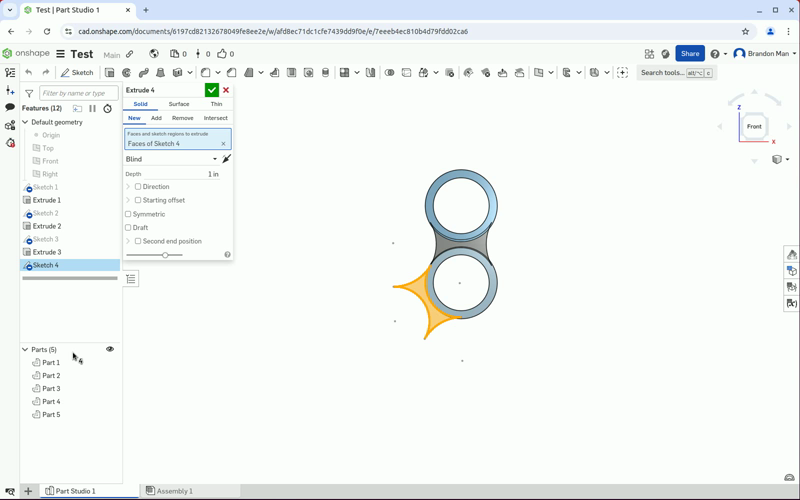
mouse_move(143, 106)
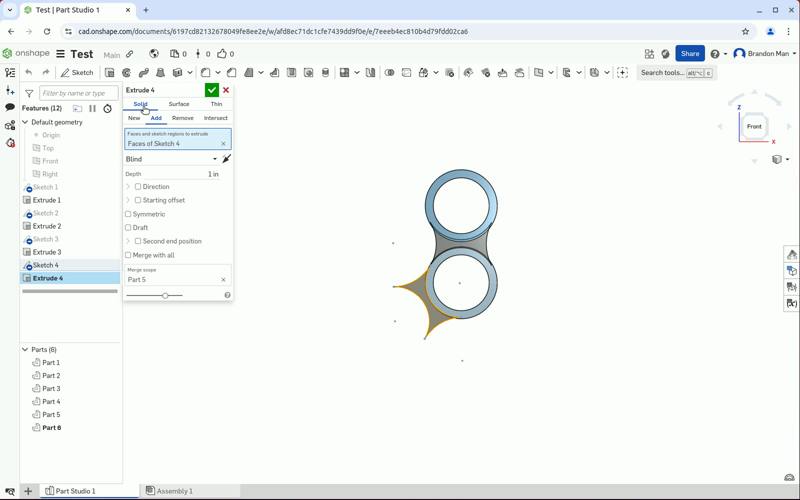
click(143, 106)
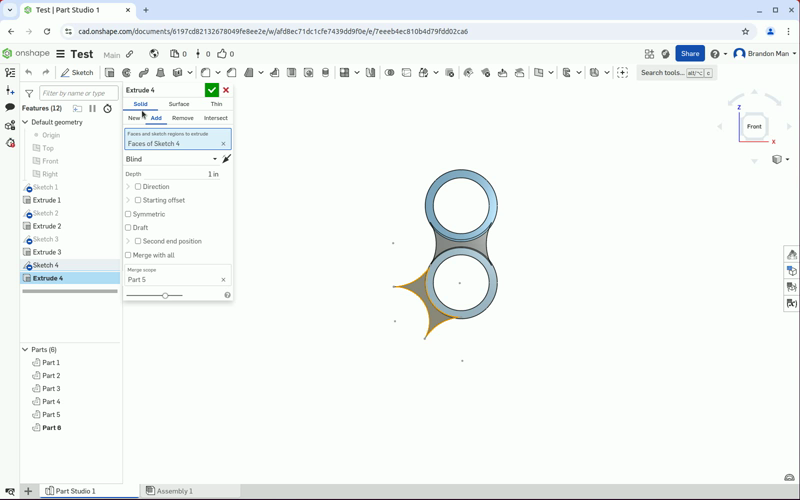
mouse_move(137, 120)
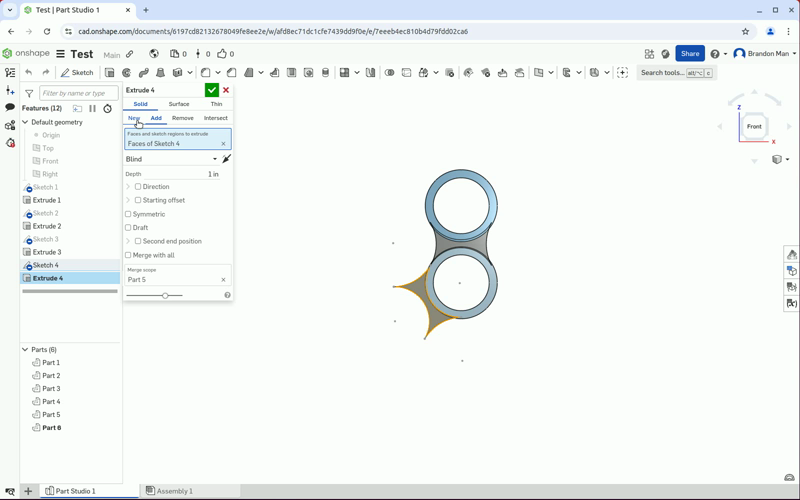
click(137, 120)
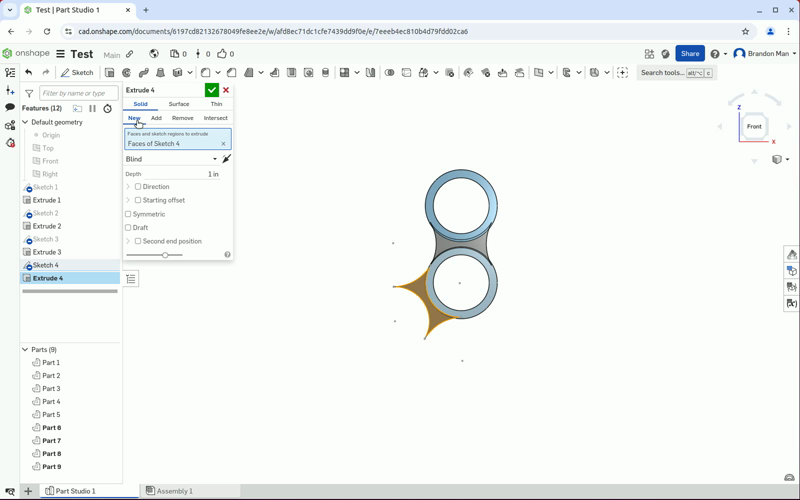
key(tab, 4)
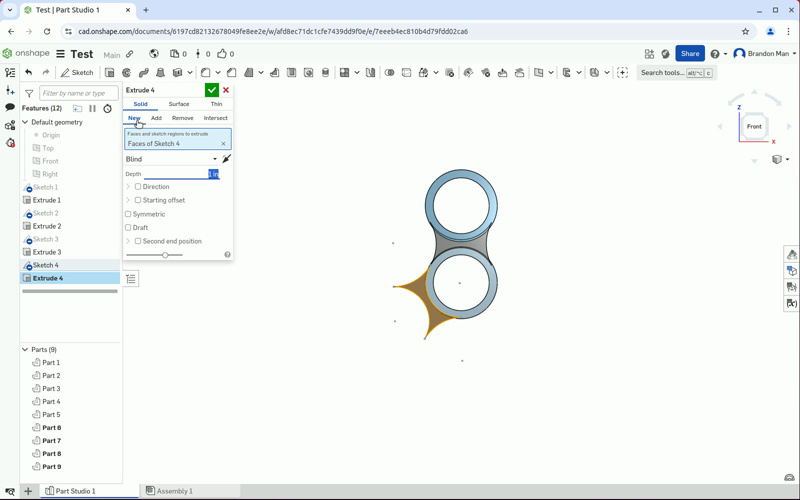
text(3.129)
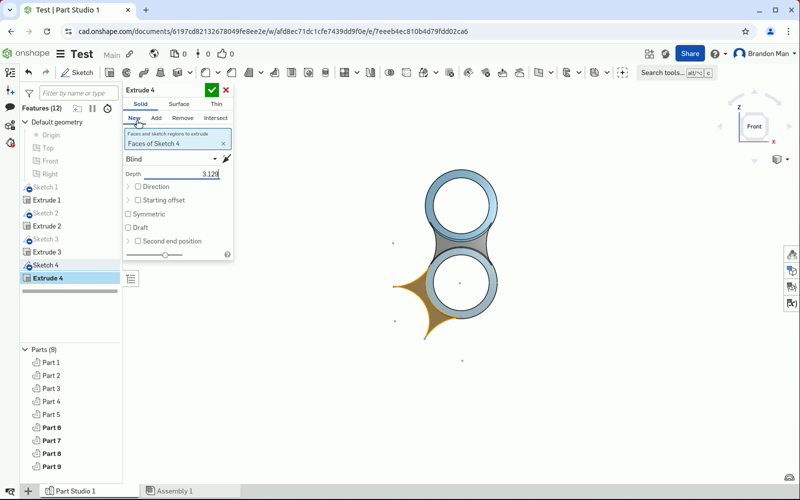
key(enter)
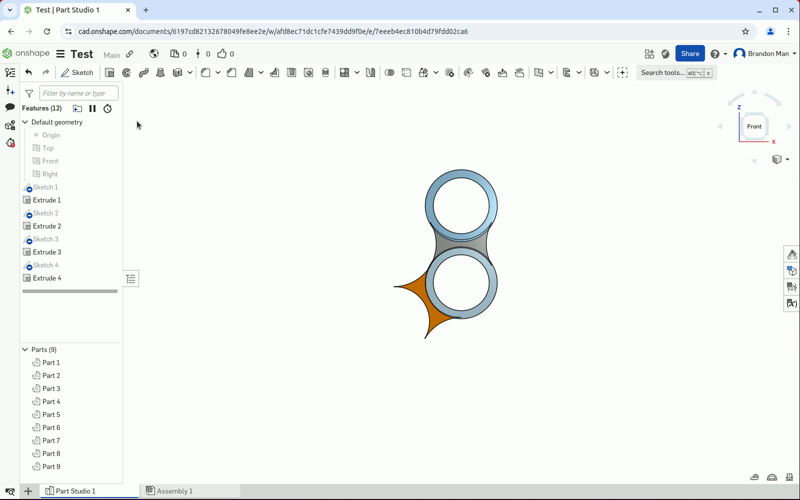
key(shift+h)
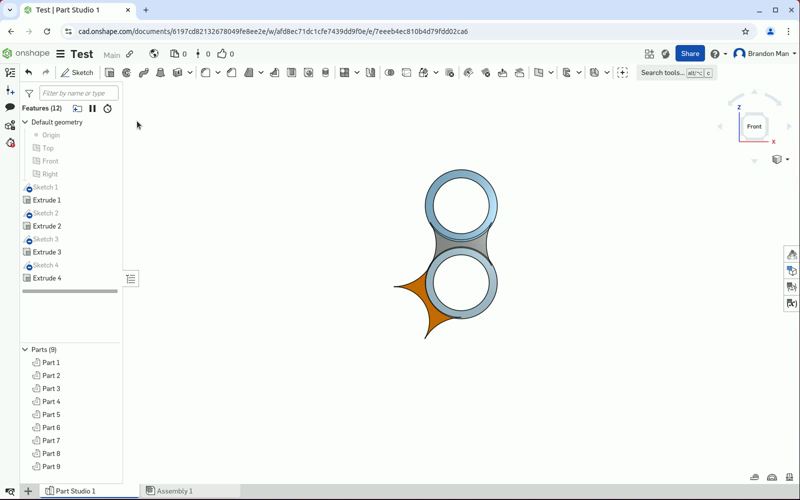
key(shift+h)
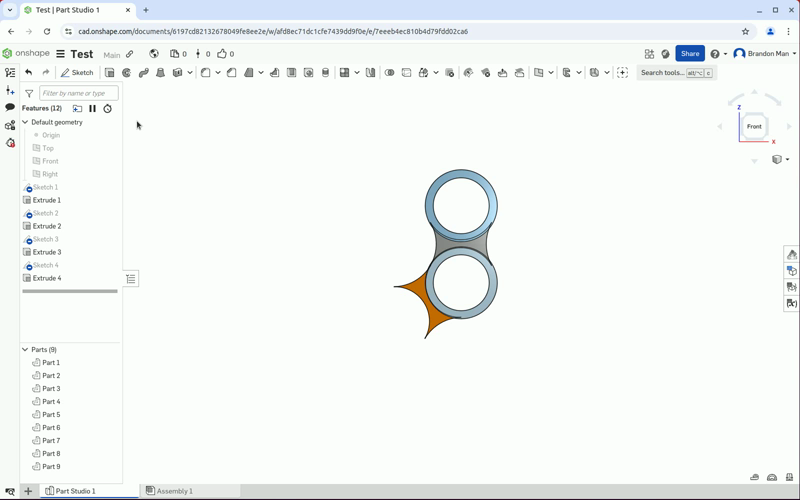
mouse_move(73, 189)
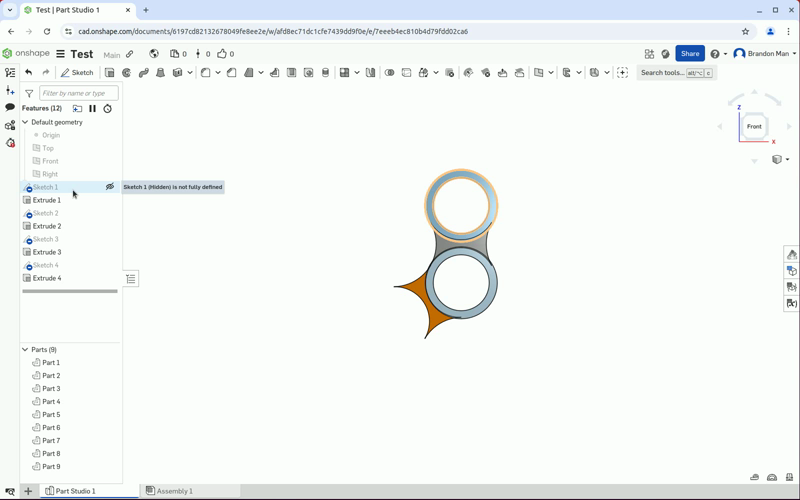
click(73, 189)
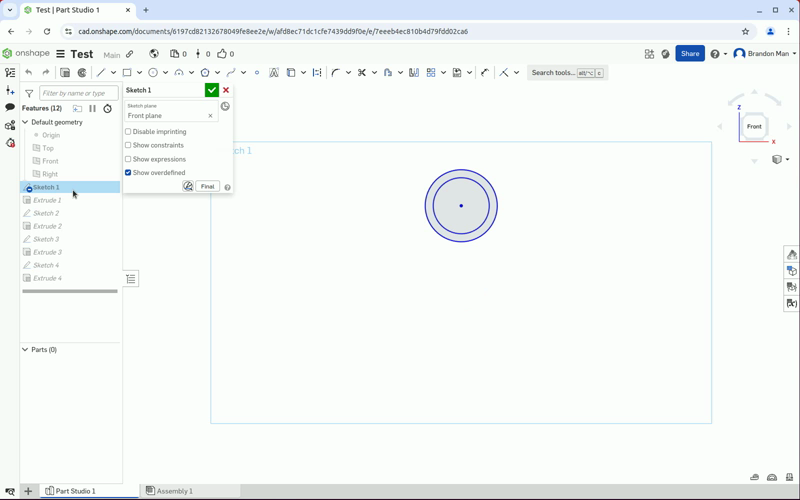
mouse_move(229, 92)
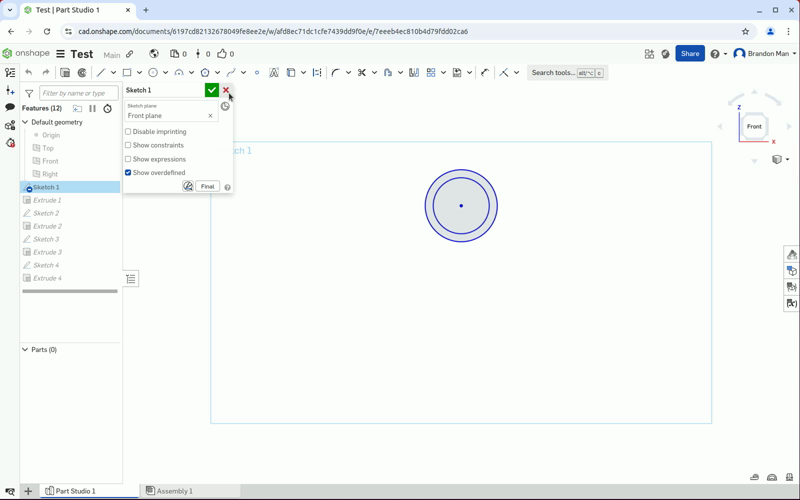
click(229, 92)
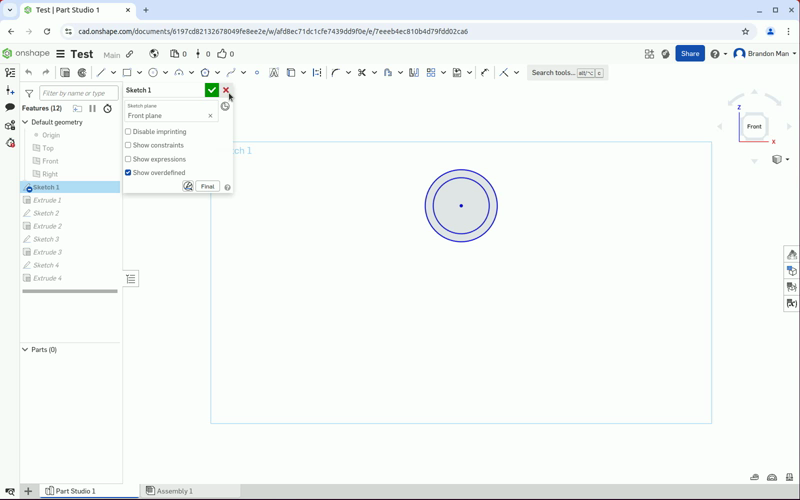
key(shift+s)
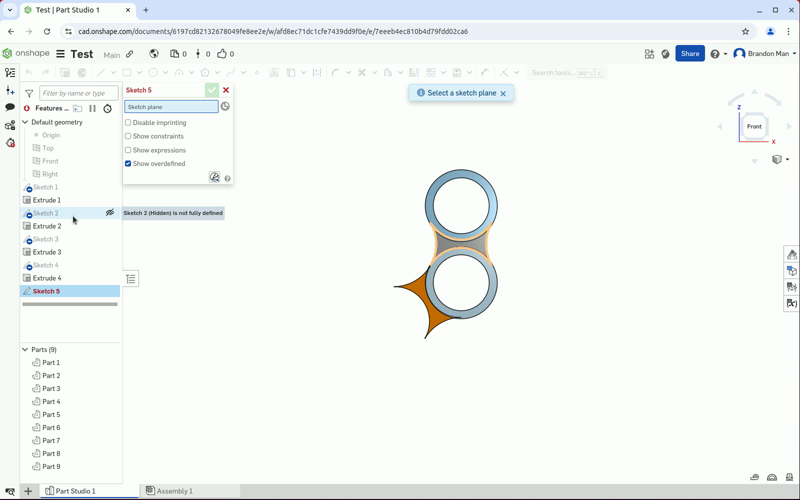
scroll(3)
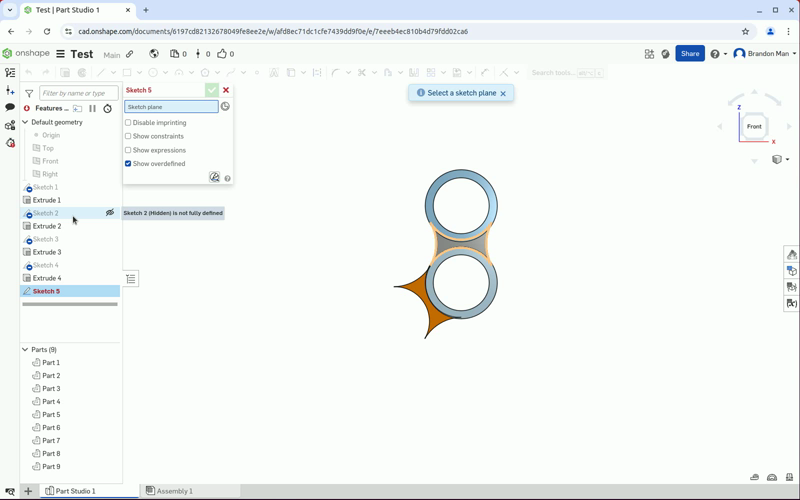
mouse_move(73, 163)
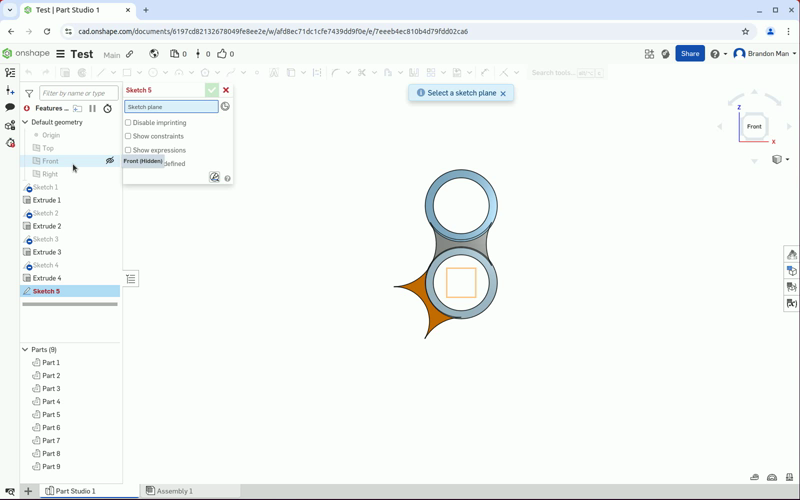
click(73, 163)
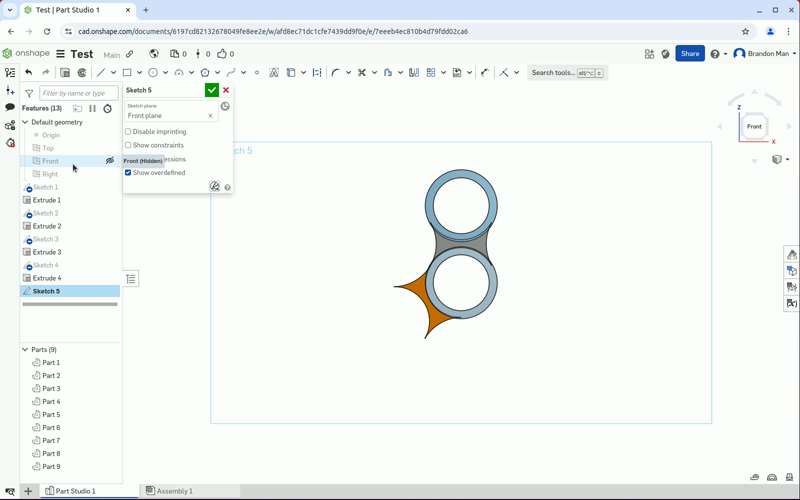
mouse_move(73, 352)
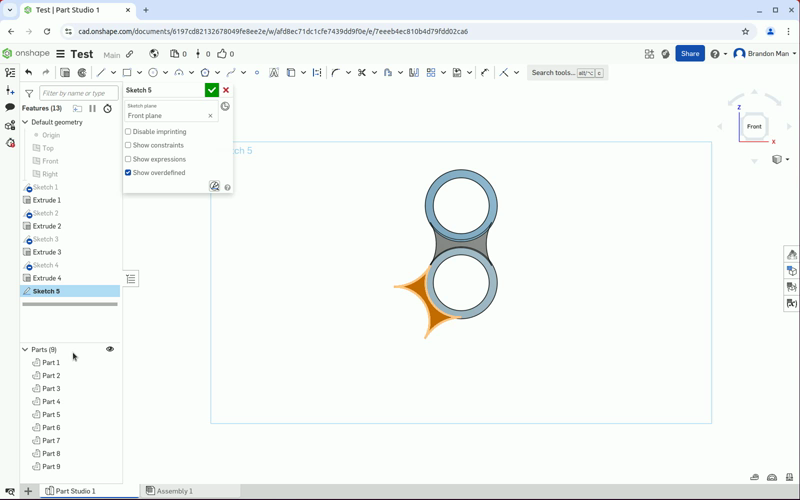
key(y)
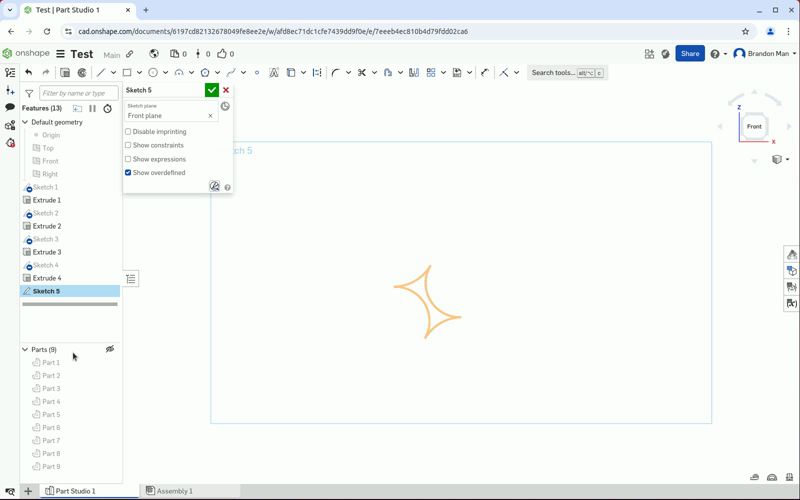
key(c)
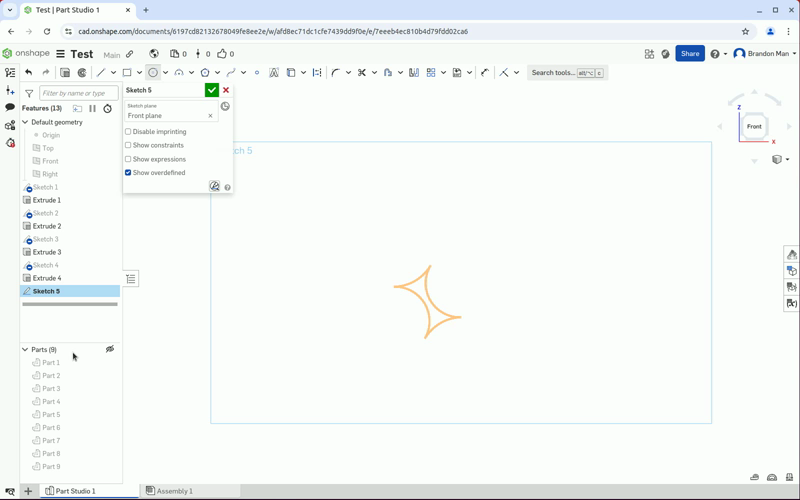
key_down(shift)
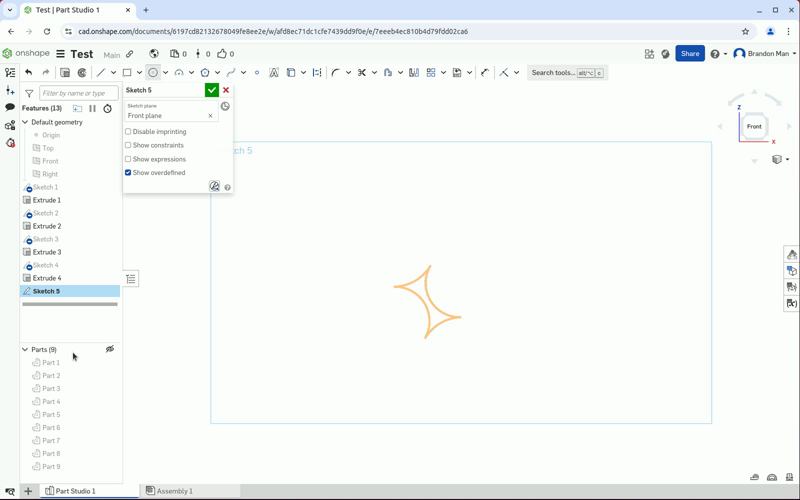
mouse_move(394, 321)
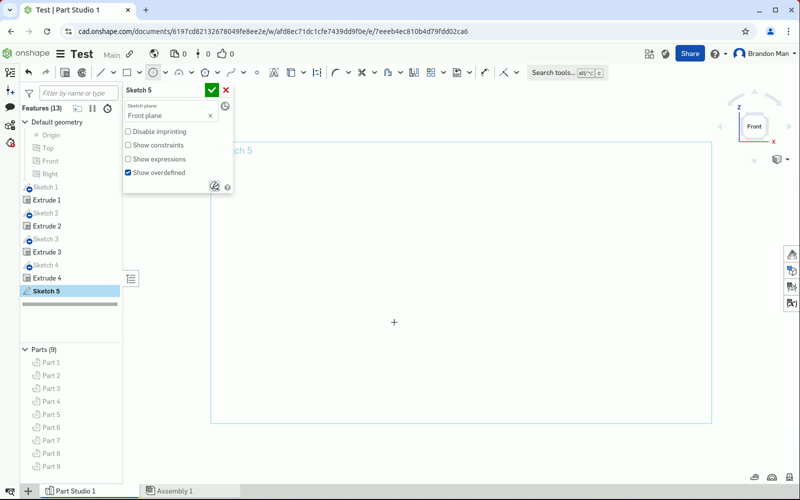
click(394, 321)
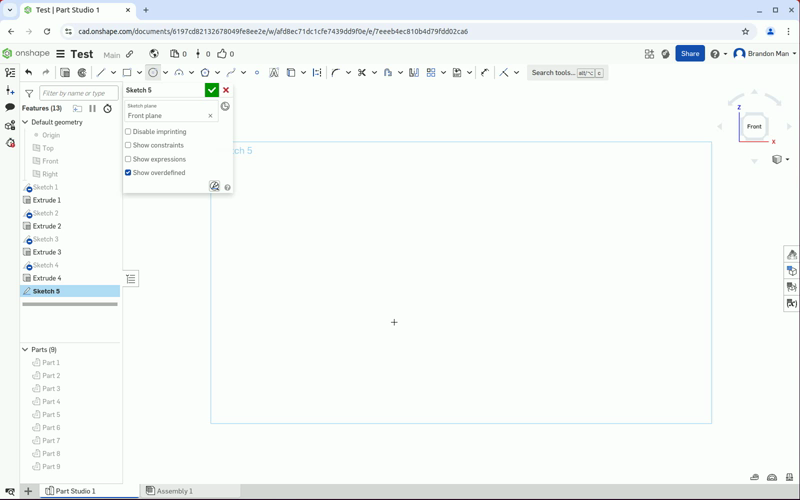
key_up(shift)
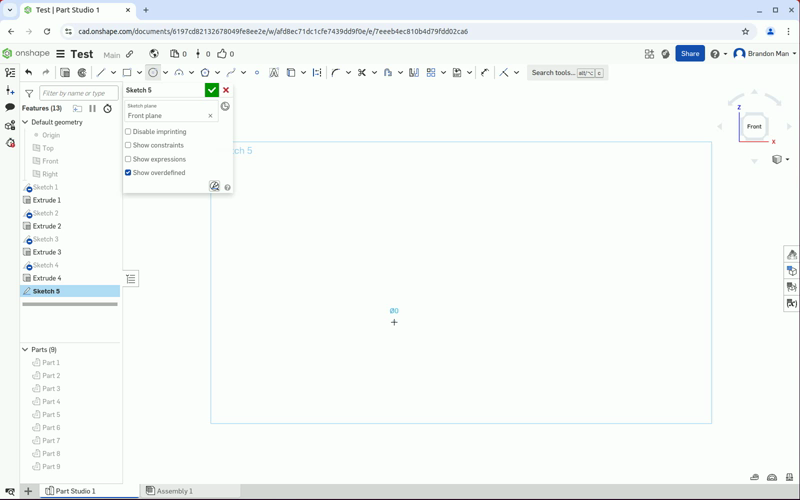
mouse_move(430, 321)
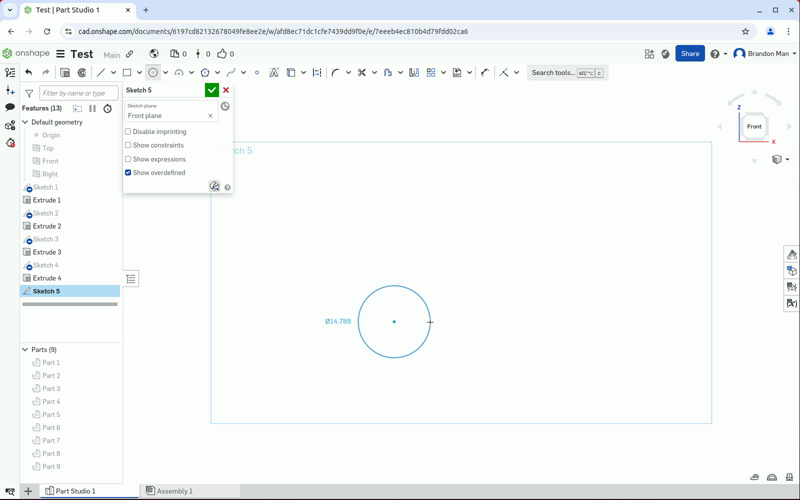
click(430, 321)
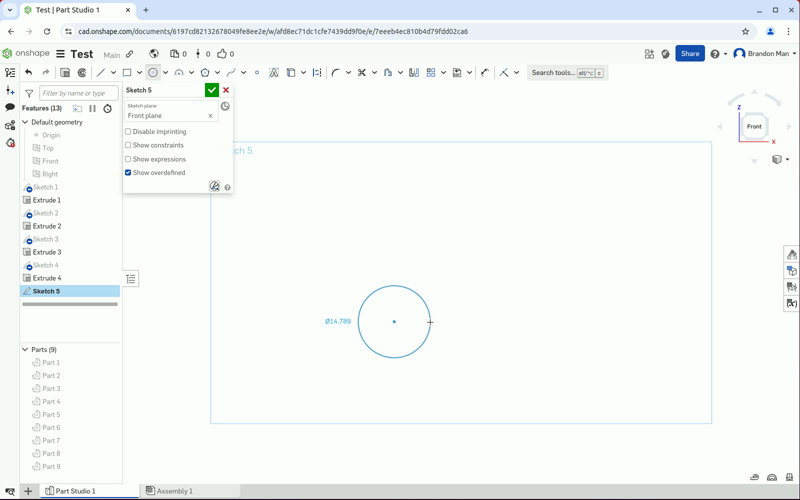
key(esc)
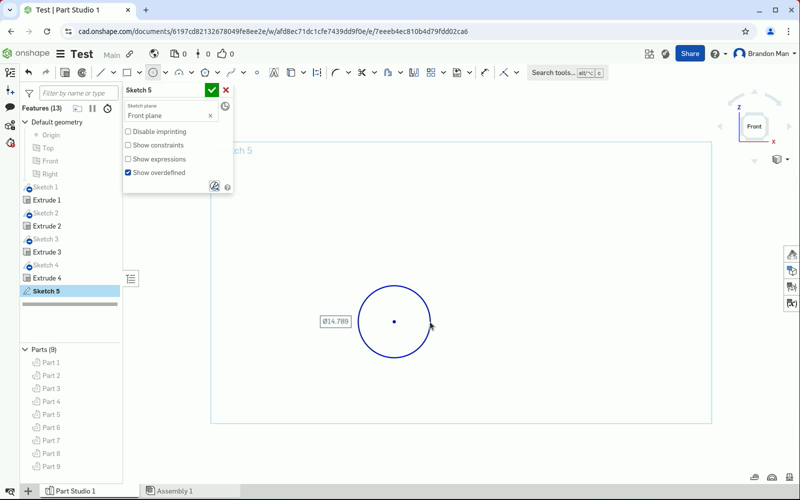
key(c)
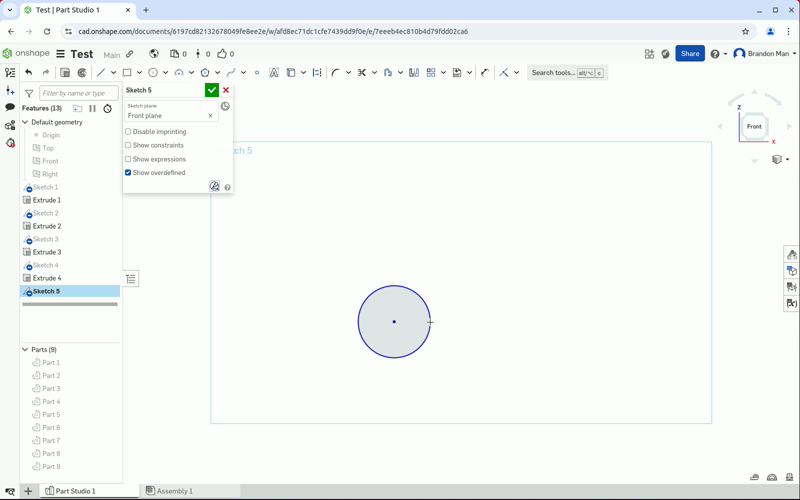
key_down(shift)
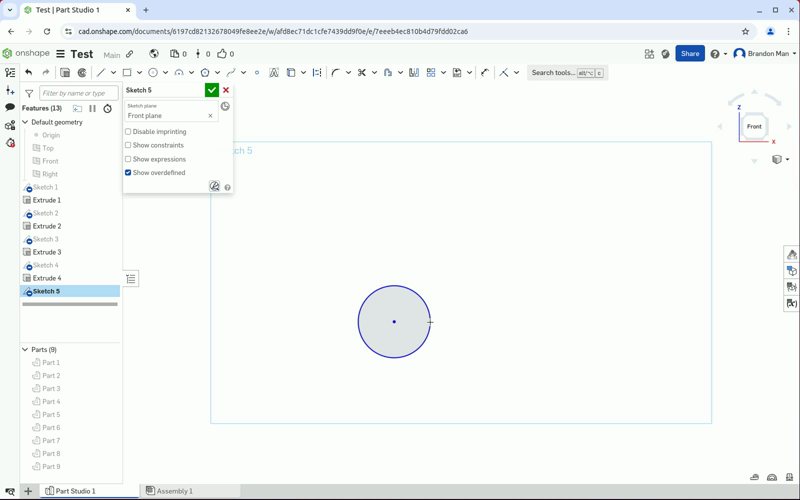
mouse_move(394, 321)
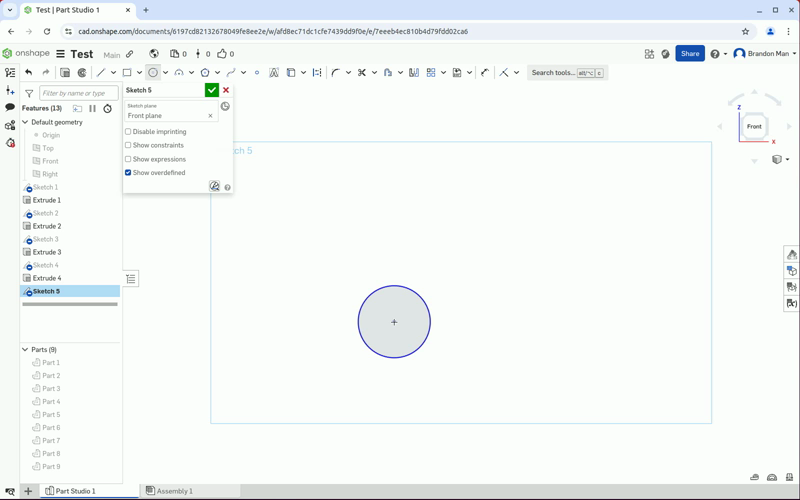
click(394, 321)
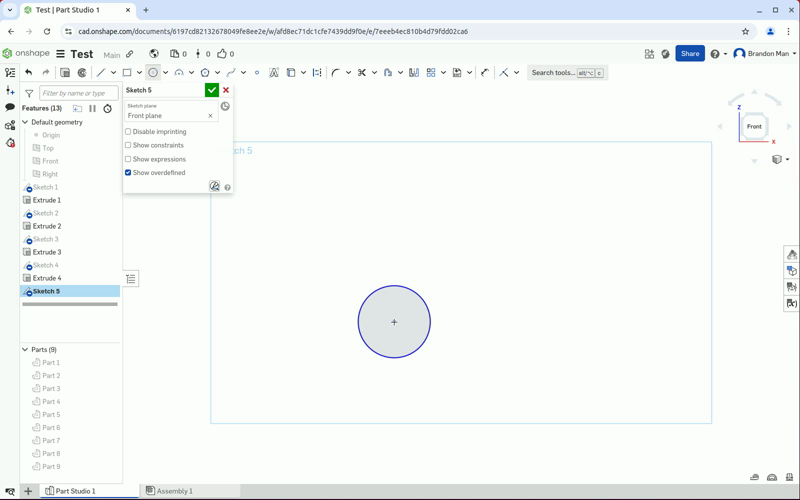
key_up(shift)
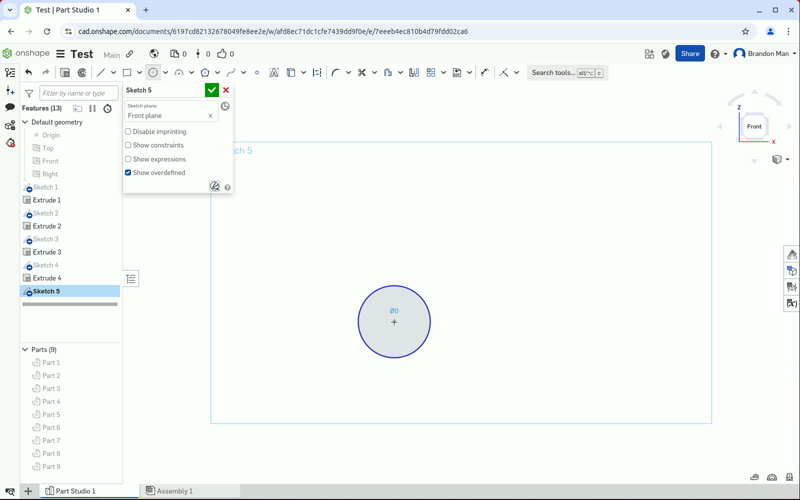
mouse_move(422, 321)
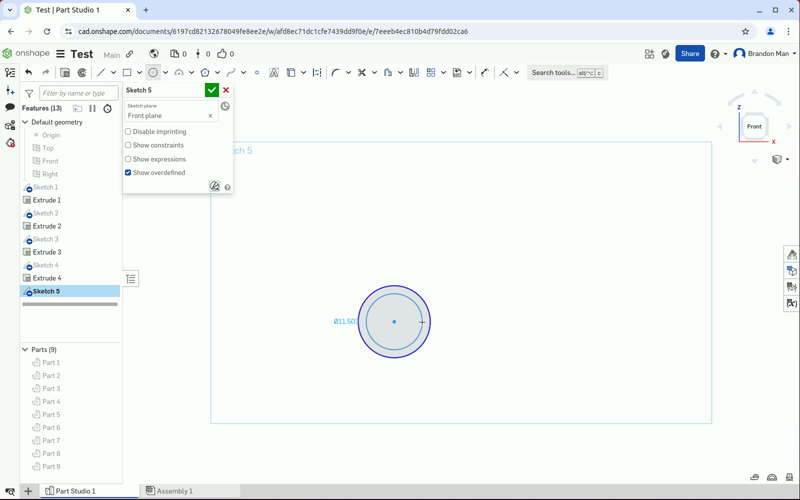
click(422, 321)
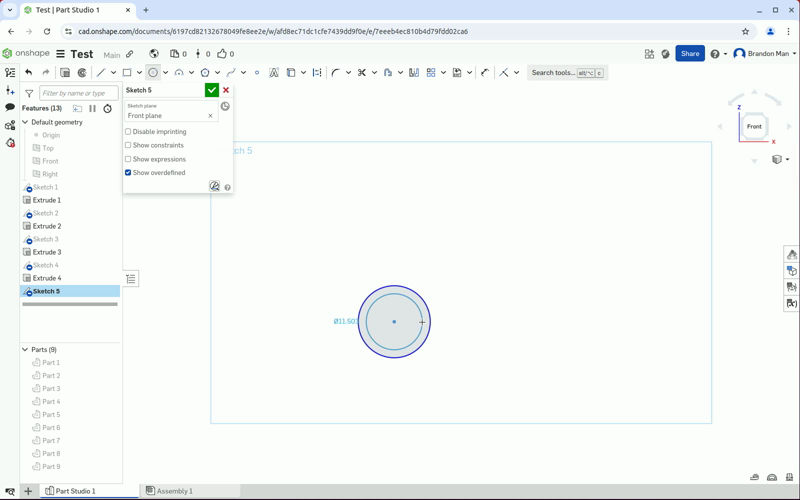
key(esc)
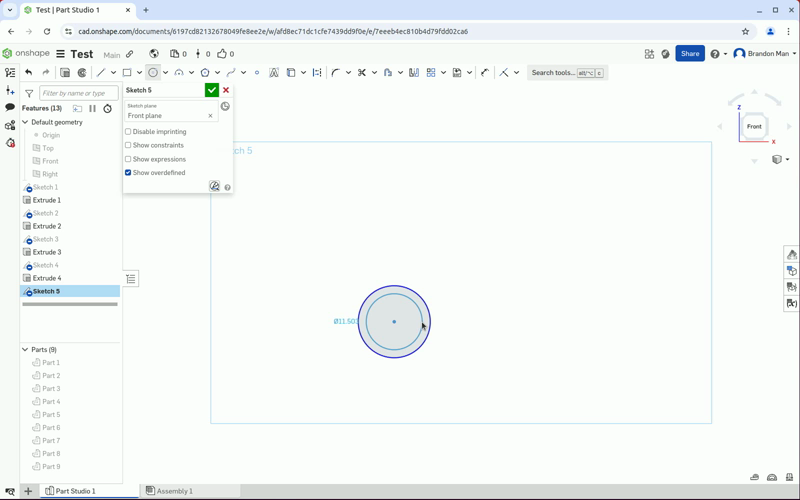
mouse_move(381, 350)
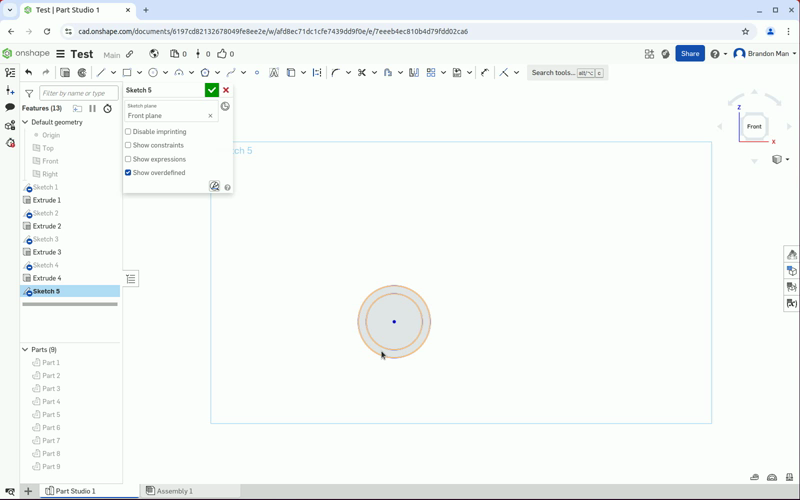
scroll(6)
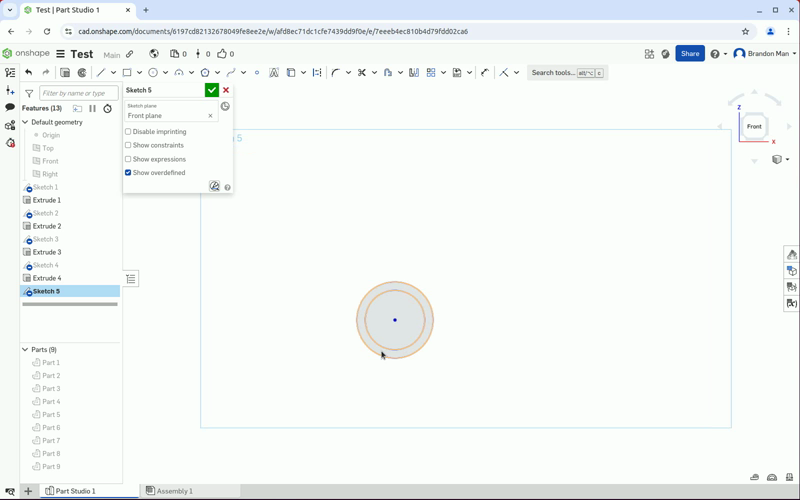
scroll(6)
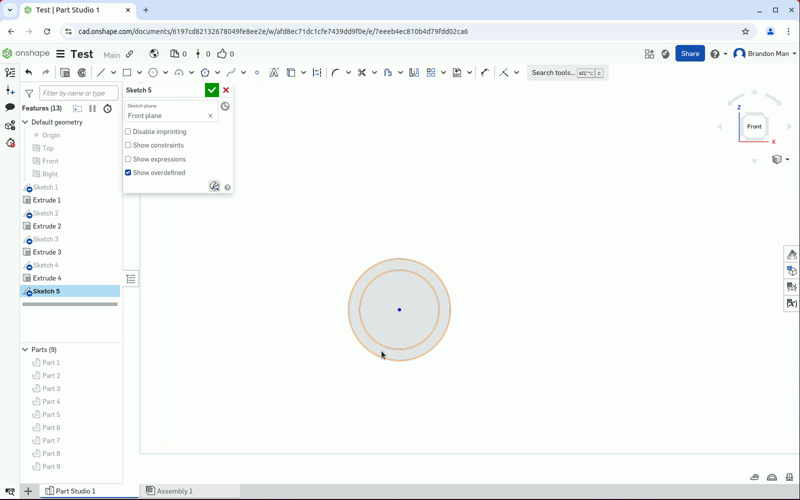
scroll(6)
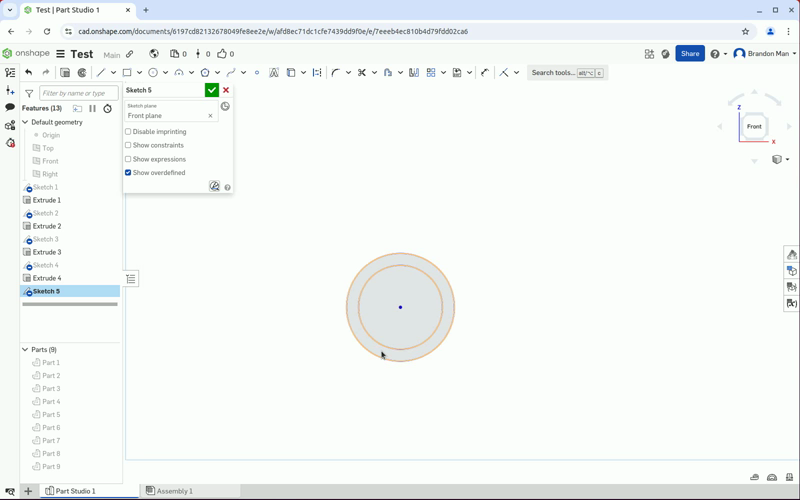
scroll(6)
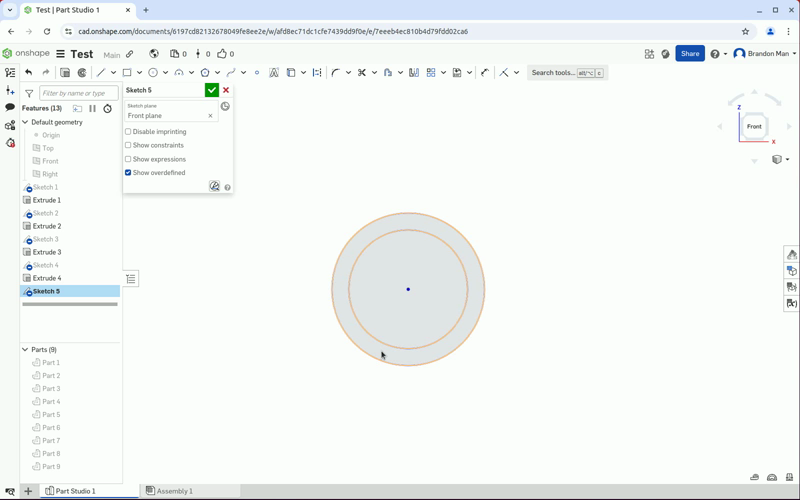
scroll(6)
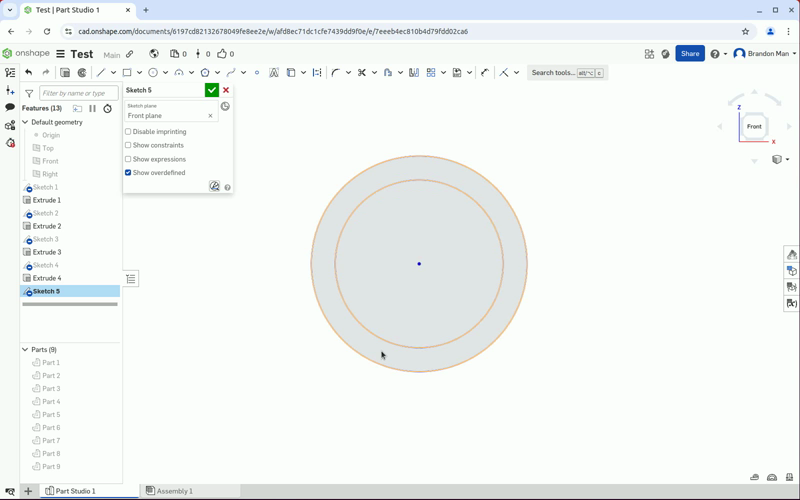
scroll(6)
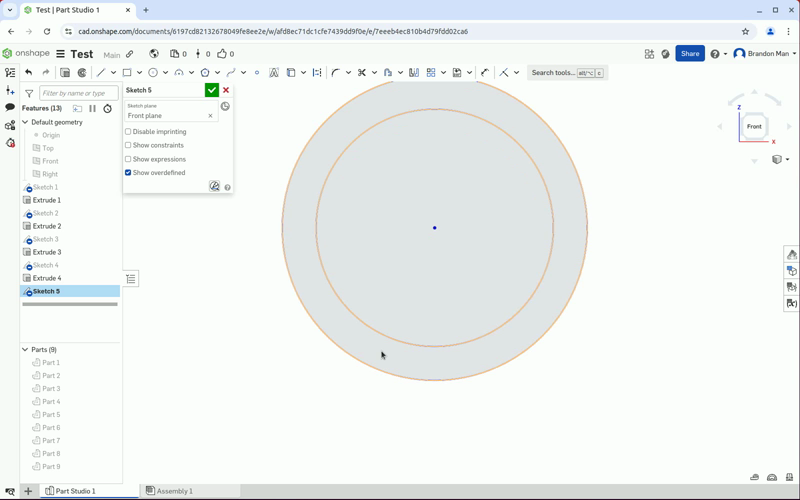
scroll(6)
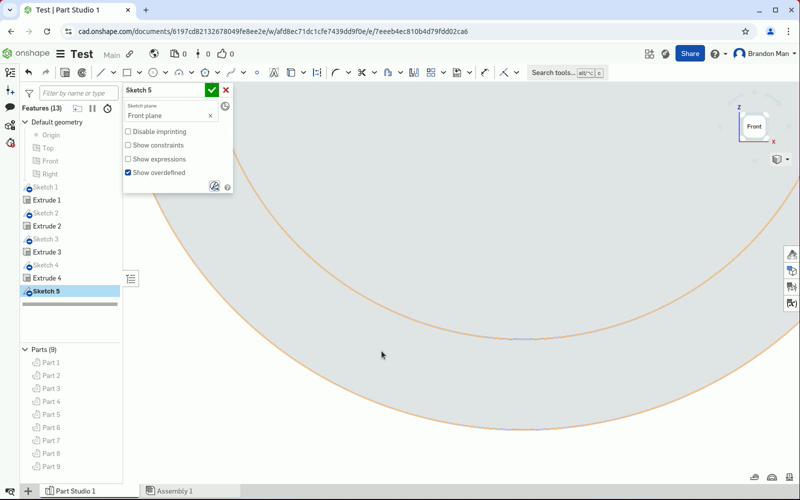
click(381, 350)
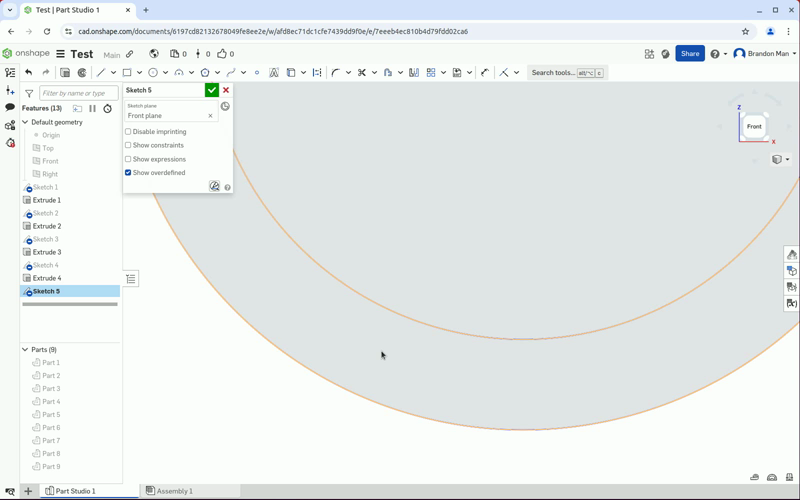
scroll(-6)
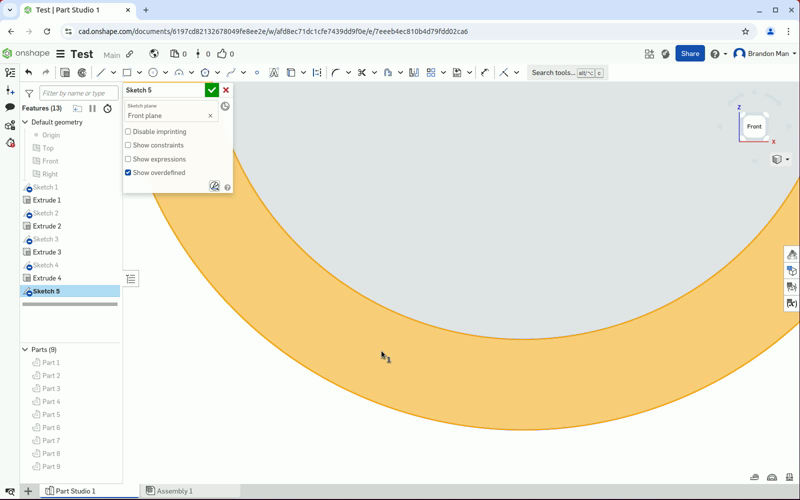
scroll(-6)
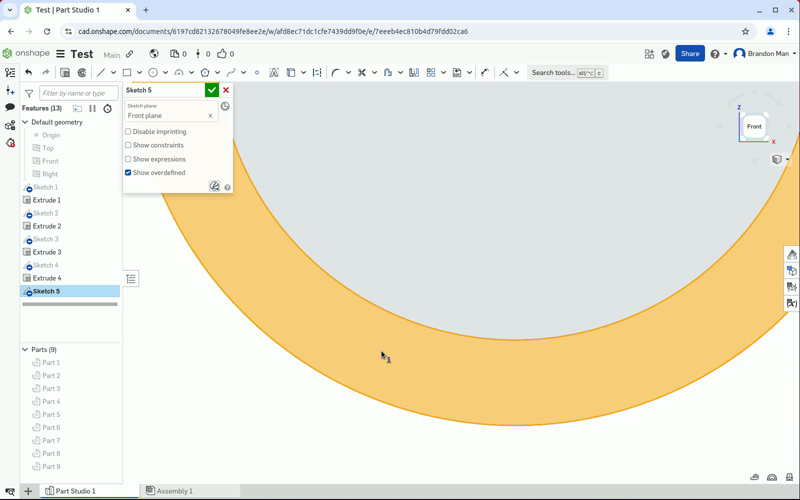
scroll(-6)
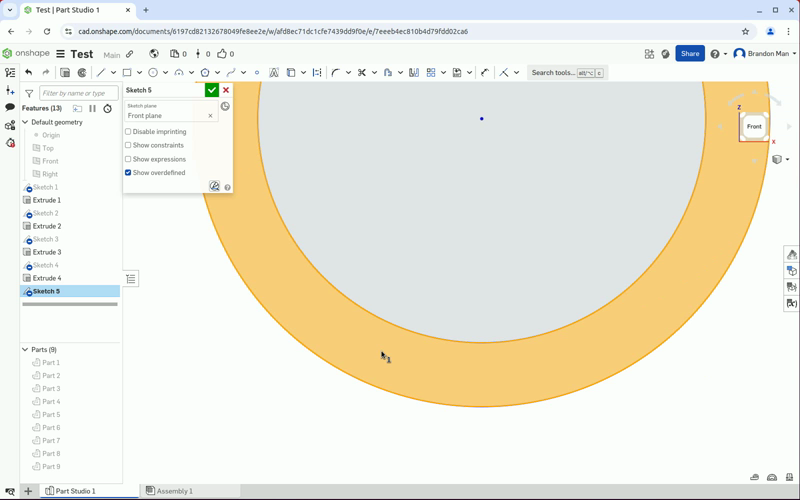
scroll(-6)
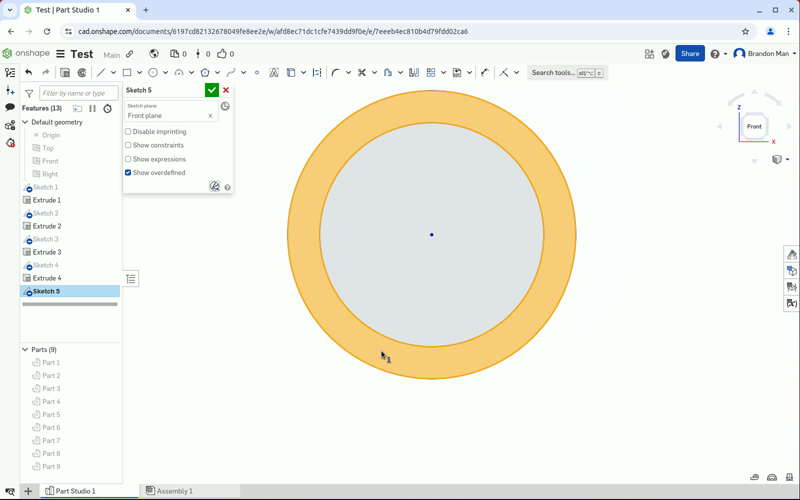
scroll(-6)
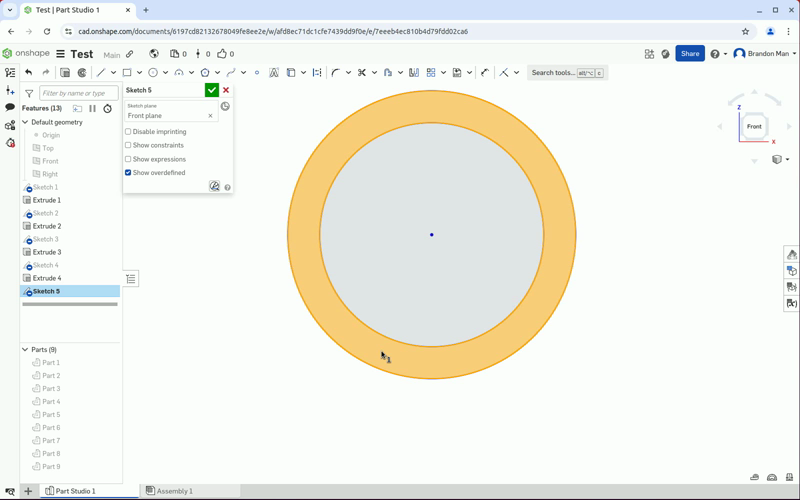
scroll(-6)
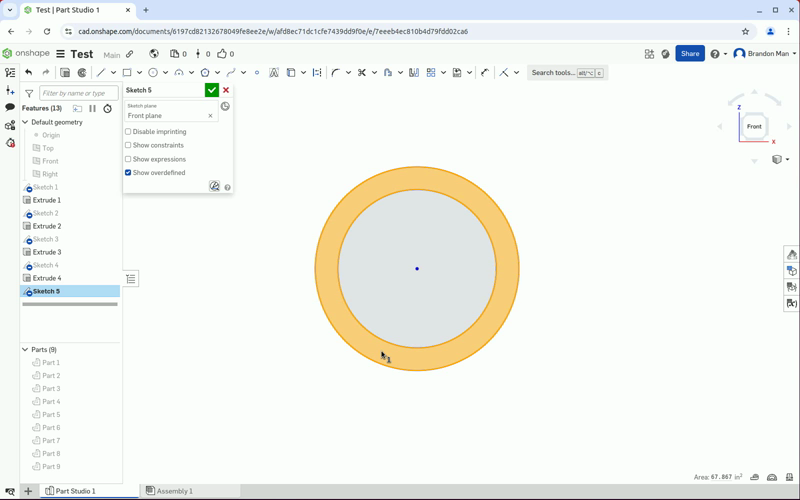
scroll(-6)
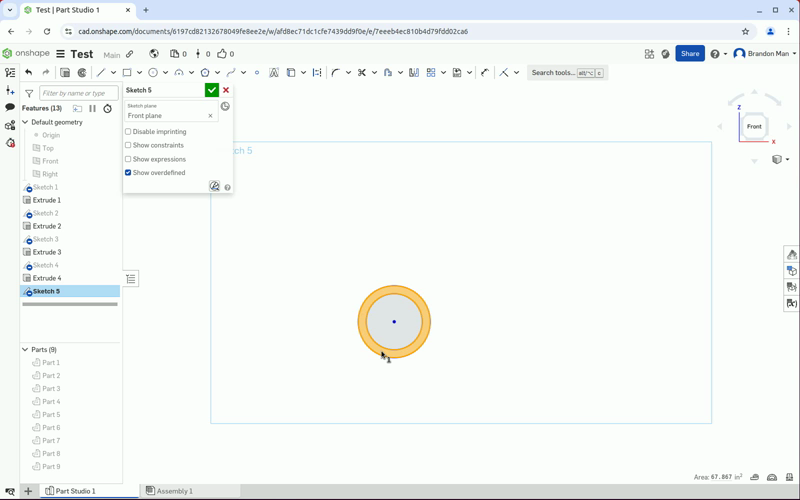
mouse_move(73, 352)
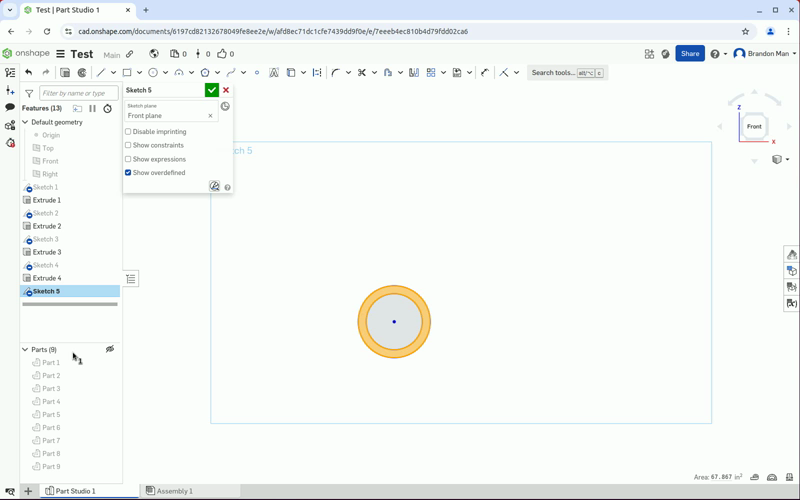
key(shift+y)
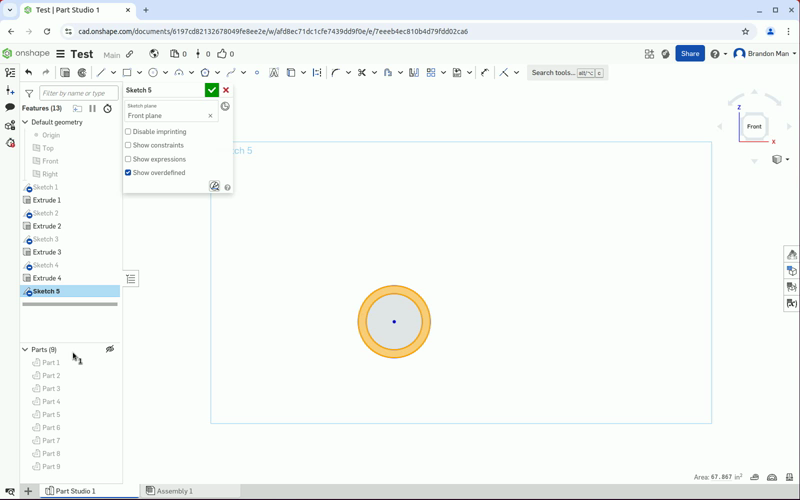
key(shift+e)
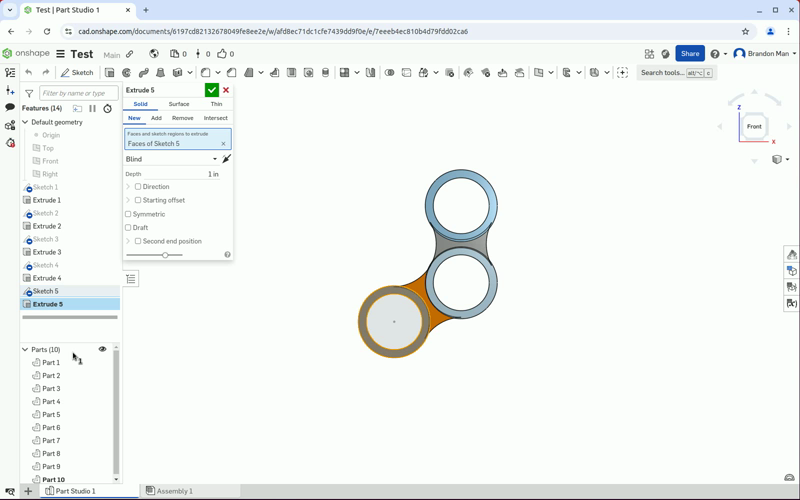
mouse_move(143, 106)
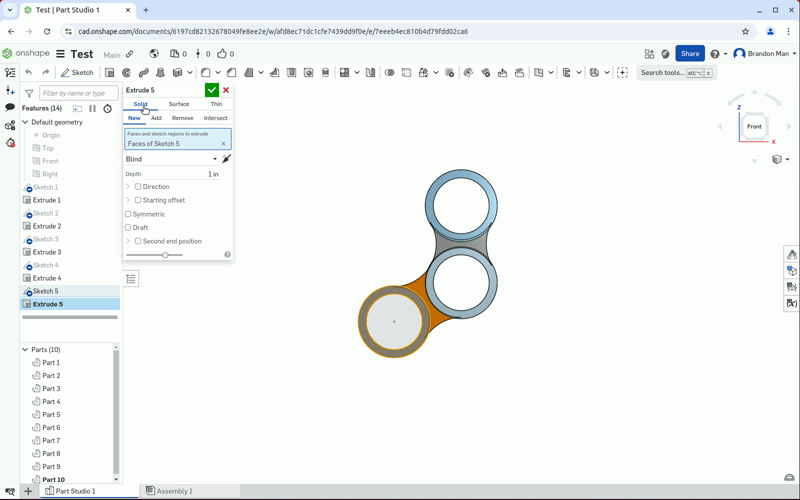
click(143, 106)
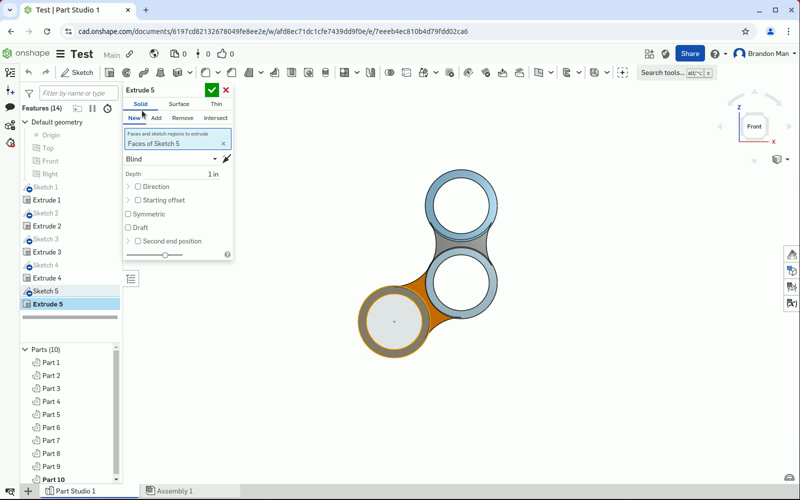
mouse_move(137, 120)
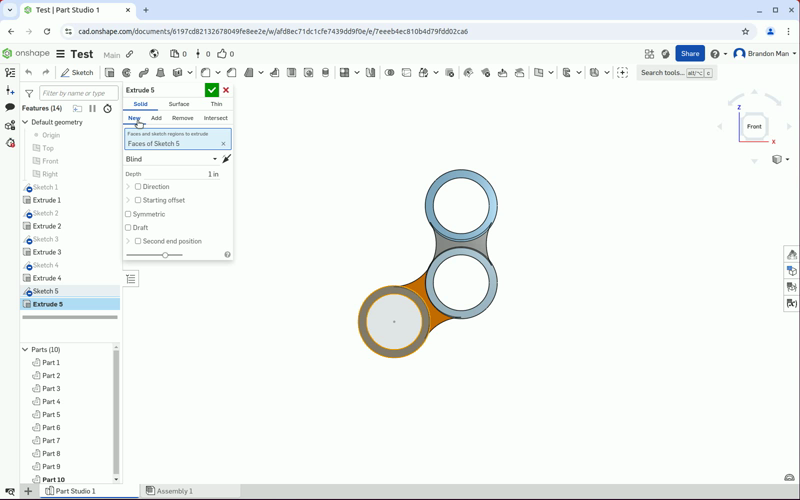
click(137, 120)
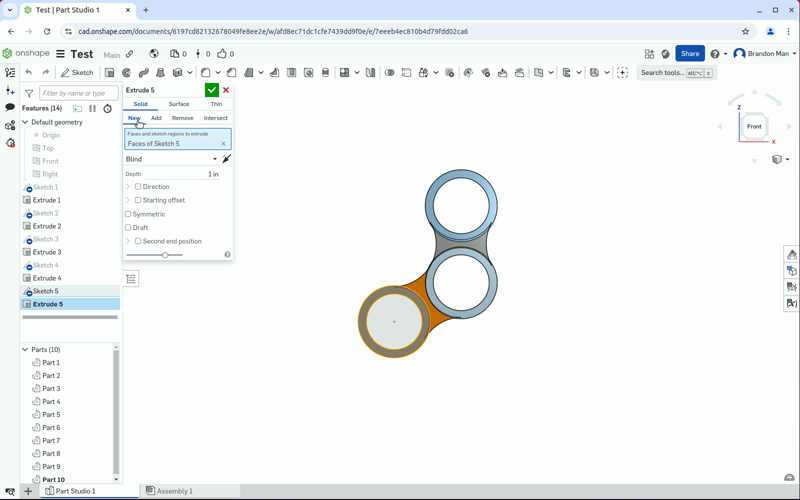
key(tab, 4)
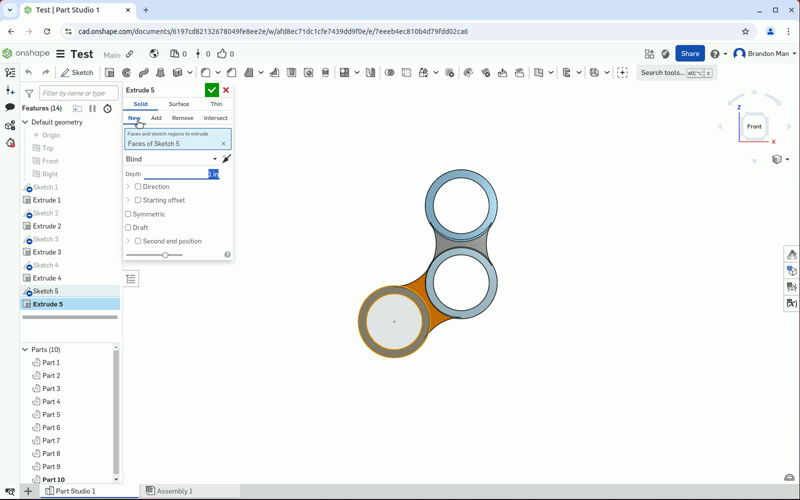
text(3.129)
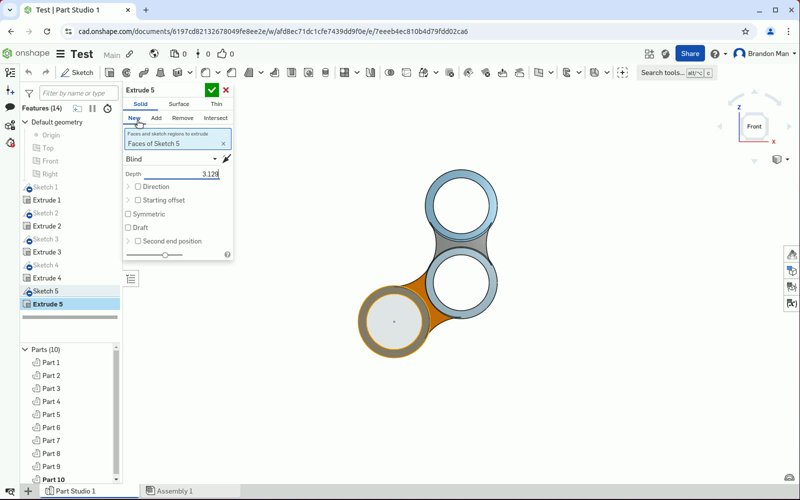
key(enter)
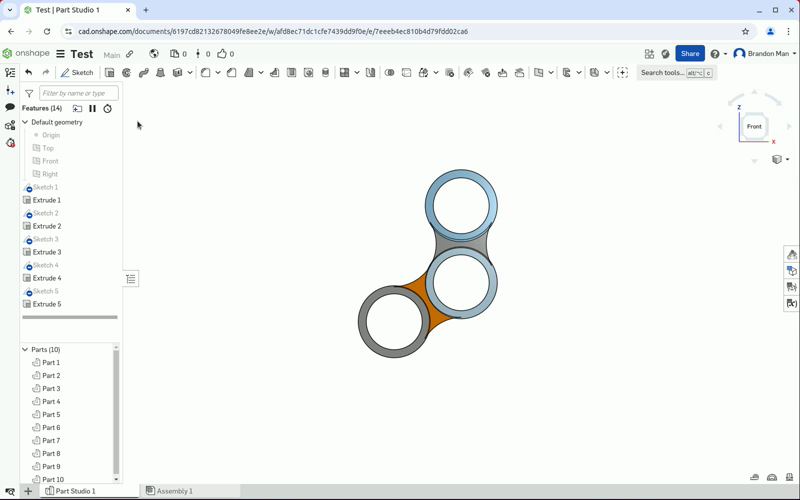
key(shift+h)
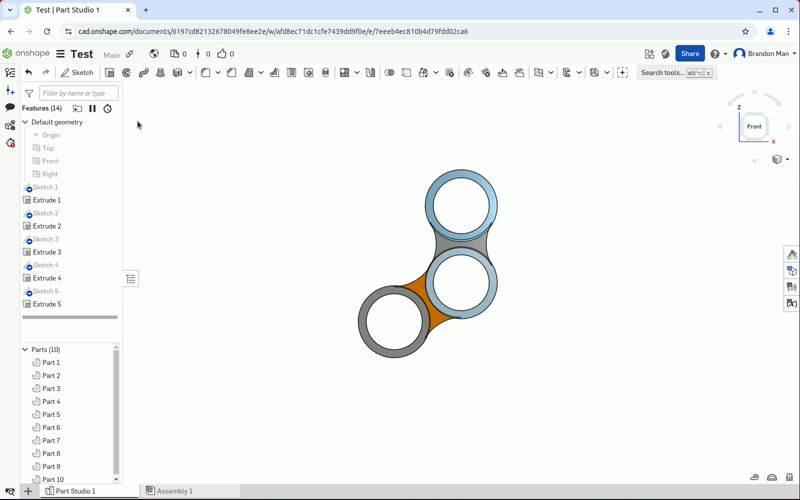
key(shift+h)
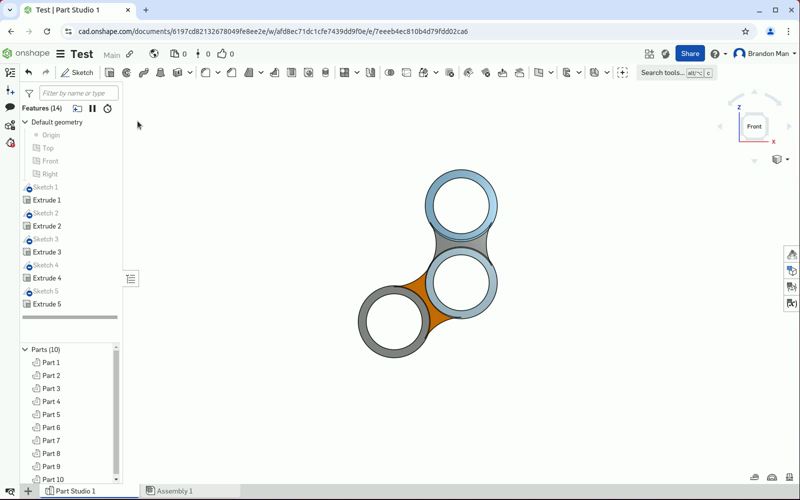
mouse_move(73, 189)
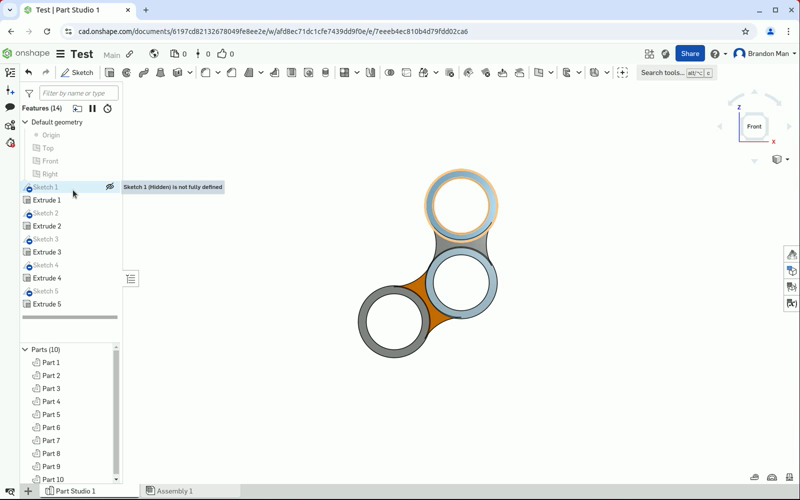
click(73, 189)
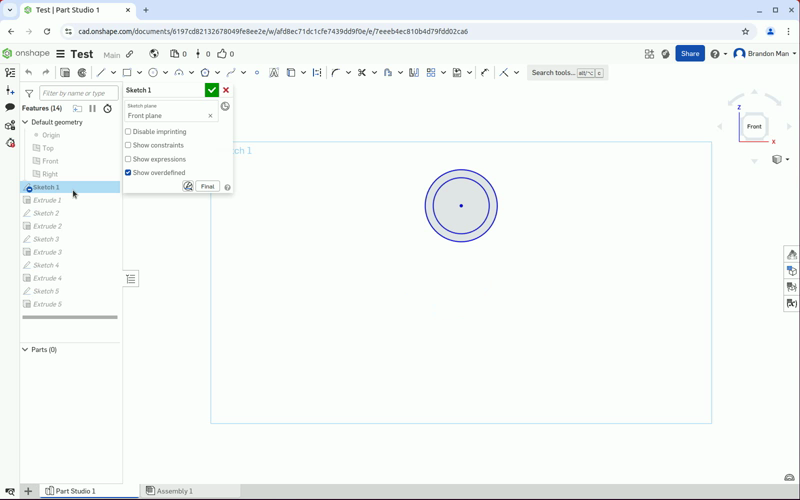
mouse_move(229, 92)
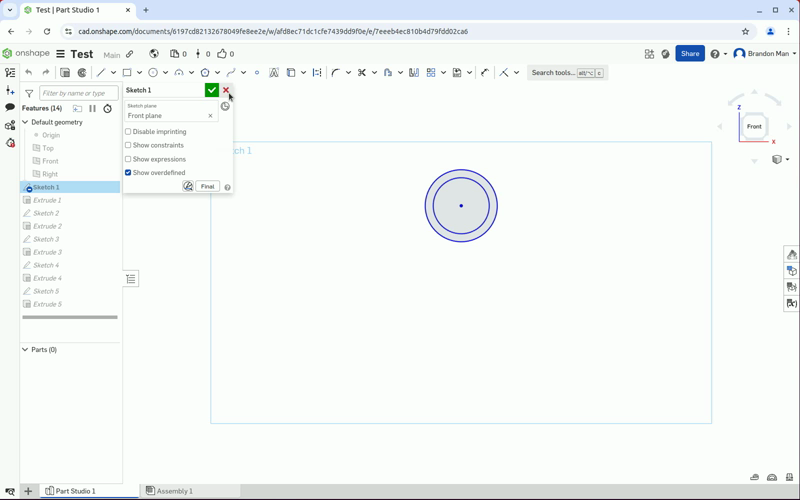
click(229, 92)
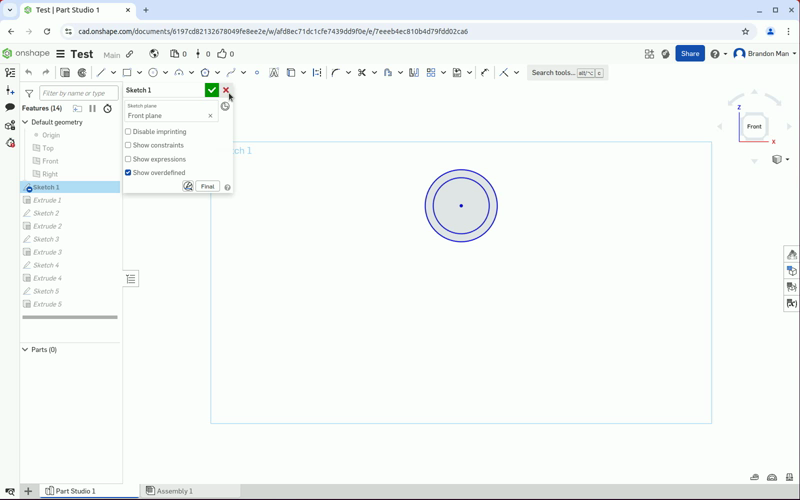
key(shift+s)
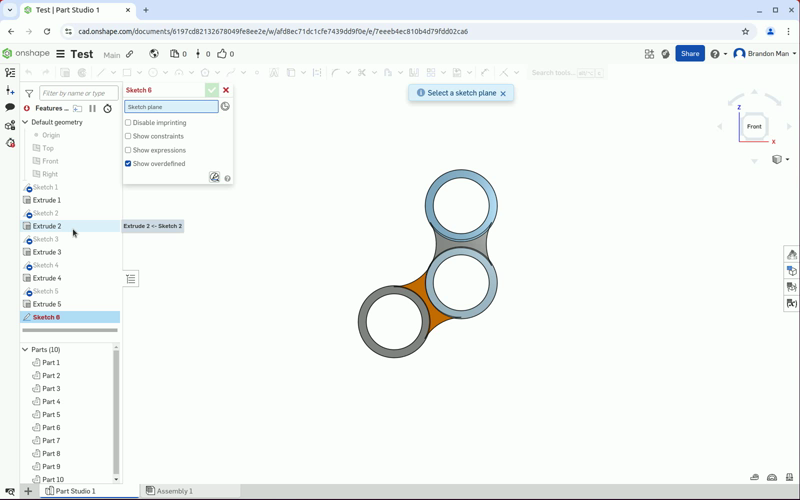
scroll(3)
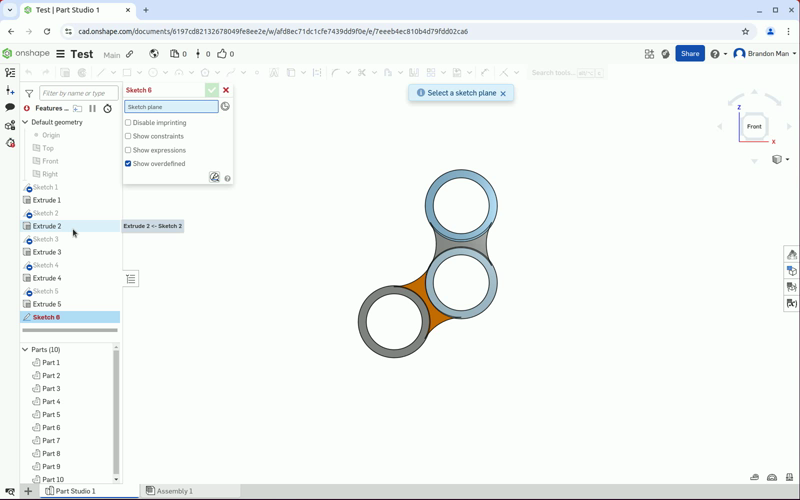
mouse_move(73, 163)
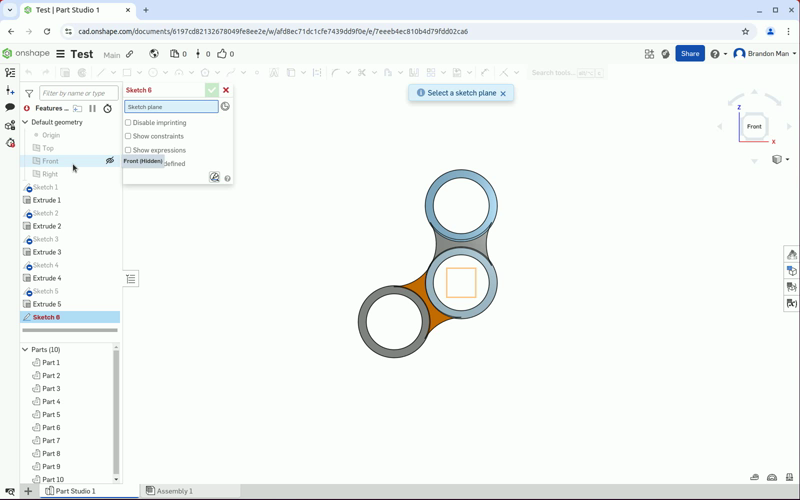
click(73, 163)
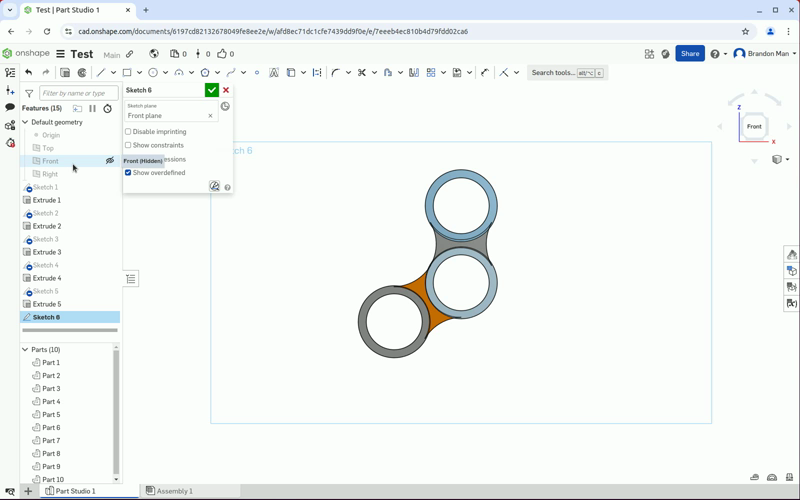
mouse_move(69, 352)
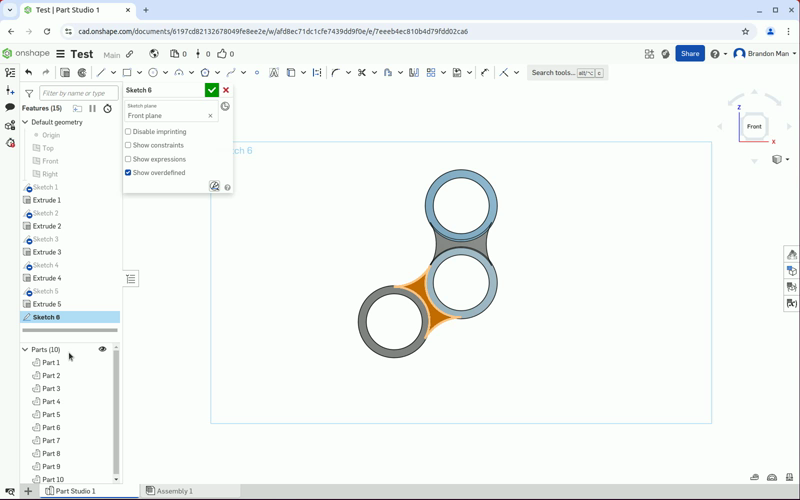
key(y)
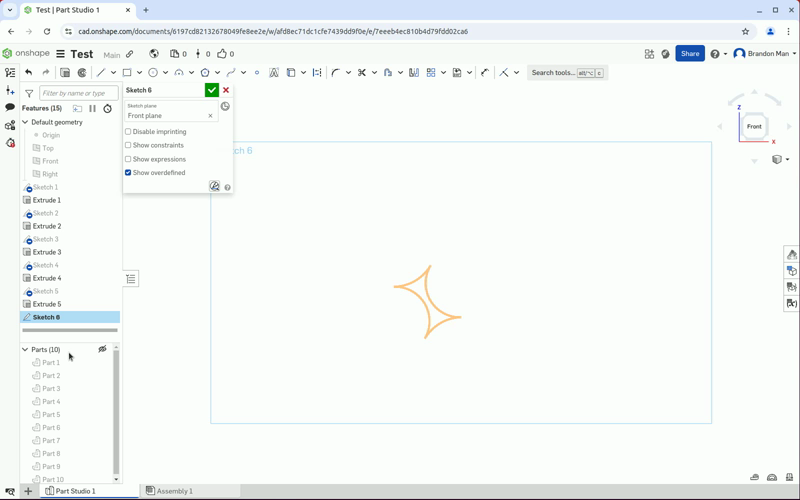
key(a)
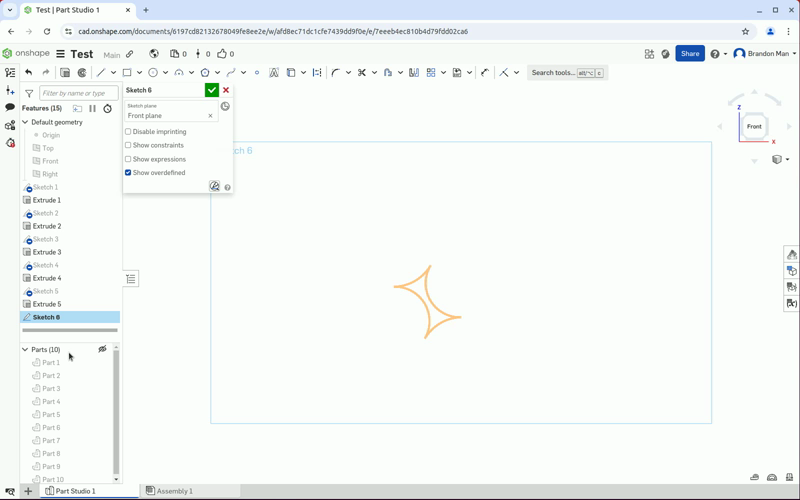
key_down(shift)
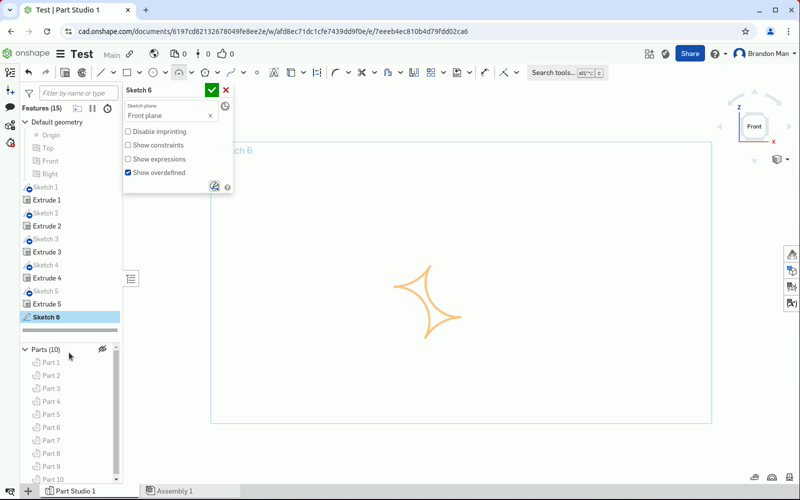
mouse_move(460, 318)
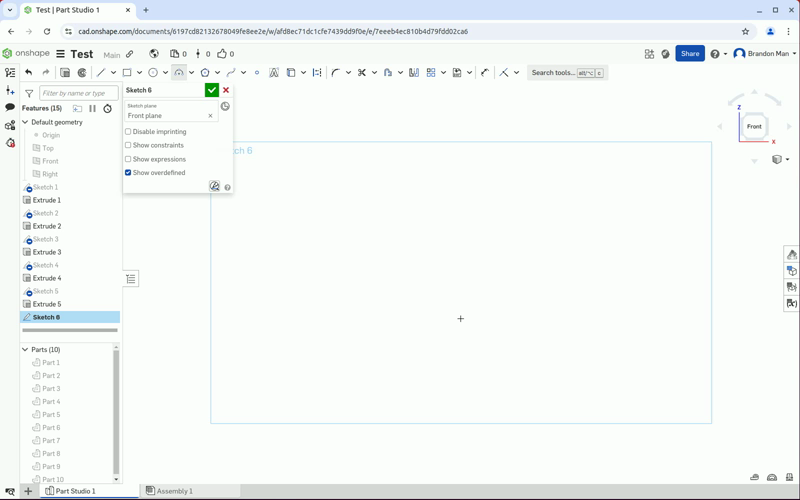
click(460, 318)
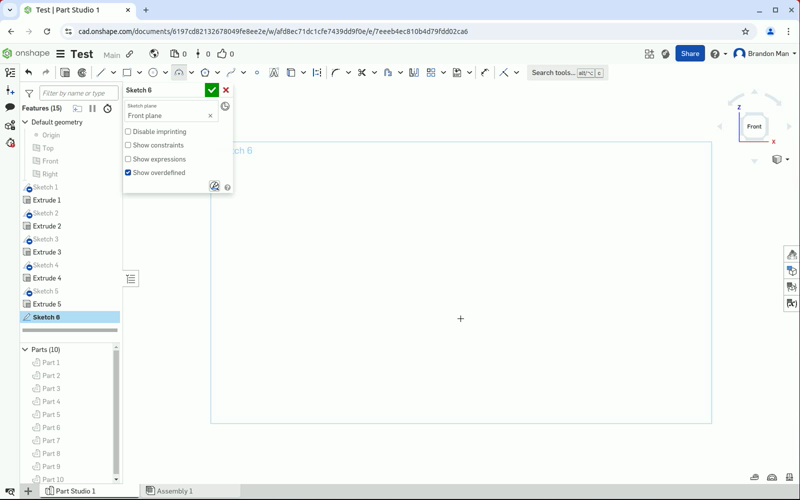
key_up(shift)
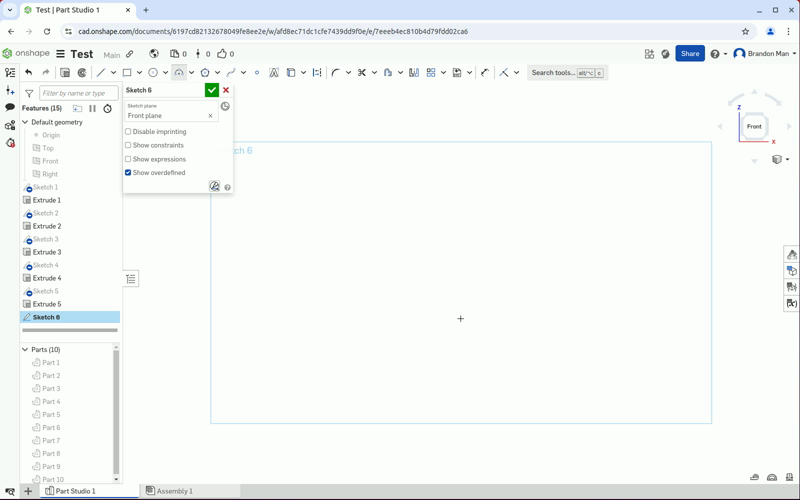
key_down(shift)
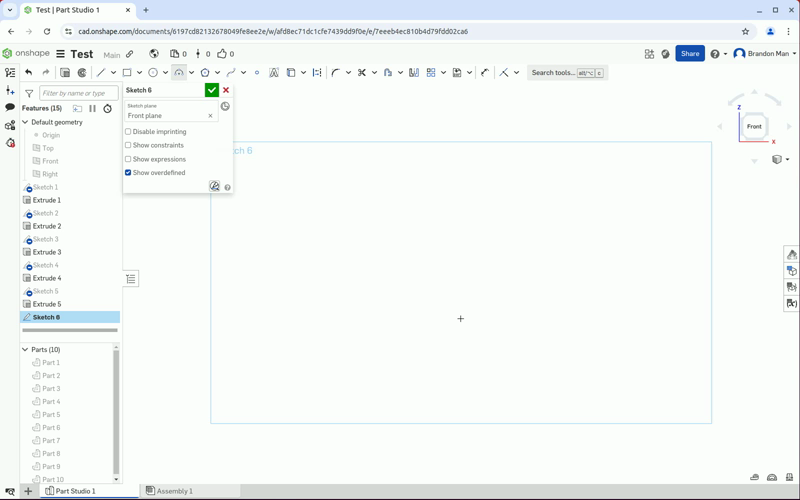
mouse_move(497, 339)
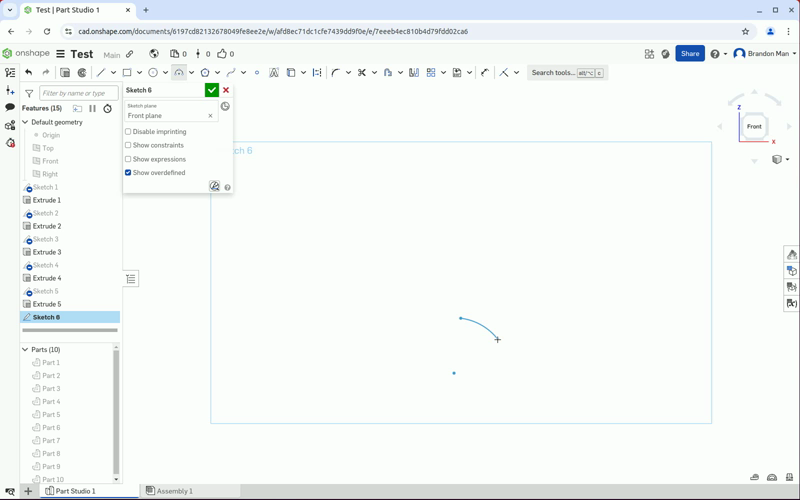
click(497, 339)
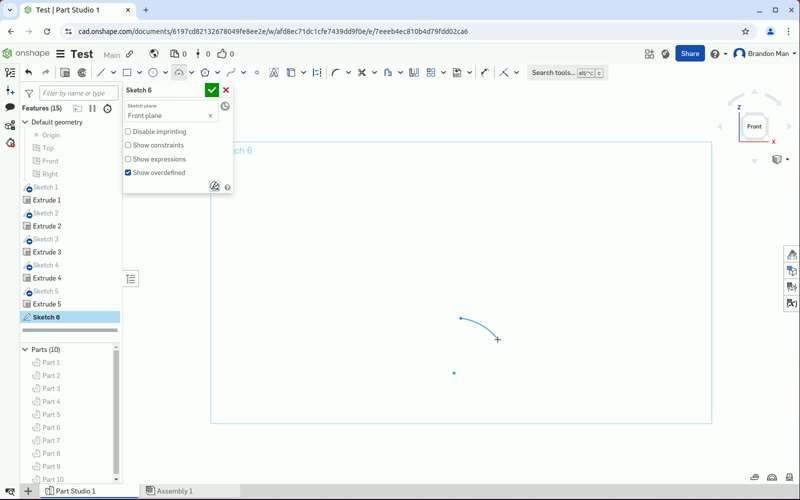
mouse_move(482, 323)
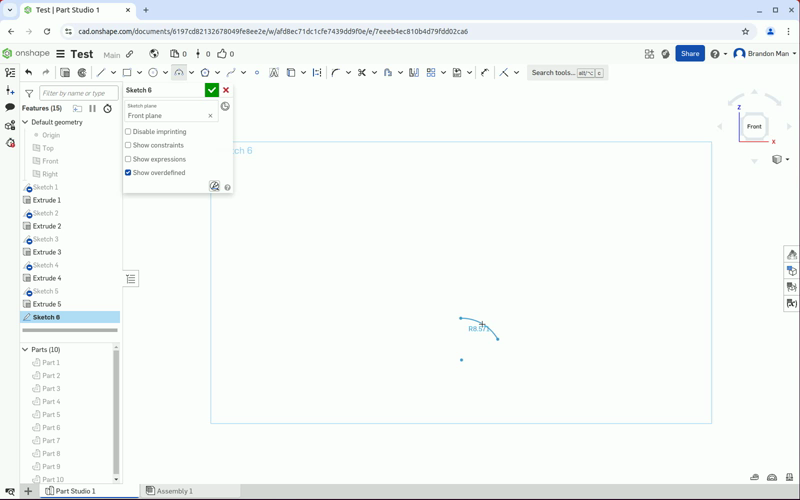
click(482, 323)
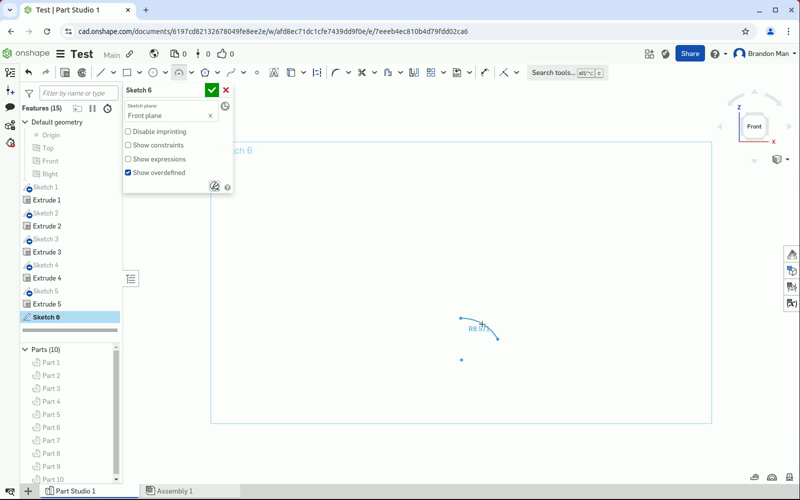
key_up(shift)
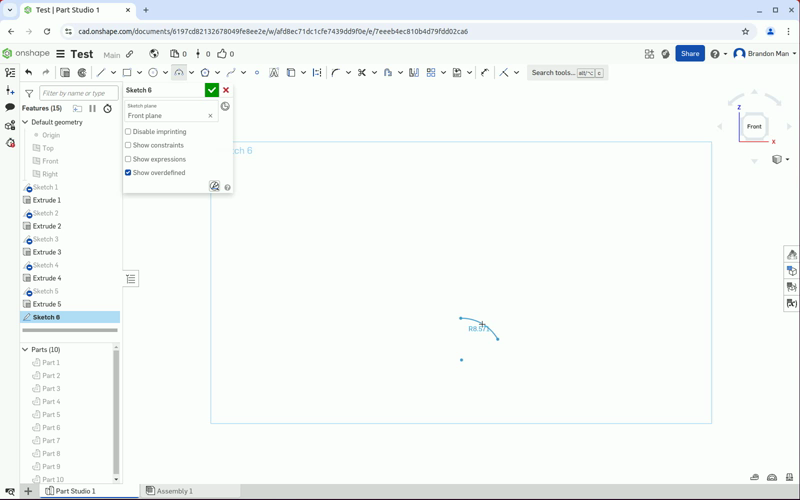
mouse_move(497, 339)
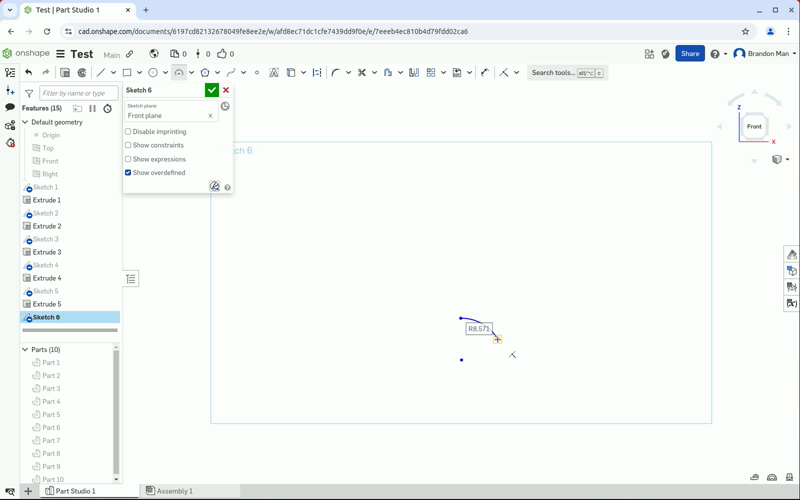
click(497, 339)
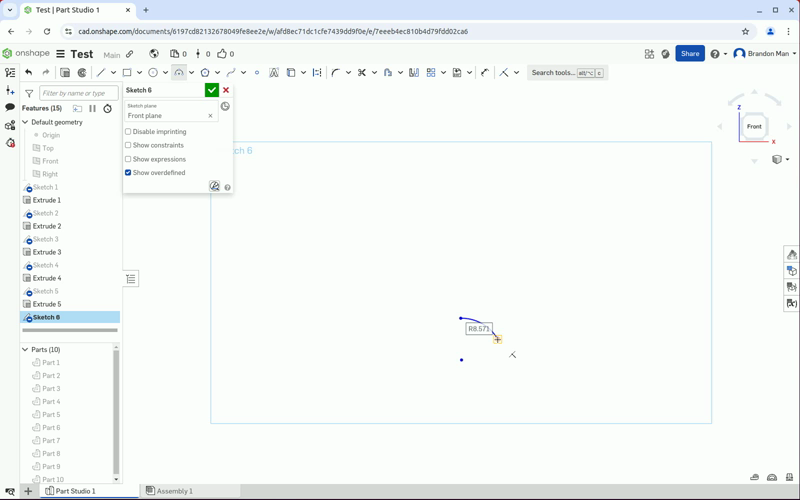
key_down(shift)
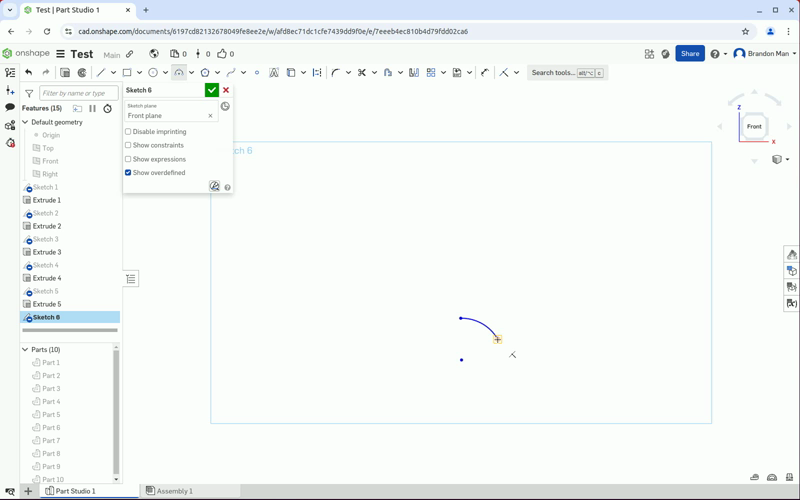
mouse_move(528, 286)
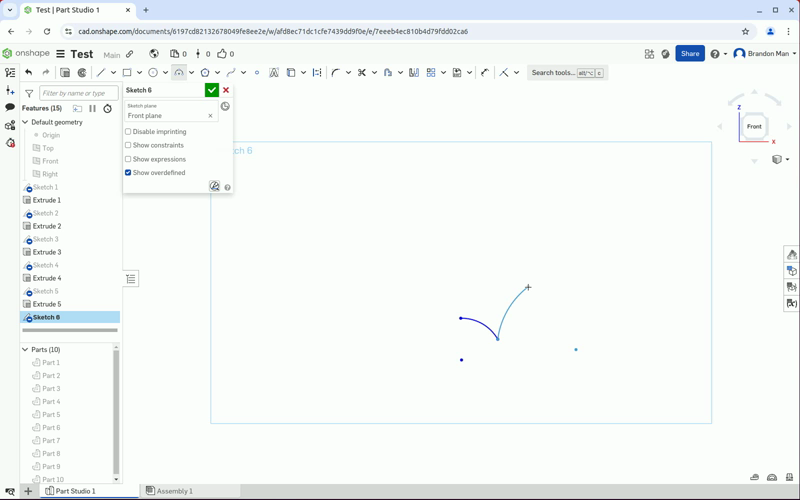
click(528, 286)
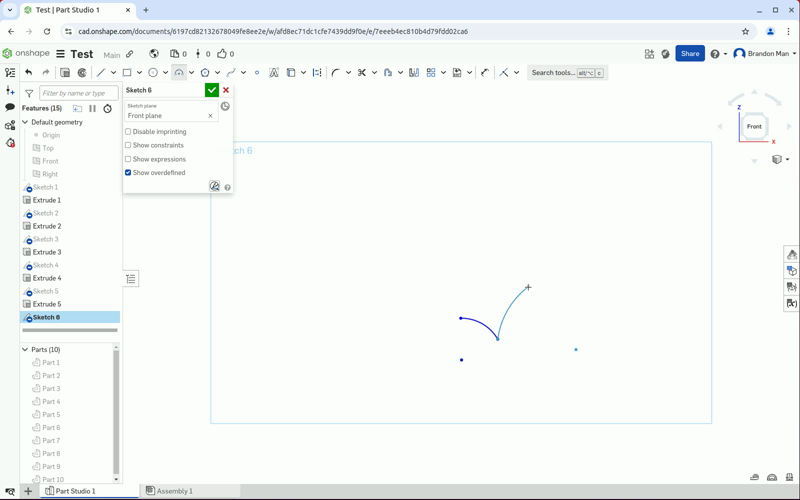
mouse_move(497, 304)
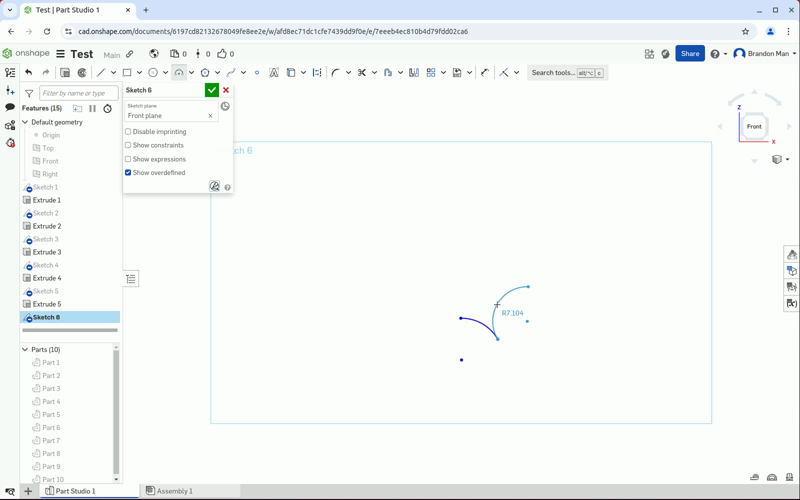
click(497, 304)
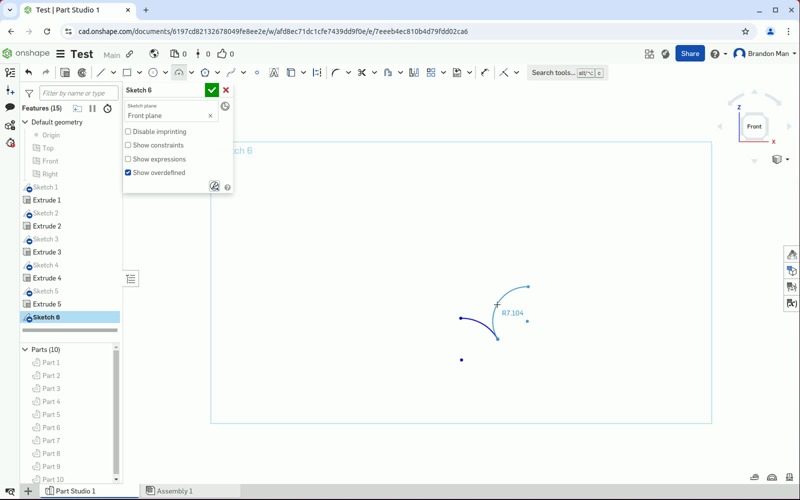
key_up(shift)
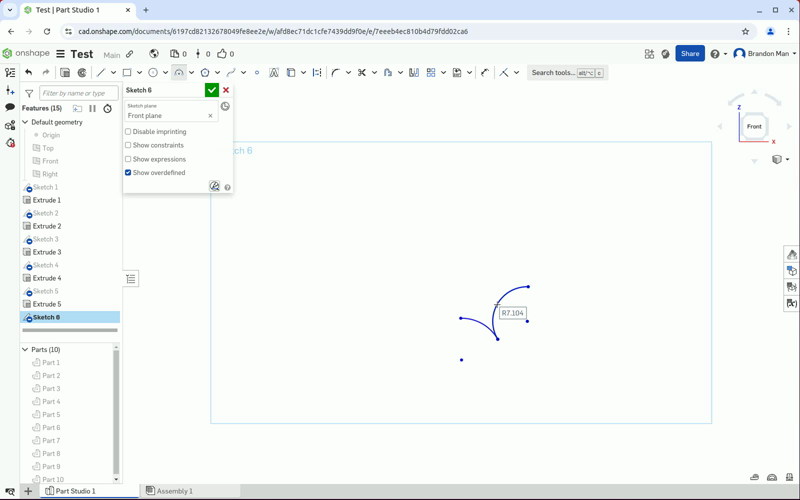
mouse_move(528, 286)
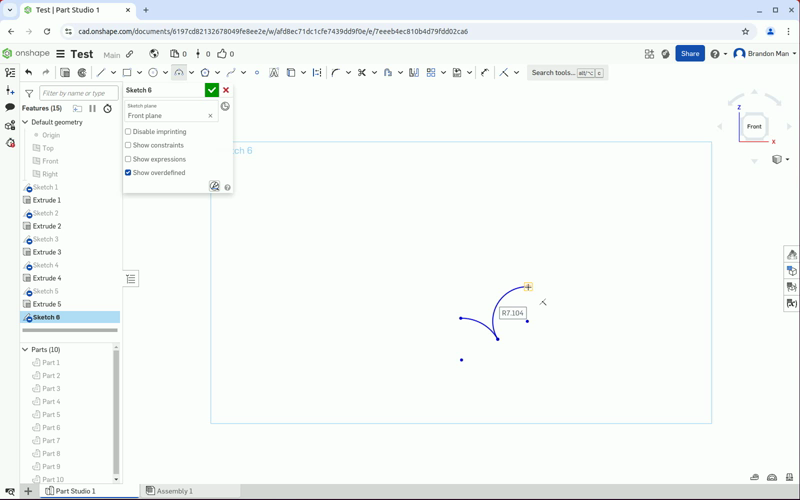
click(528, 286)
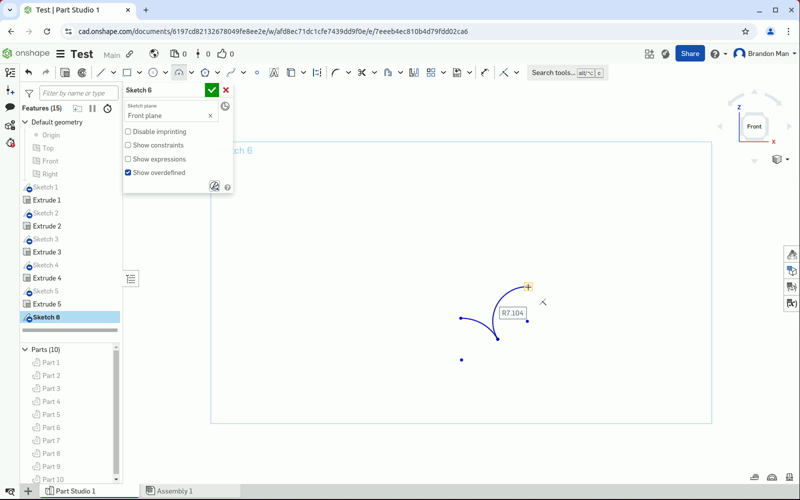
key_down(shift)
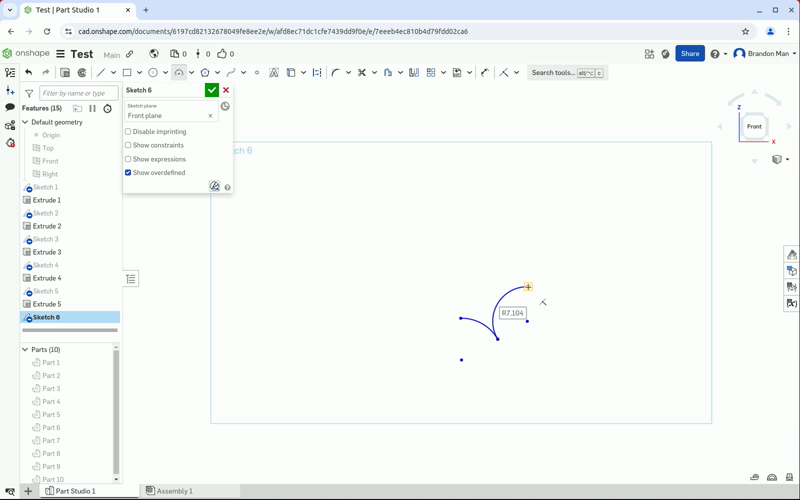
mouse_move(491, 265)
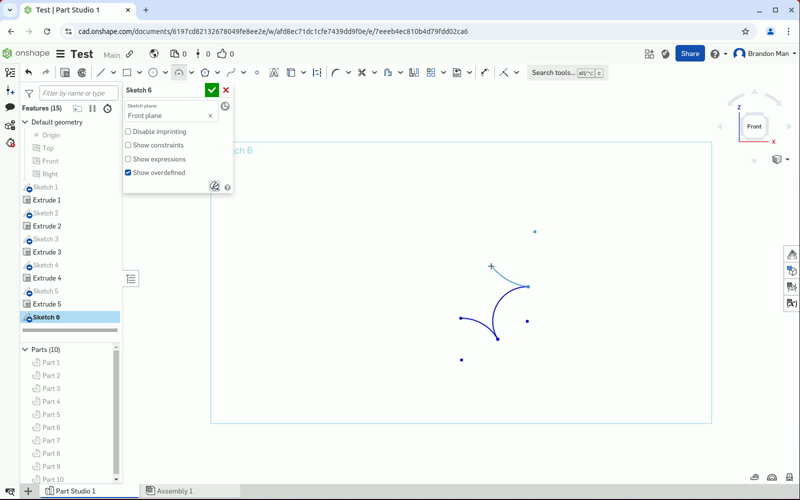
click(491, 265)
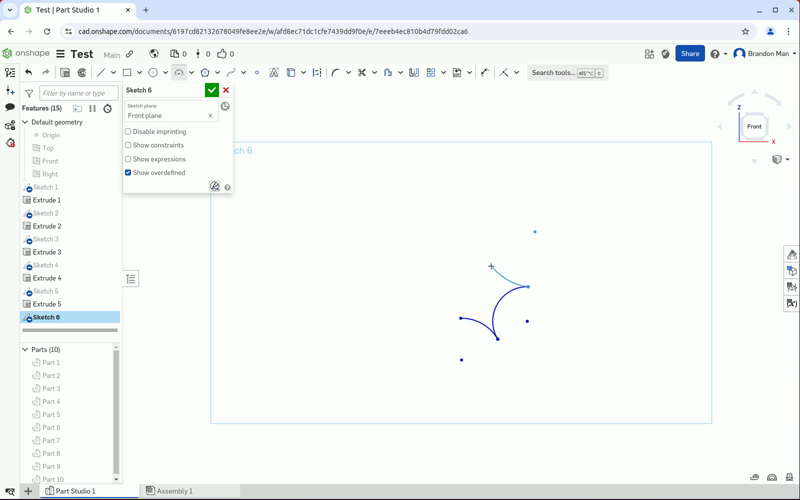
mouse_move(506, 281)
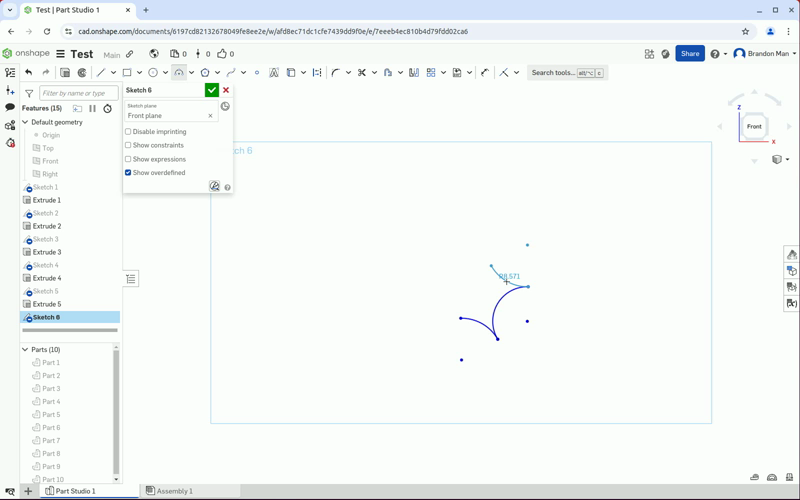
click(506, 281)
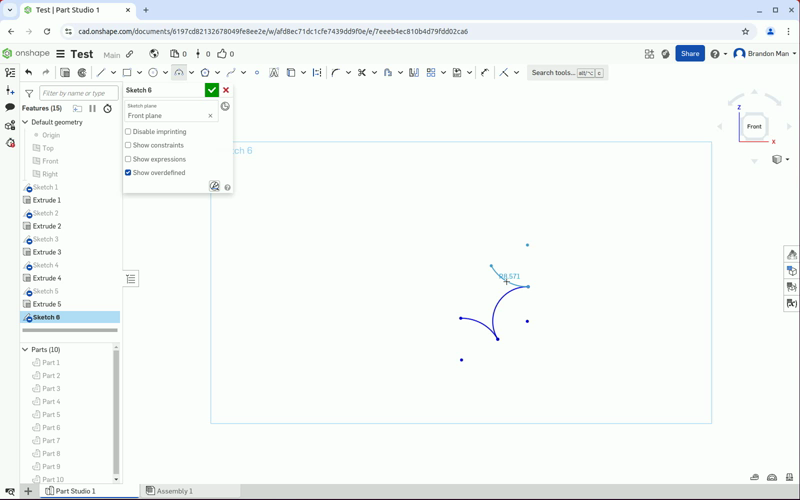
key_up(shift)
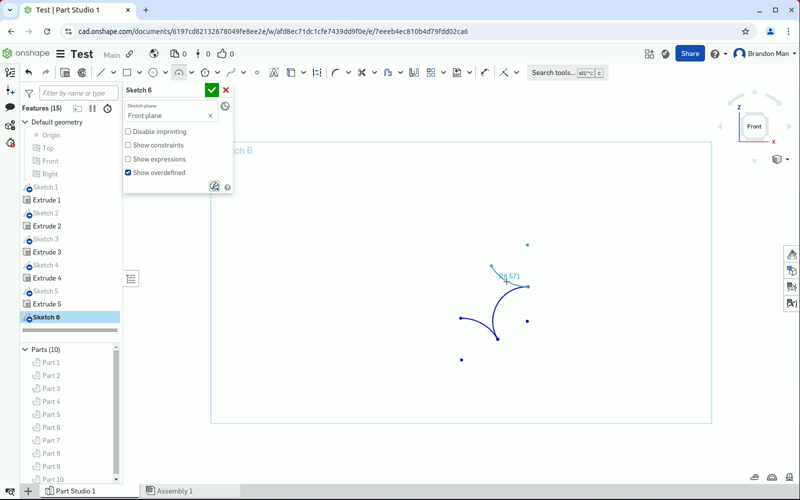
mouse_move(491, 265)
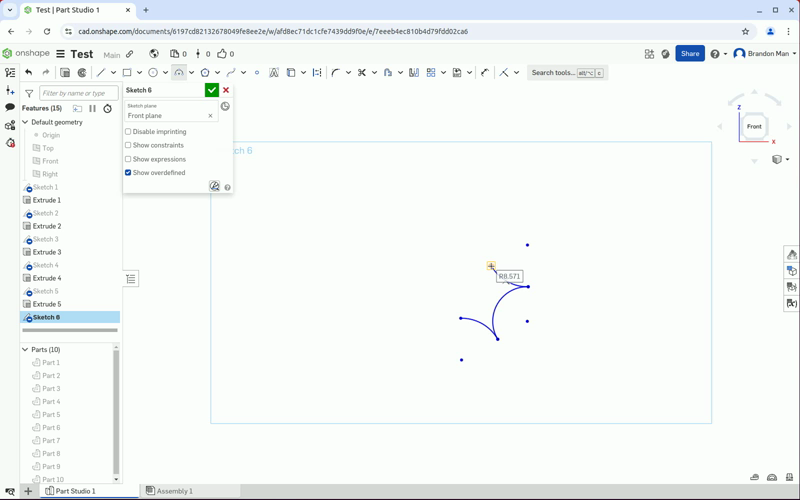
click(491, 265)
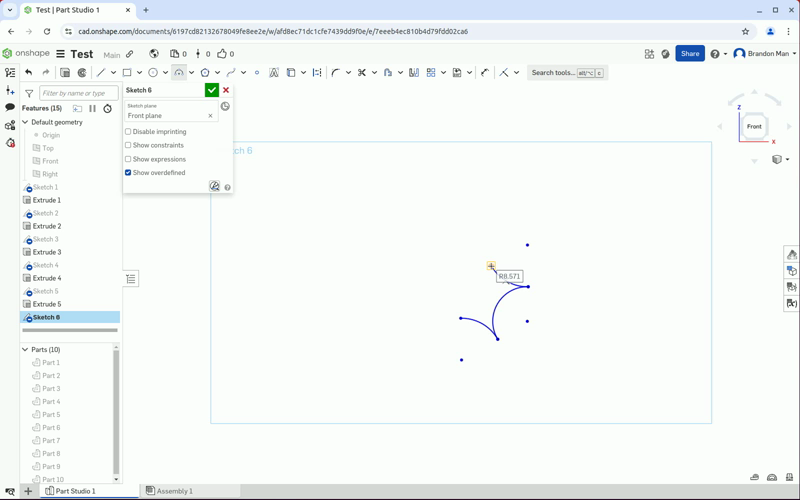
mouse_move(460, 318)
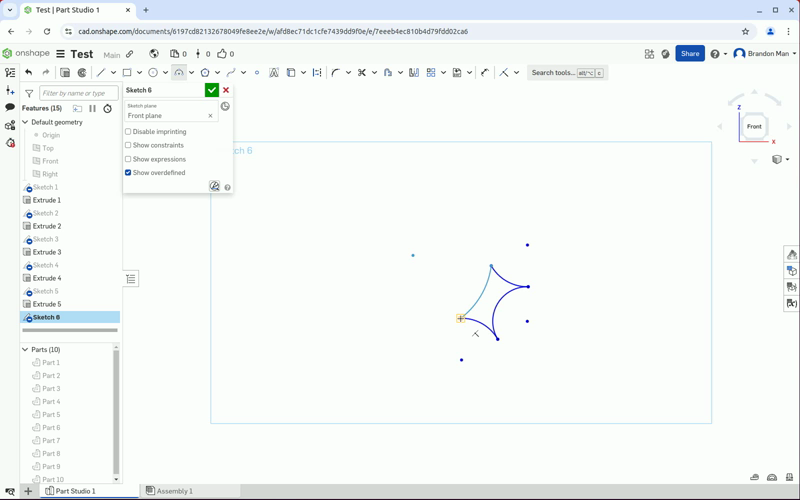
click(460, 318)
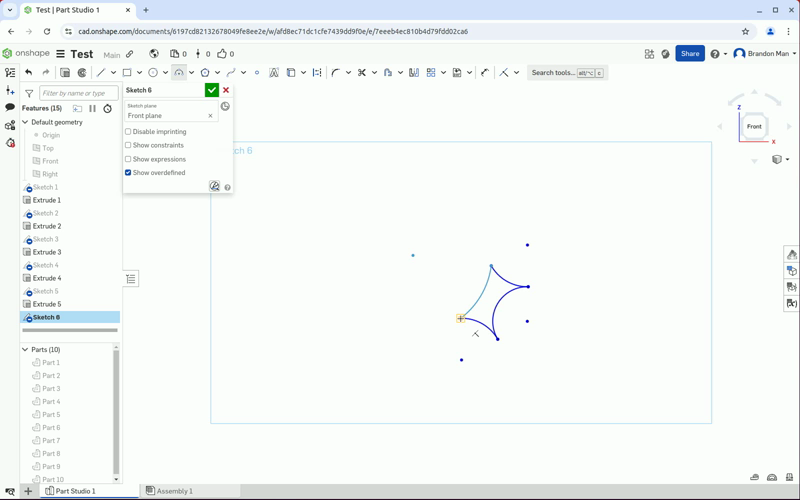
key_down(shift)
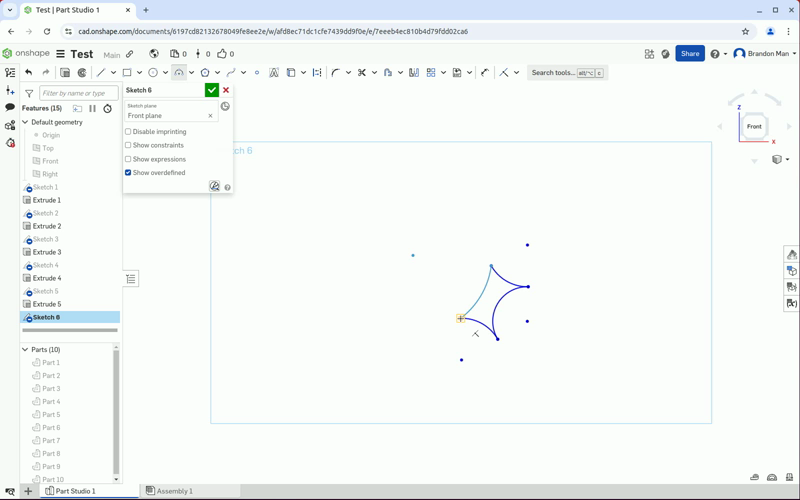
mouse_move(491, 300)
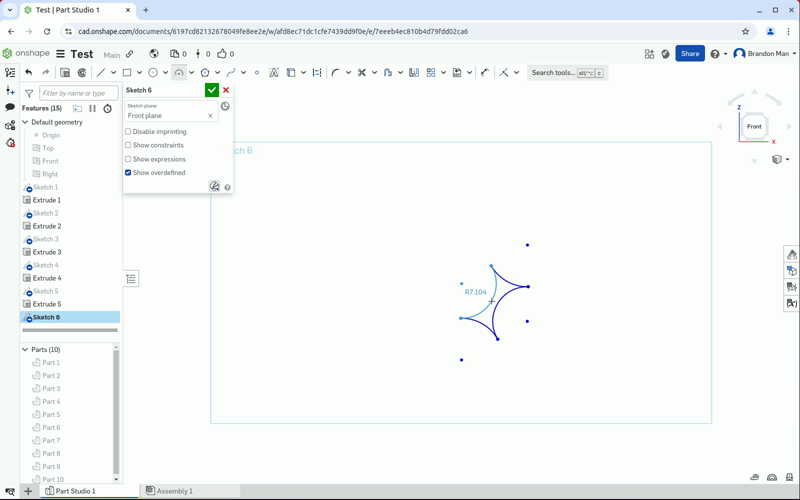
click(491, 300)
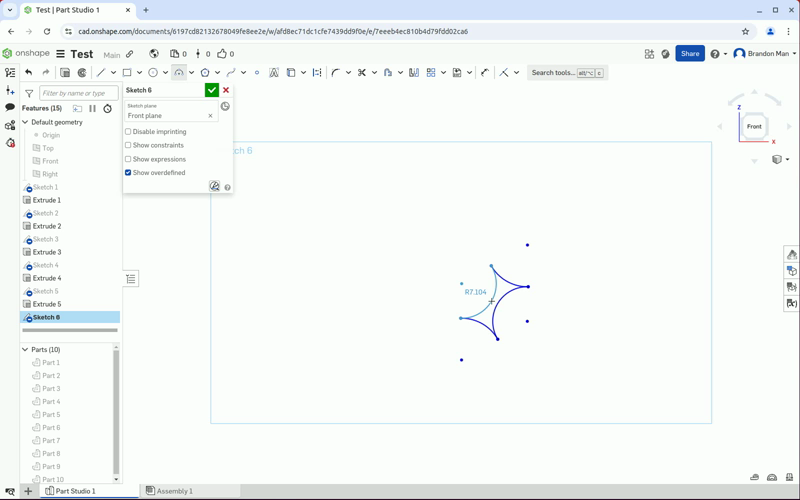
key_up(shift)
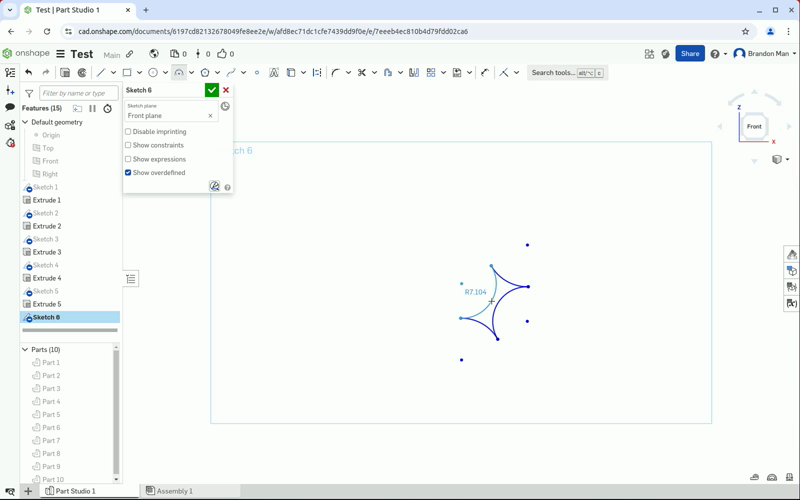
key(esc)
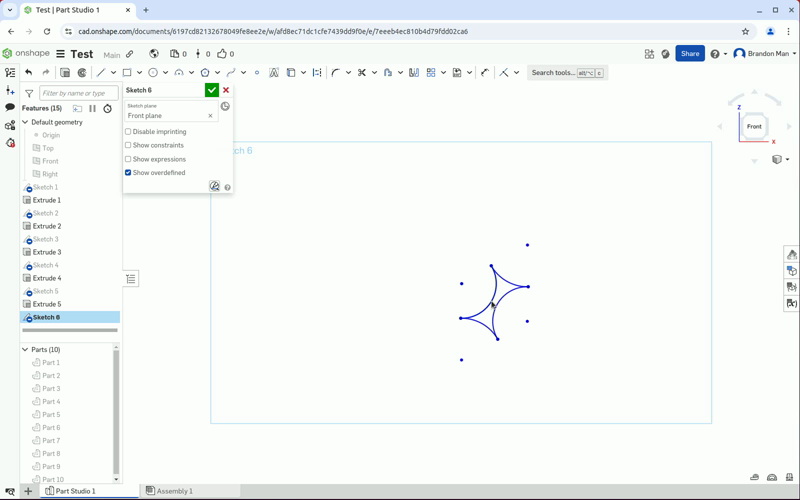
mouse_move(500, 288)
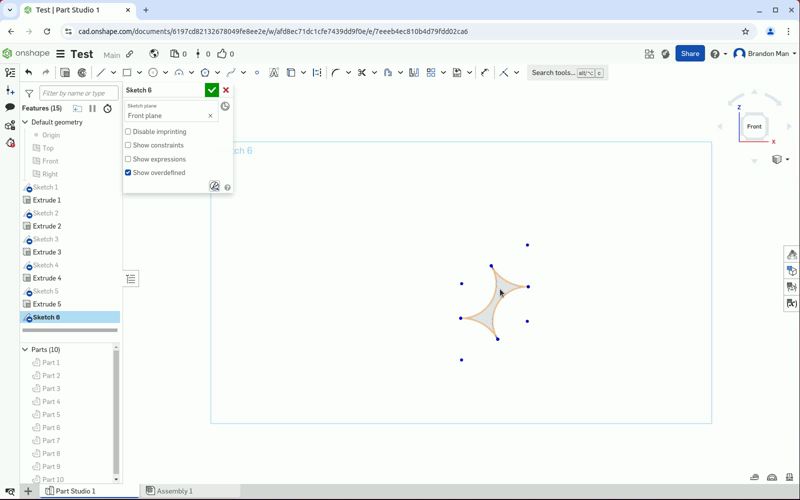
scroll(6)
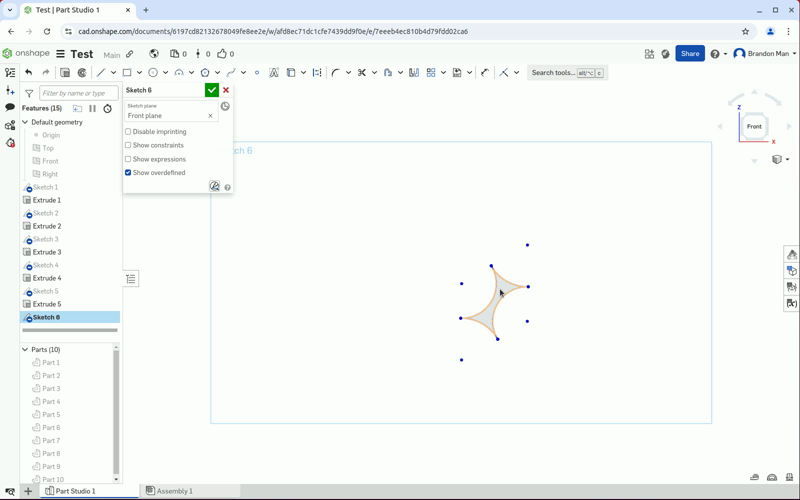
scroll(6)
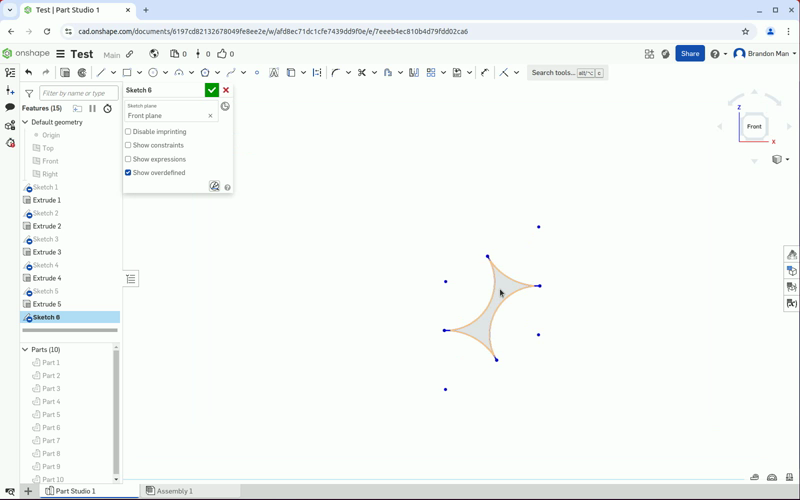
scroll(6)
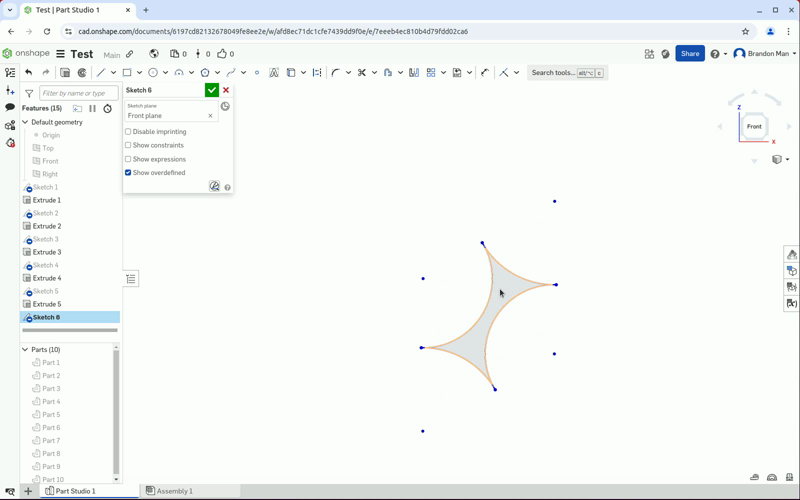
scroll(6)
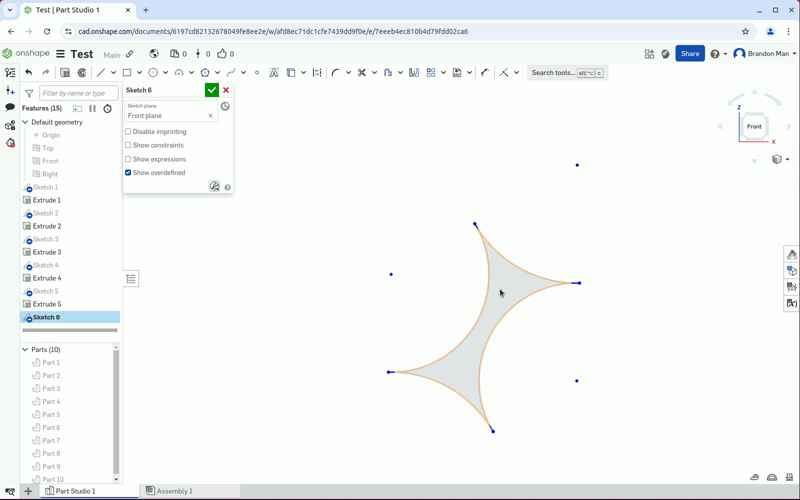
scroll(6)
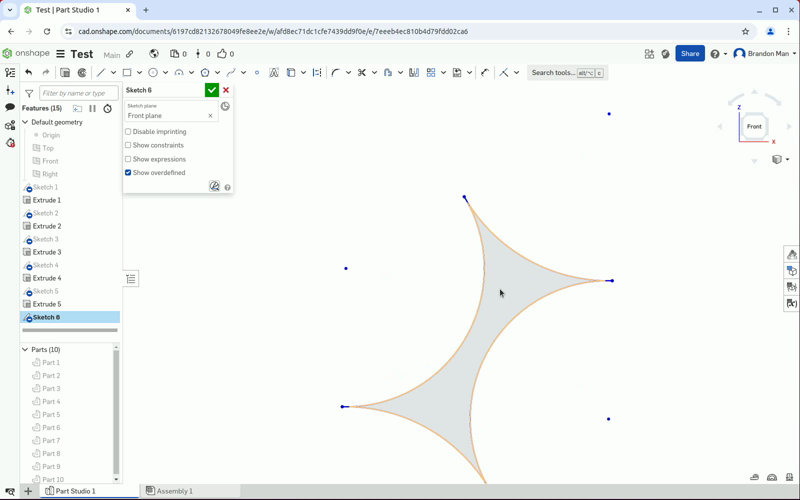
scroll(6)
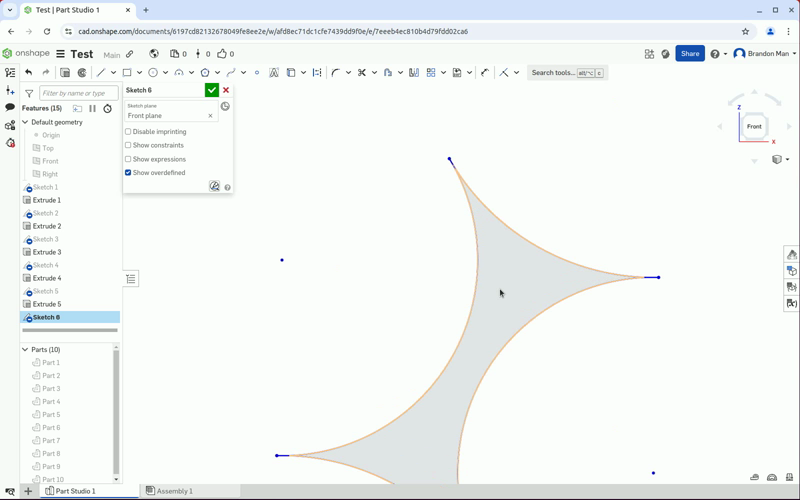
scroll(6)
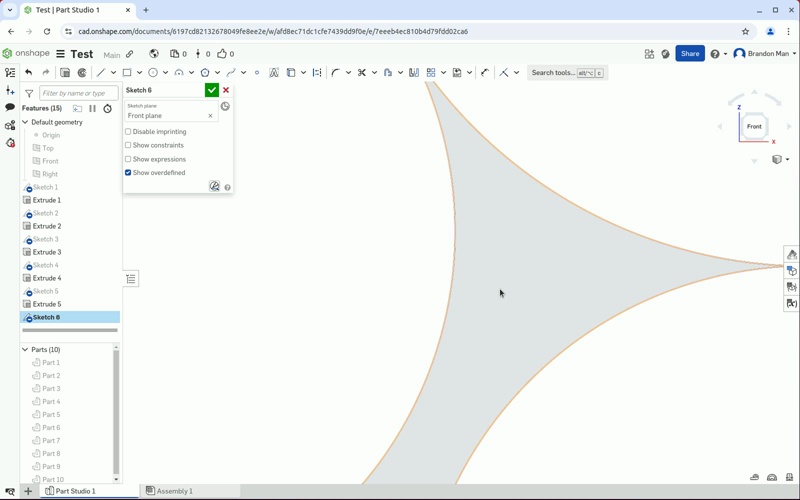
click(500, 288)
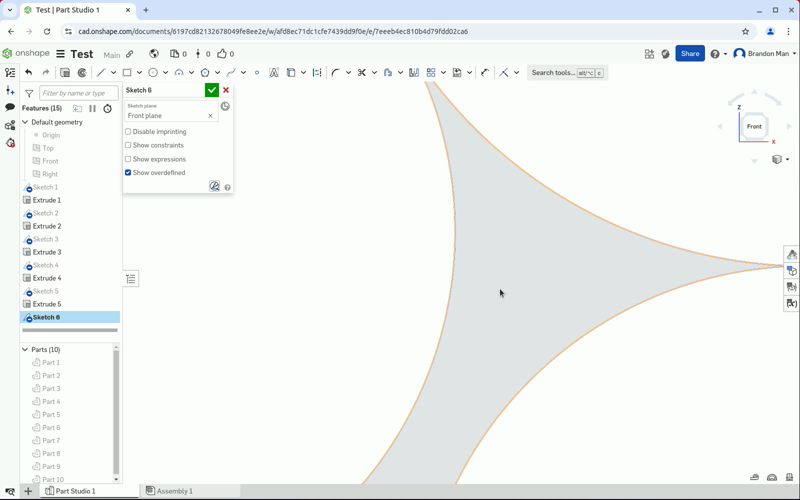
scroll(-6)
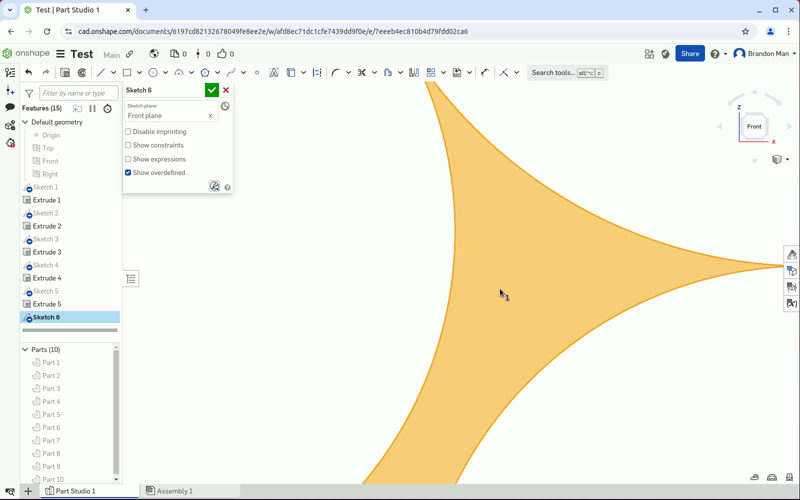
scroll(-6)
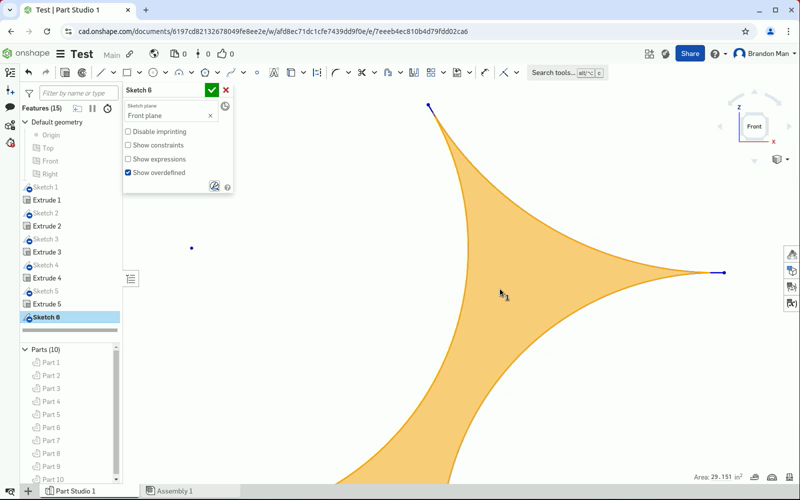
scroll(-6)
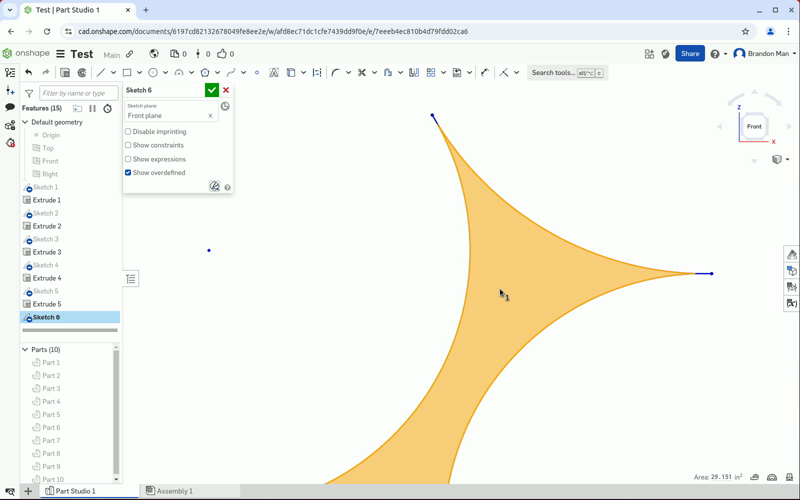
scroll(-6)
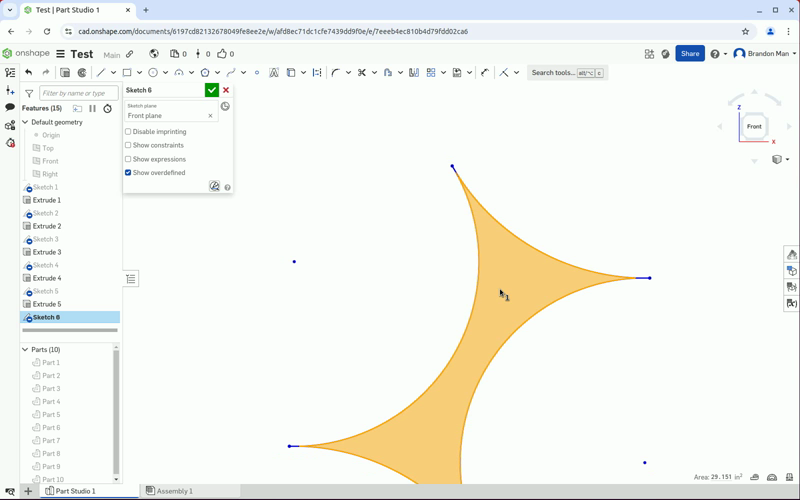
scroll(-6)
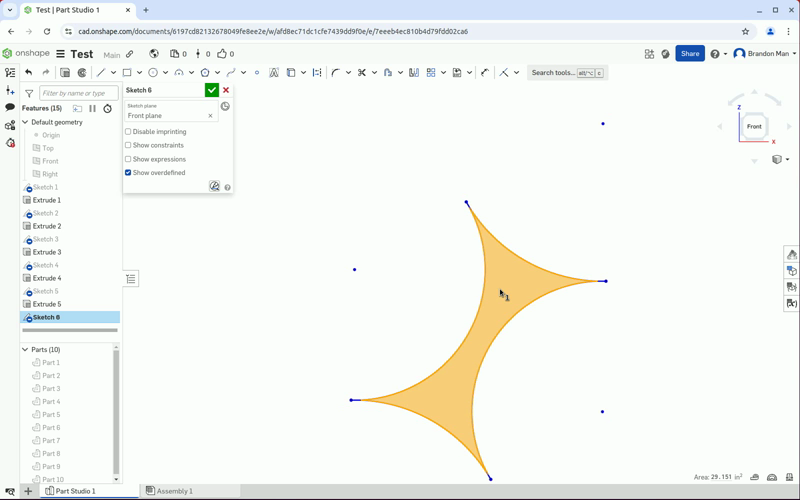
scroll(-6)
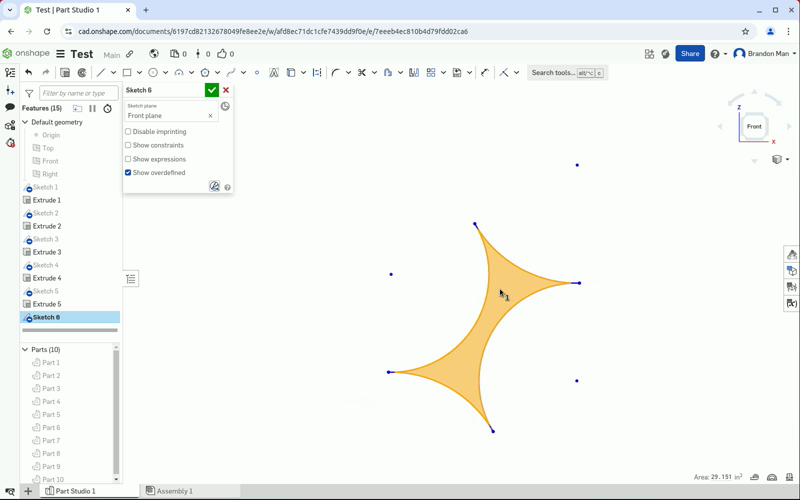
scroll(-6)
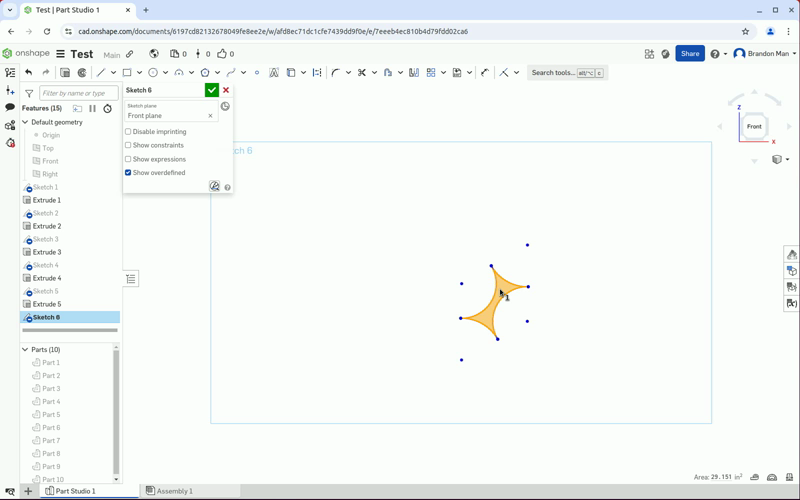
mouse_move(69, 352)
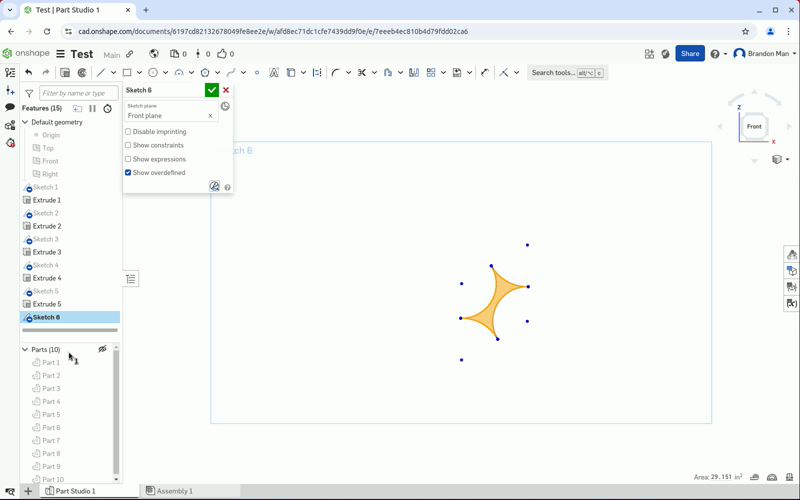
key(shift+y)
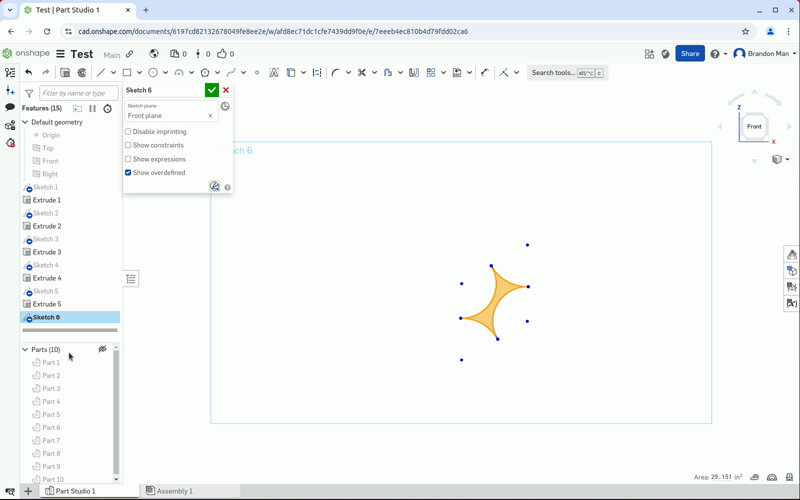
key(shift+e)
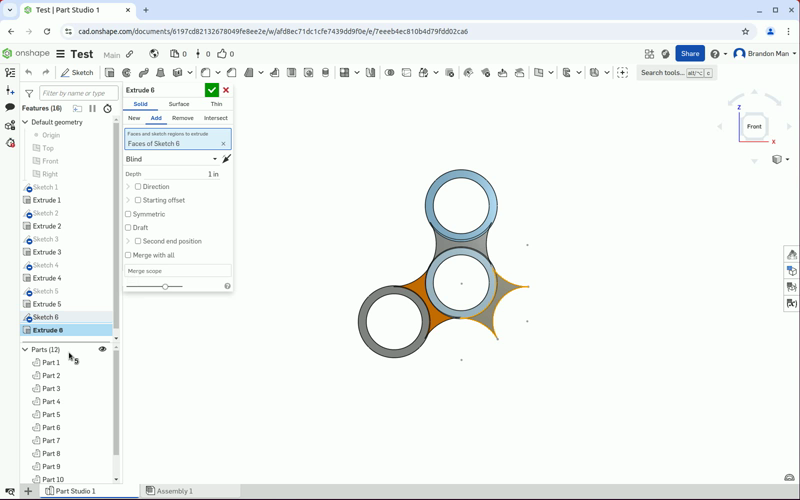
mouse_move(143, 106)
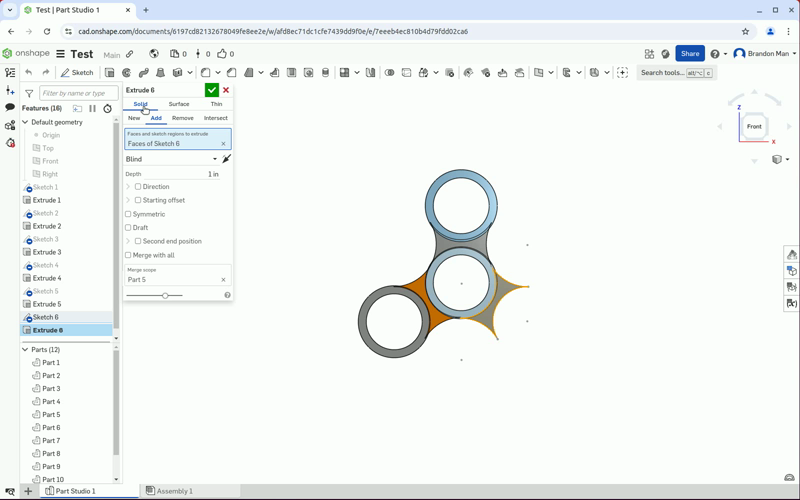
click(143, 106)
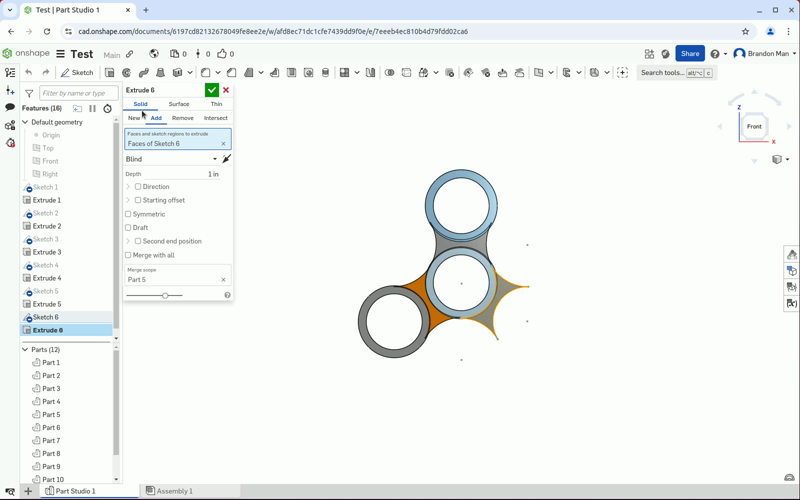
mouse_move(137, 120)
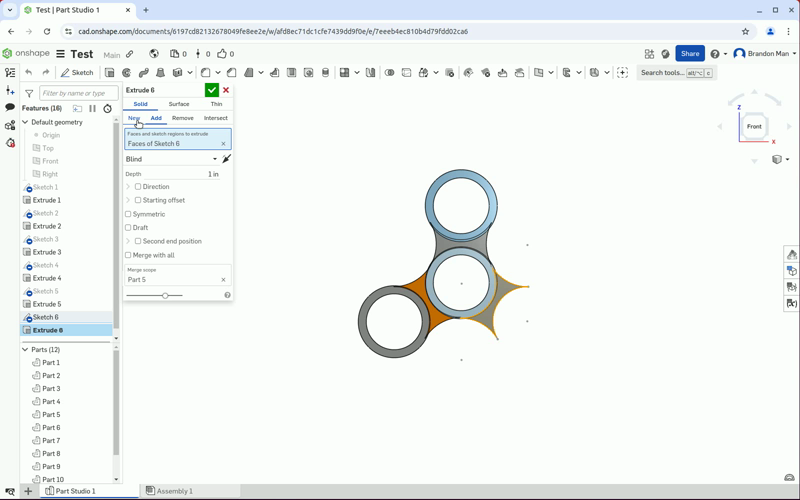
click(137, 120)
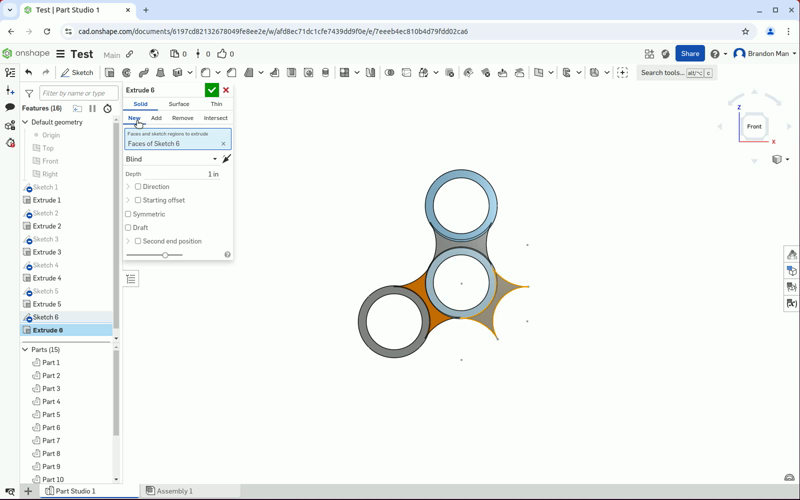
key(tab, 4)
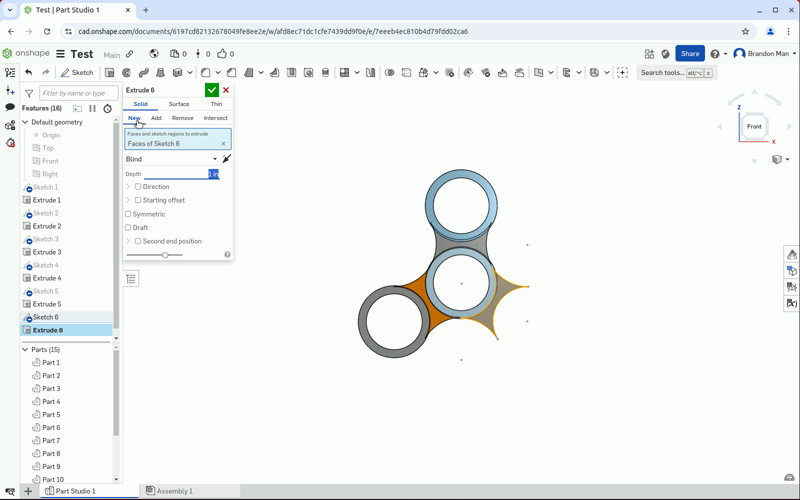
text(3.129)
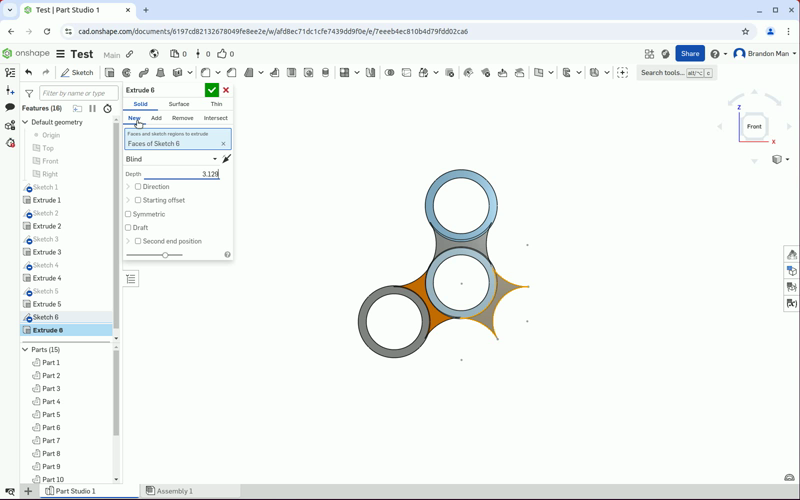
key(enter)
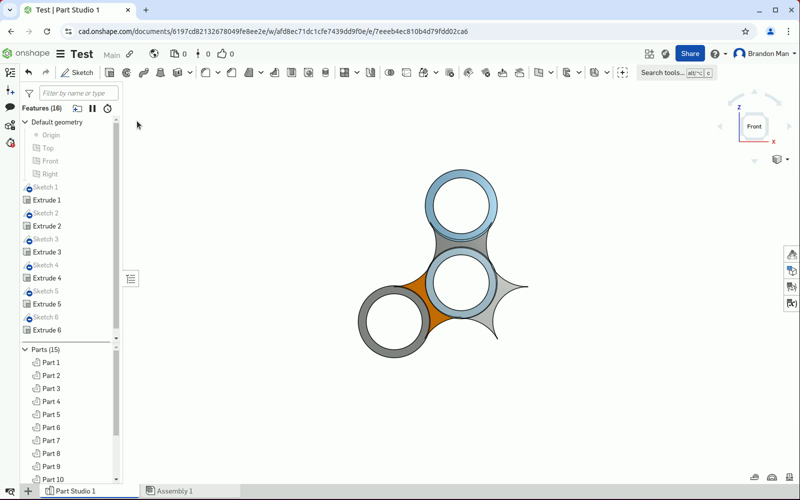
key(shift+h)
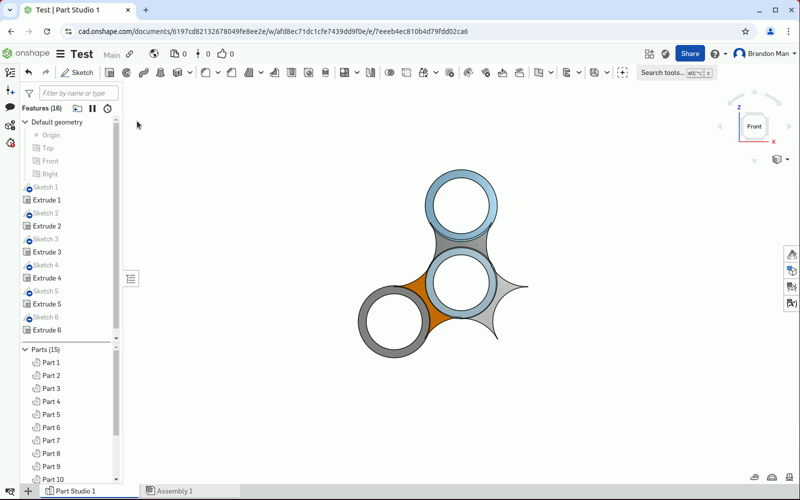
key(shift+h)
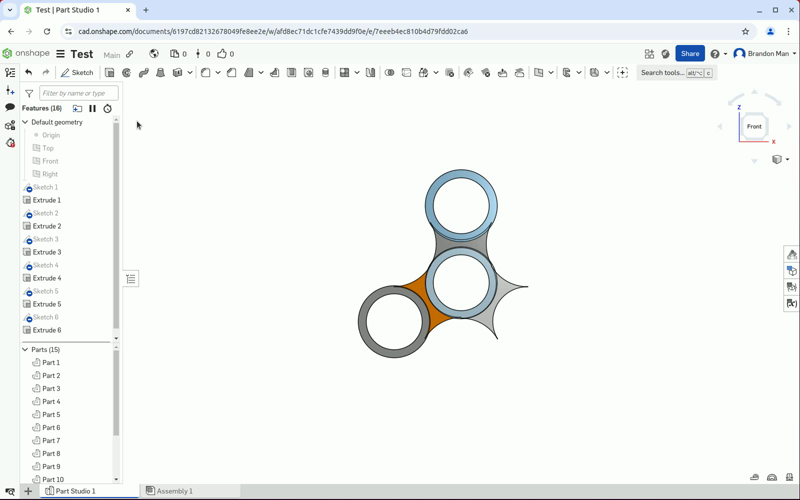
mouse_move(69, 189)
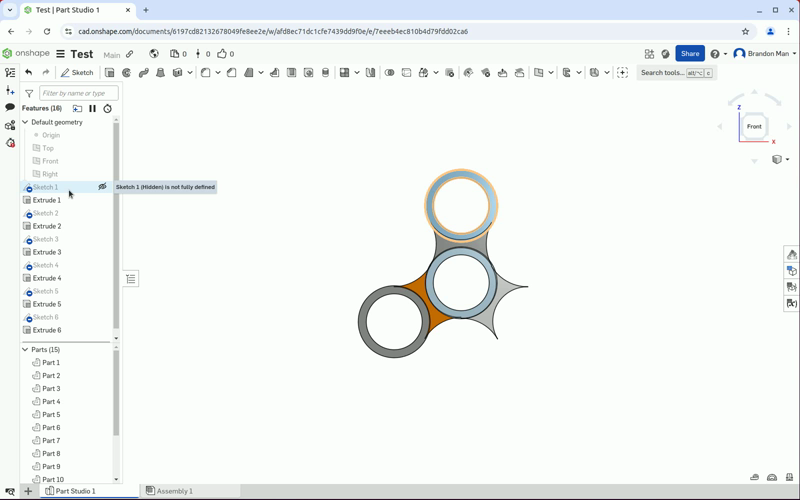
click(69, 189)
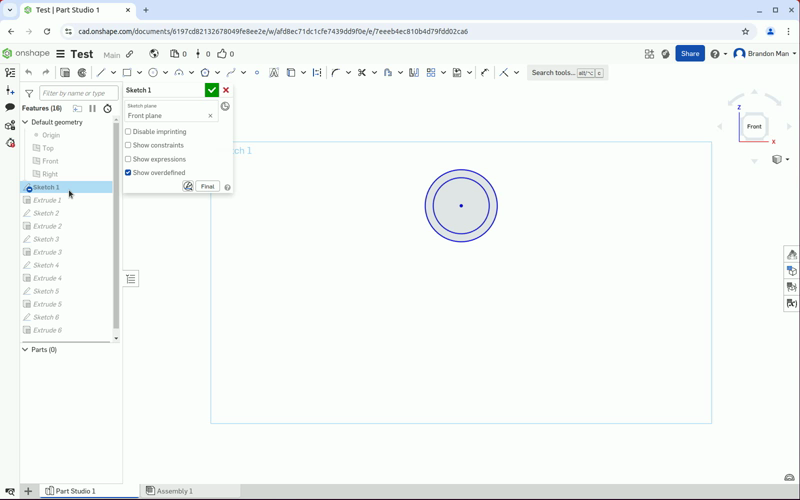
mouse_move(229, 92)
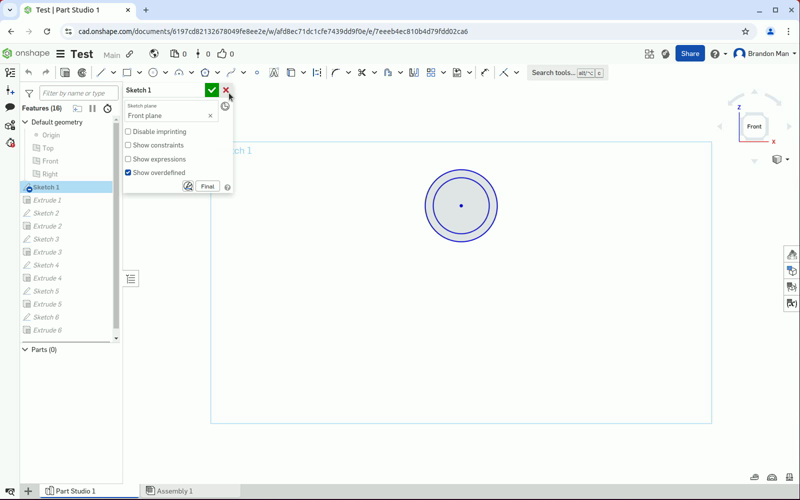
click(229, 92)
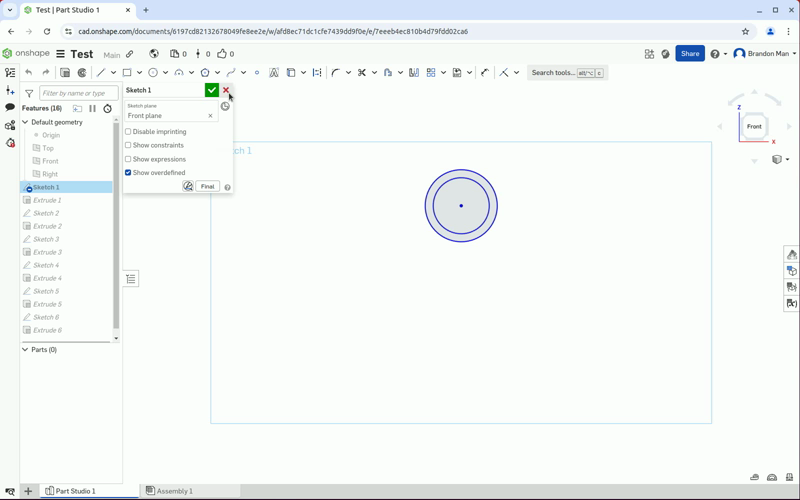
key(shift+s)
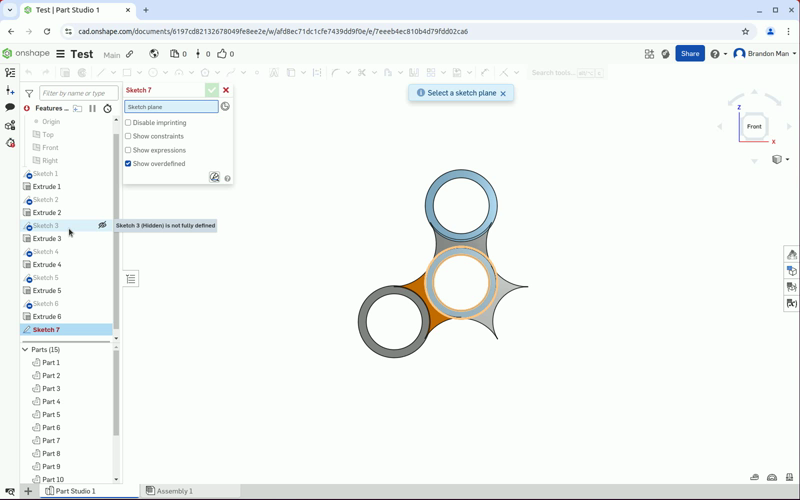
scroll(3)
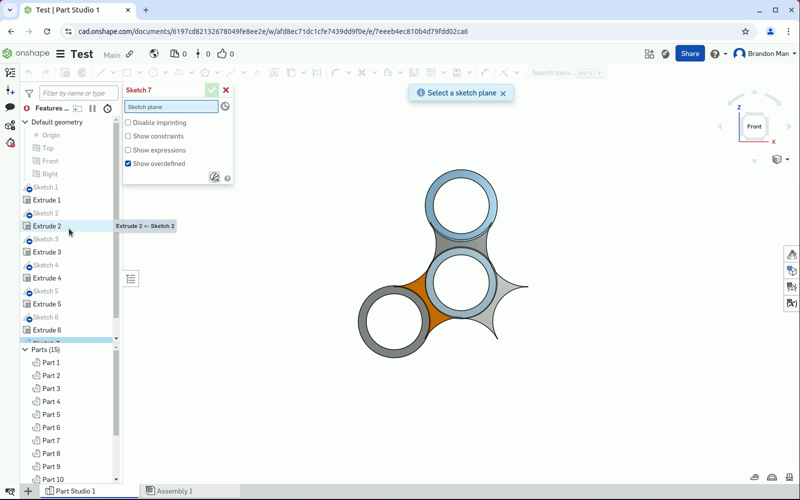
mouse_move(69, 163)
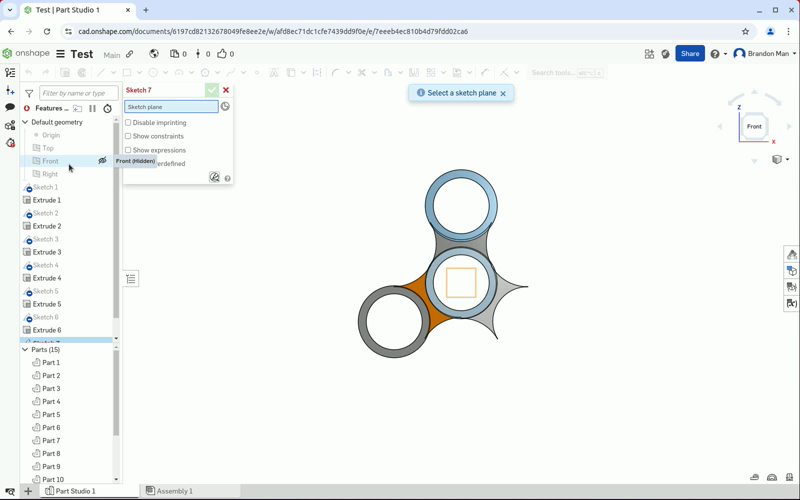
click(69, 163)
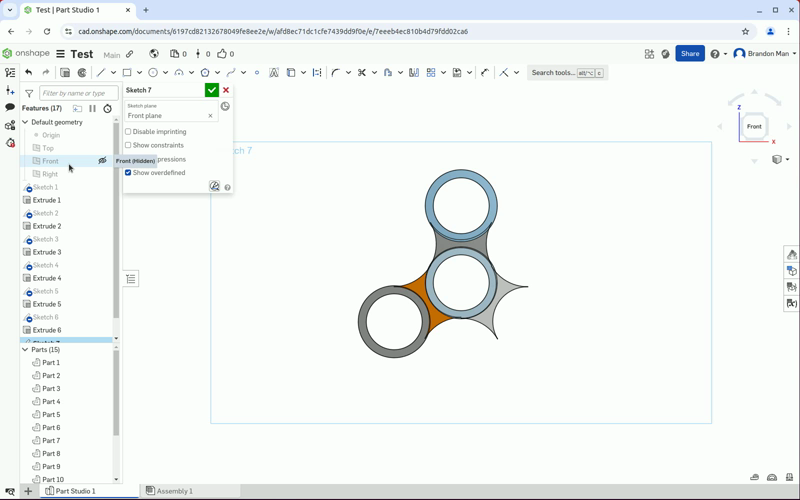
mouse_move(69, 352)
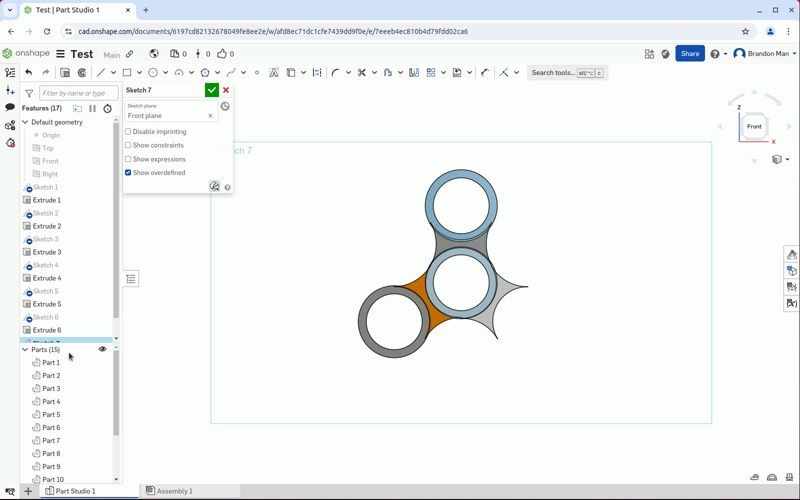
key(y)
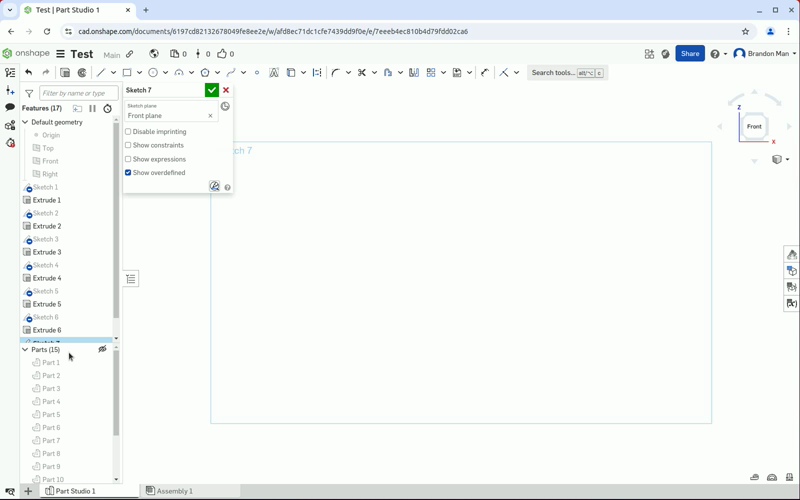
key(c)
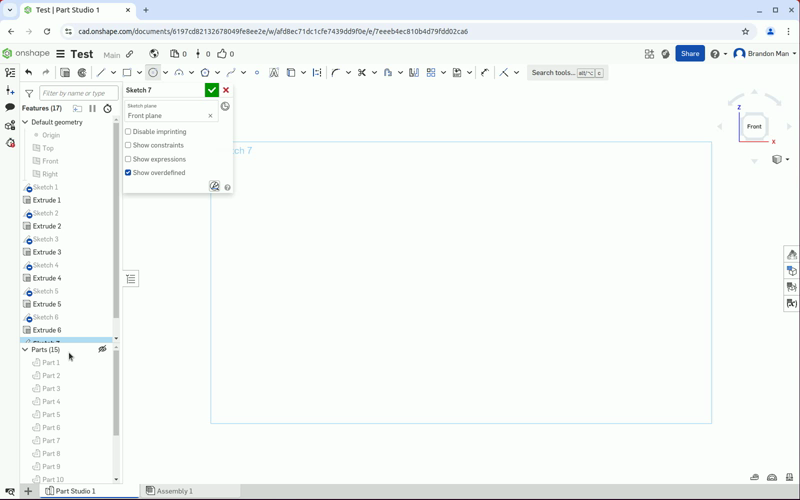
key_down(shift)
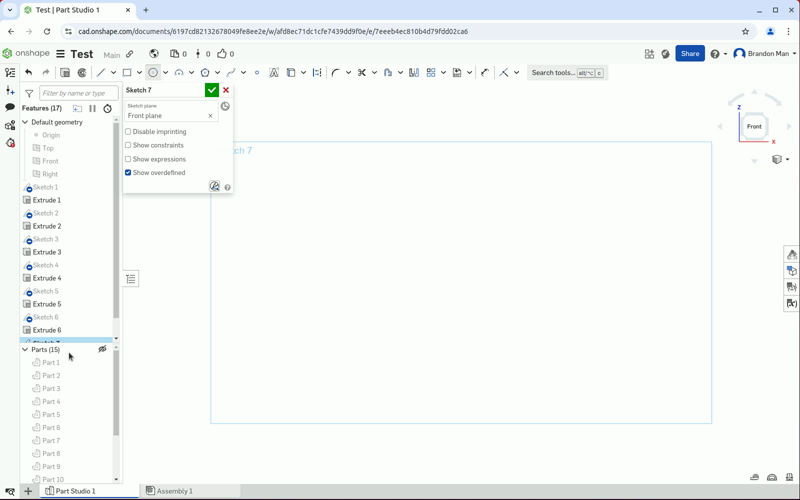
mouse_move(529, 321)
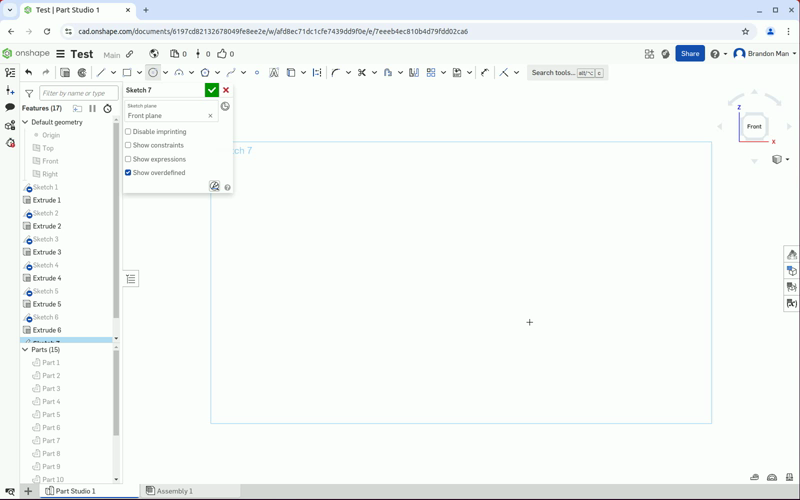
click(529, 321)
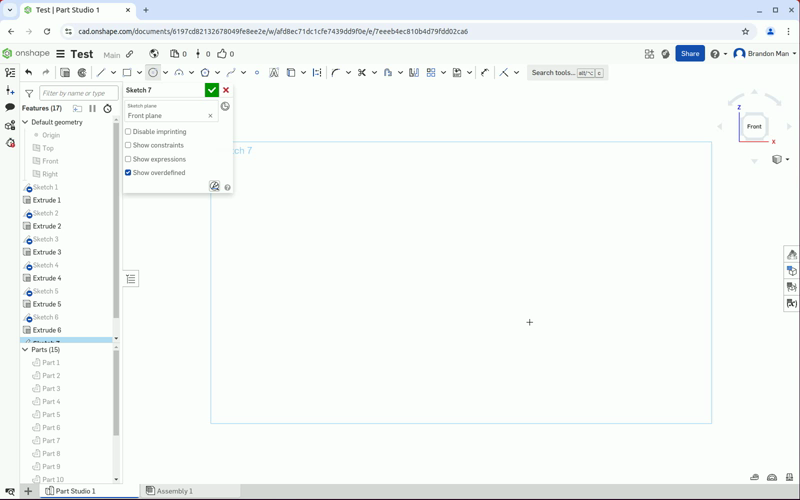
key_up(shift)
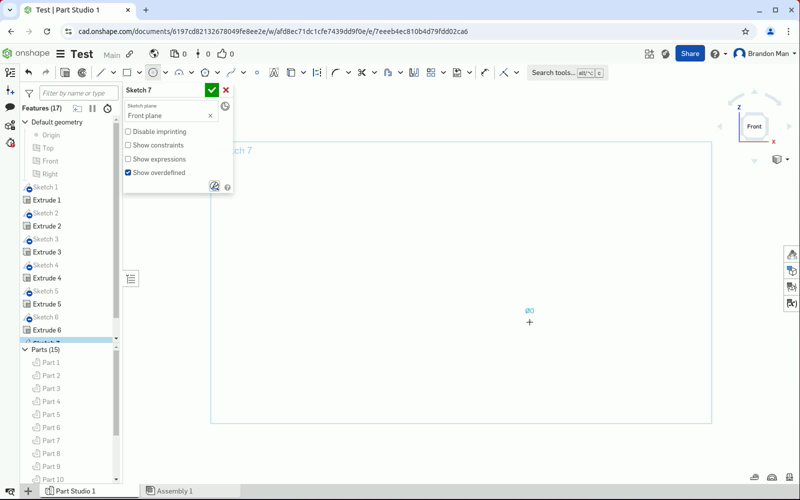
mouse_move(565, 321)
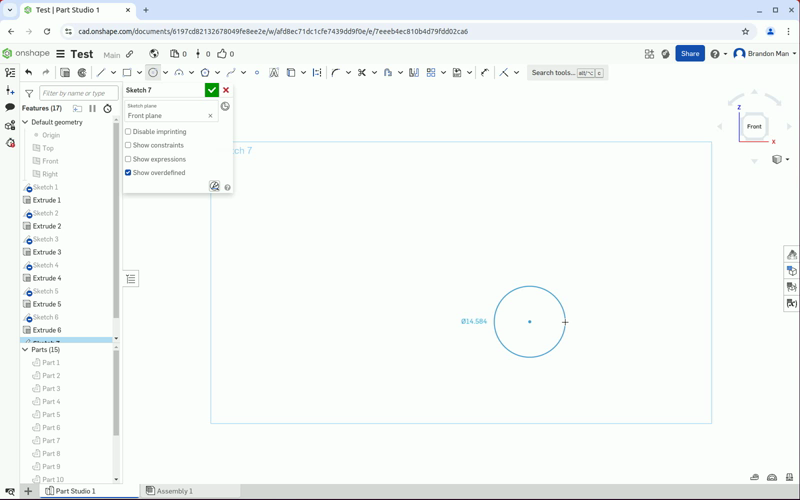
click(565, 321)
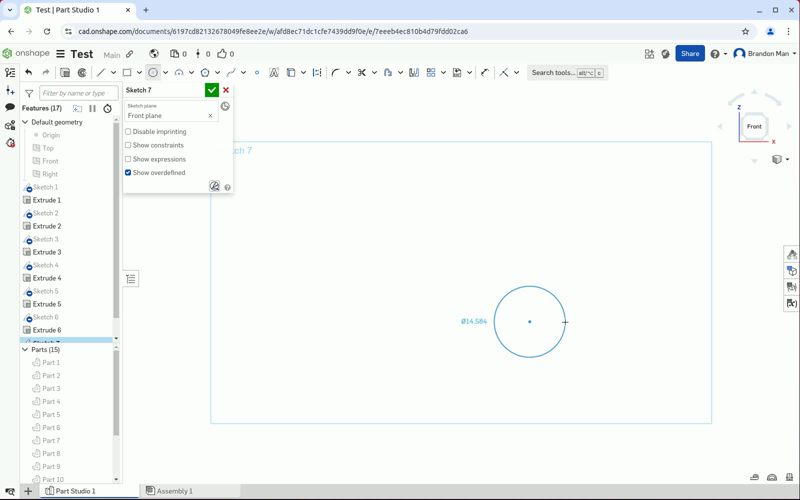
key(esc)
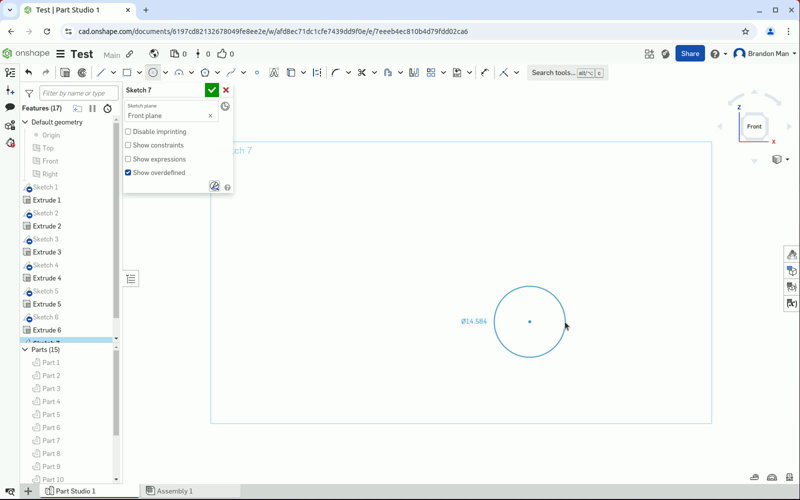
key(c)
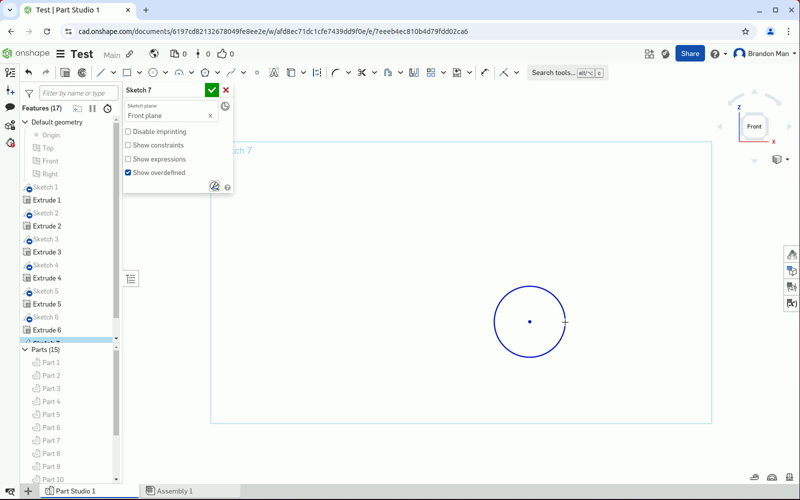
key_down(shift)
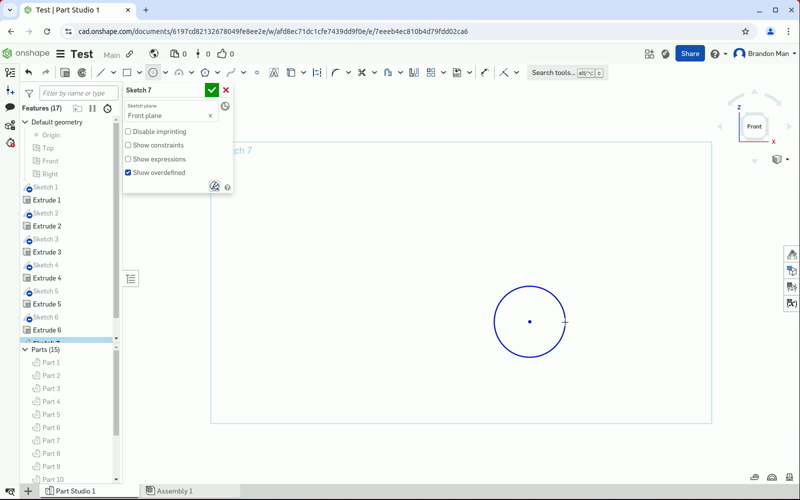
mouse_move(529, 321)
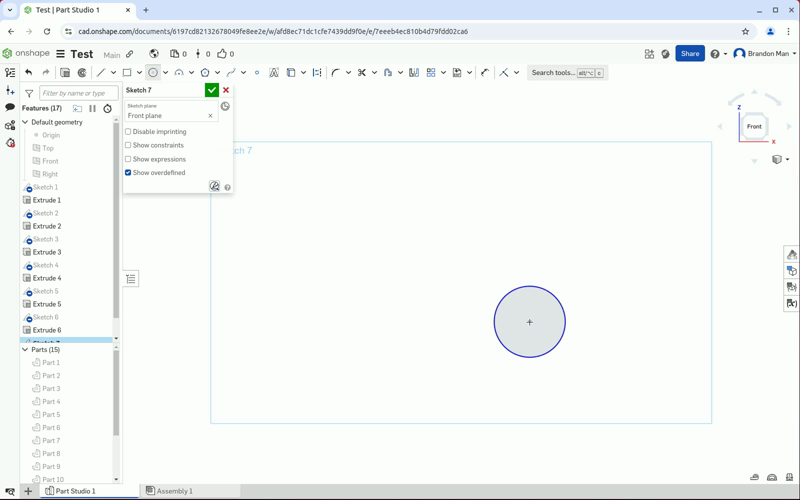
click(529, 321)
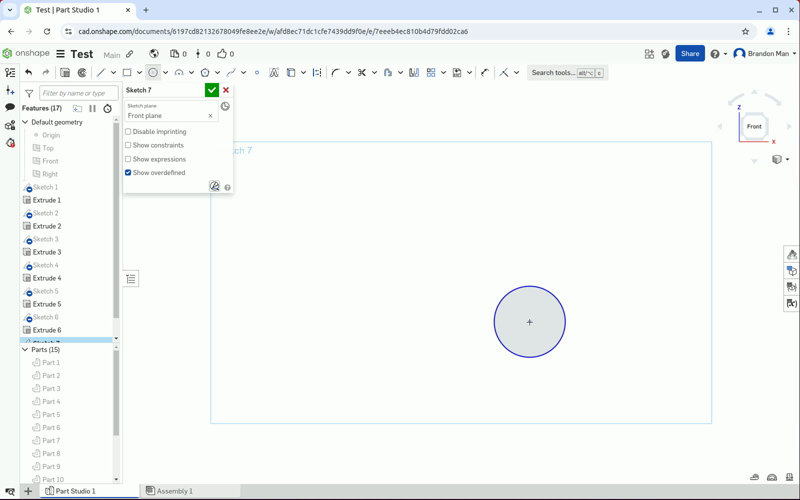
key_up(shift)
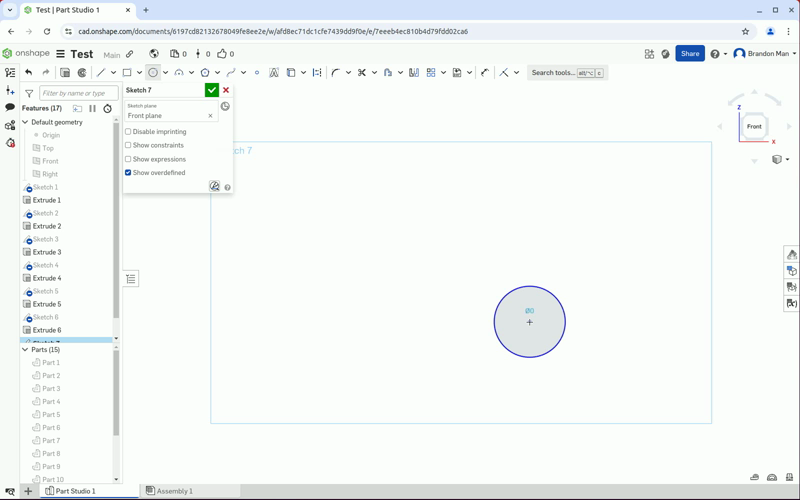
mouse_move(557, 321)
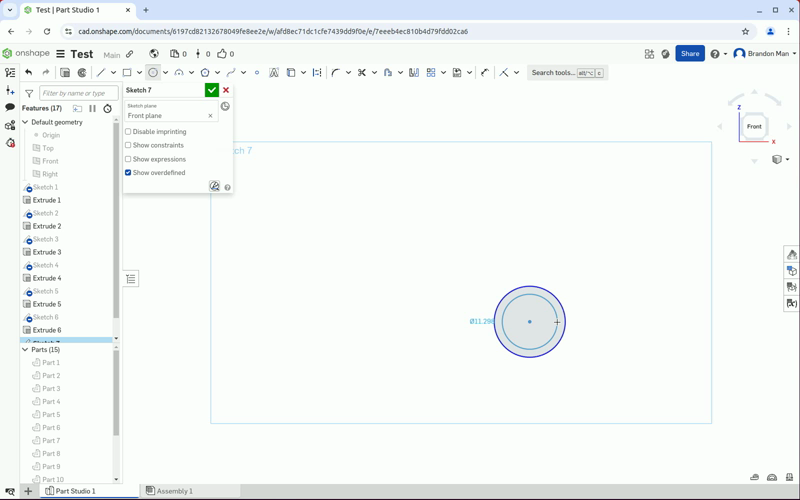
click(557, 321)
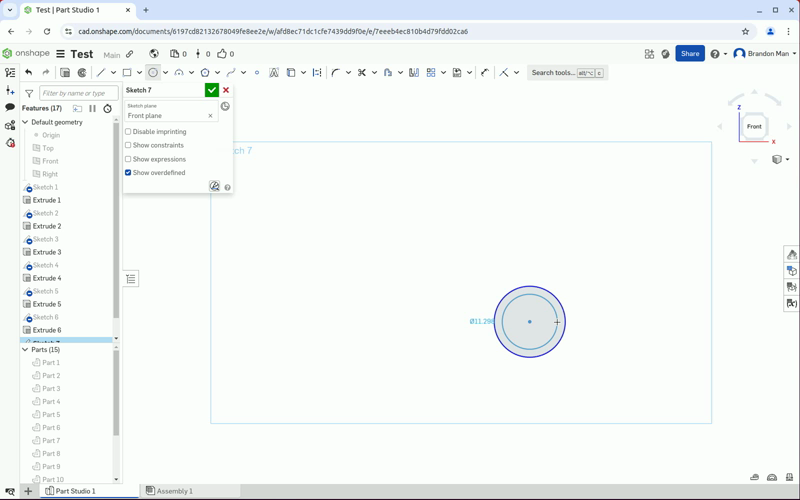
key(esc)
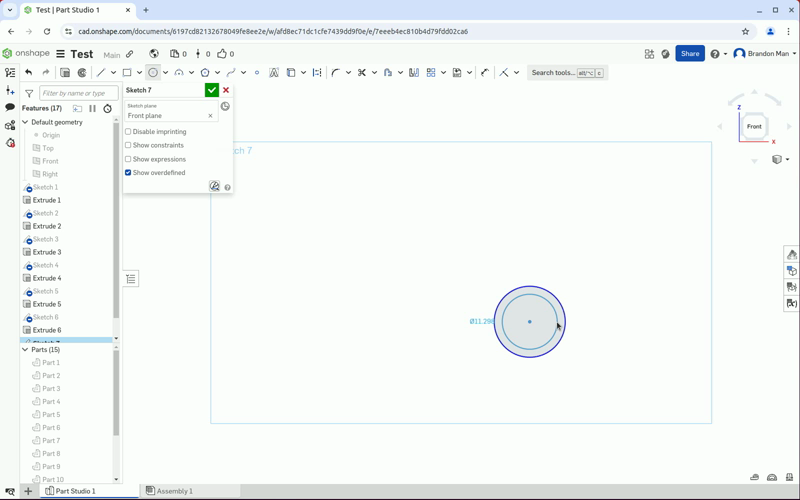
mouse_move(524, 353)
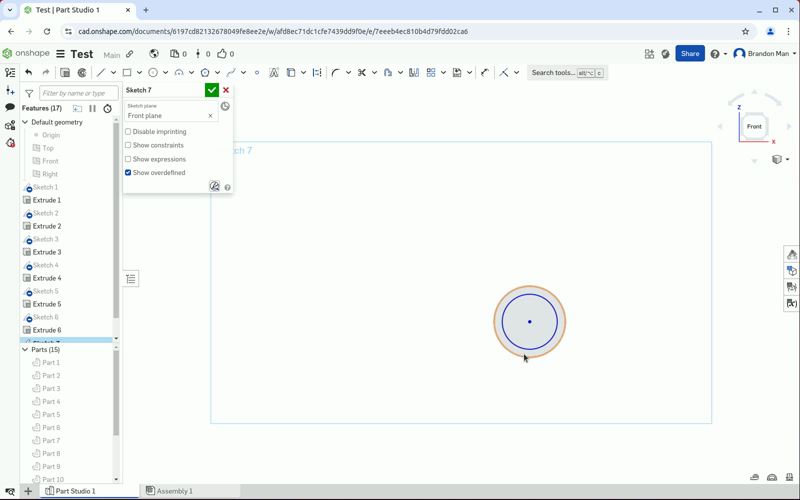
scroll(6)
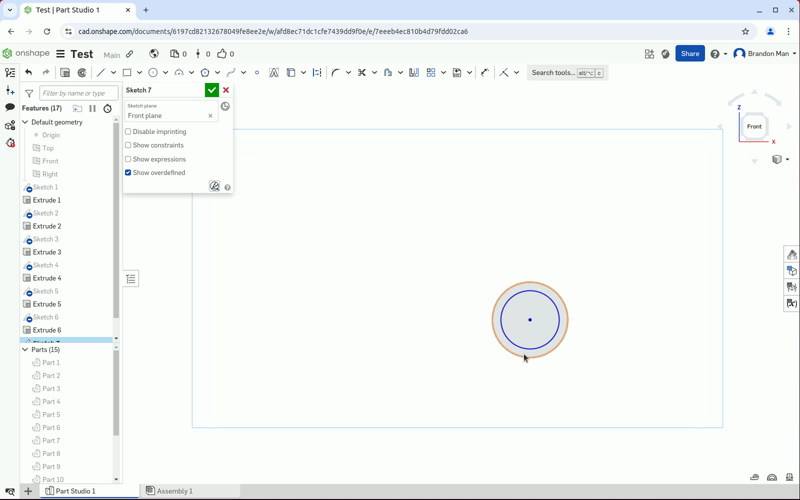
scroll(6)
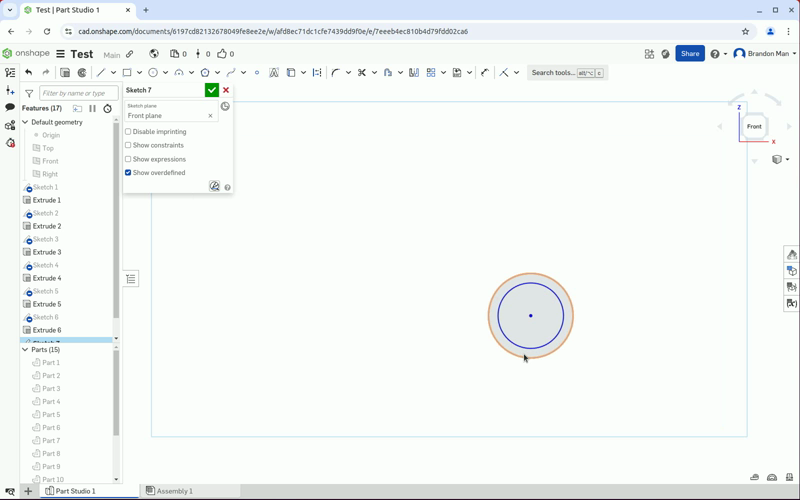
scroll(6)
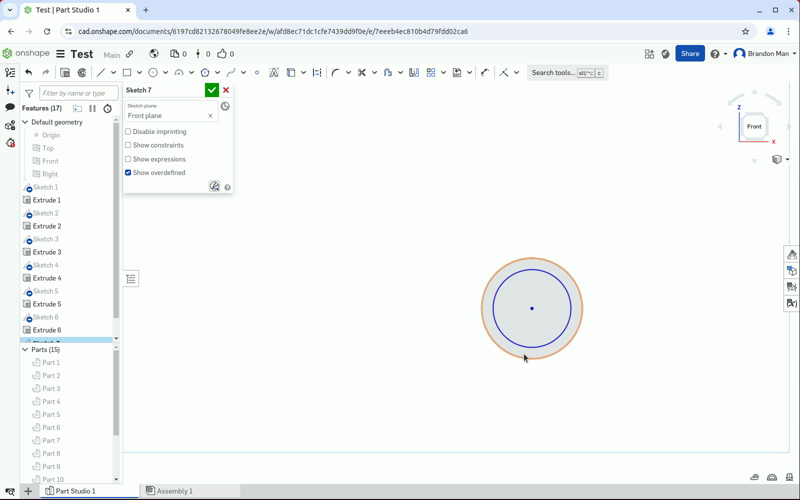
scroll(6)
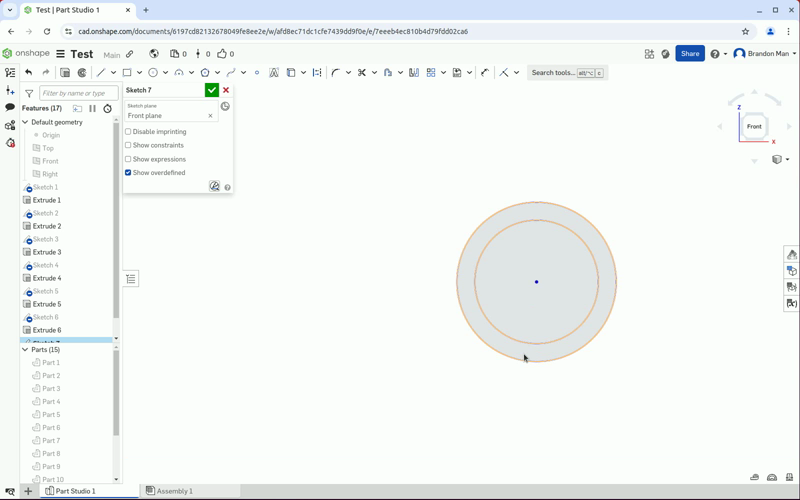
scroll(6)
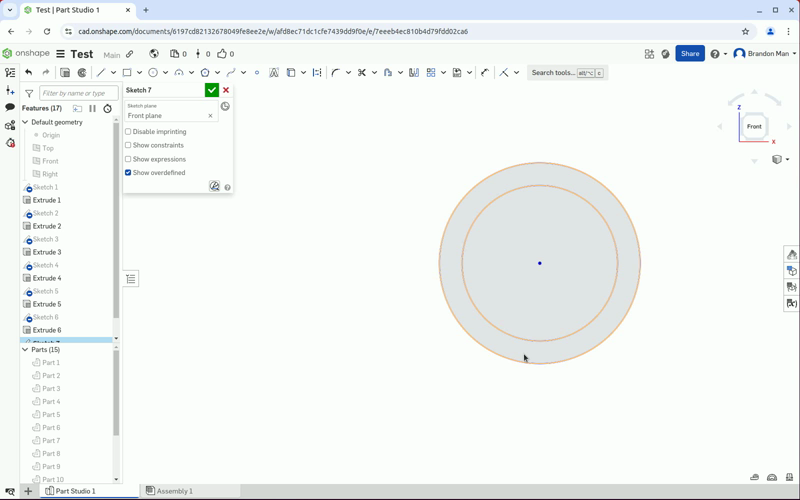
scroll(6)
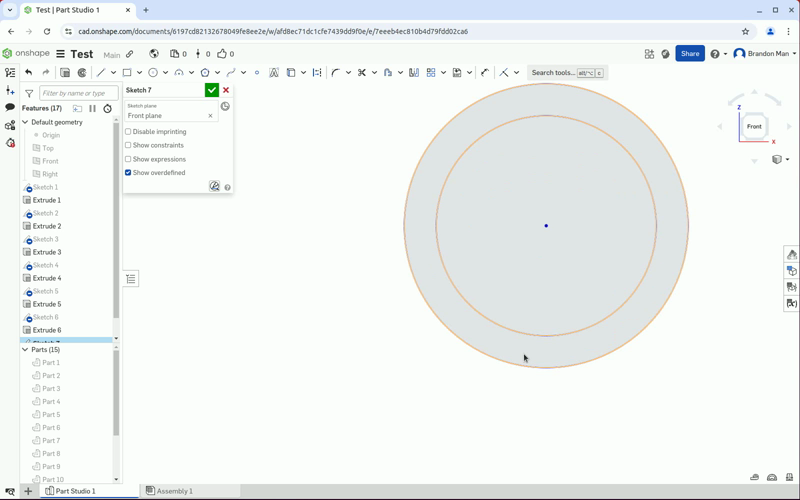
scroll(6)
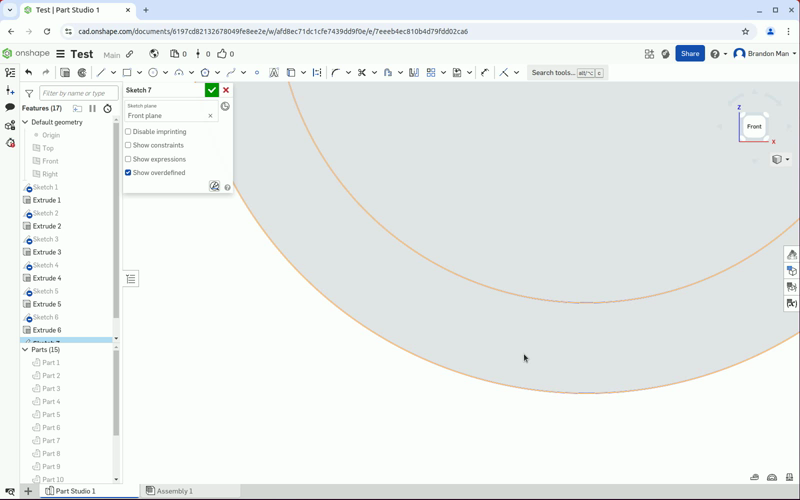
click(524, 353)
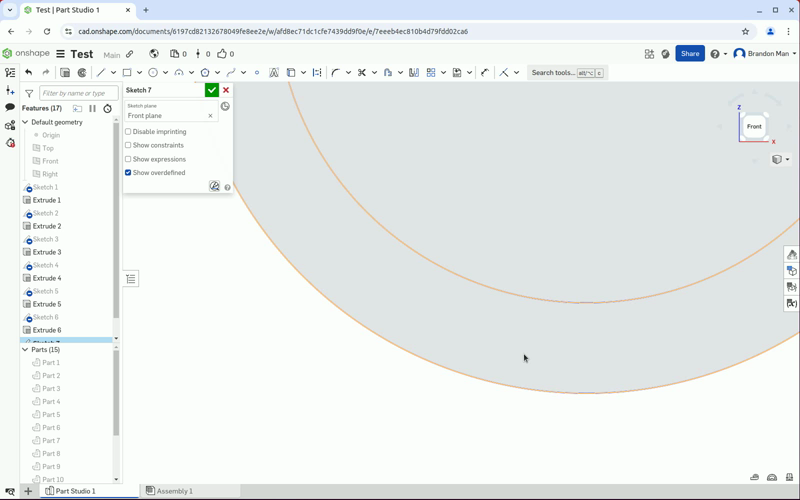
scroll(-6)
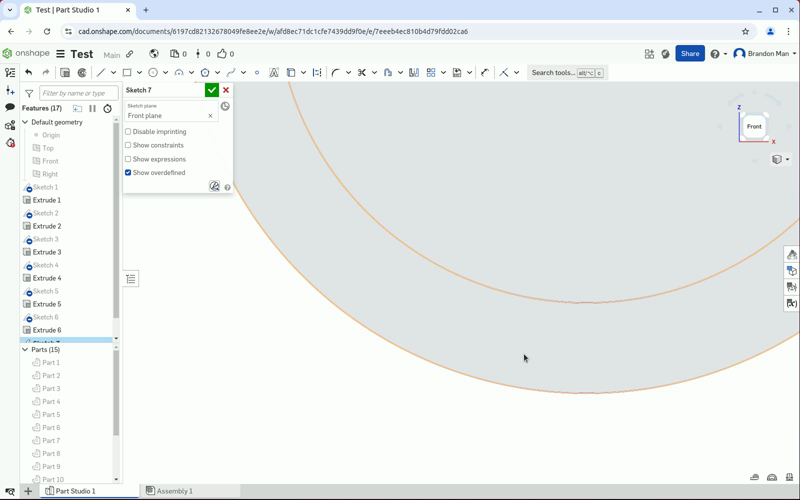
scroll(-6)
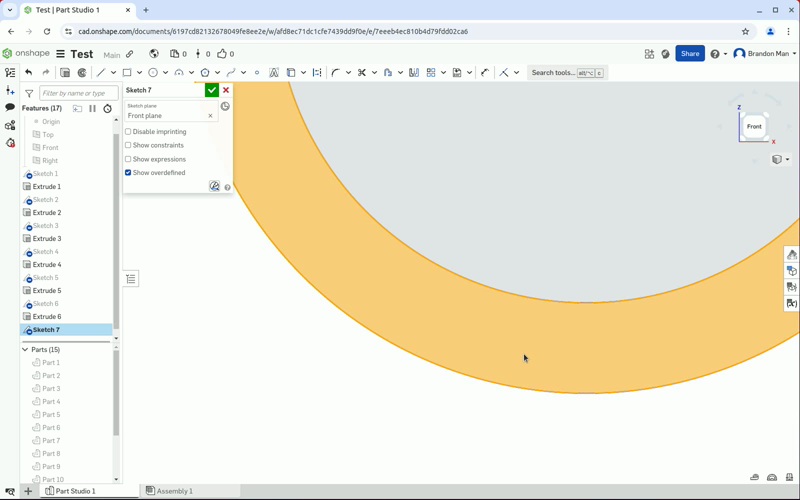
scroll(-6)
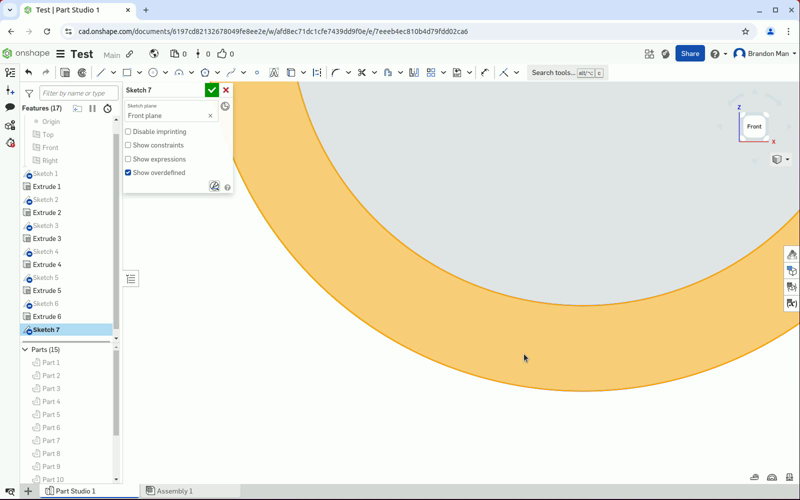
scroll(-6)
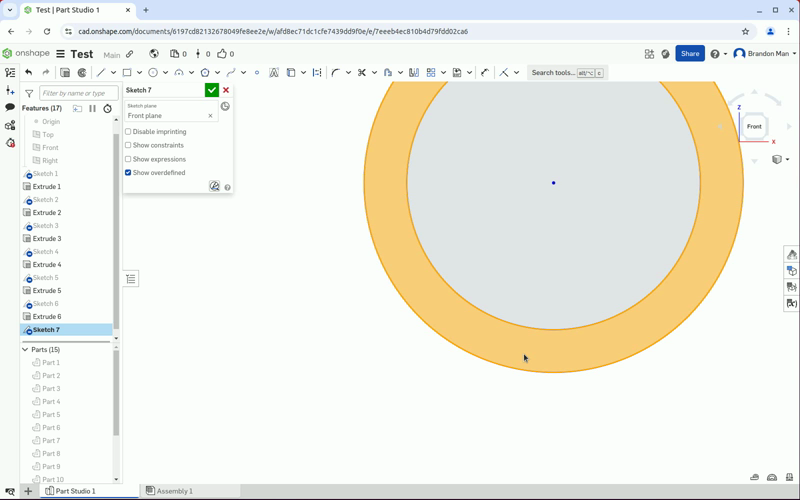
scroll(-6)
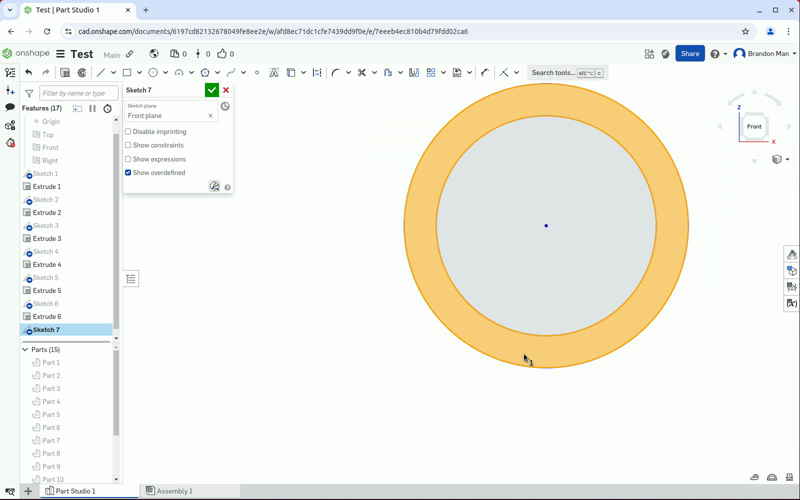
scroll(-6)
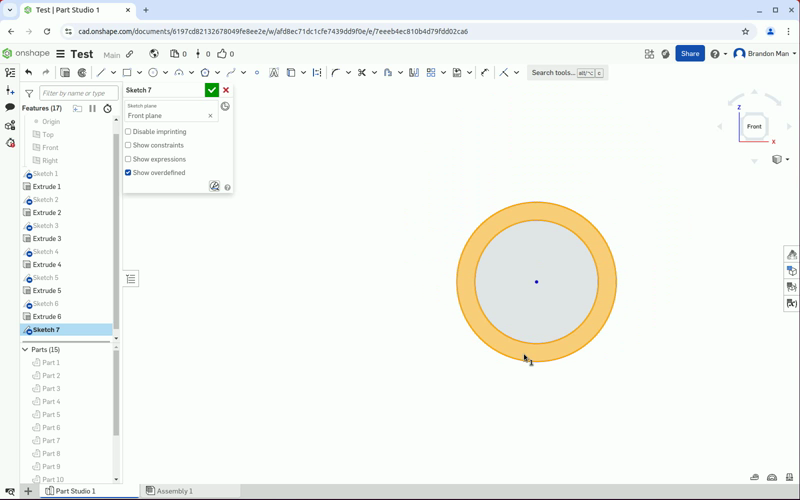
scroll(-6)
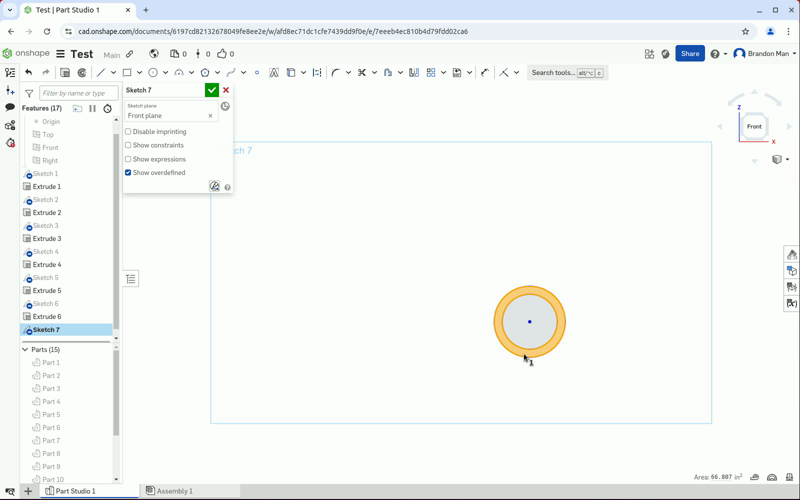
mouse_move(69, 352)
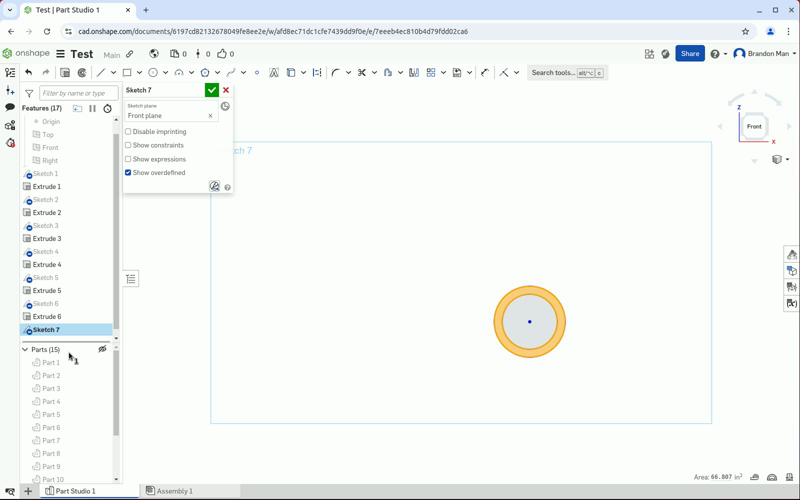
key(shift+y)
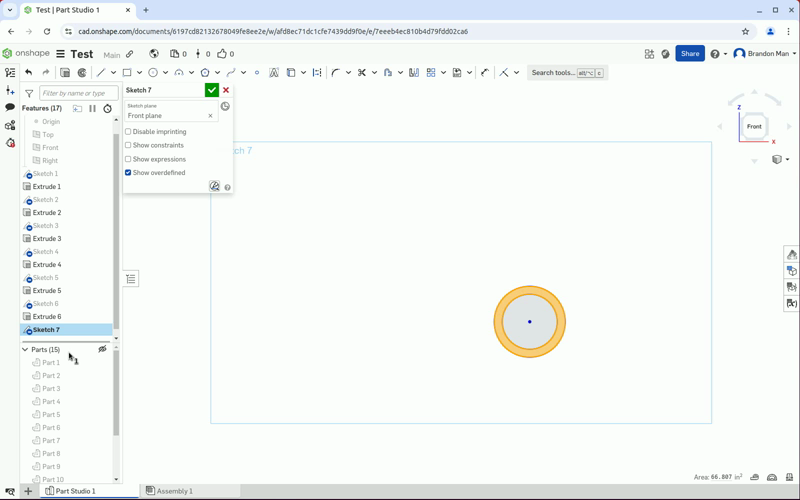
key(shift+e)
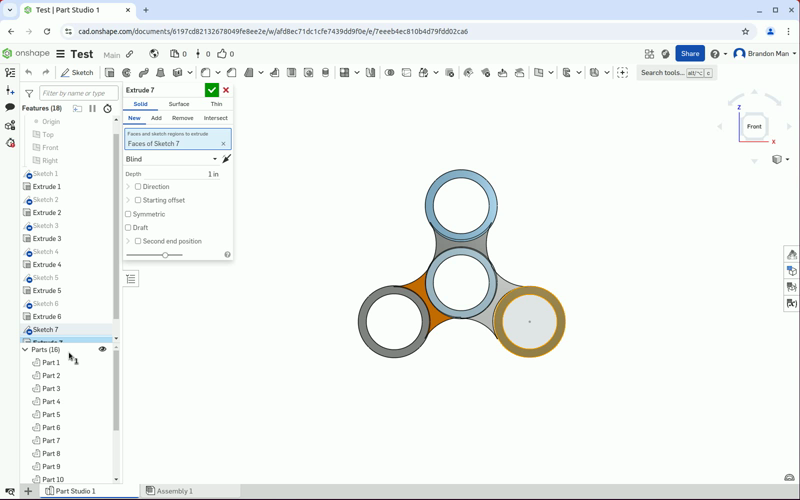
mouse_move(143, 106)
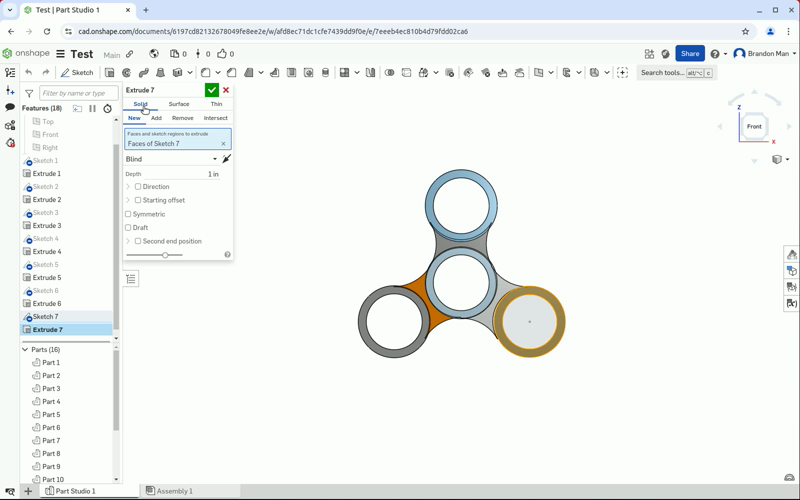
click(143, 106)
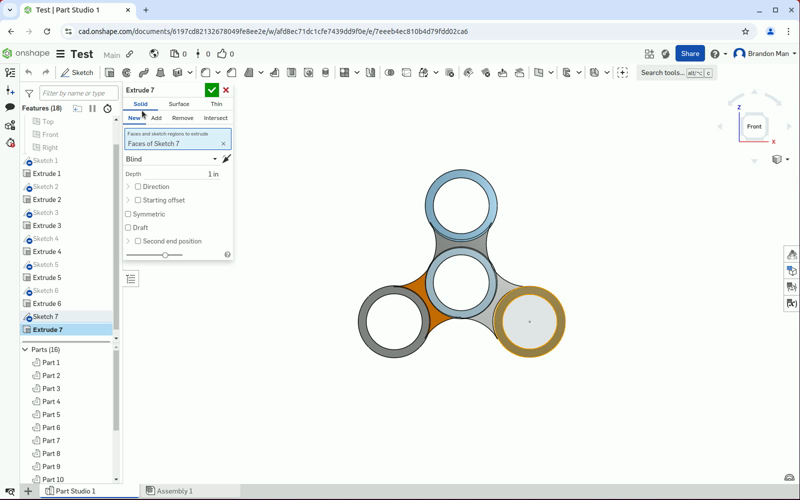
mouse_move(137, 120)
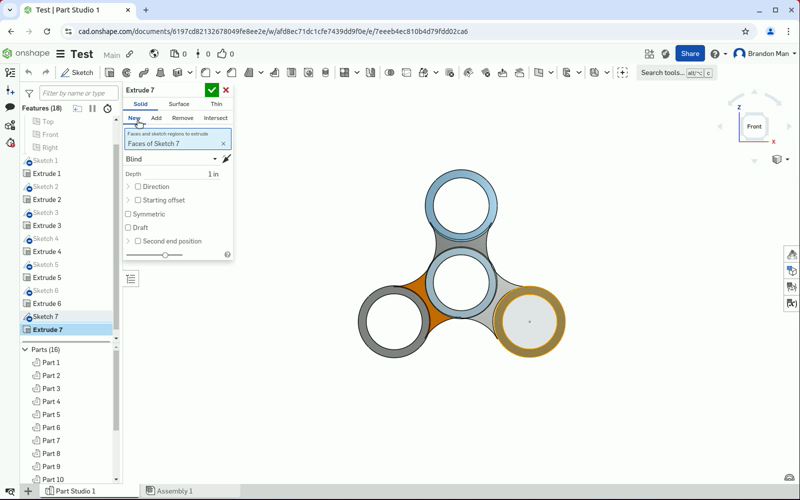
click(137, 120)
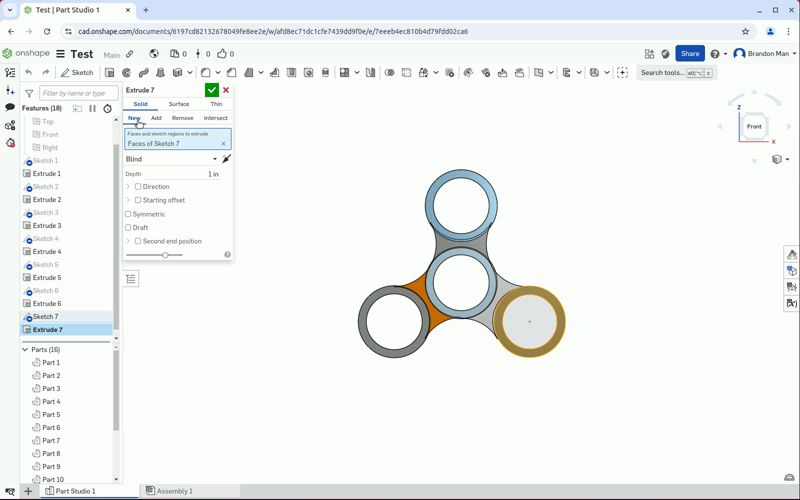
key(tab, 4)
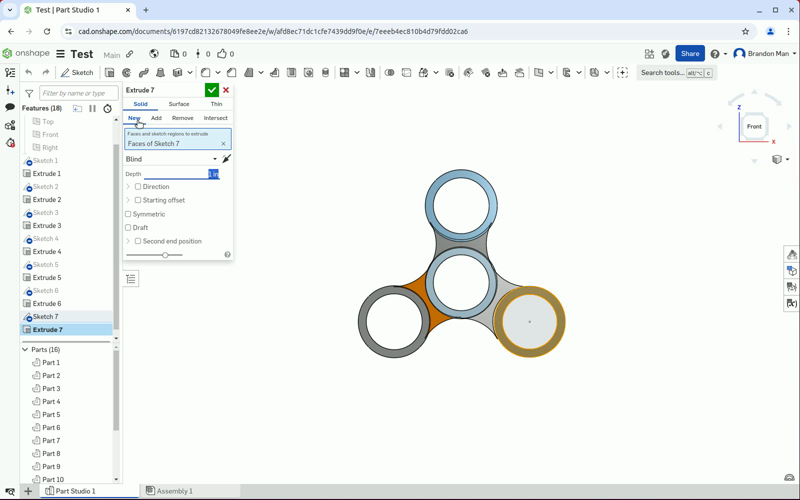
text(3.129)
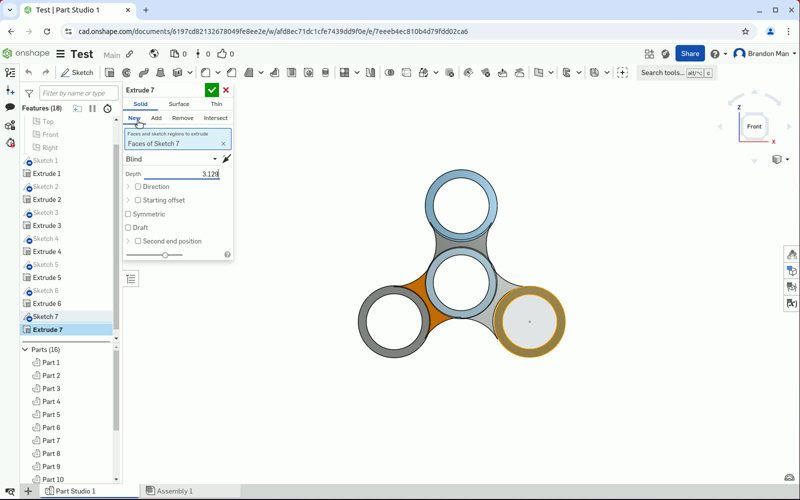
key(enter)
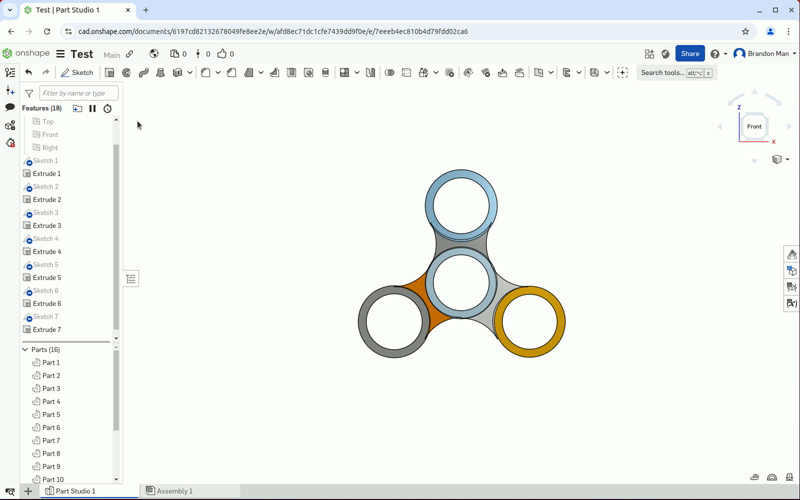
key(shift+h)
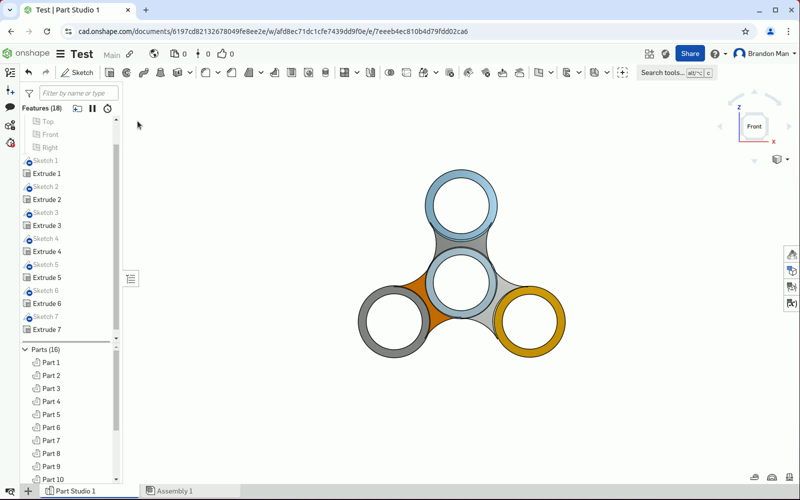
key(shift+h)
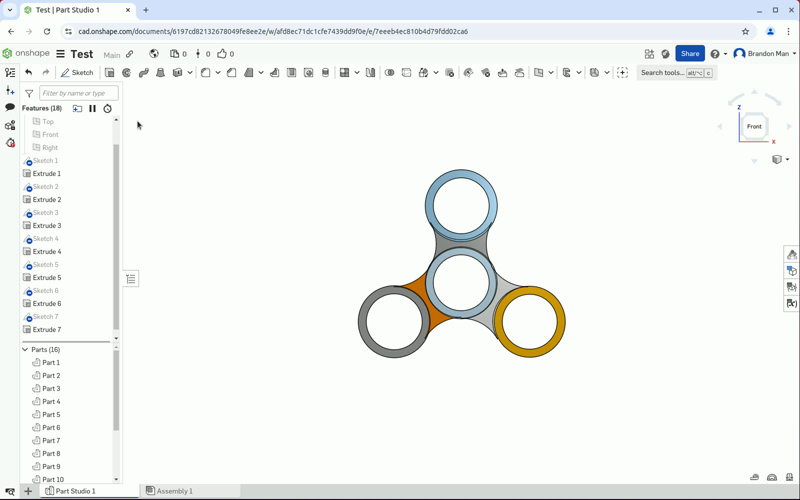
mouse_move(69, 163)
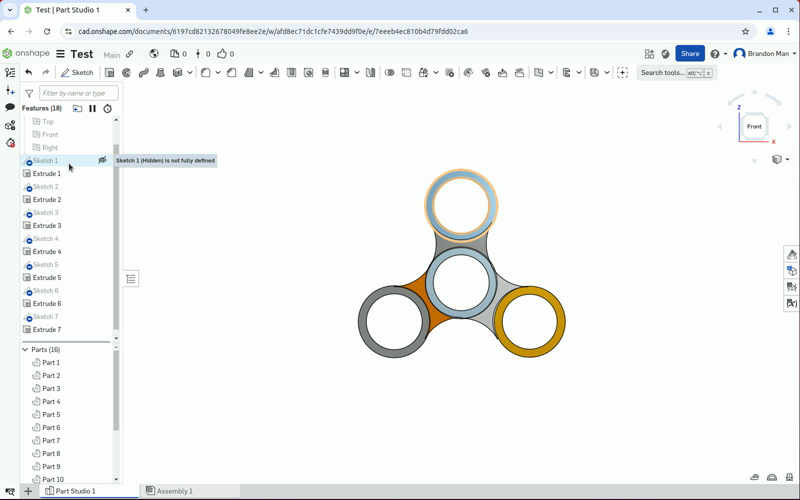
click(69, 163)
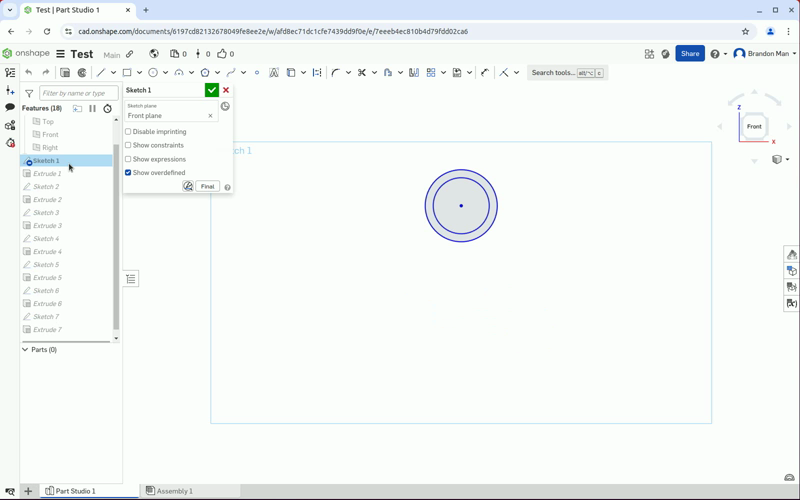
mouse_move(229, 92)
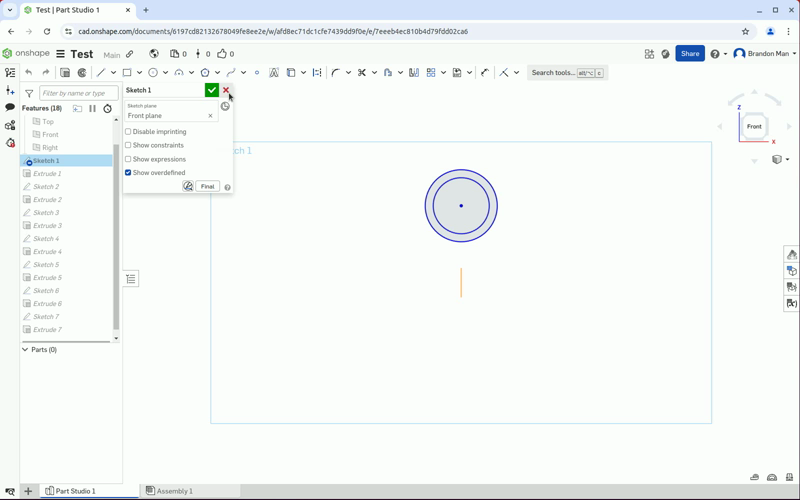
click(229, 92)
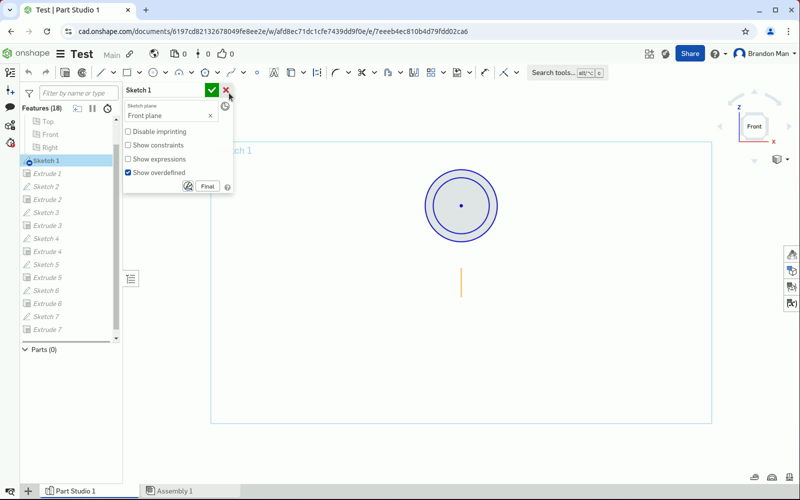
key(shift+s)
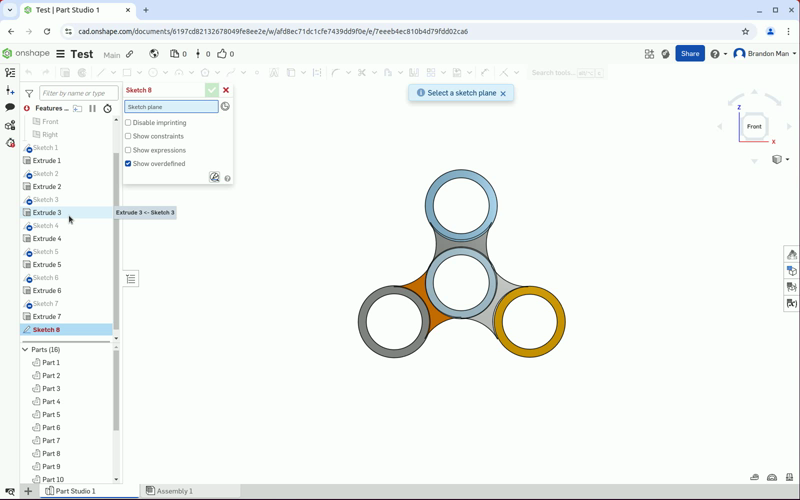
scroll(3)
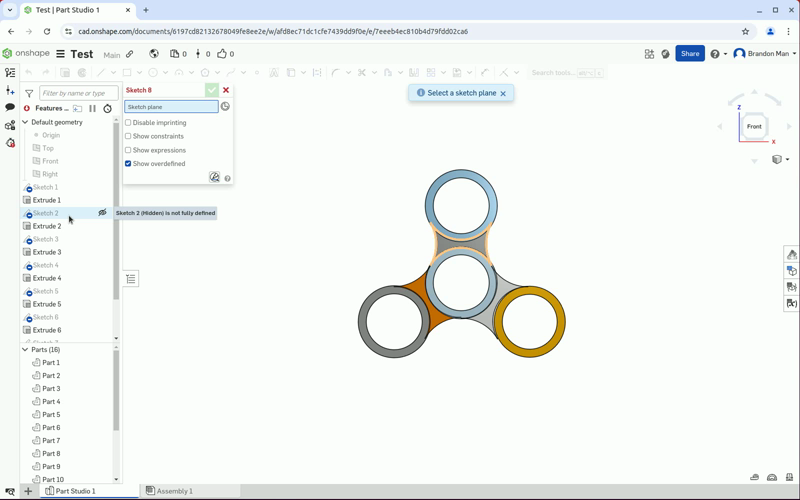
mouse_move(69, 163)
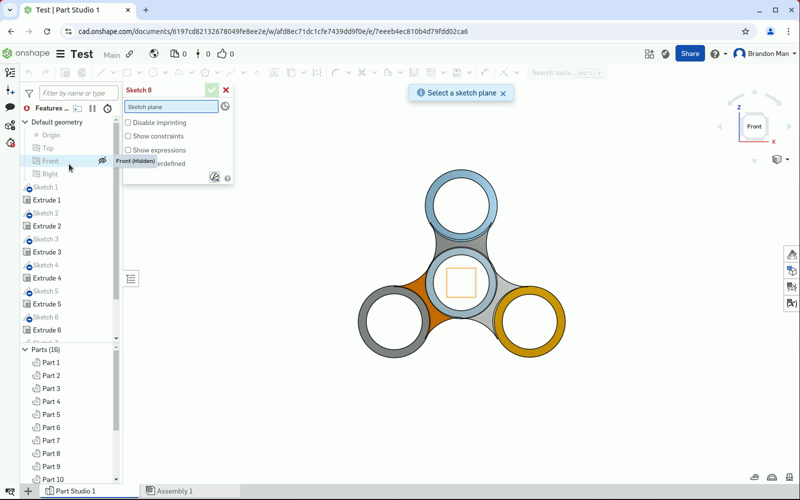
click(69, 163)
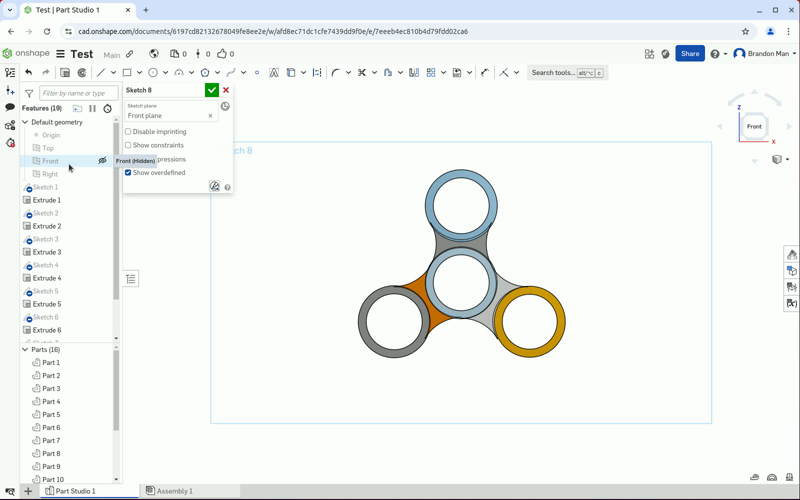
mouse_move(69, 352)
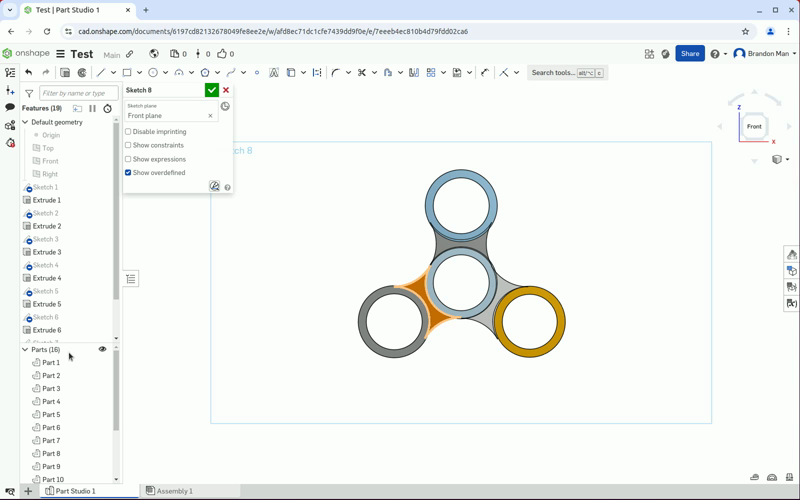
key(y)
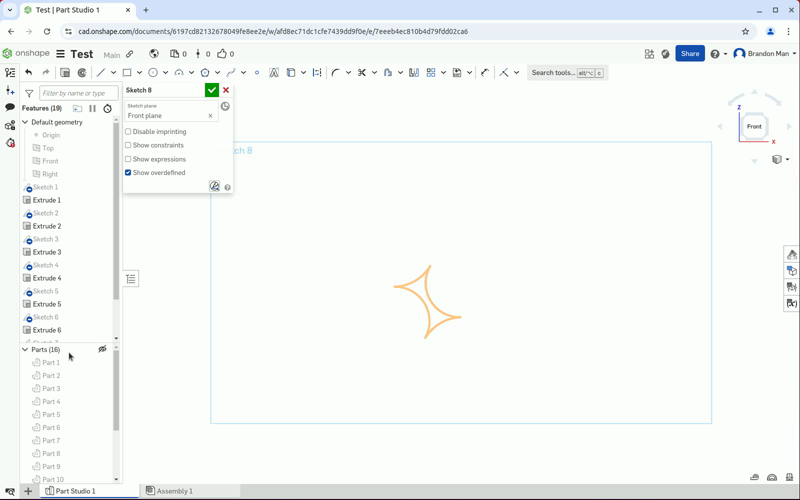
key(a)
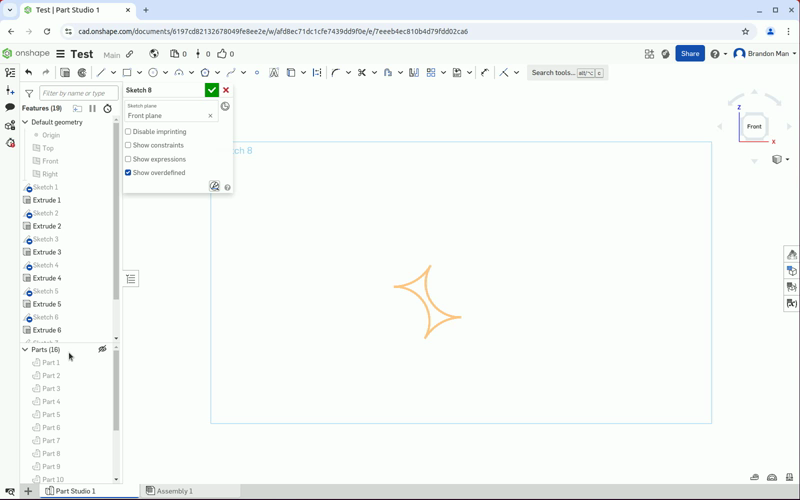
key_down(shift)
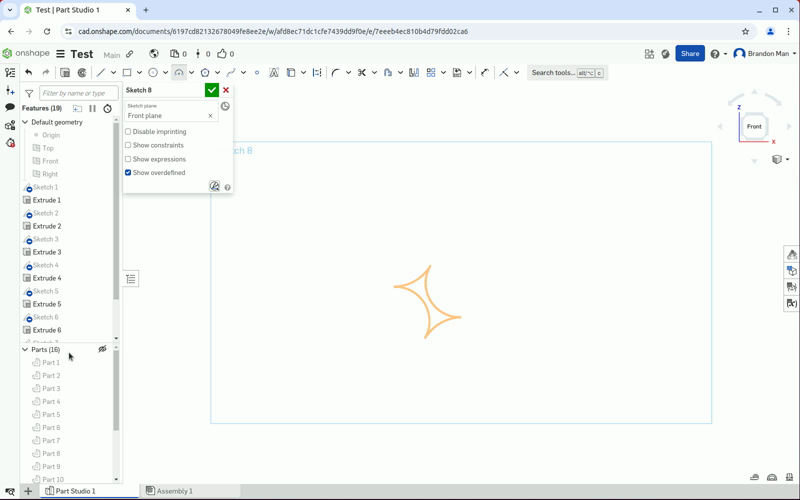
mouse_move(363, 339)
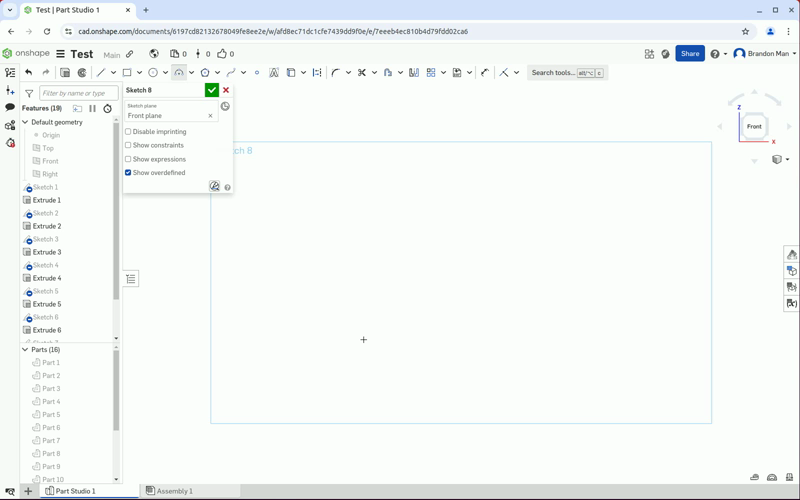
click(363, 339)
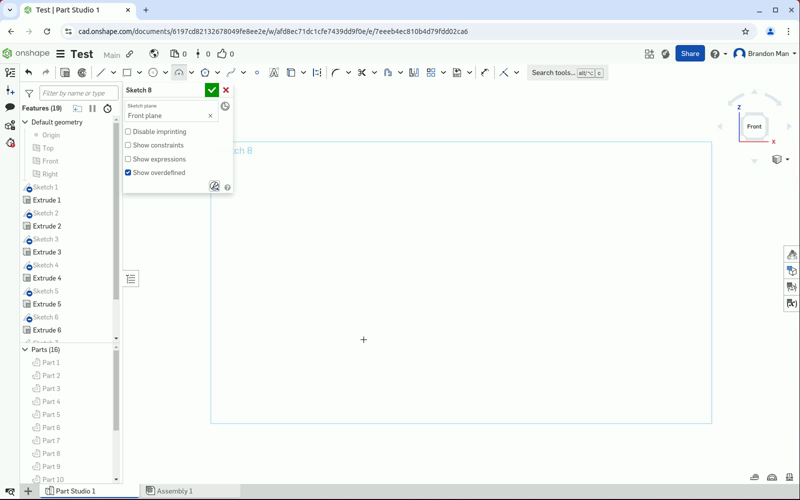
key_up(shift)
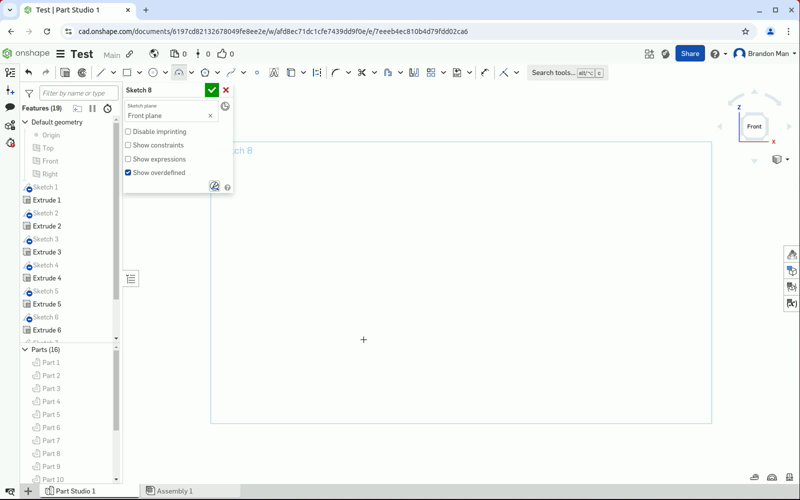
key_down(shift)
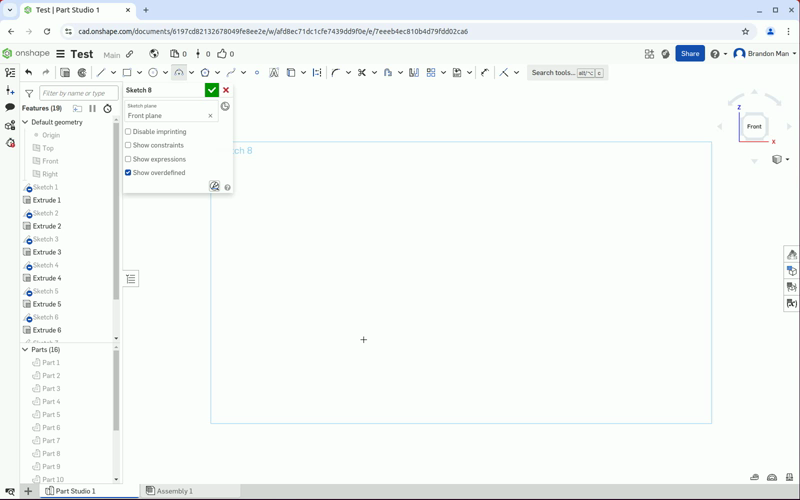
mouse_move(383, 355)
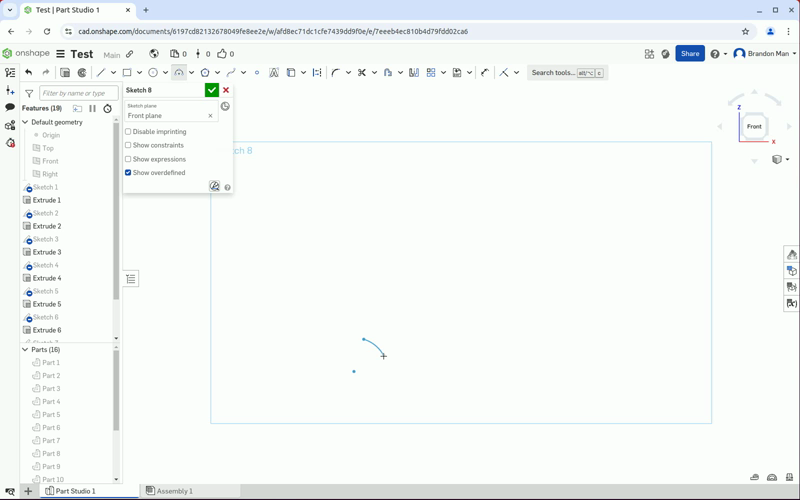
click(383, 355)
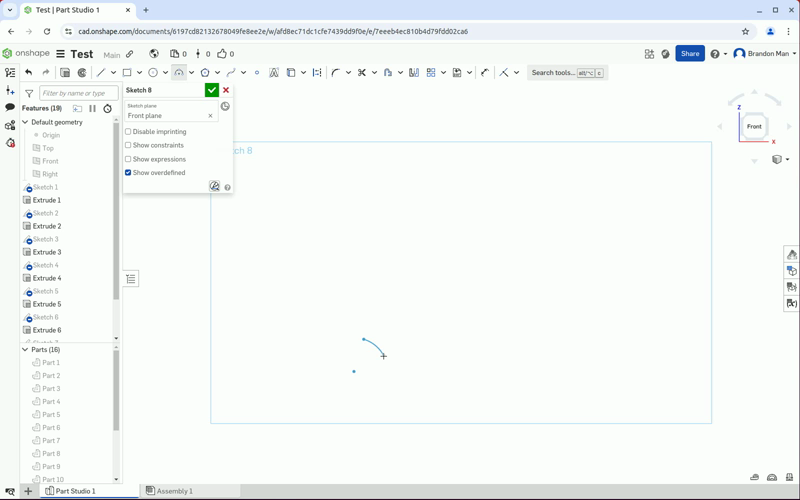
mouse_move(372, 349)
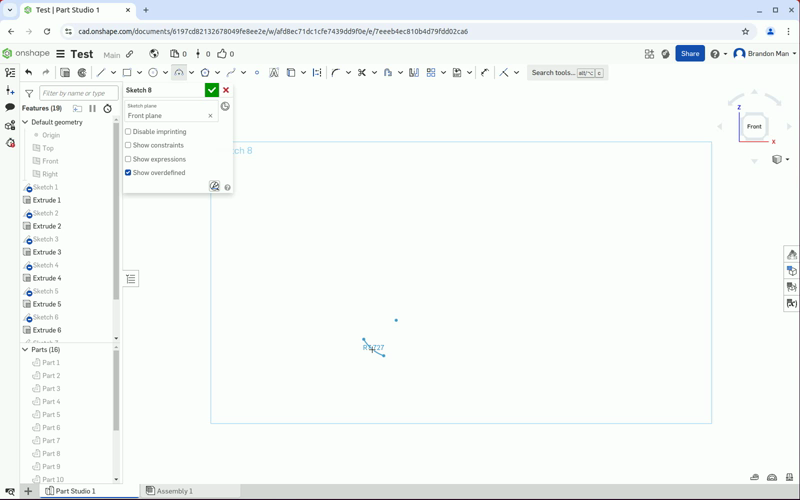
click(372, 349)
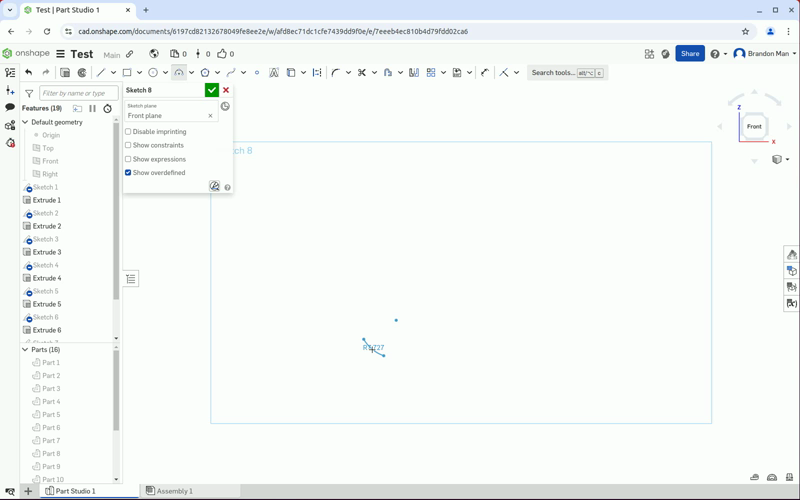
key_up(shift)
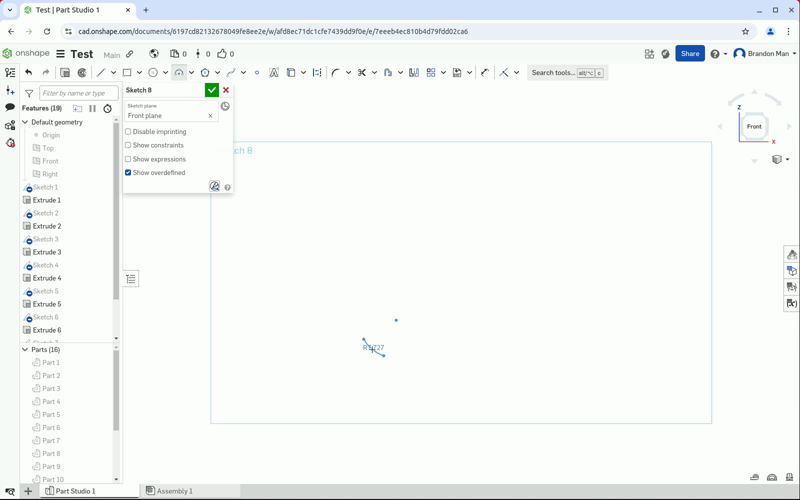
mouse_move(383, 355)
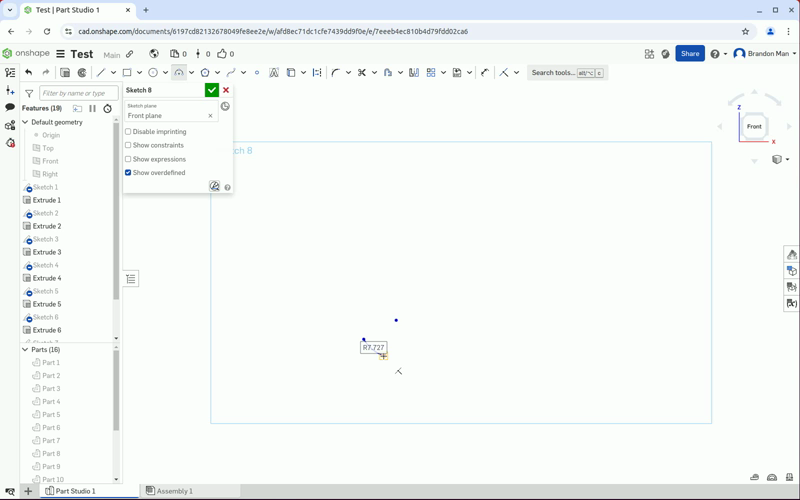
click(383, 355)
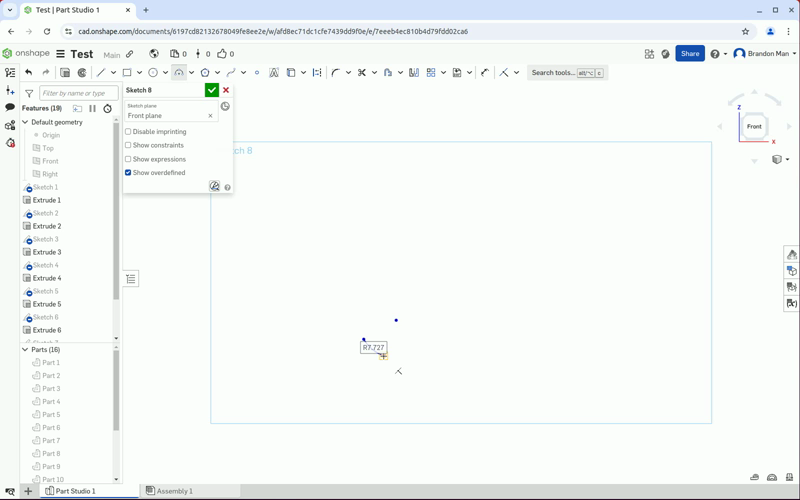
key_down(shift)
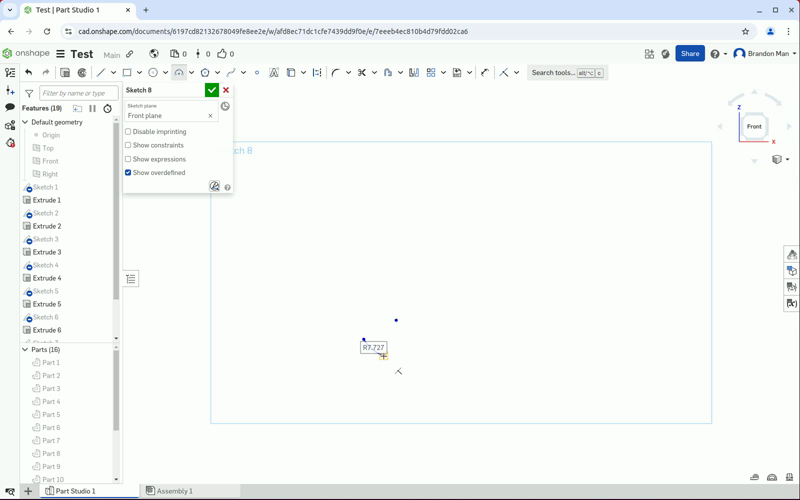
mouse_move(537, 355)
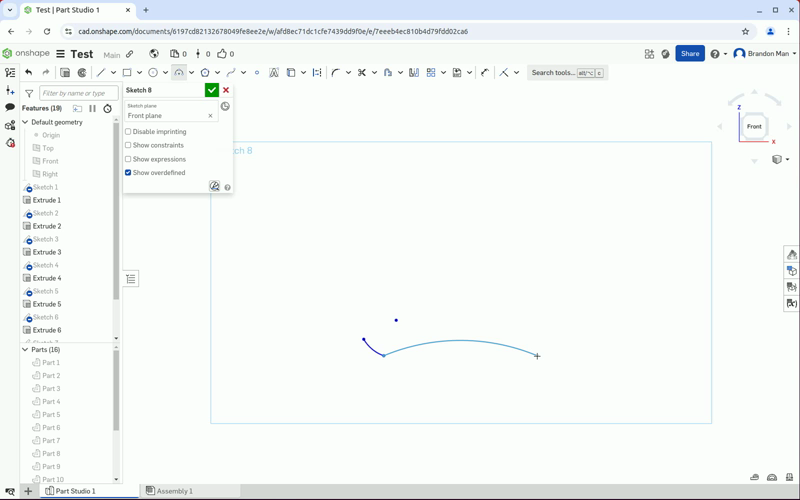
click(537, 355)
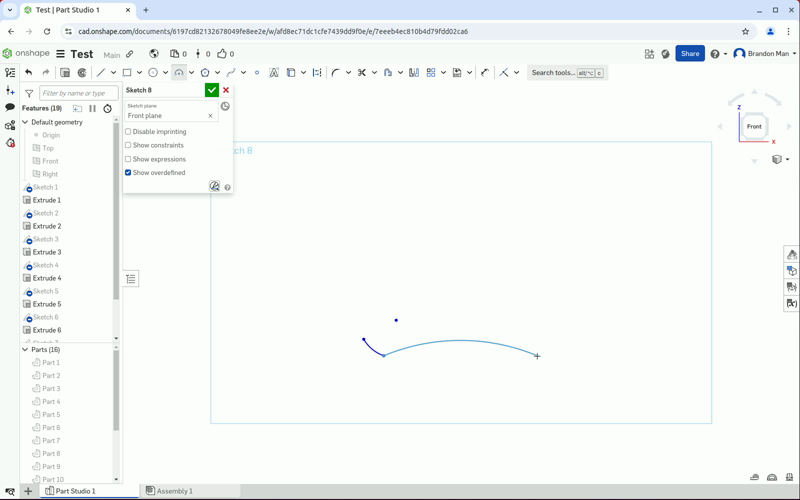
mouse_move(460, 388)
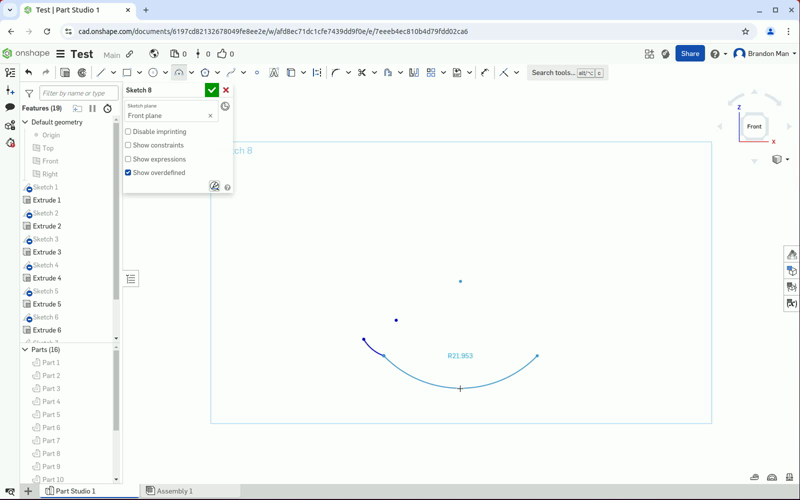
click(460, 388)
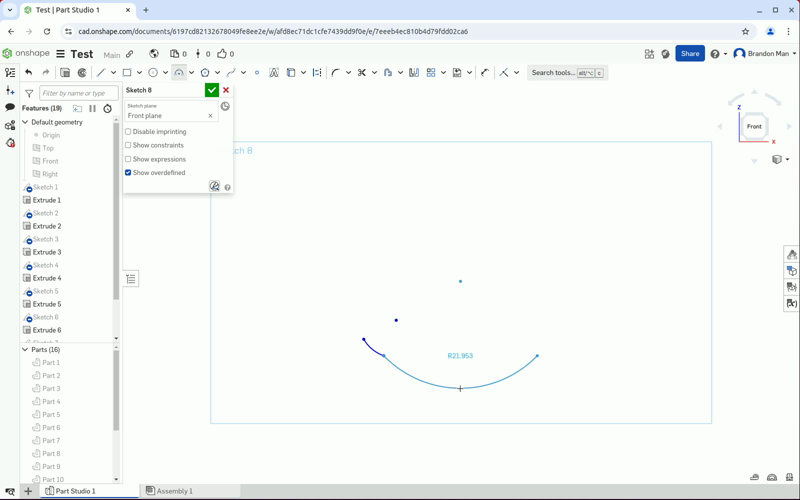
key_up(shift)
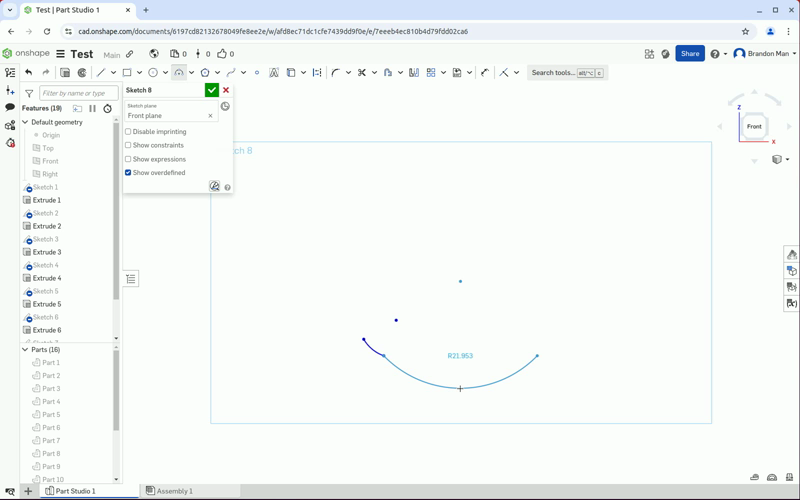
mouse_move(537, 355)
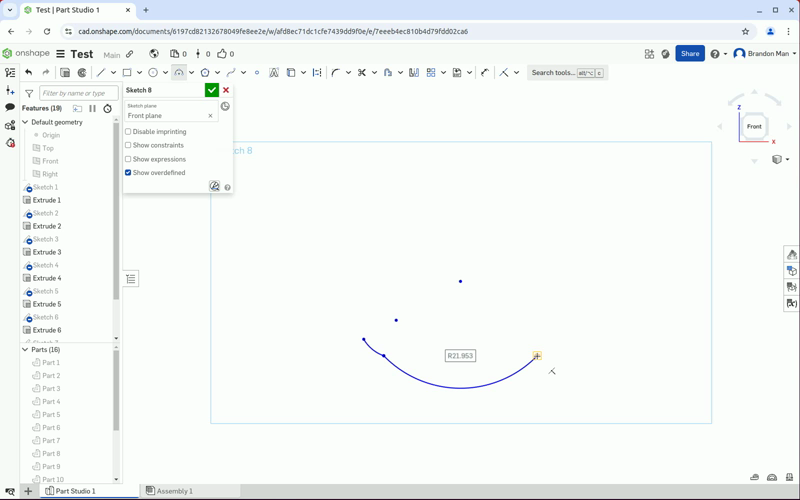
click(537, 355)
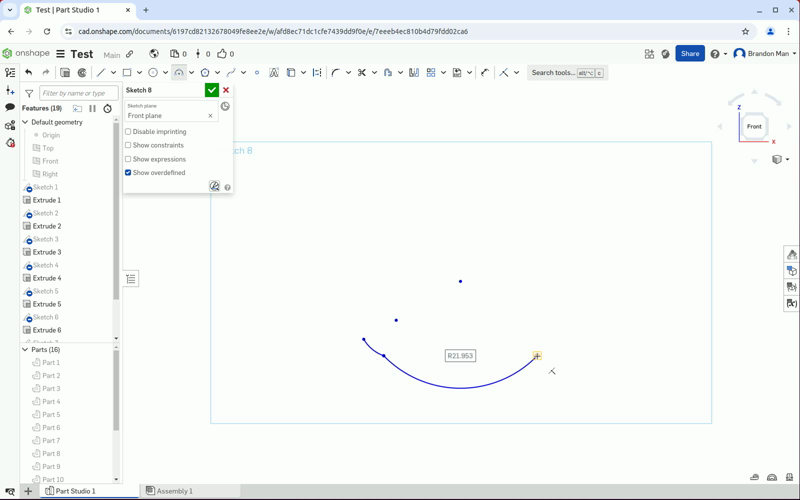
key_down(shift)
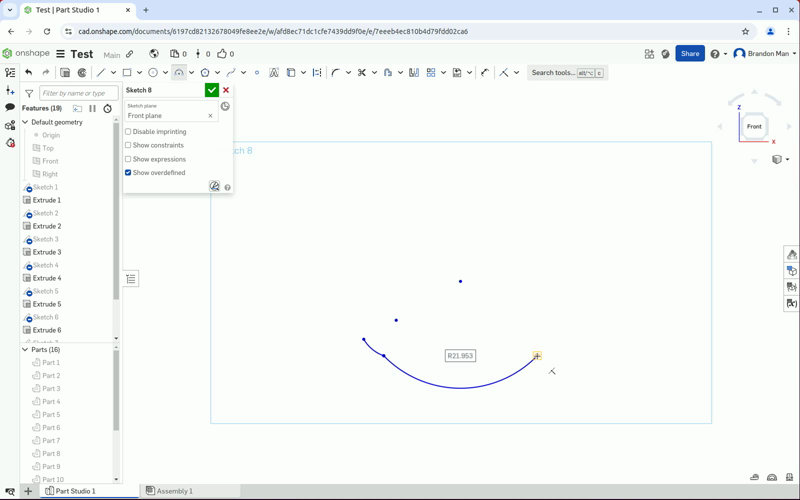
mouse_move(557, 339)
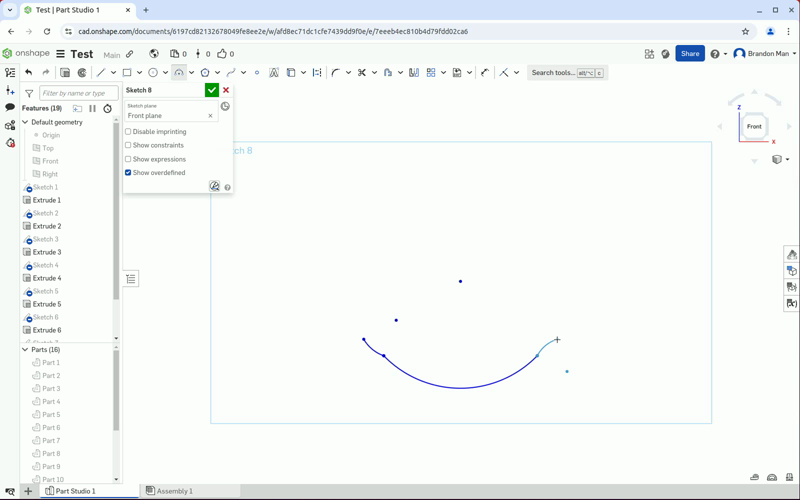
click(557, 339)
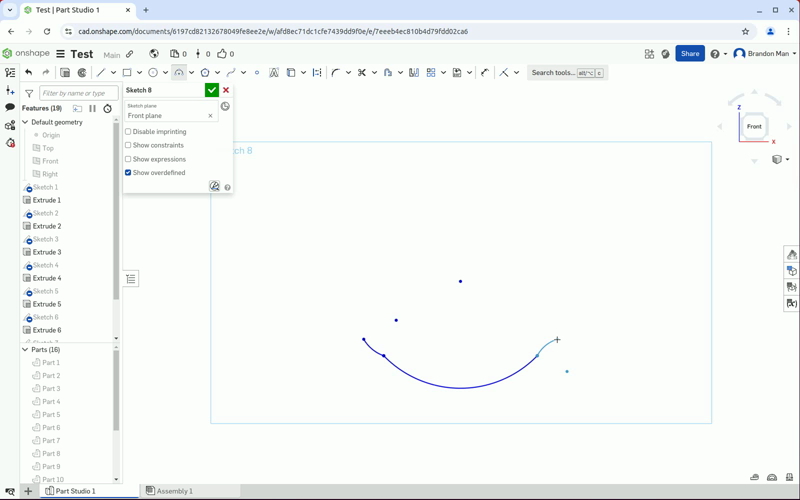
mouse_move(548, 349)
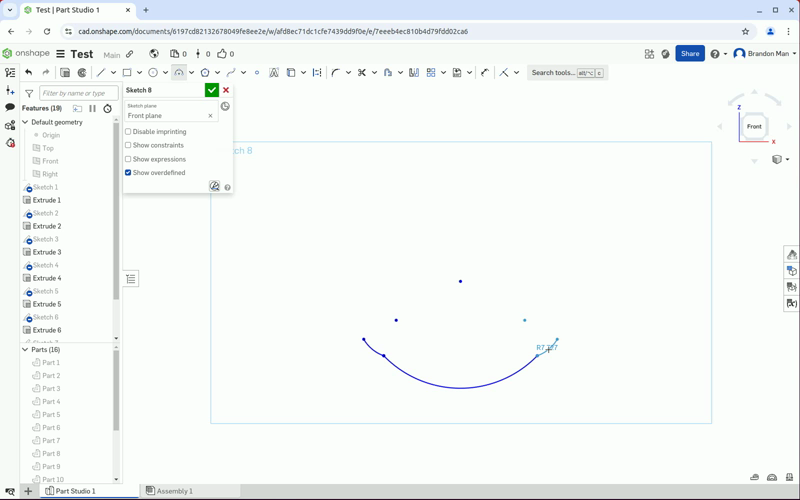
click(548, 349)
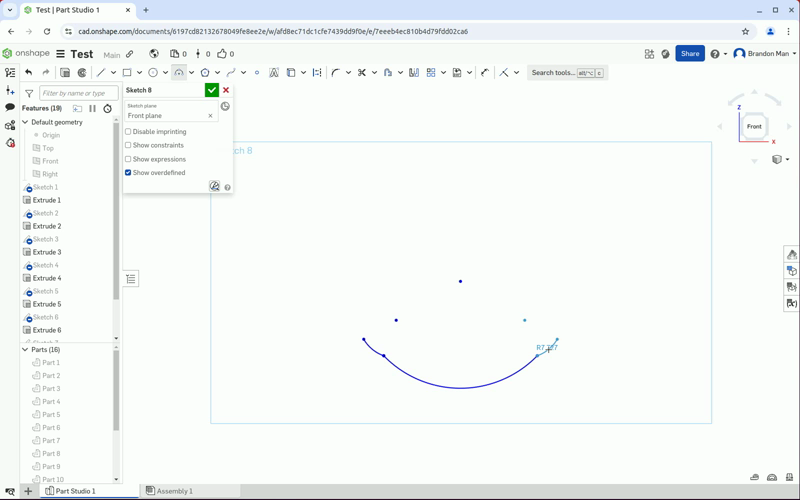
key_up(shift)
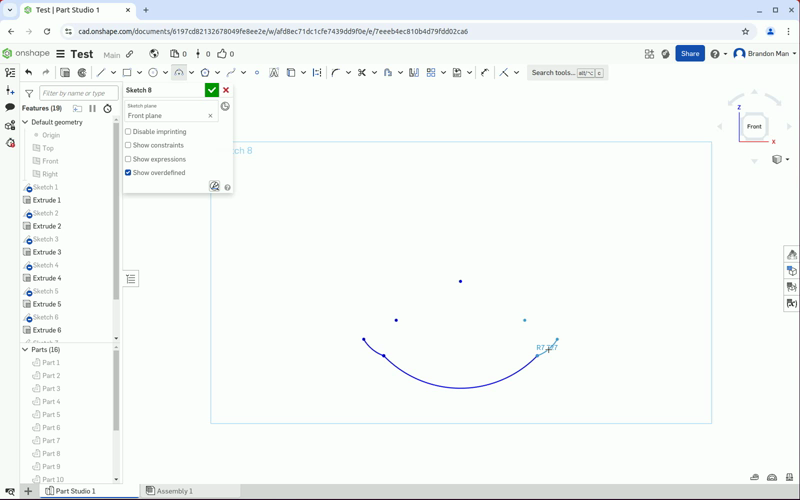
mouse_move(557, 339)
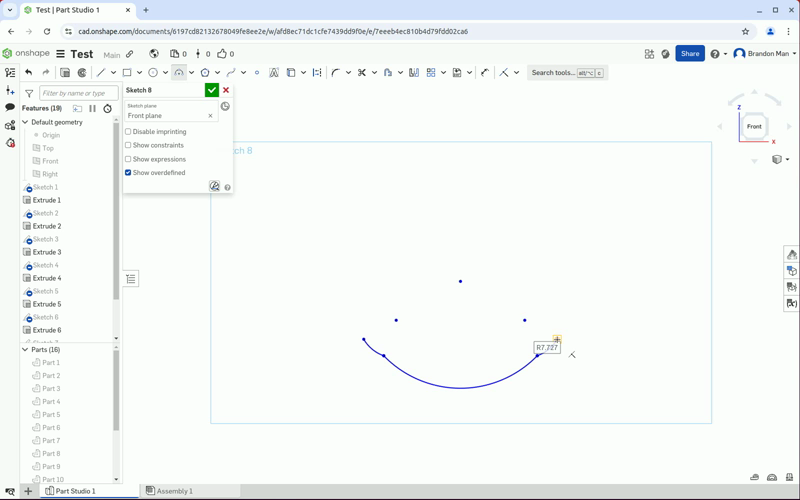
click(557, 339)
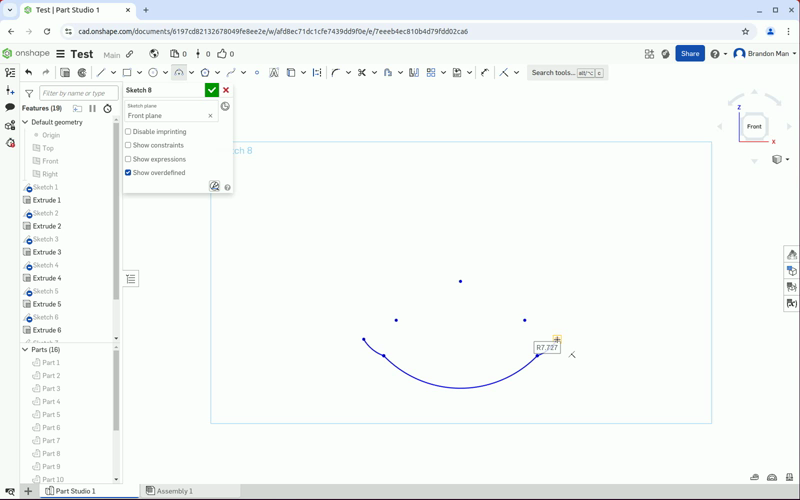
mouse_move(363, 339)
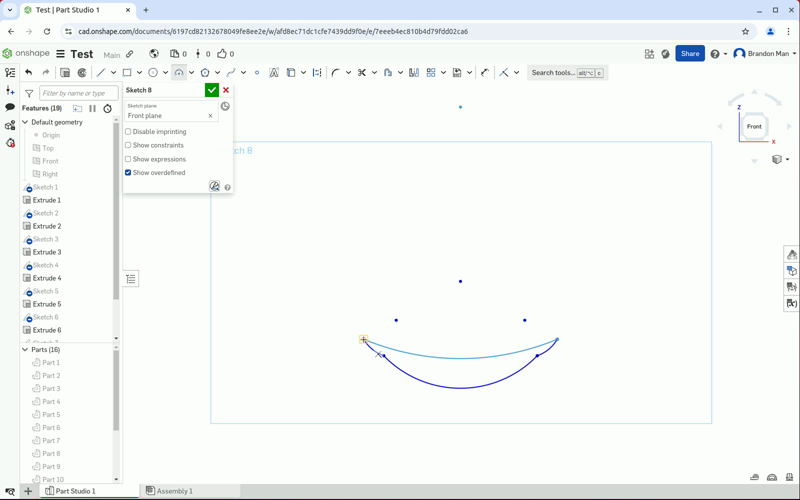
click(363, 339)
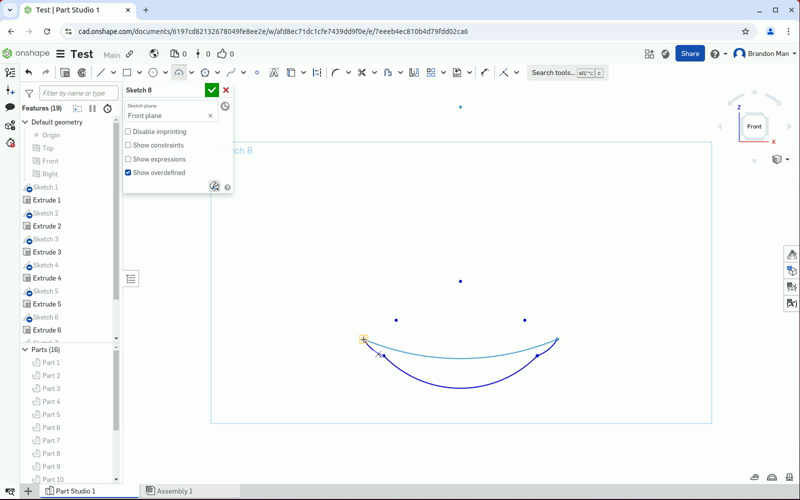
key_down(shift)
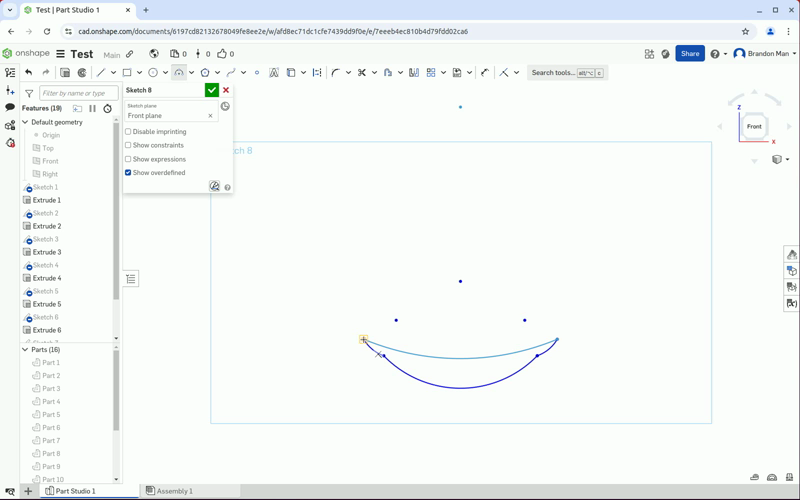
mouse_move(460, 394)
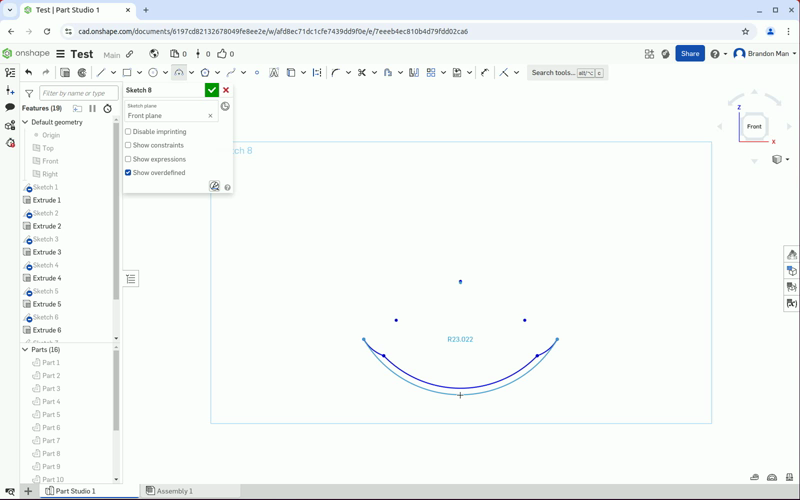
click(460, 394)
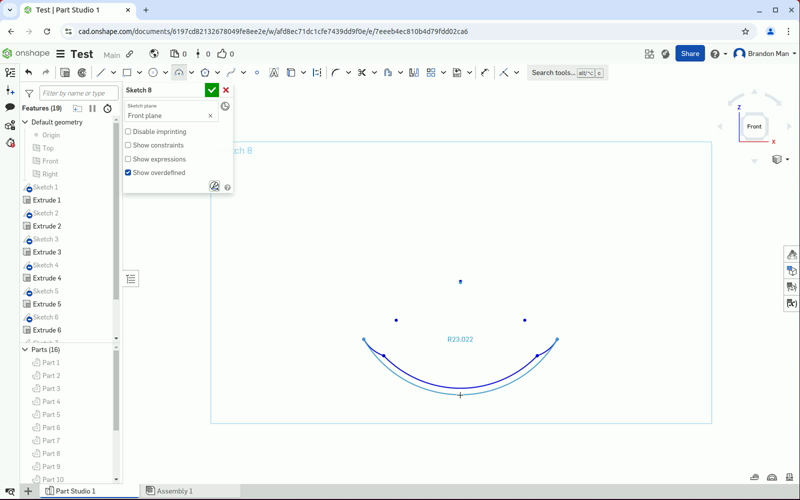
key_up(shift)
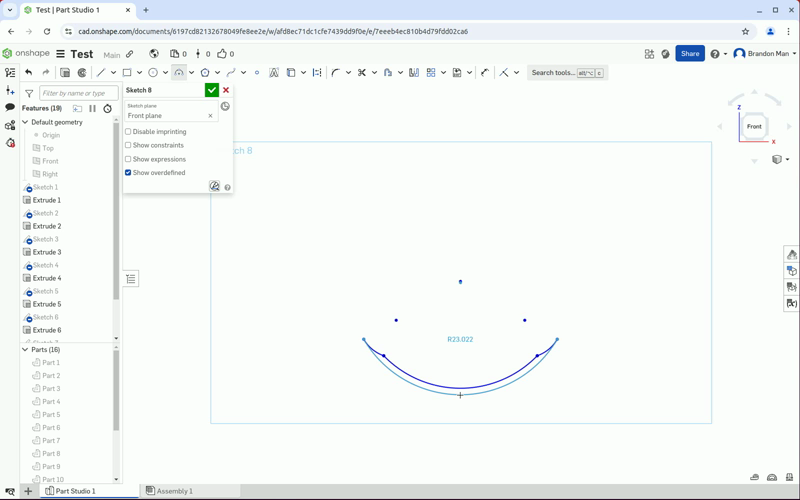
key(esc)
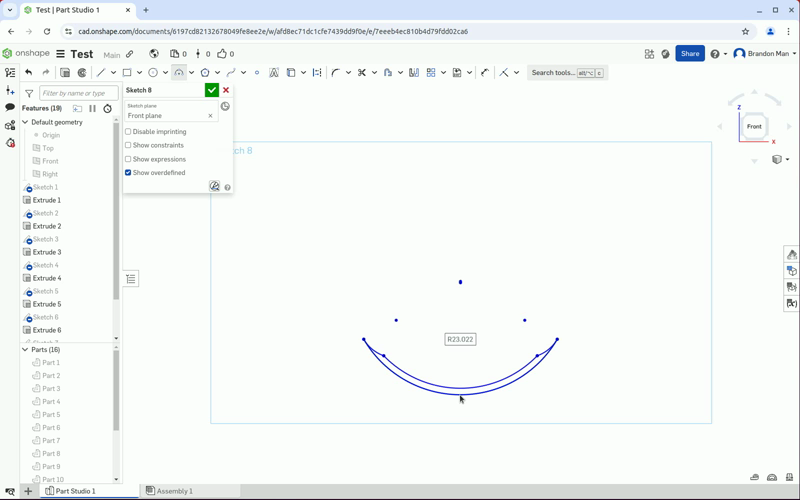
mouse_move(451, 391)
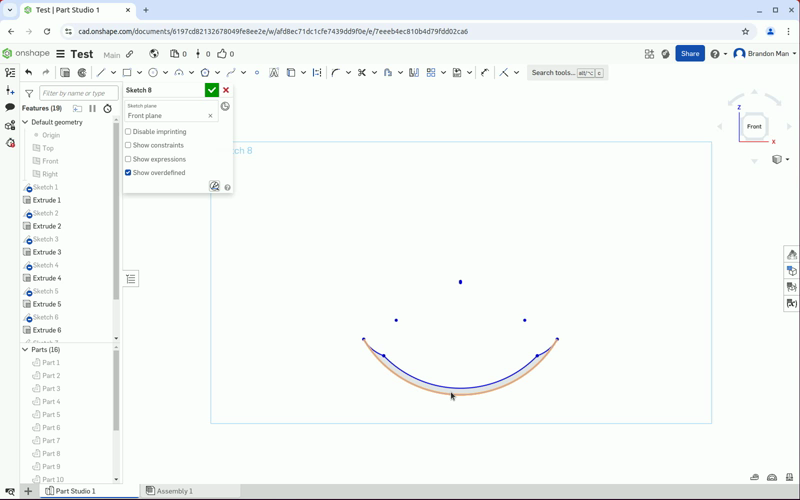
scroll(6)
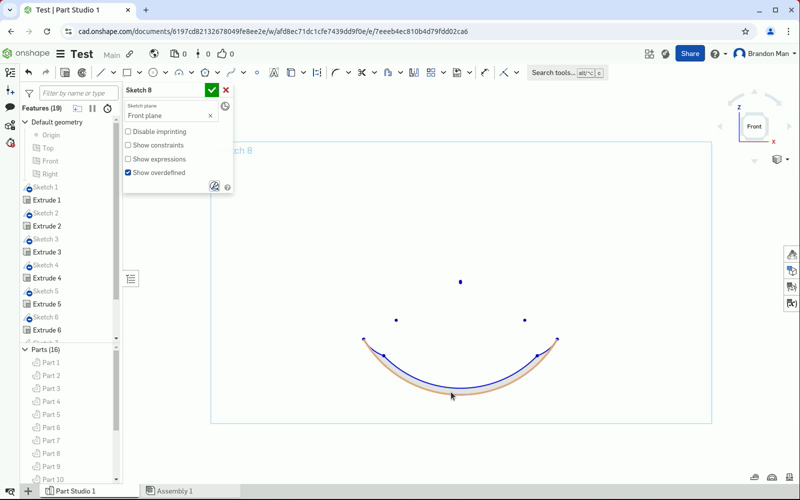
scroll(6)
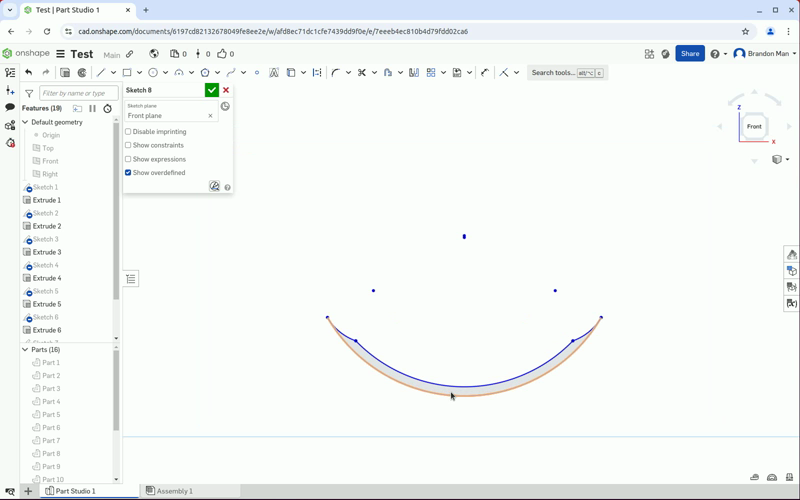
scroll(6)
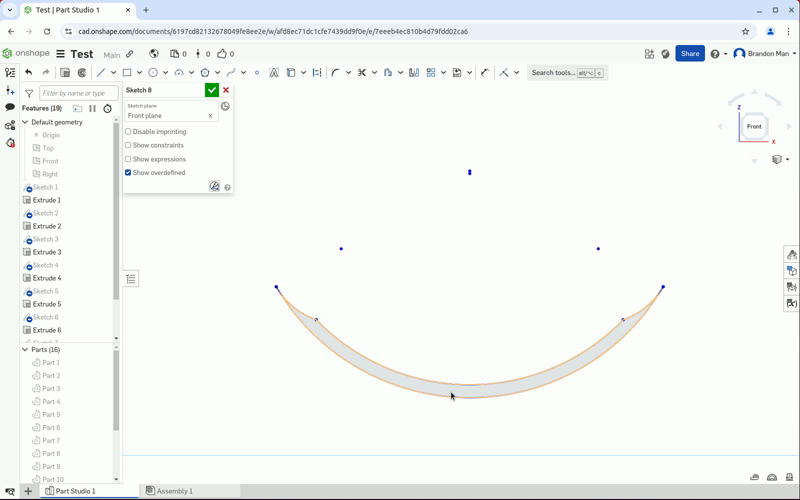
scroll(6)
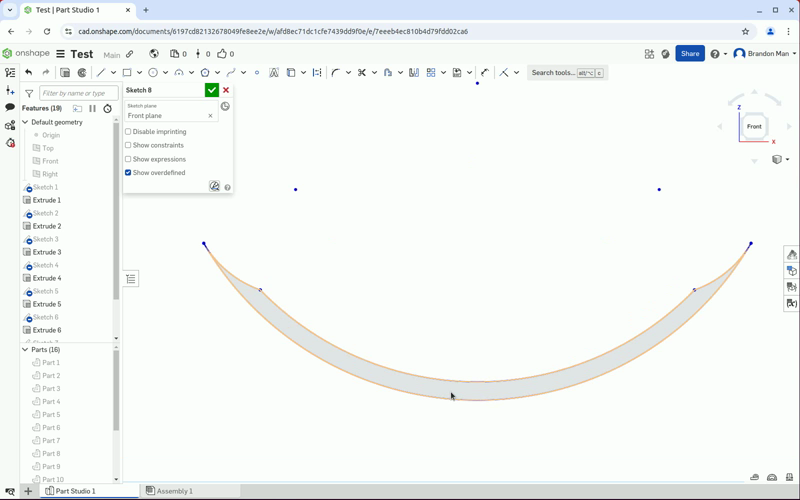
scroll(6)
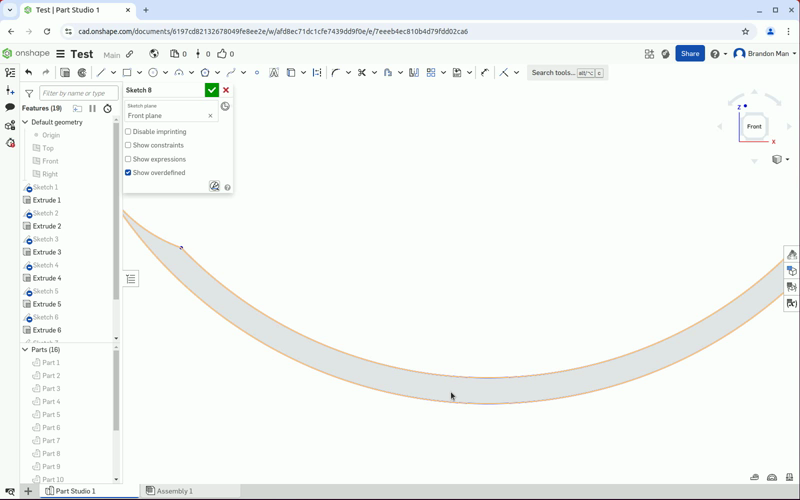
scroll(6)
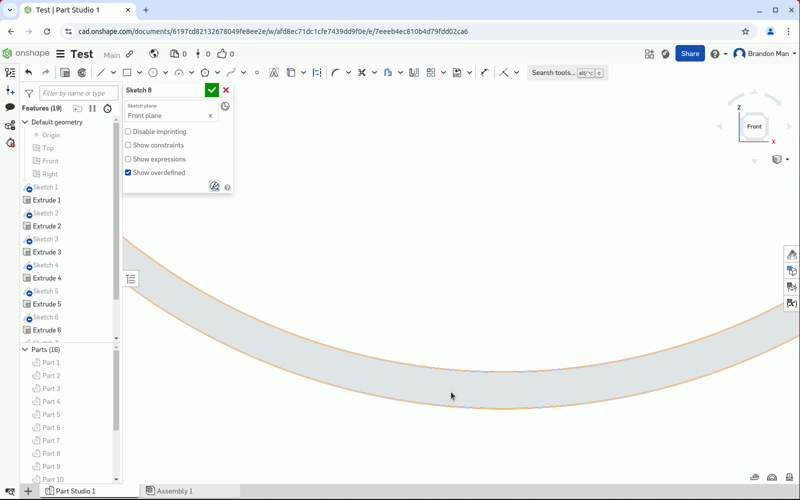
scroll(6)
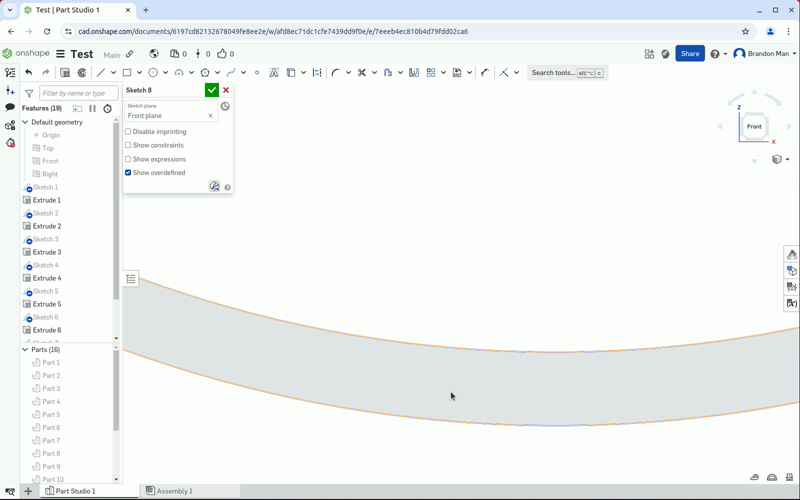
click(451, 391)
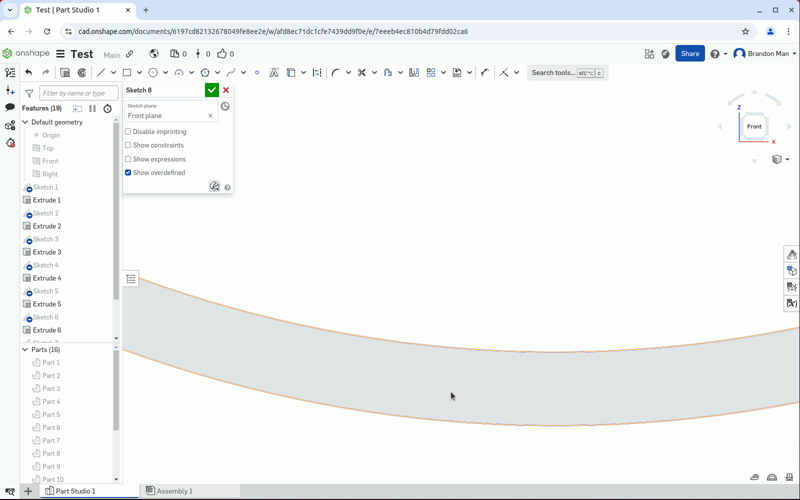
scroll(-6)
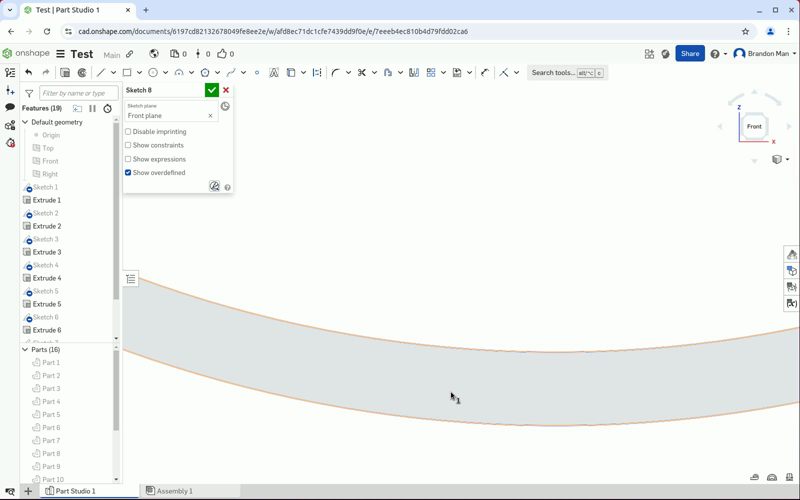
scroll(-6)
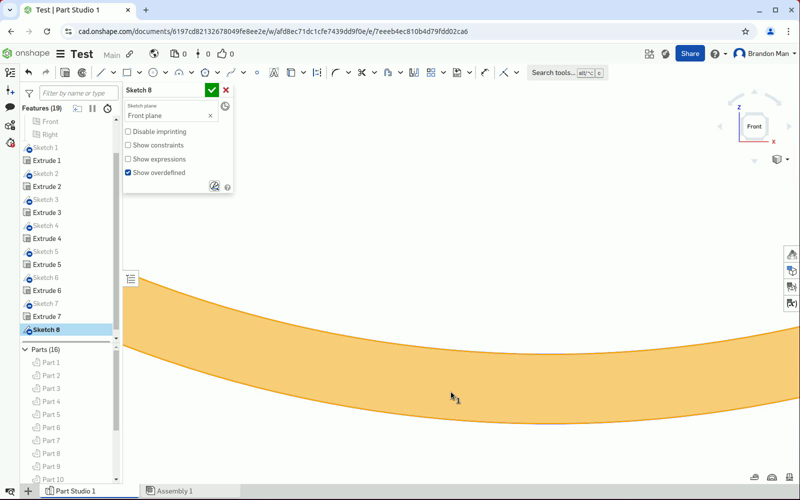
scroll(-6)
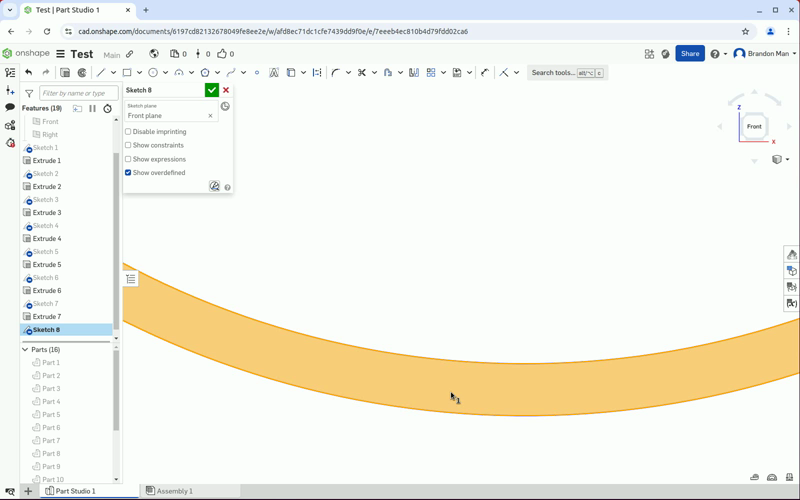
scroll(-6)
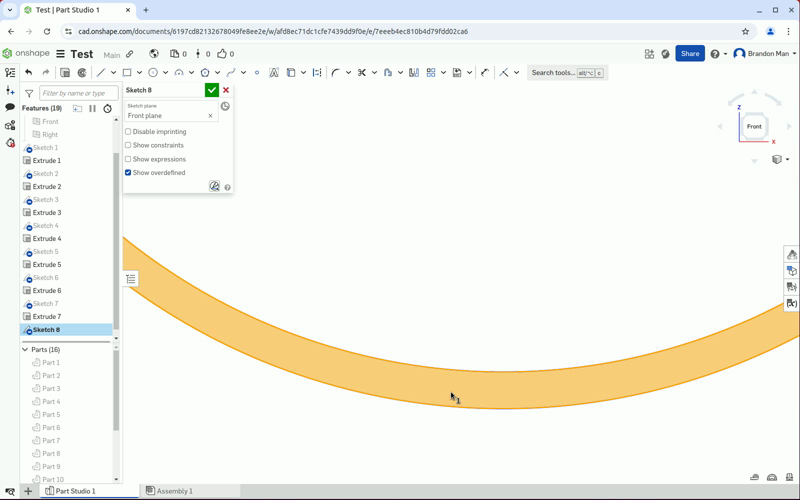
scroll(-6)
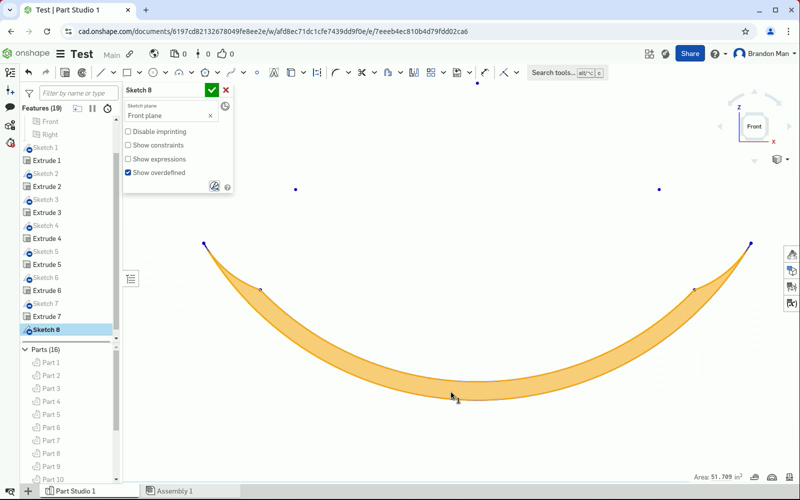
scroll(-6)
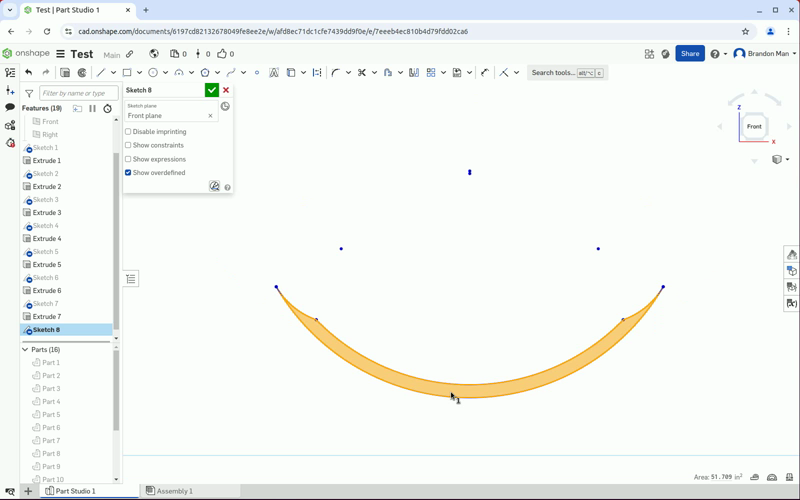
scroll(-6)
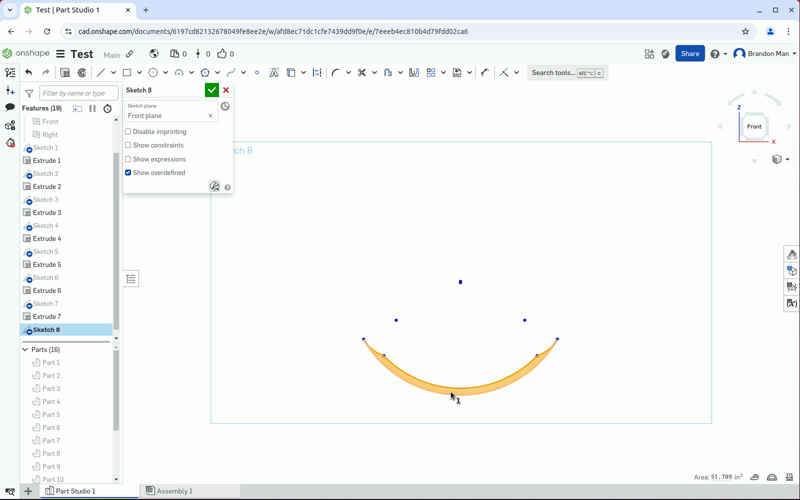
mouse_move(69, 352)
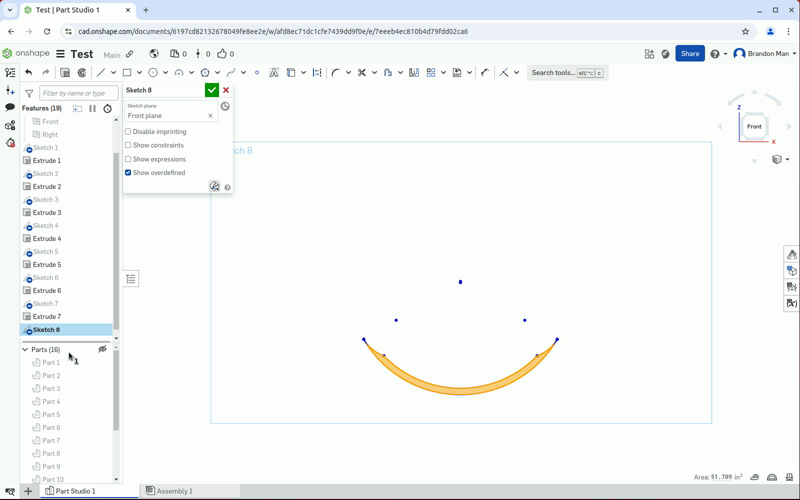
key(shift+y)
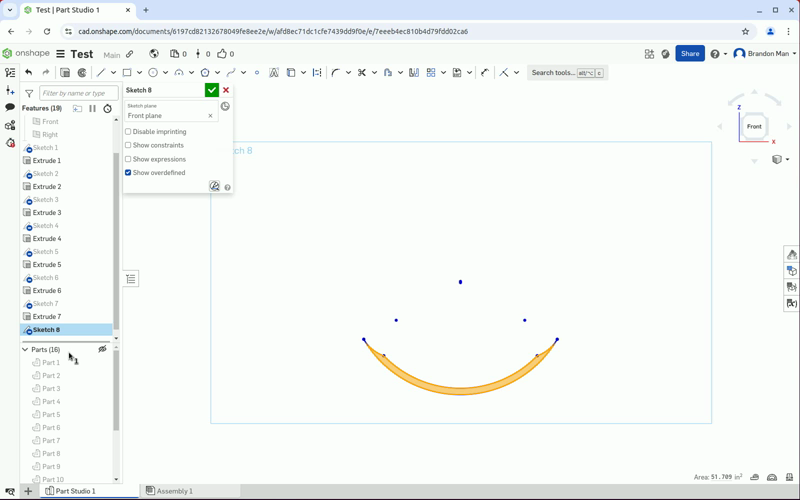
key(shift+e)
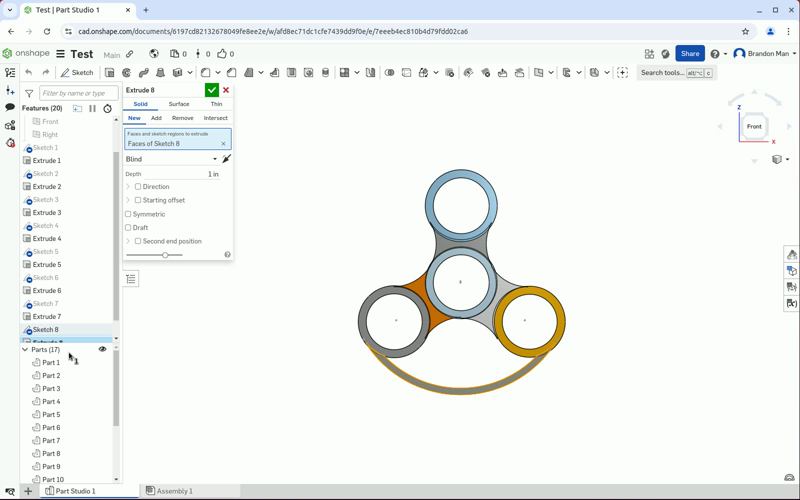
mouse_move(143, 106)
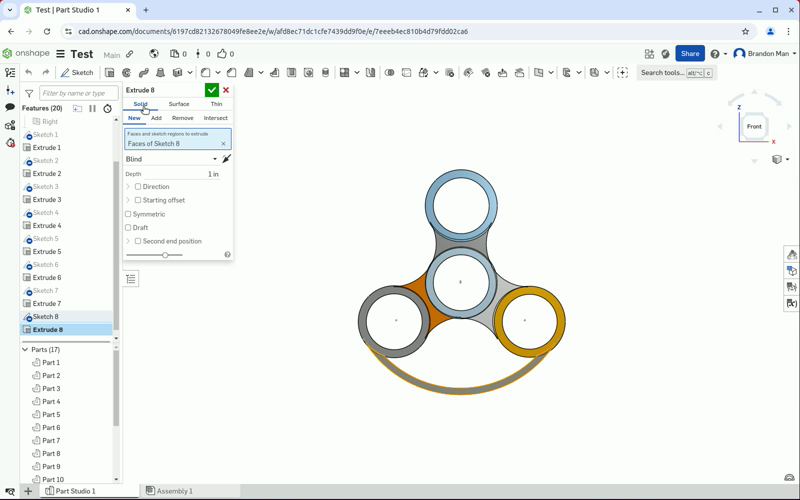
click(143, 106)
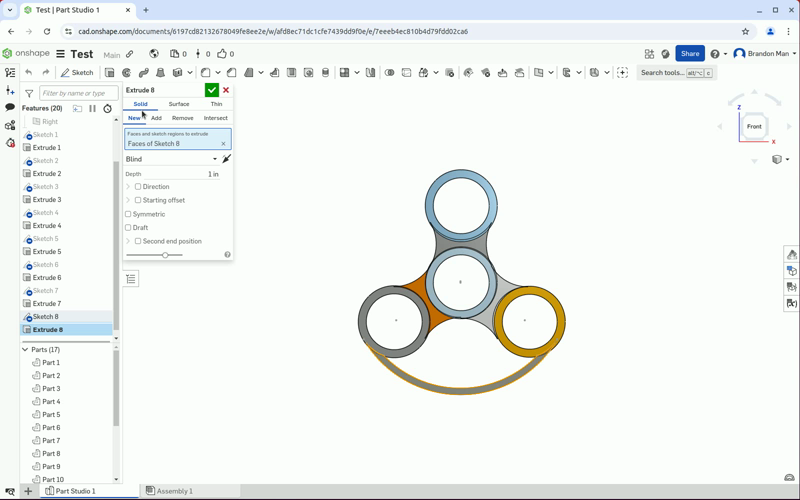
mouse_move(137, 120)
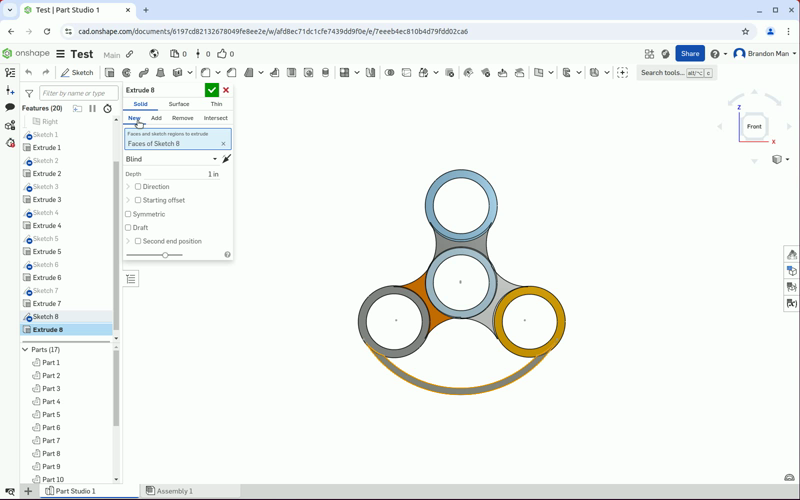
click(137, 120)
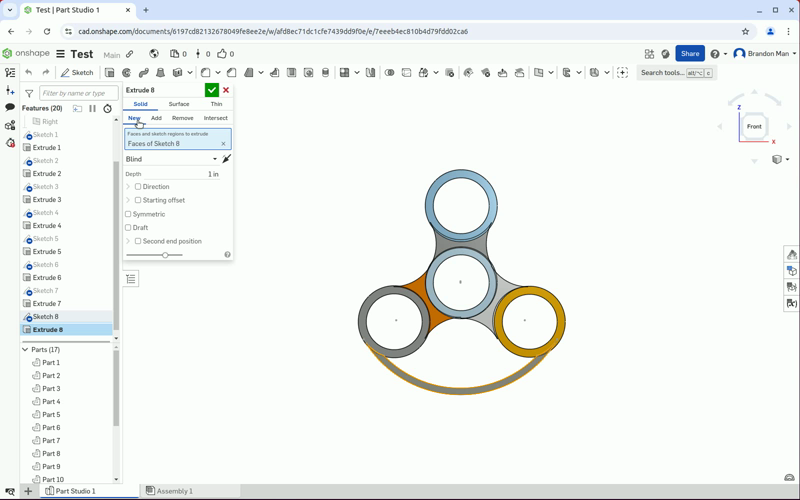
key(tab, 4)
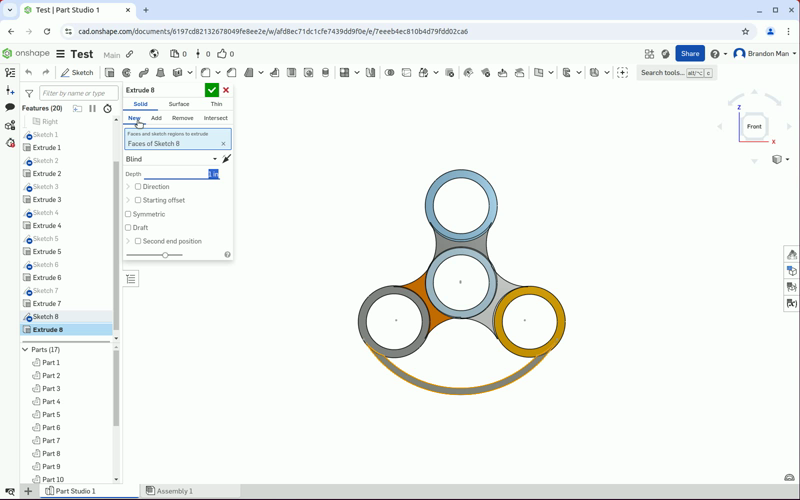
text(3.129)
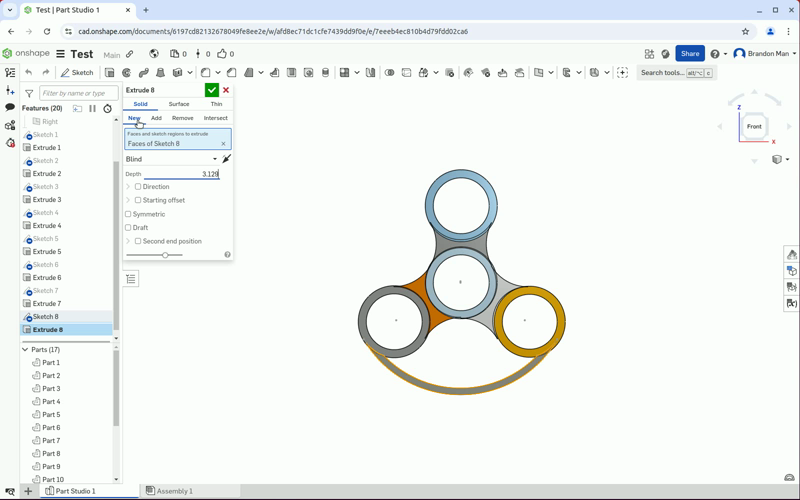
key(enter)
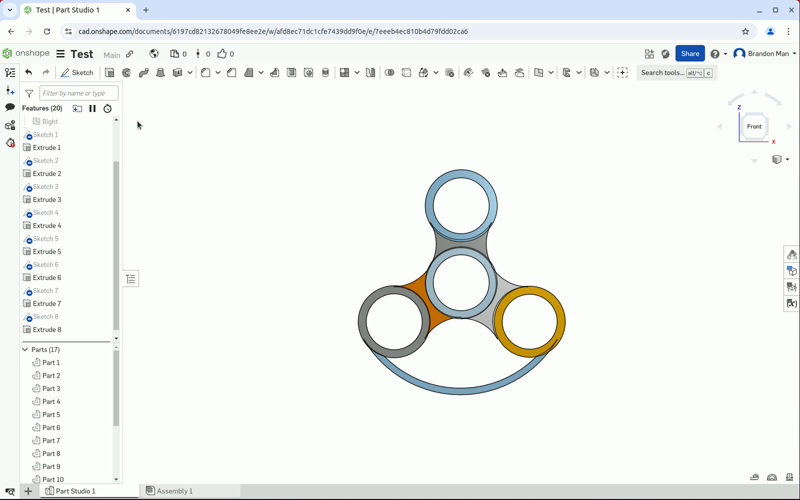
key(shift+h)
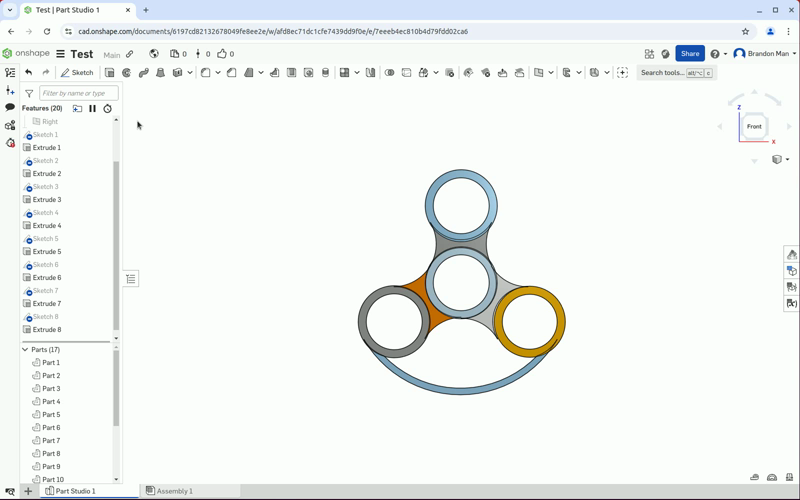
key(shift+h)
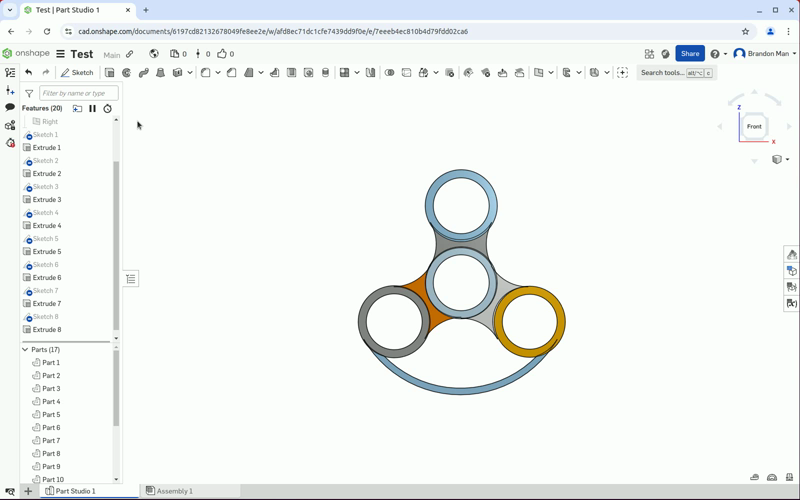
mouse_move(69, 137)
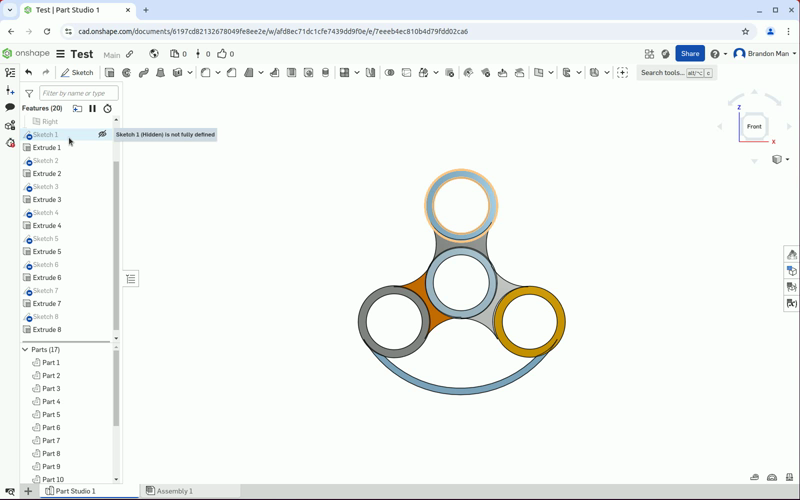
click(69, 137)
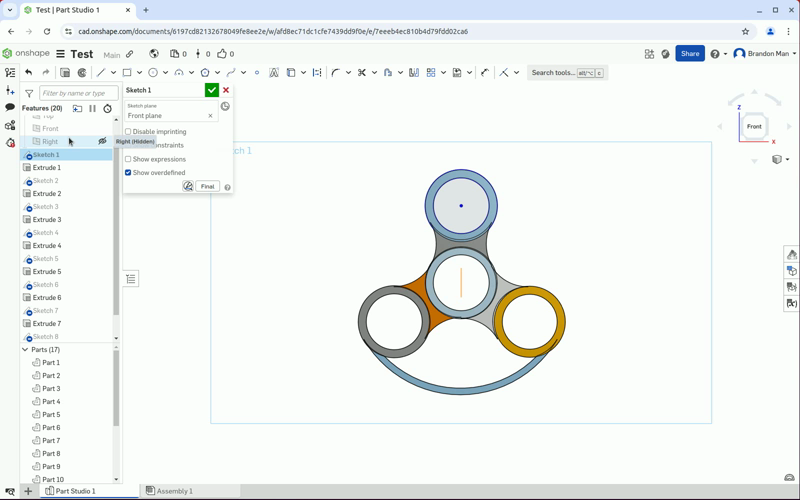
mouse_move(229, 92)
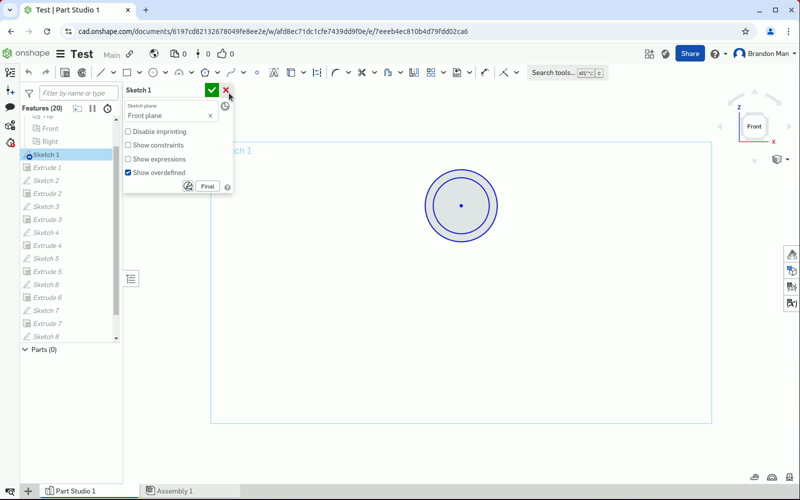
click(229, 92)
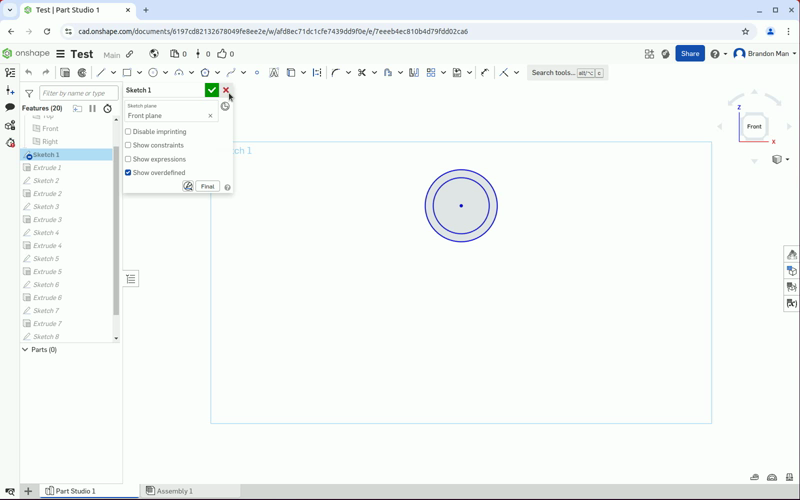
key(shift+s)
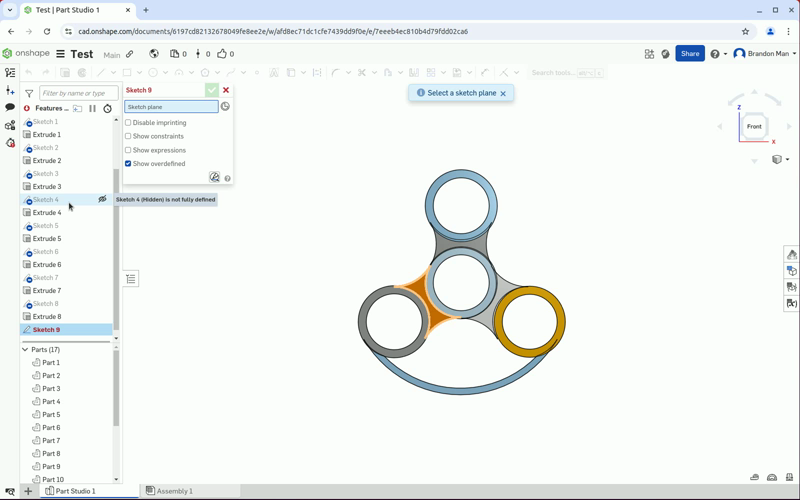
scroll(3)
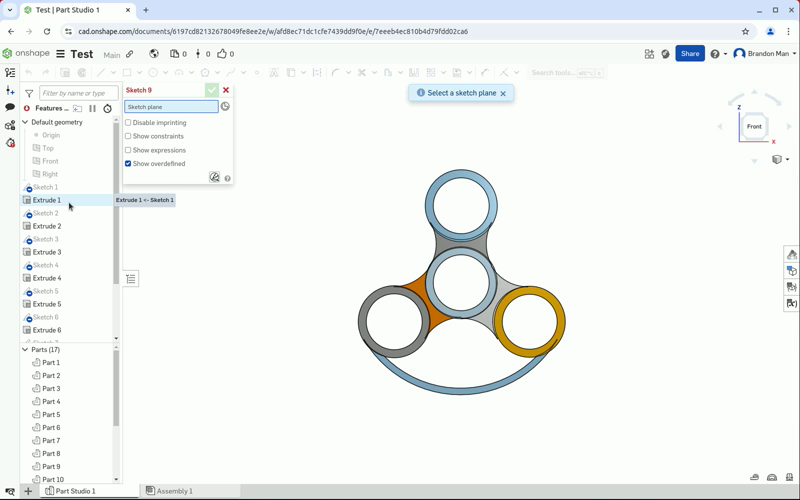
mouse_move(69, 163)
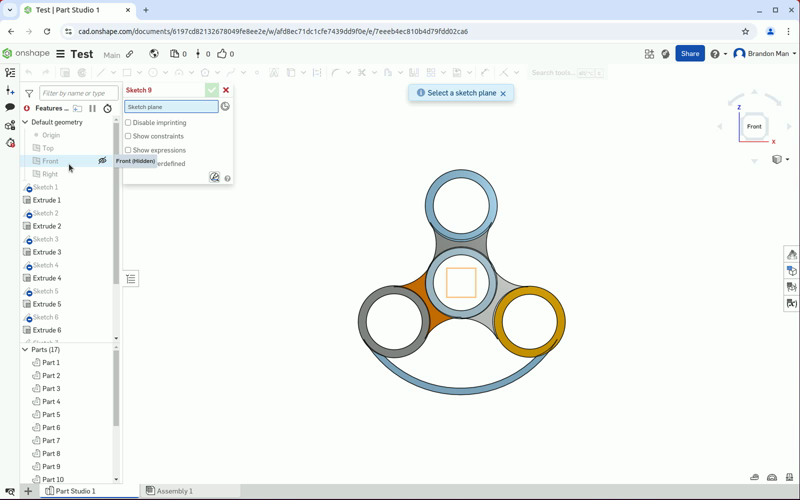
click(69, 163)
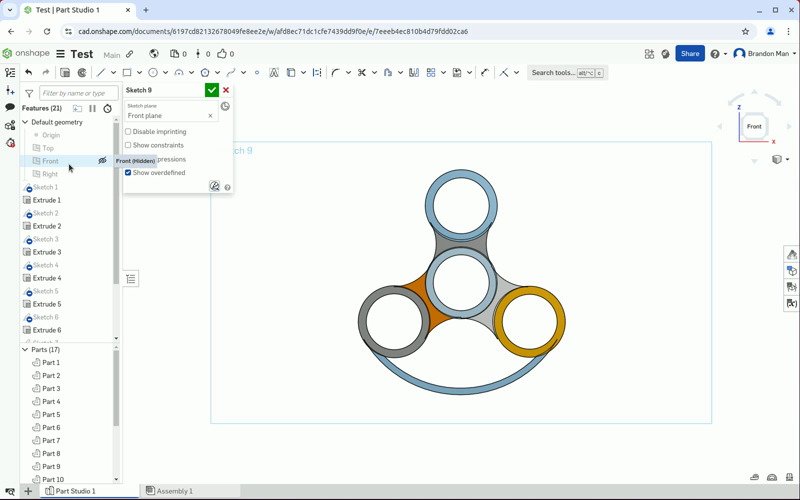
mouse_move(69, 352)
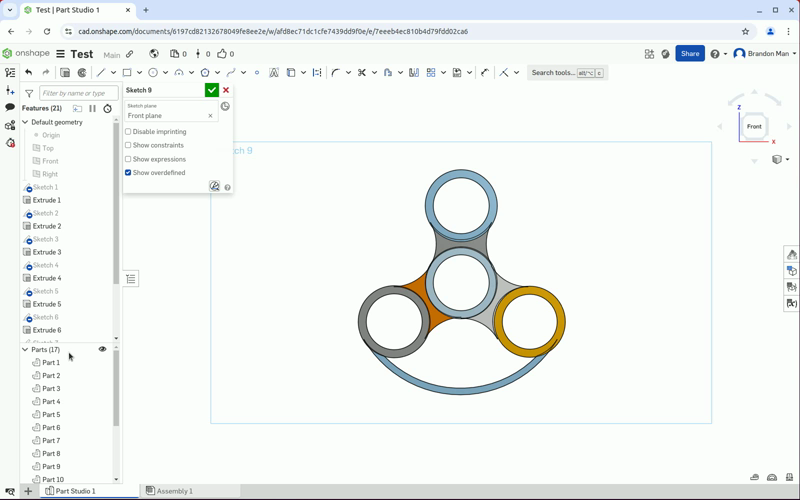
key(y)
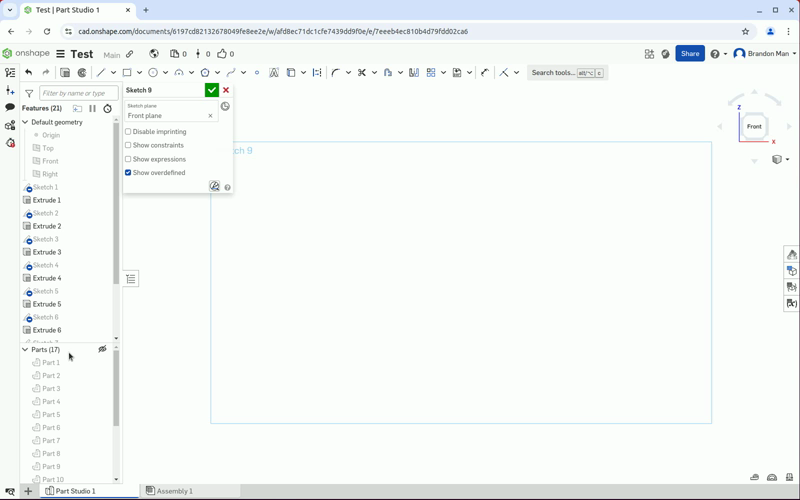
key(a)
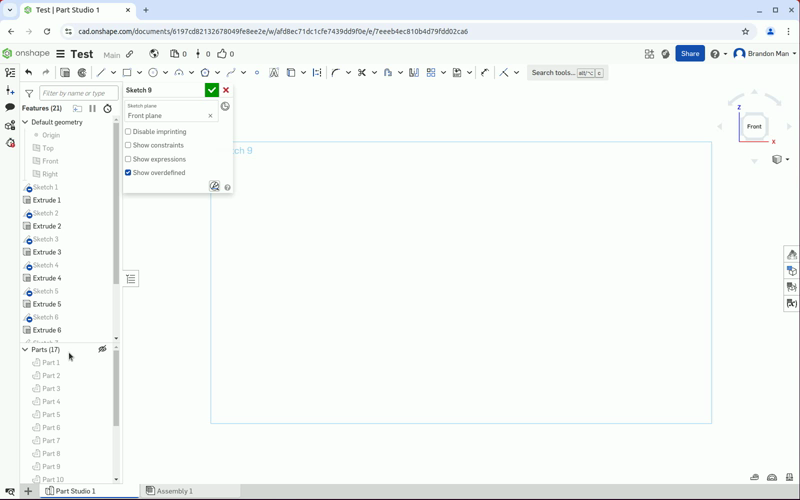
key_down(shift)
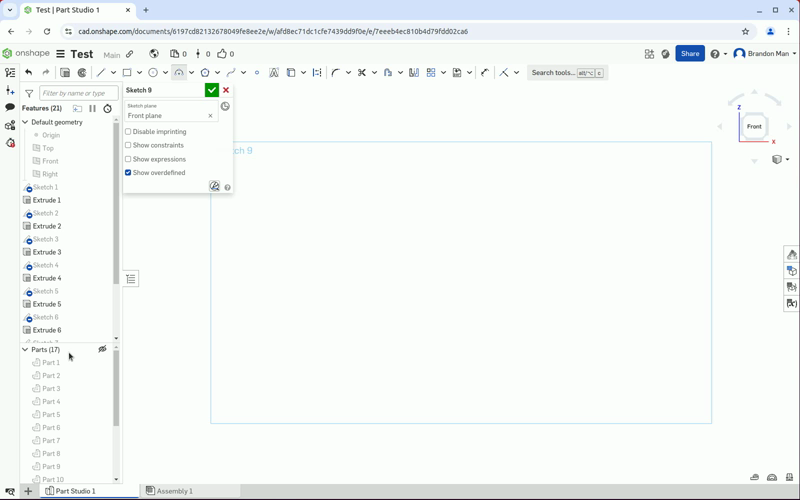
mouse_move(359, 312)
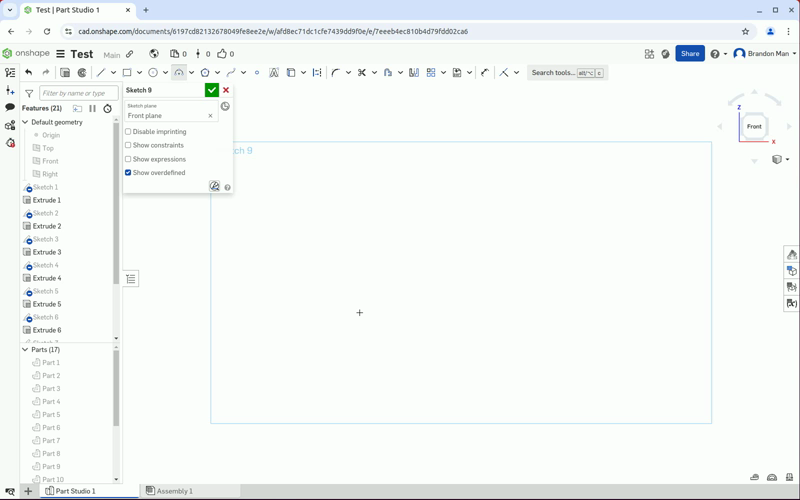
click(359, 312)
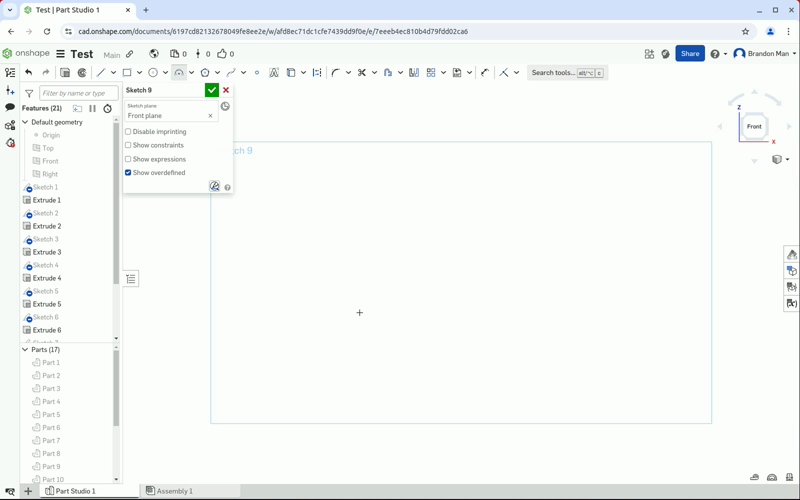
key_up(shift)
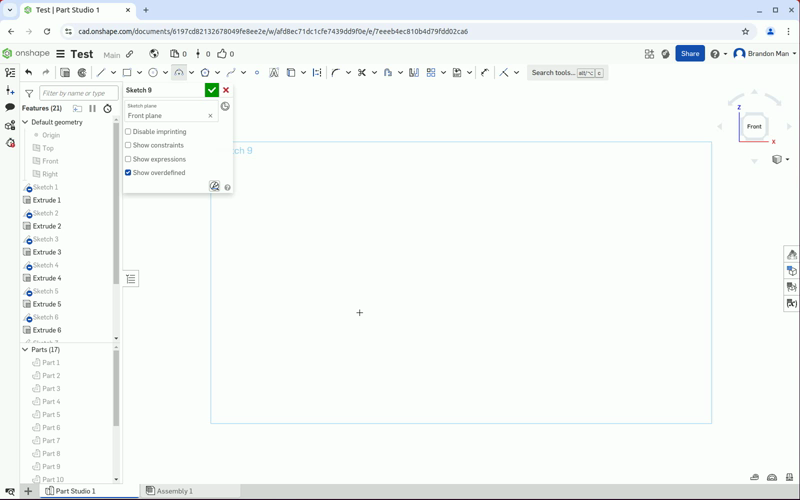
key_down(shift)
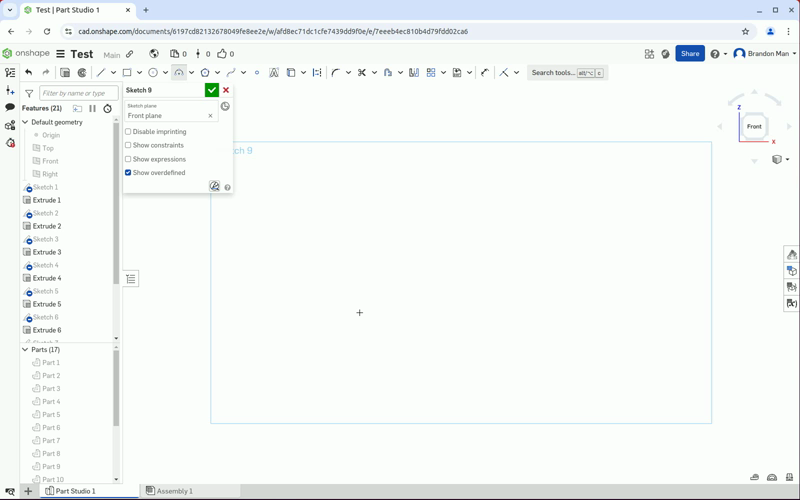
mouse_move(362, 339)
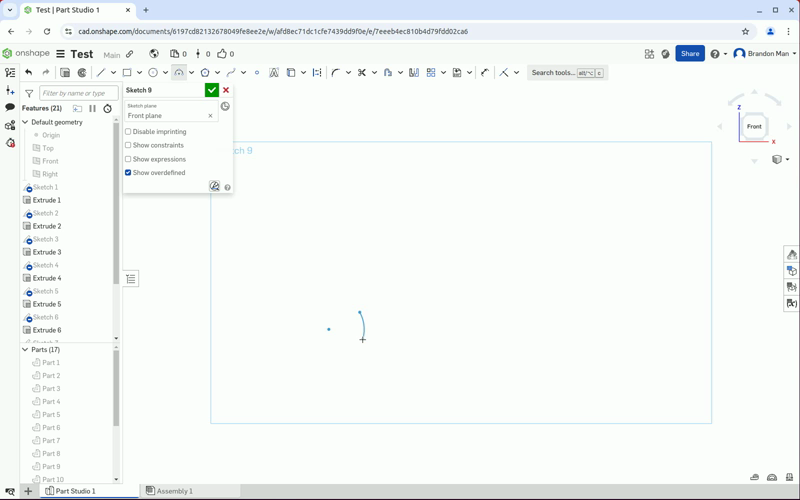
click(362, 339)
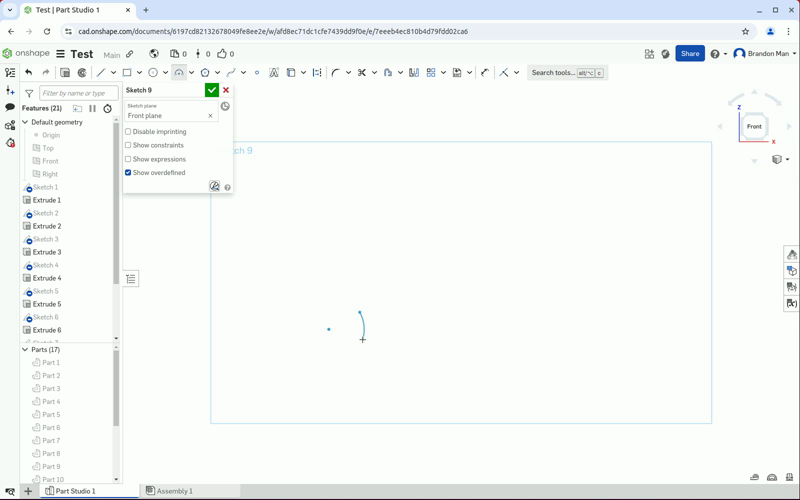
mouse_move(358, 325)
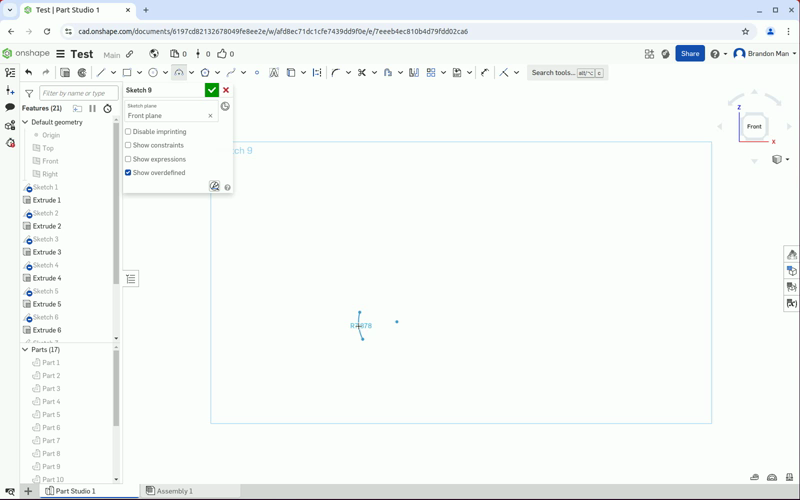
click(358, 325)
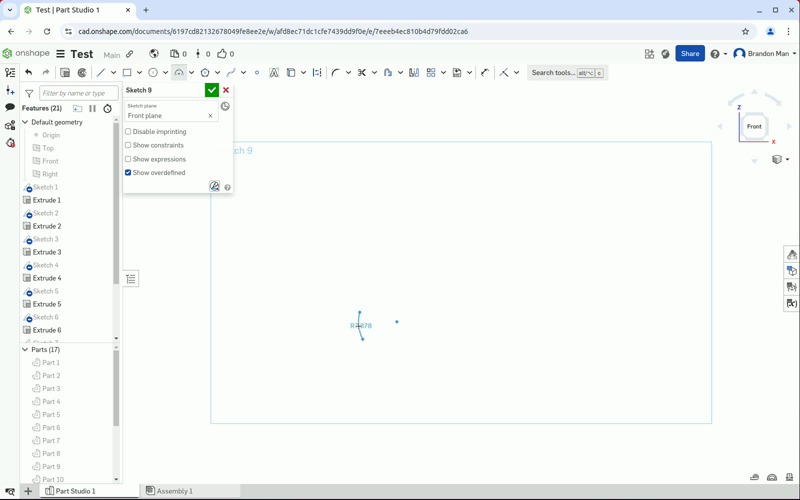
key_up(shift)
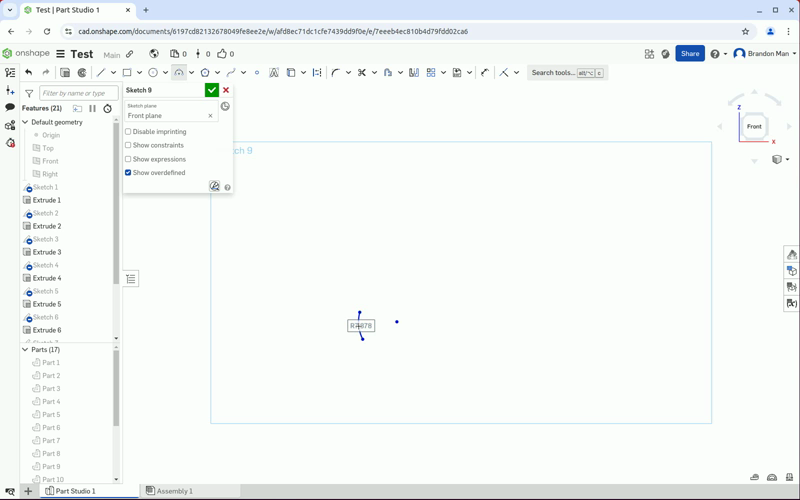
mouse_move(362, 339)
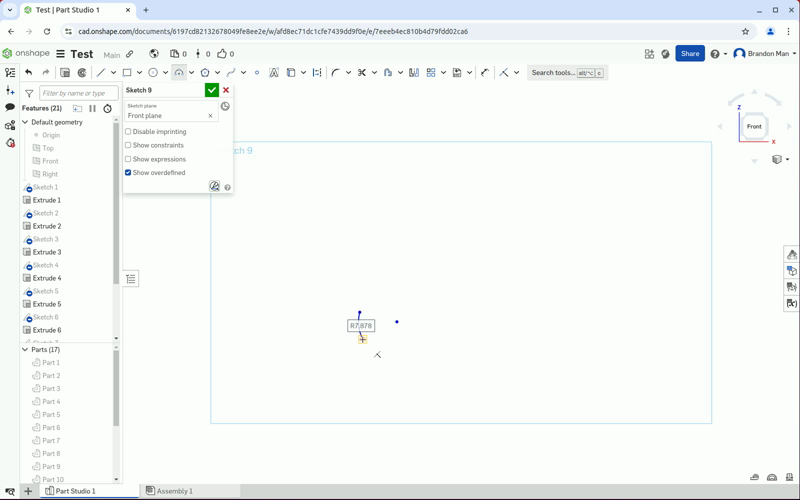
click(362, 339)
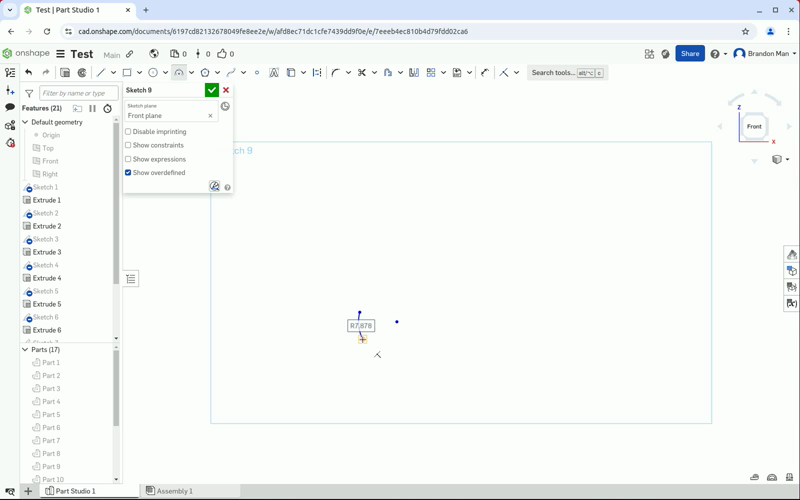
key_down(shift)
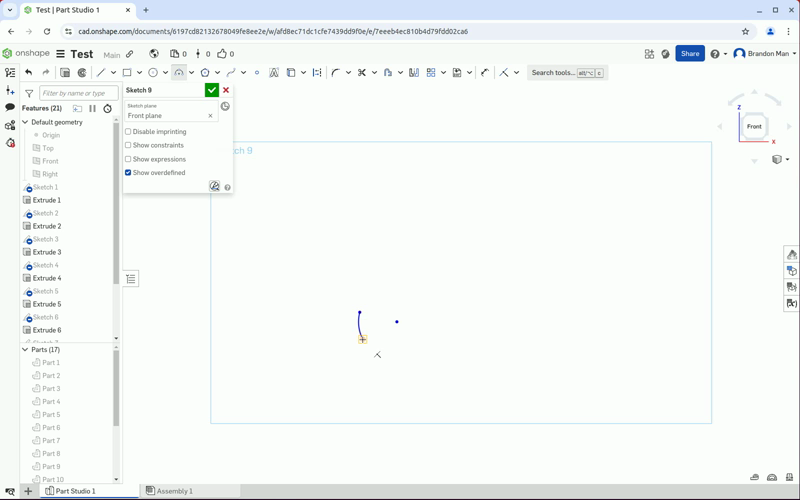
mouse_move(459, 170)
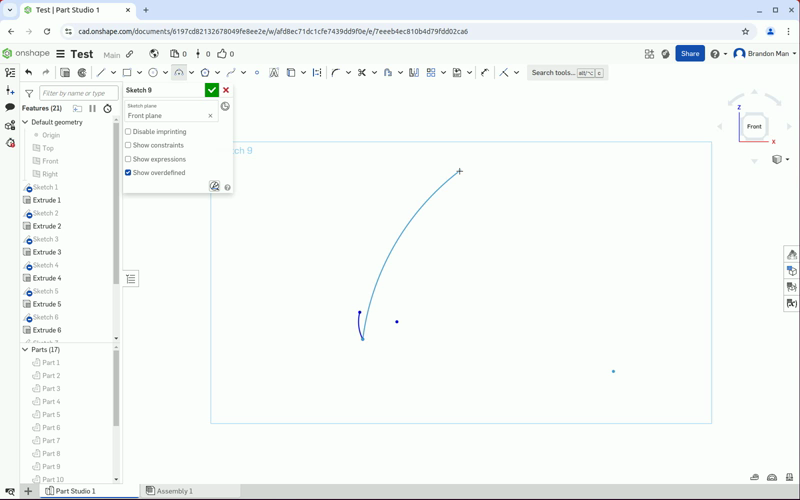
click(459, 170)
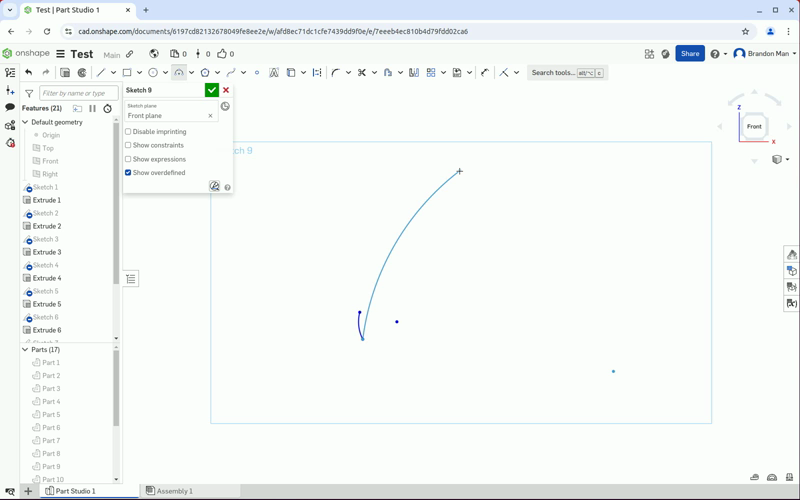
mouse_move(362, 227)
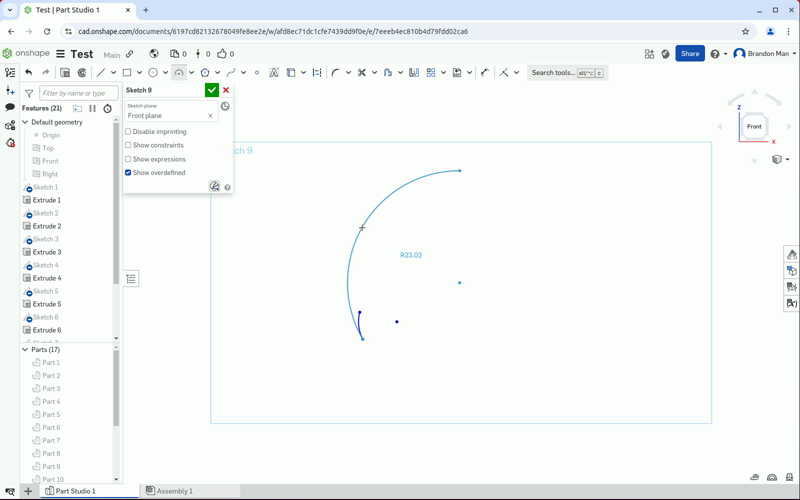
click(362, 227)
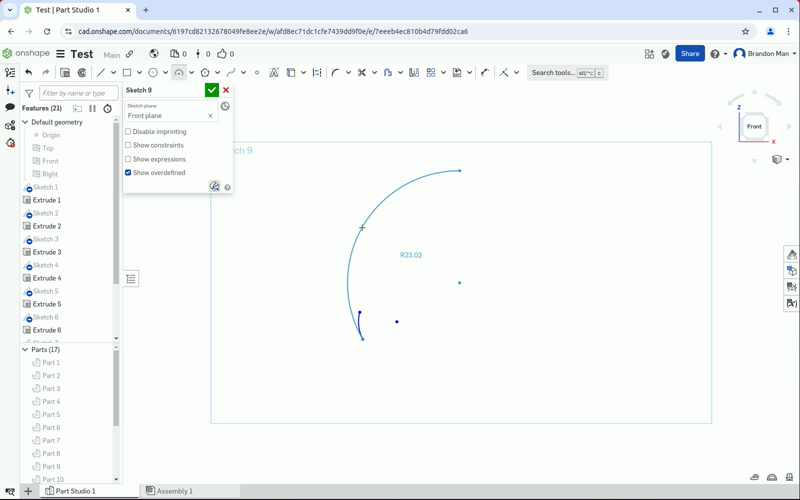
key_up(shift)
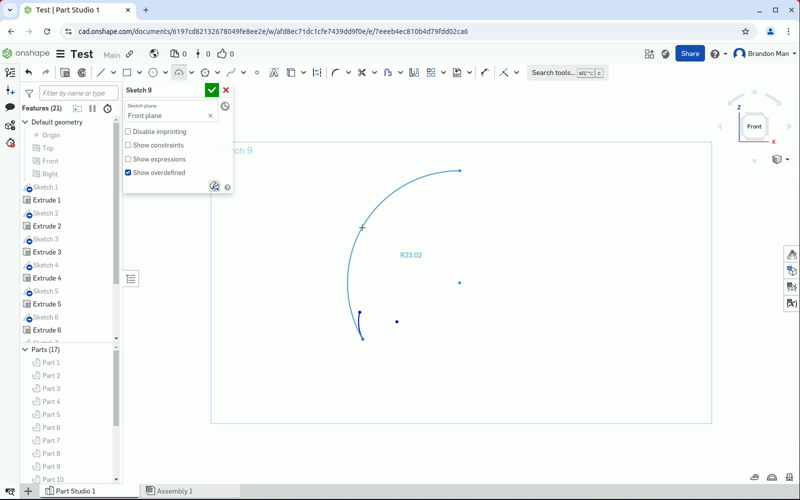
mouse_move(459, 170)
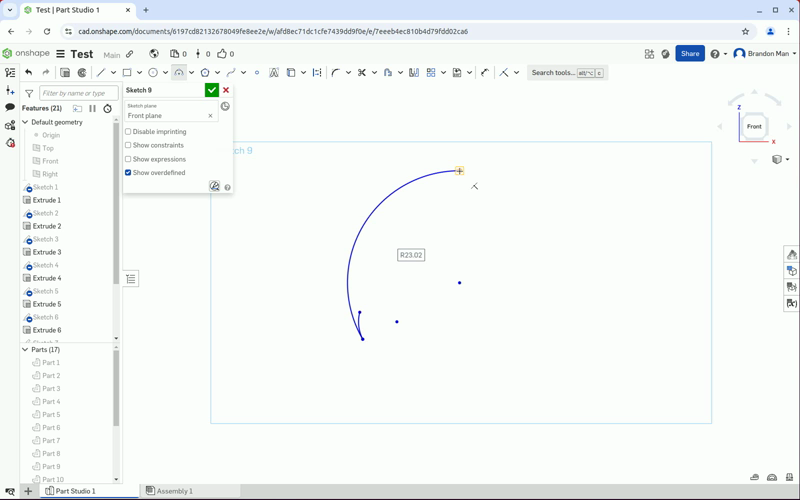
click(459, 170)
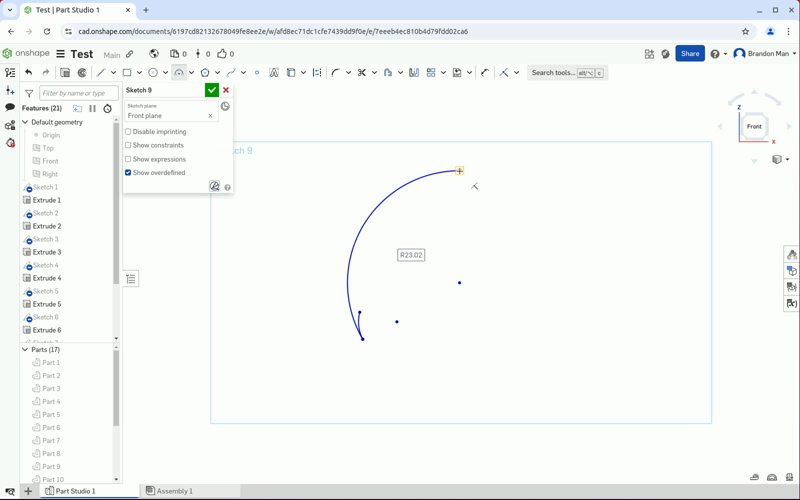
key_down(shift)
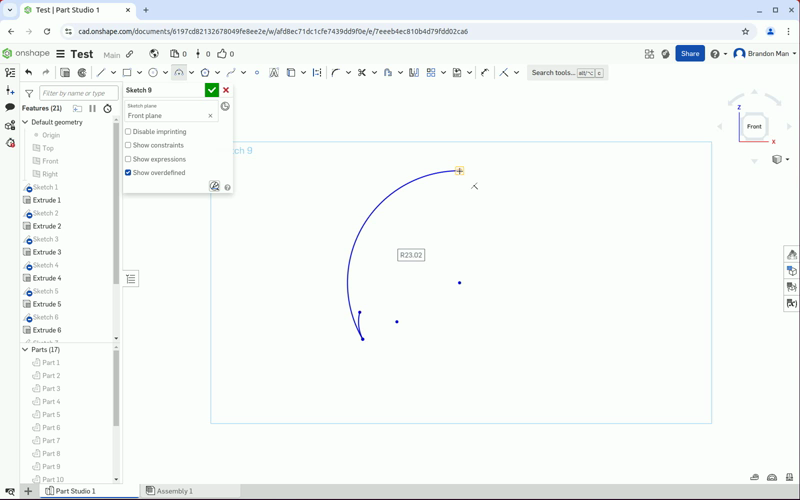
mouse_move(435, 181)
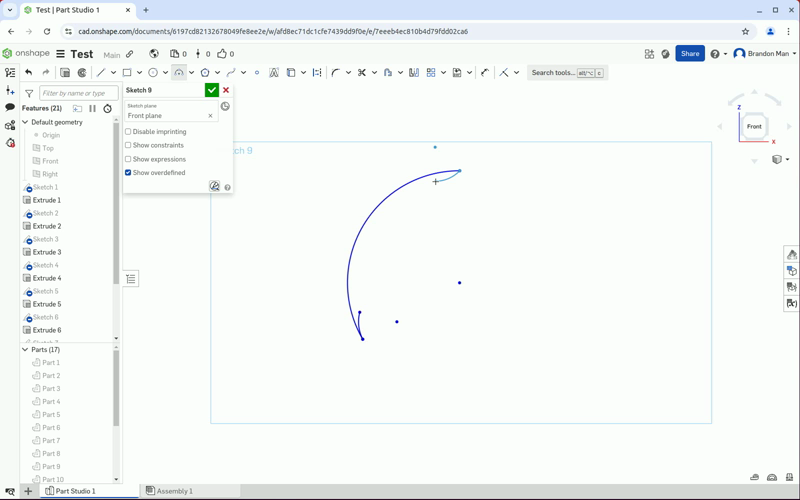
click(435, 181)
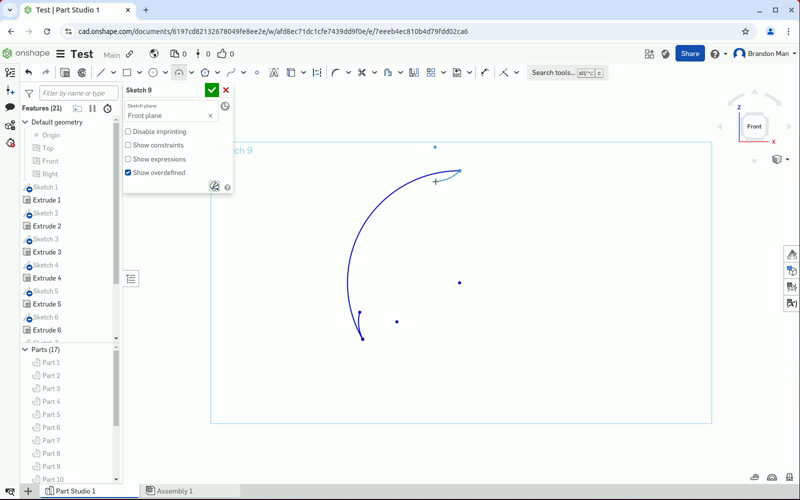
mouse_move(446, 173)
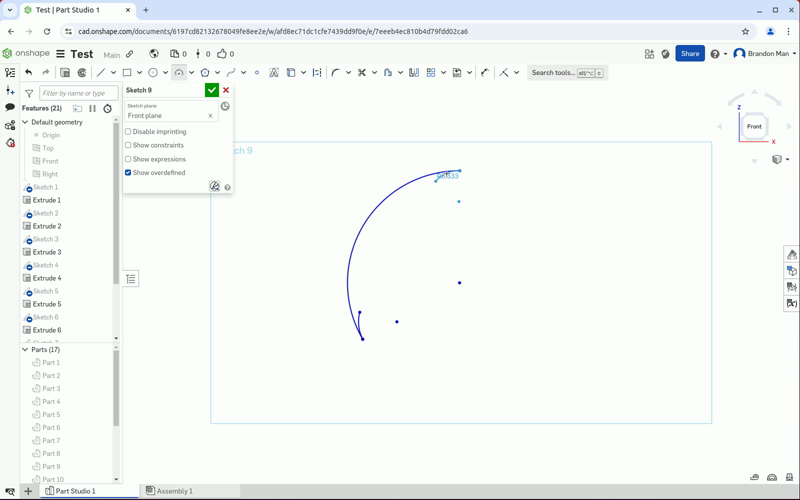
click(446, 173)
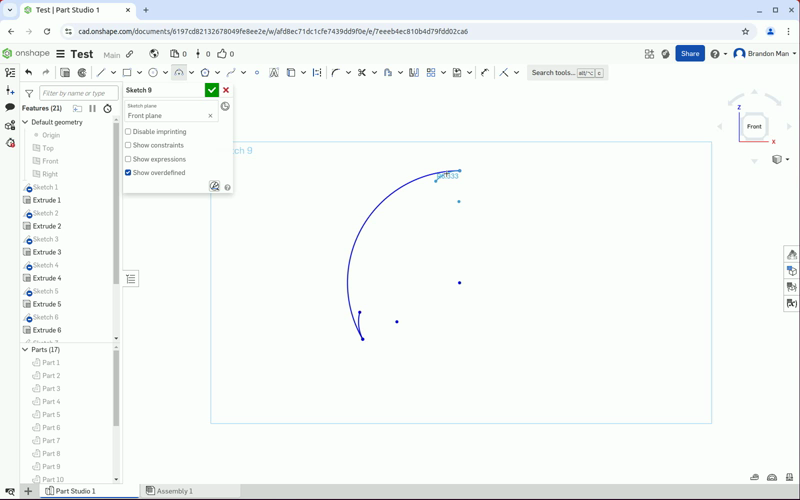
key_up(shift)
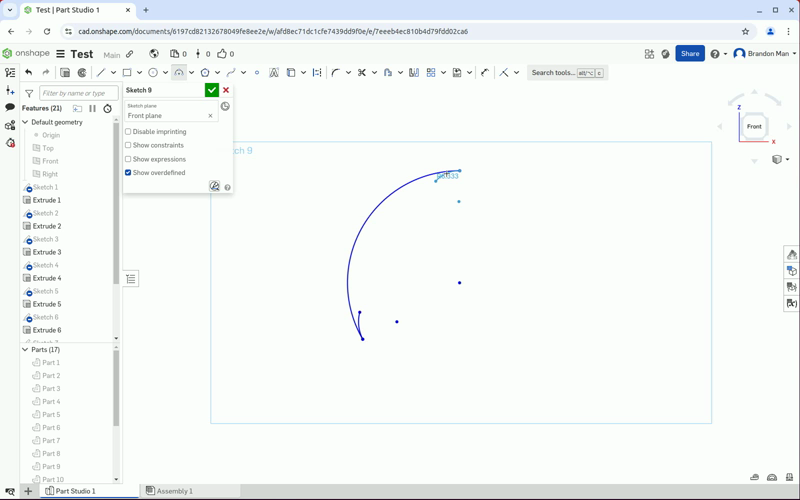
mouse_move(435, 181)
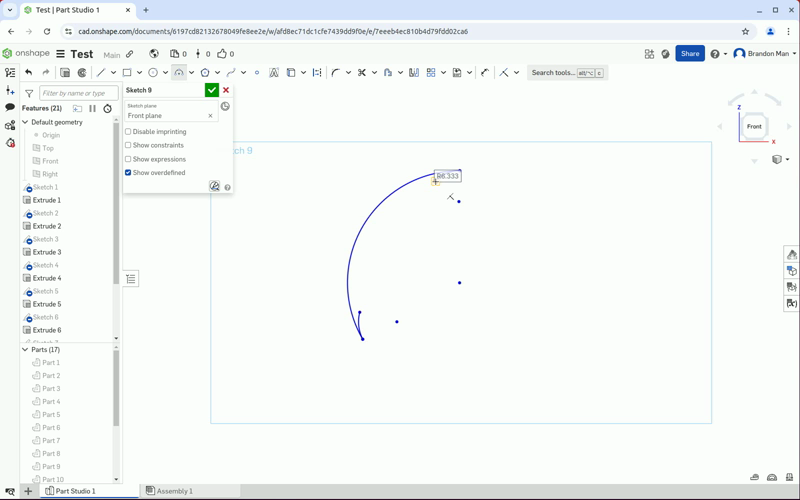
click(435, 181)
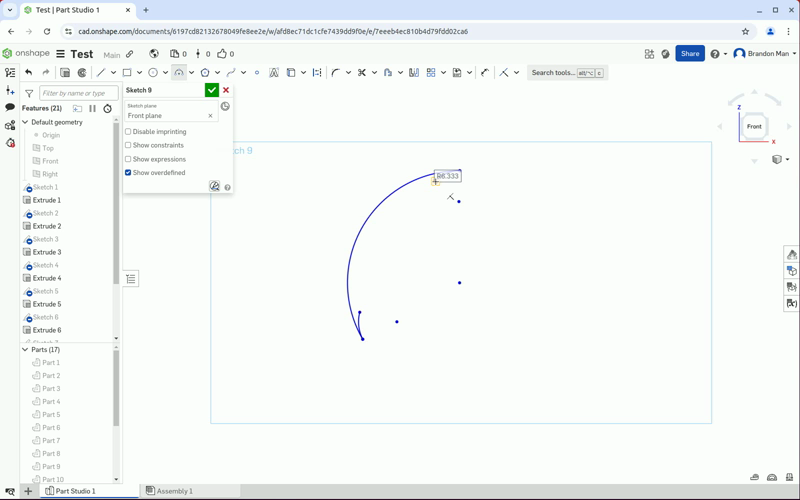
mouse_move(359, 312)
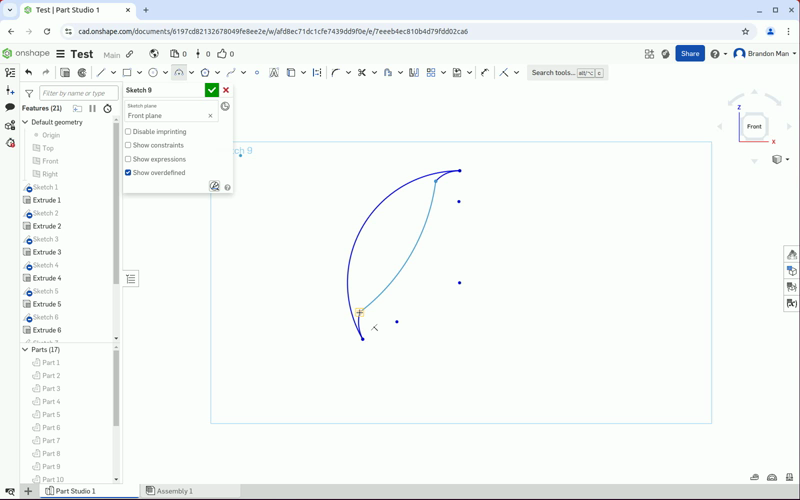
click(359, 312)
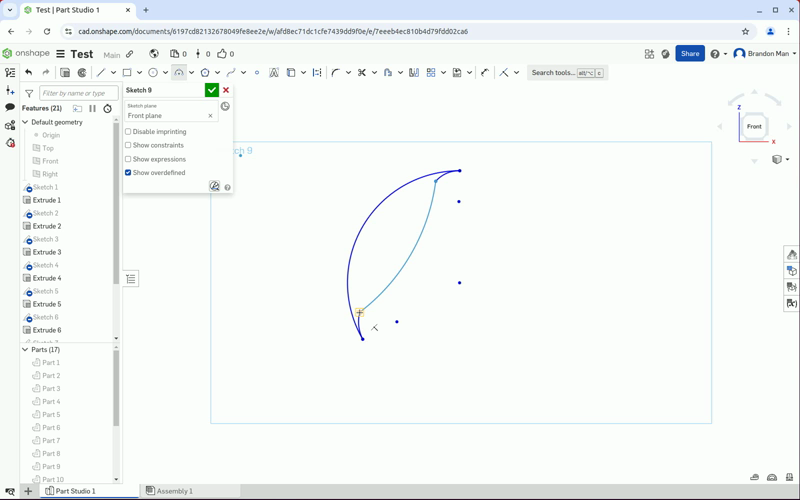
key_down(shift)
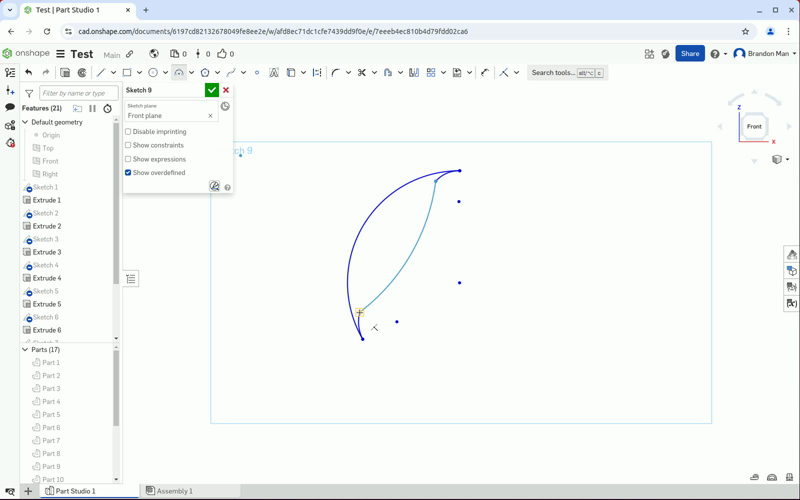
mouse_move(369, 230)
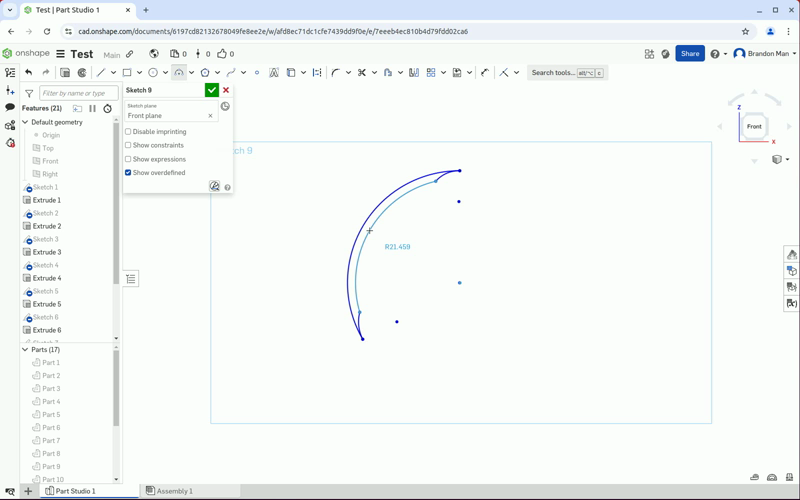
click(369, 230)
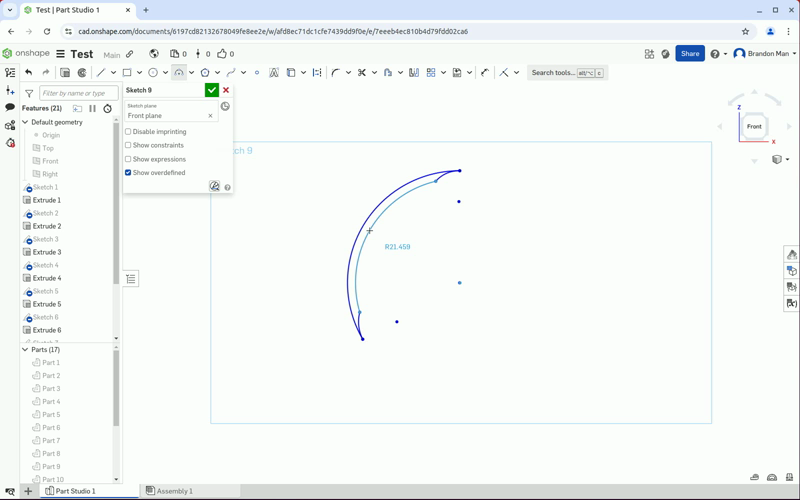
key_up(shift)
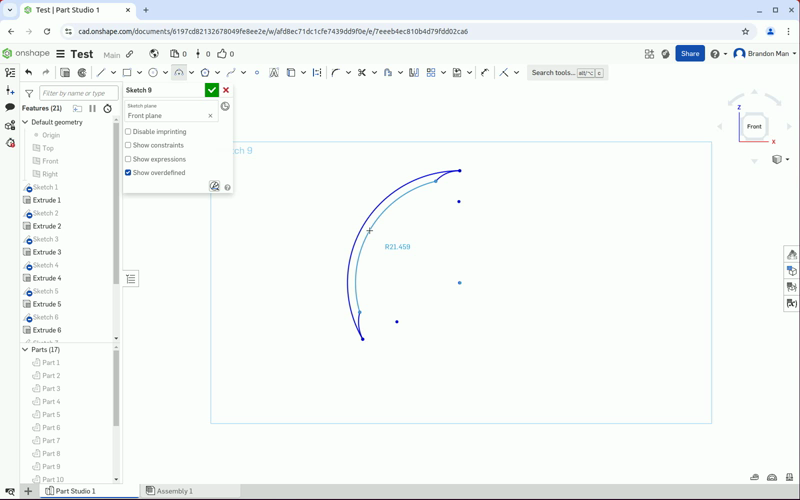
key(esc)
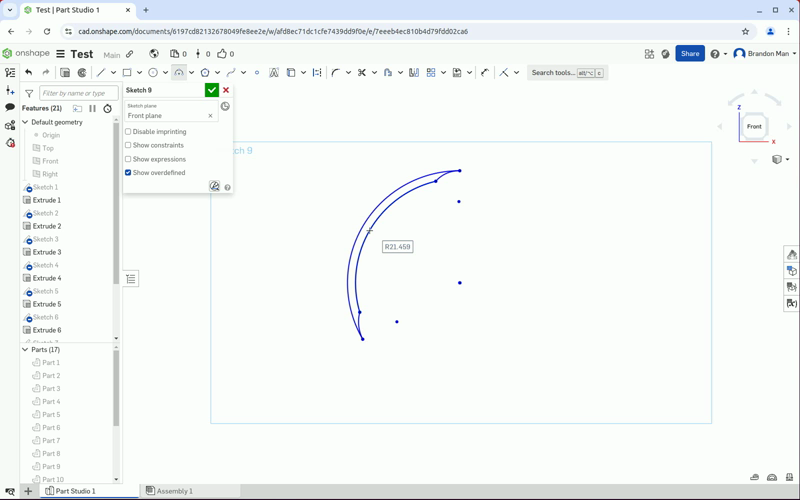
mouse_move(353, 270)
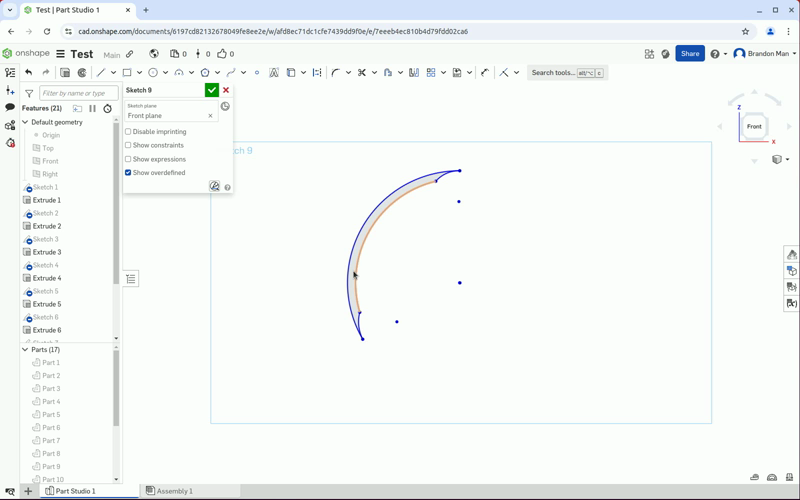
scroll(6)
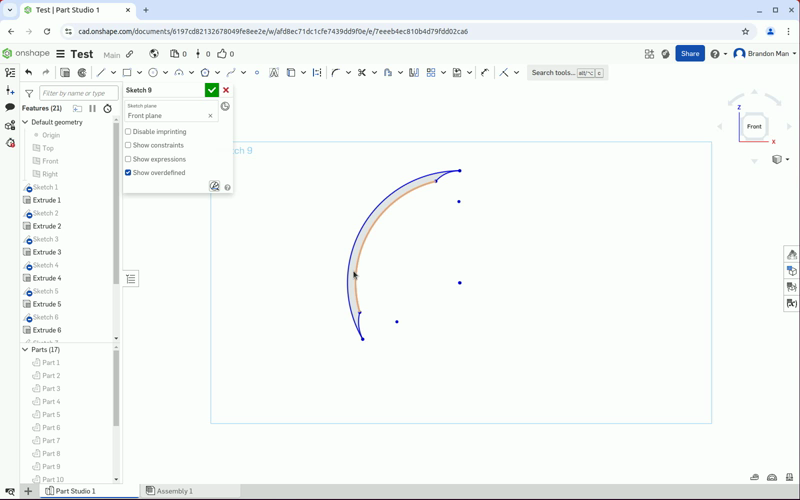
scroll(6)
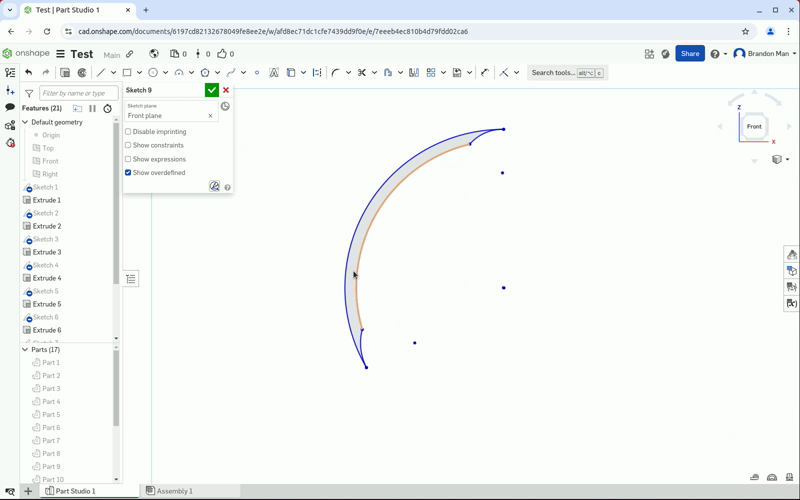
scroll(6)
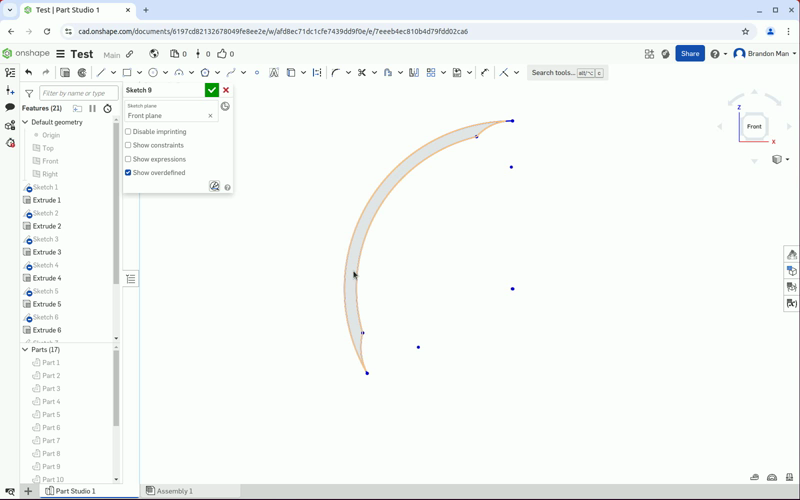
scroll(6)
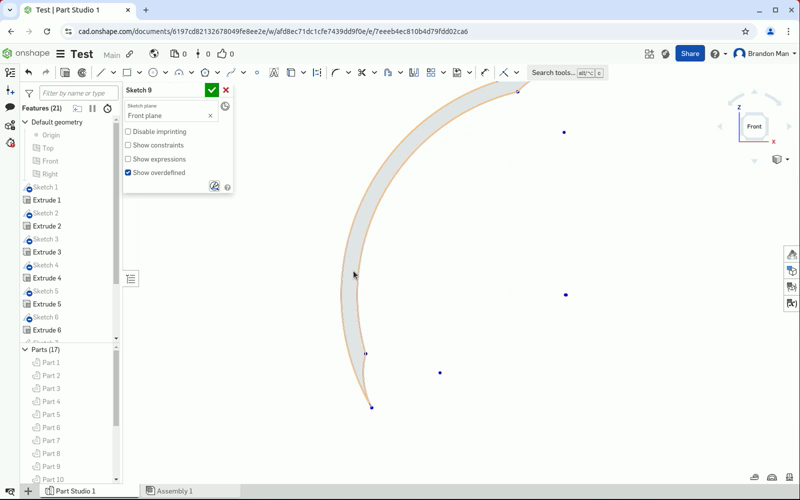
scroll(6)
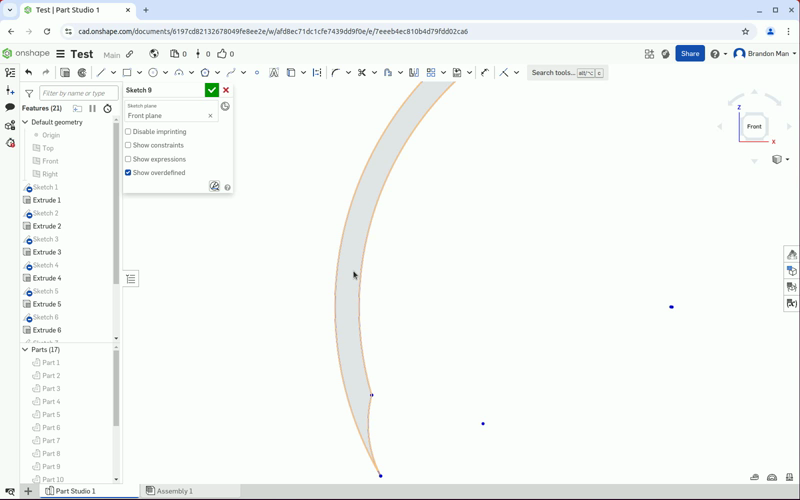
scroll(6)
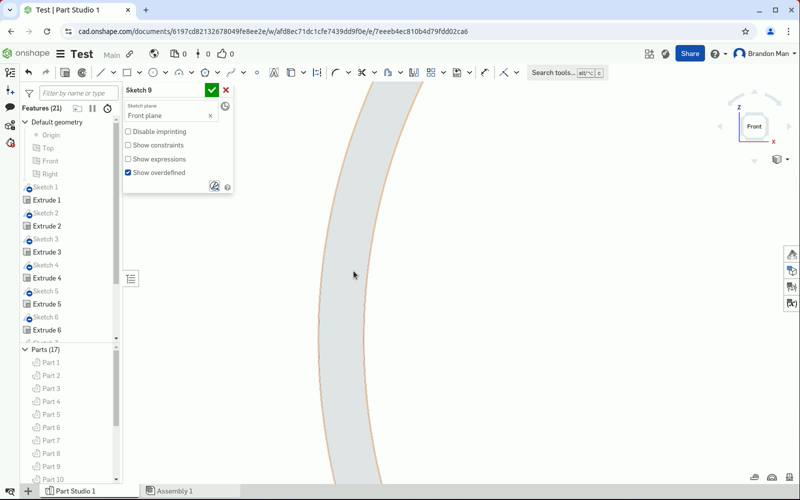
scroll(6)
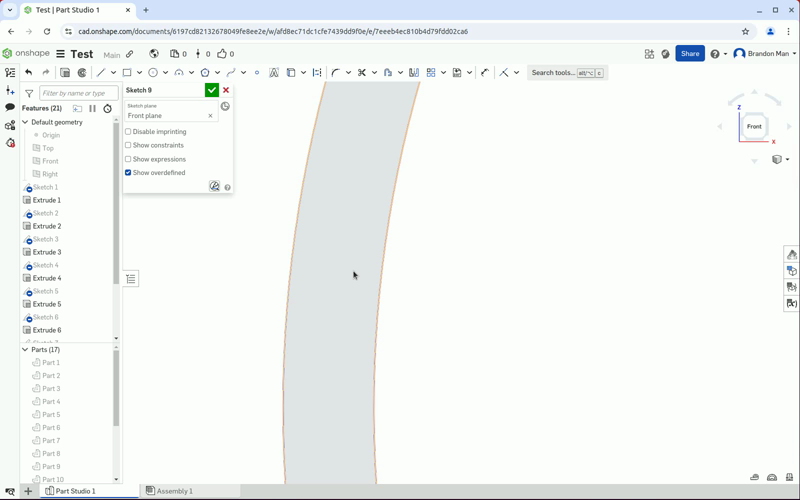
click(353, 270)
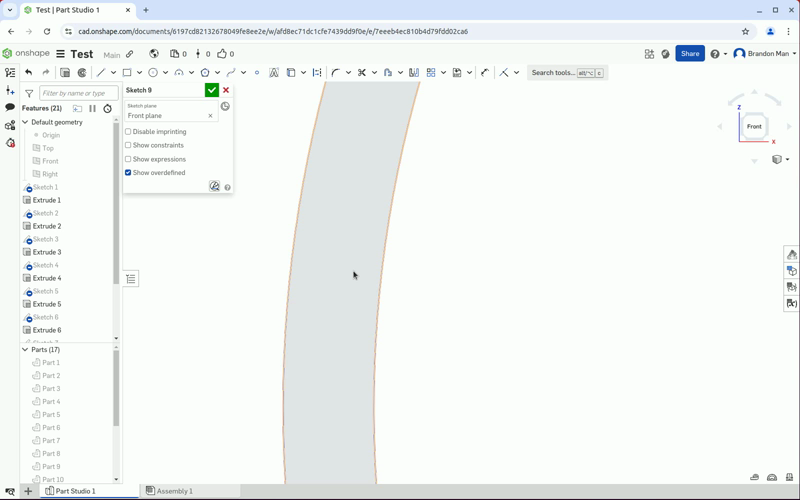
scroll(-6)
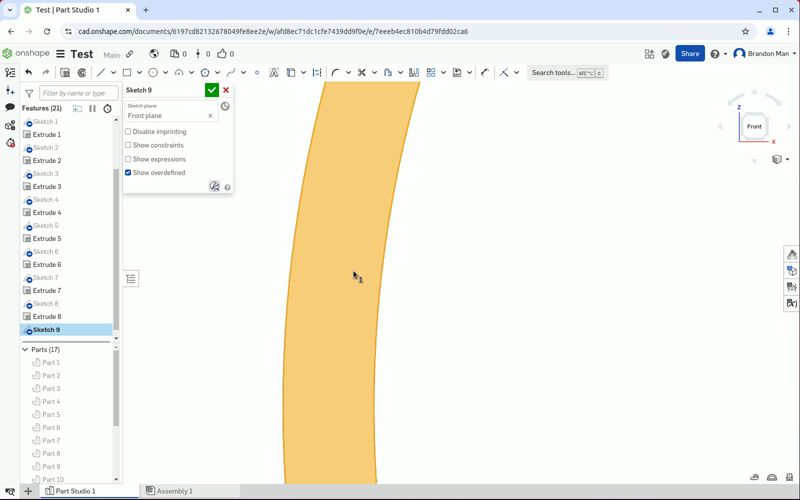
scroll(-6)
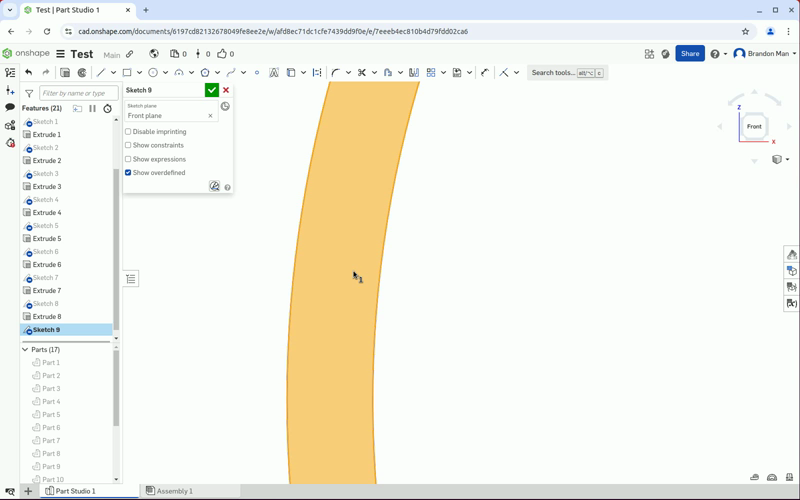
scroll(-6)
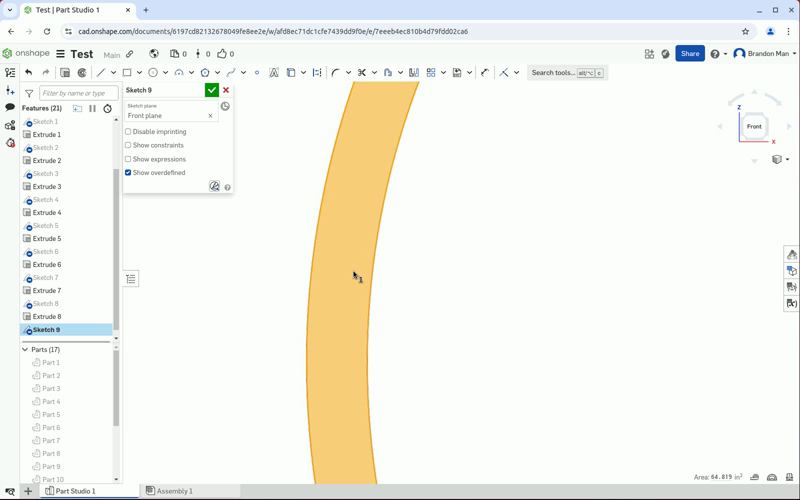
scroll(-6)
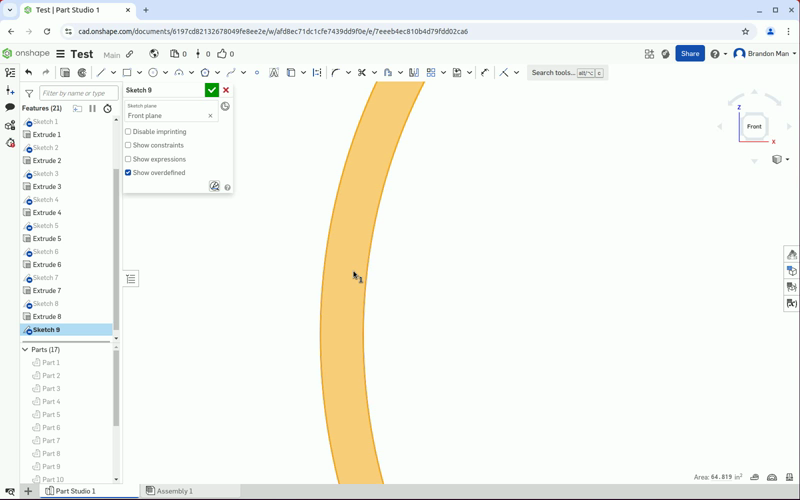
scroll(-6)
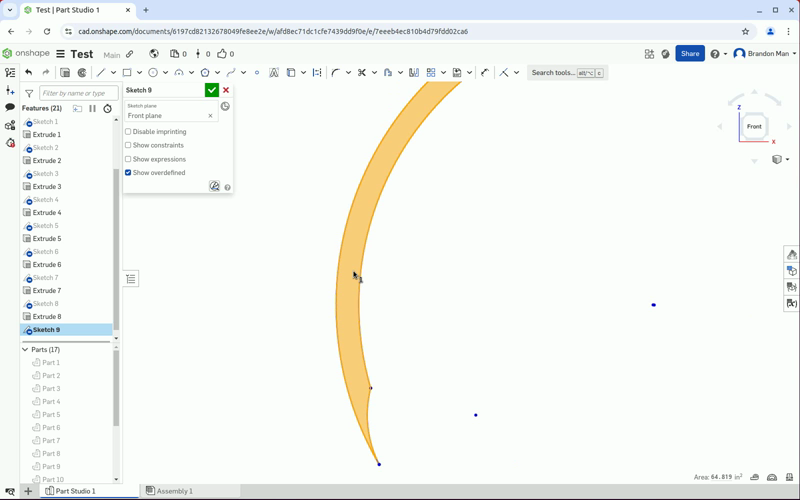
scroll(-6)
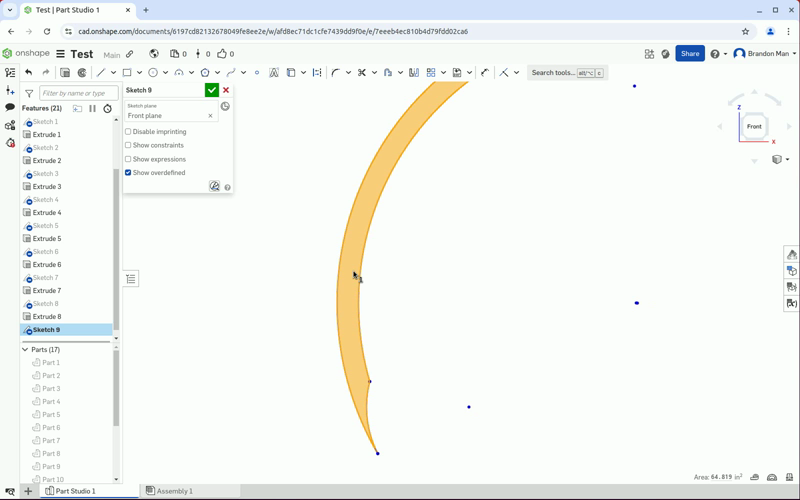
scroll(-6)
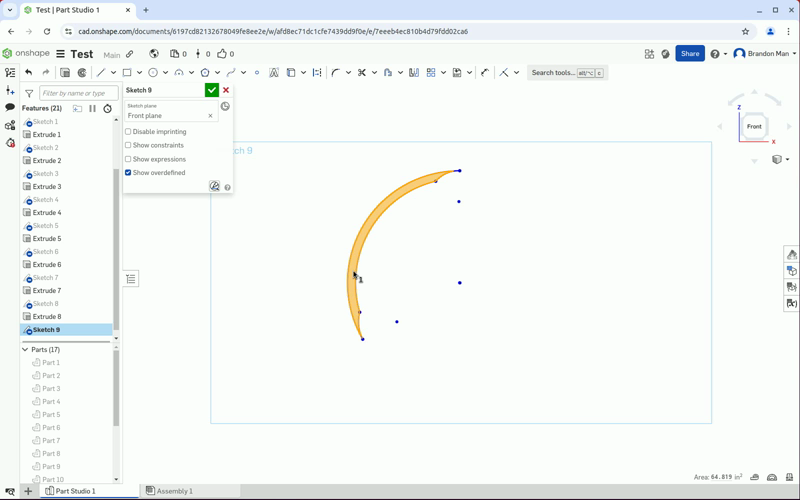
mouse_move(69, 352)
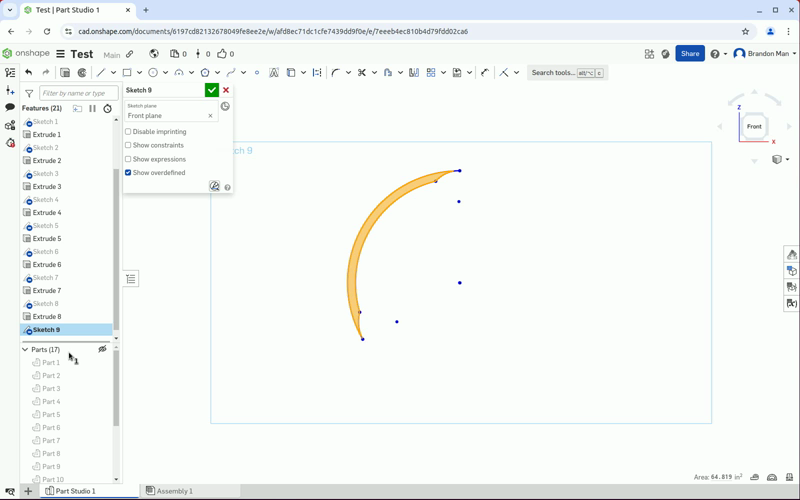
key(shift+y)
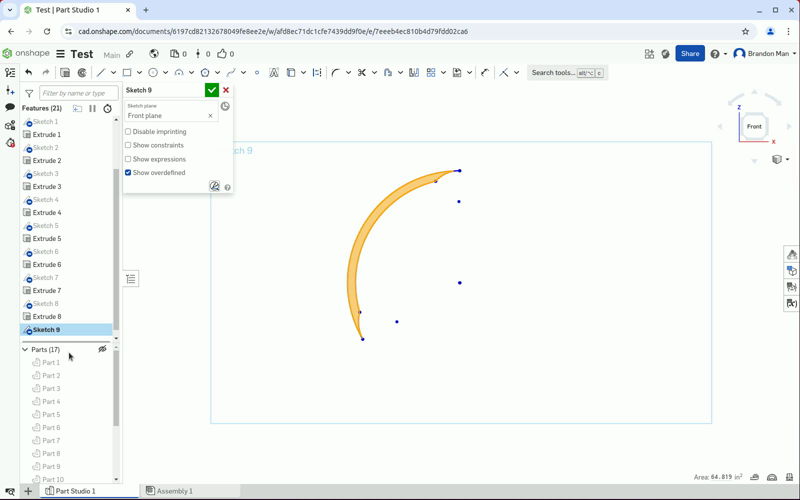
key(shift+e)
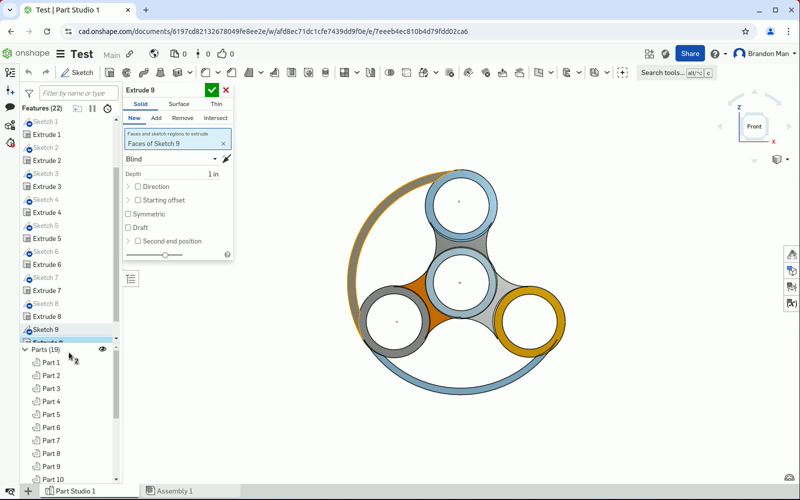
mouse_move(143, 106)
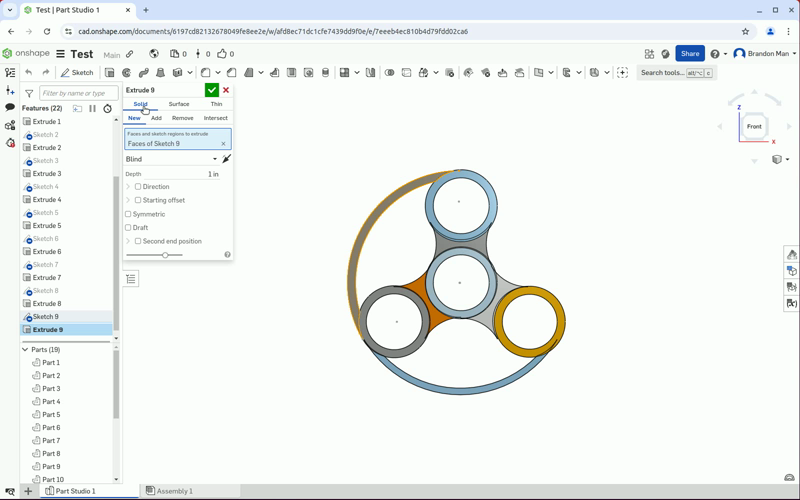
click(143, 106)
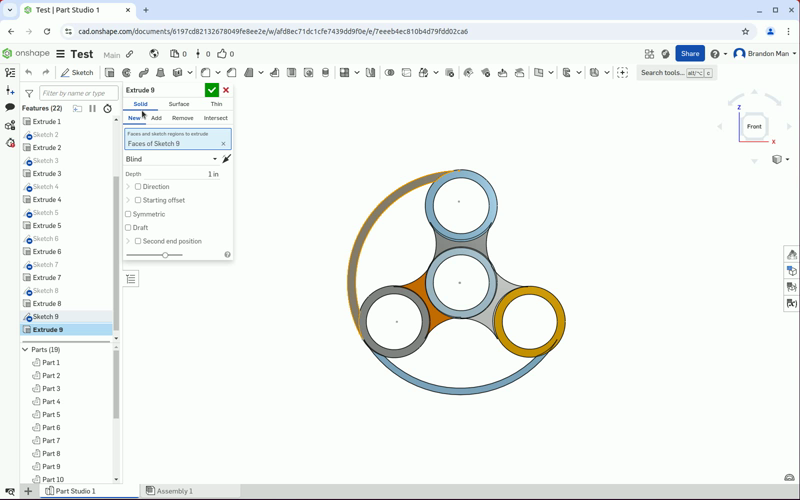
mouse_move(137, 120)
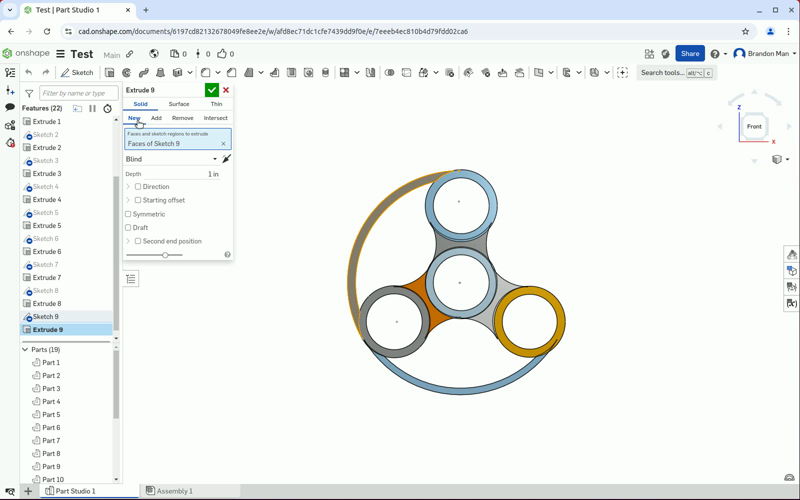
click(137, 120)
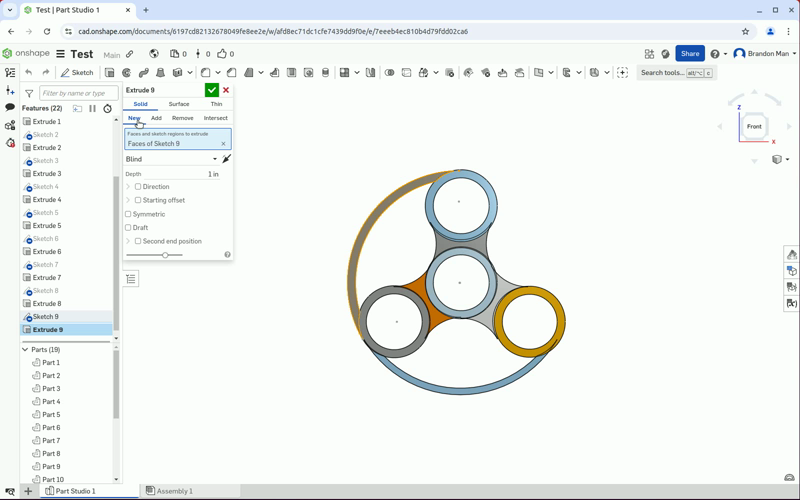
key(tab, 4)
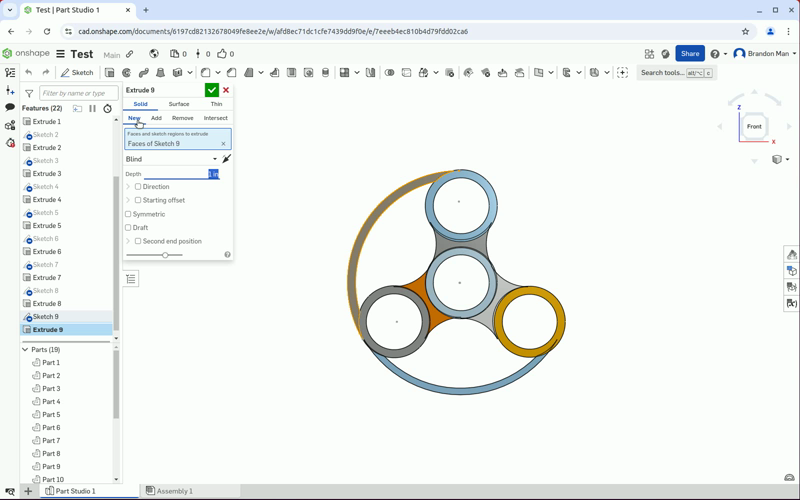
text(3.129)
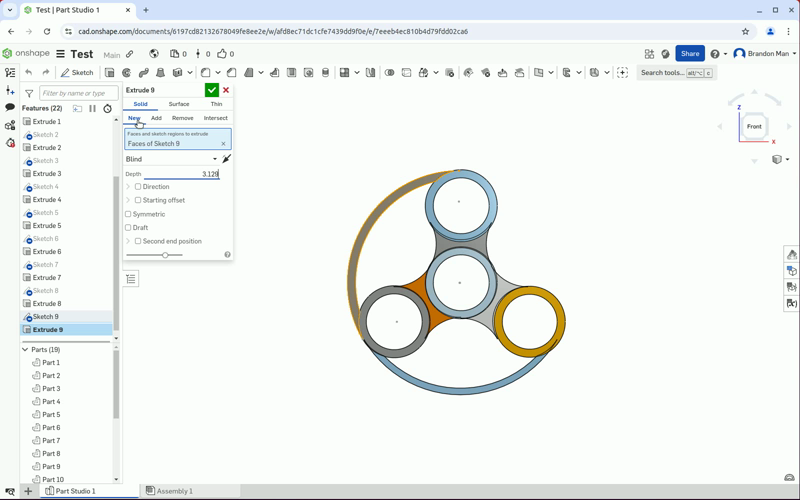
key(enter)
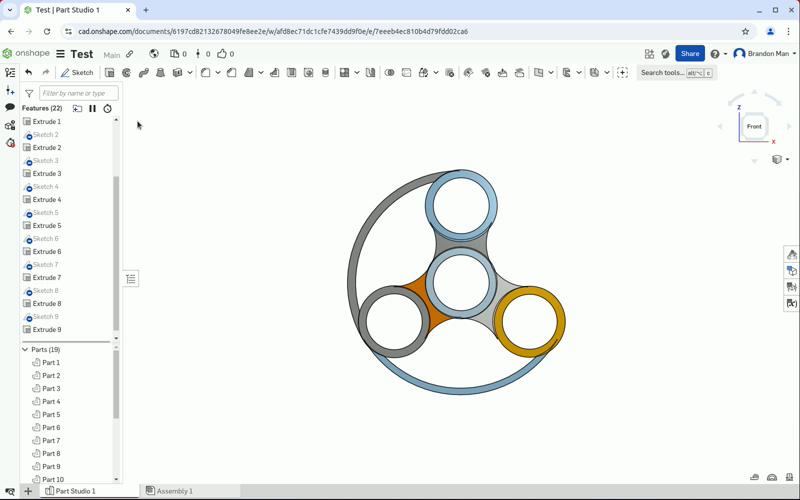
key(shift+h)
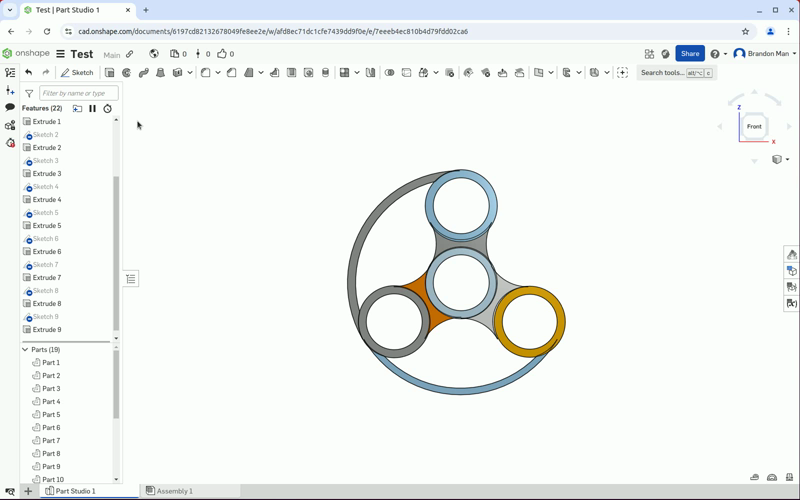
key(shift+h)
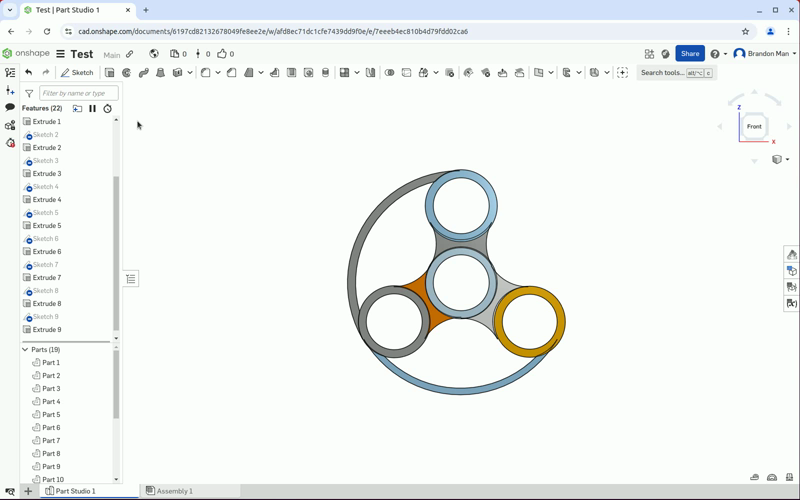
mouse_move(69, 111)
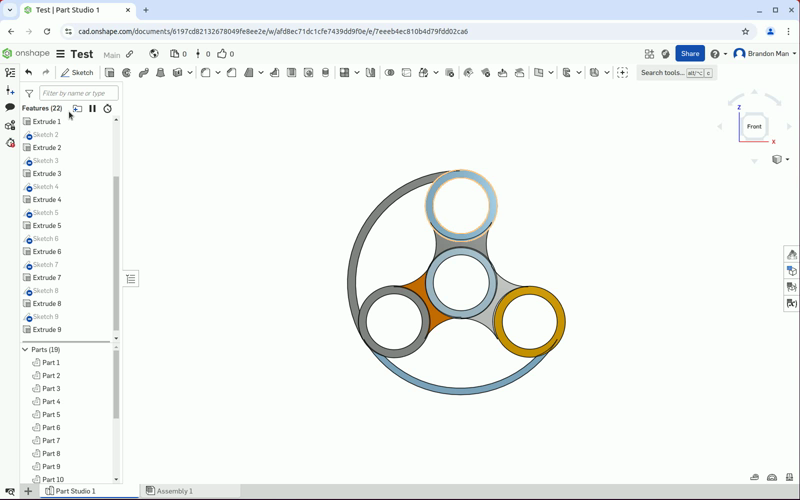
click(69, 111)
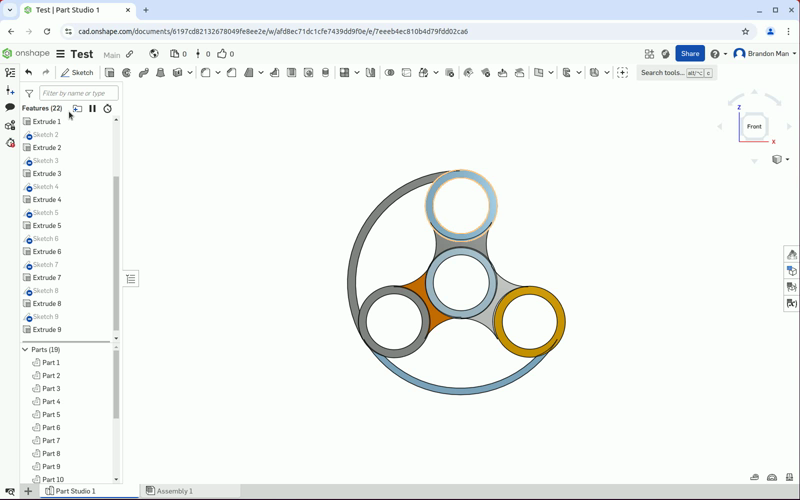
key(shift+s)
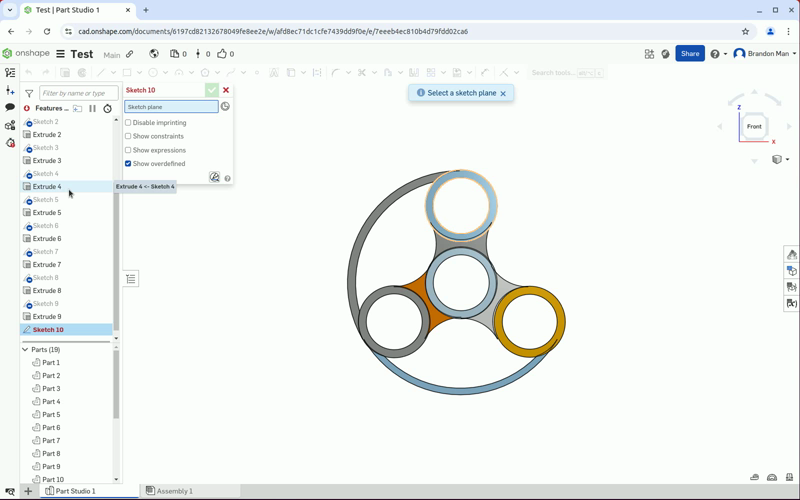
scroll(3)
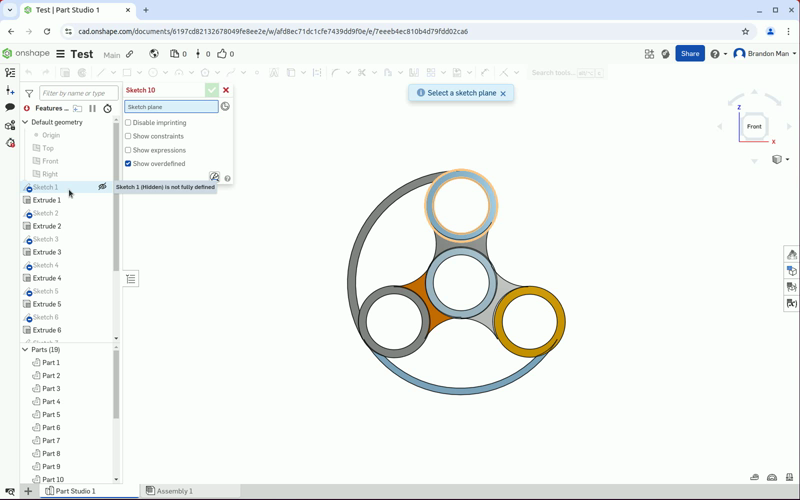
mouse_move(69, 163)
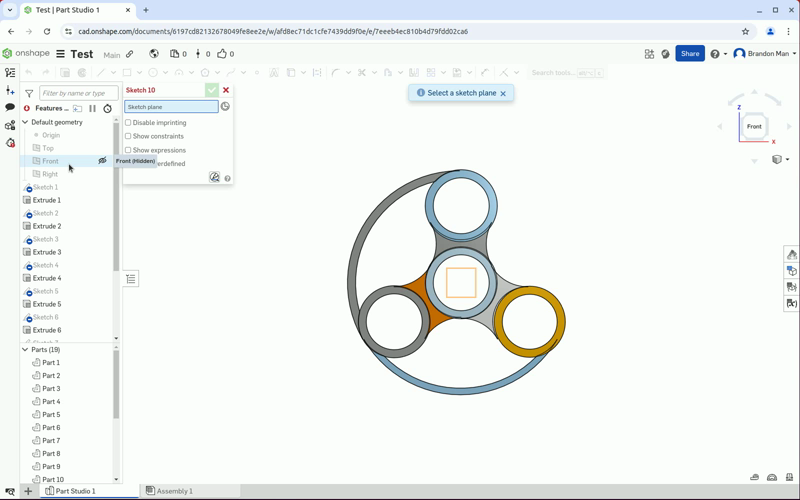
click(69, 163)
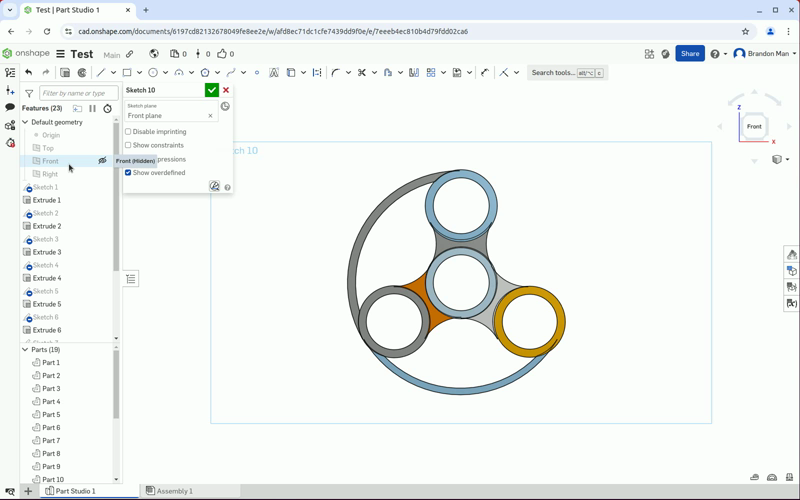
mouse_move(69, 352)
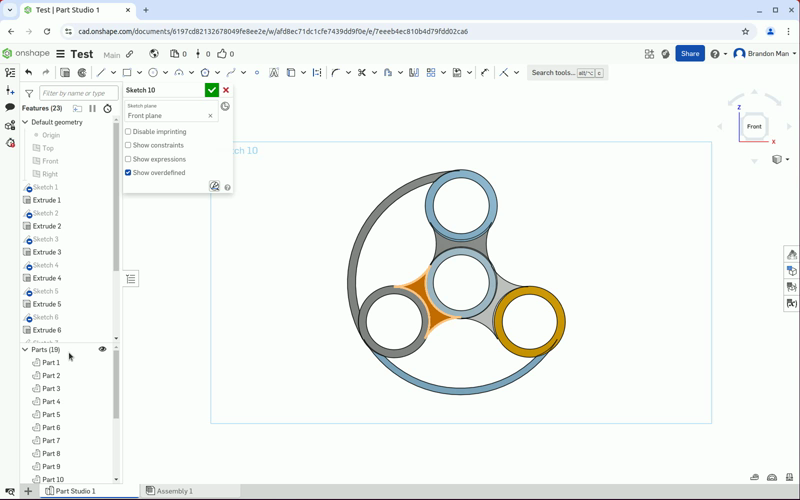
key(y)
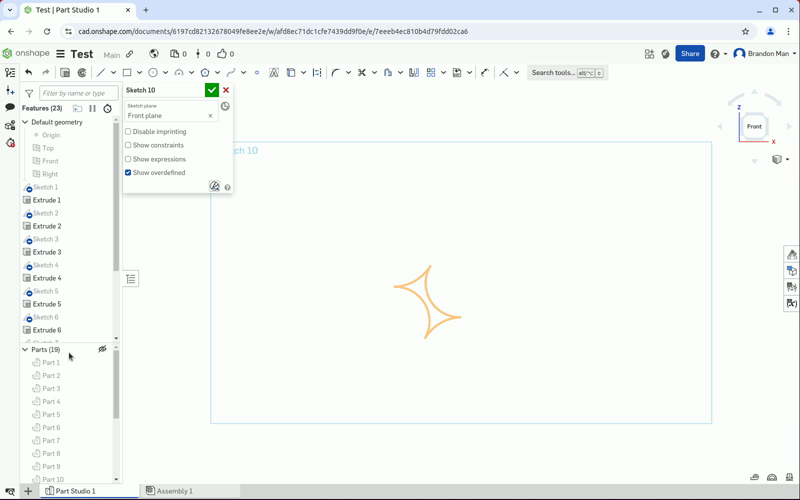
key(a)
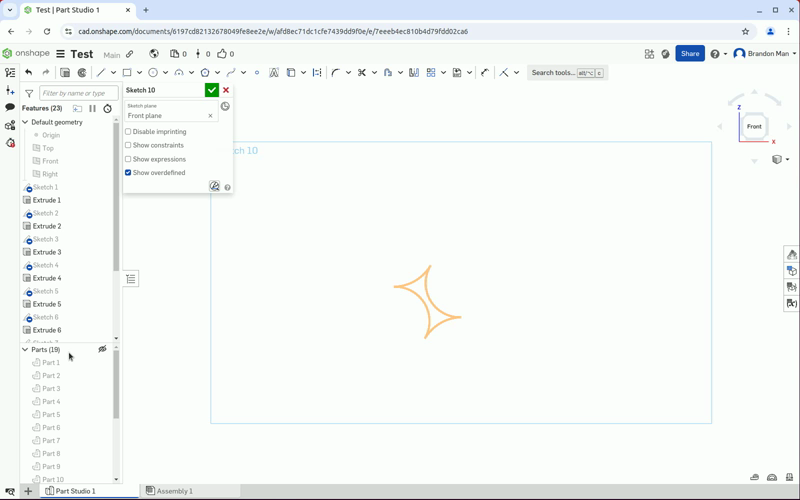
key_down(shift)
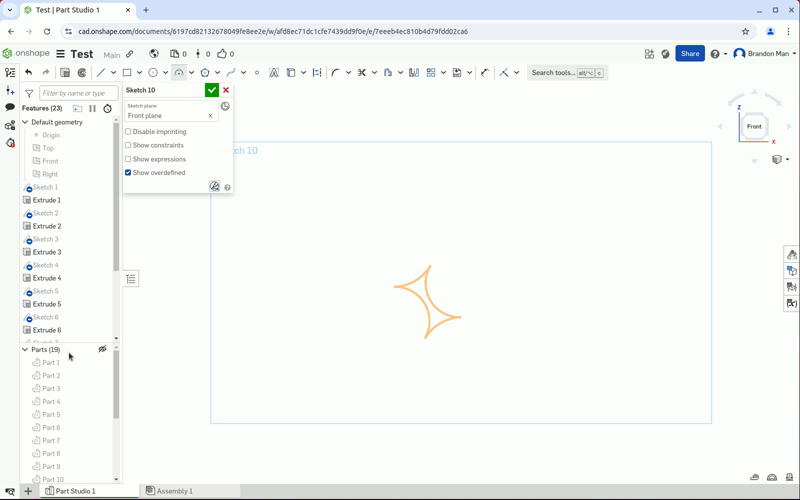
mouse_move(460, 170)
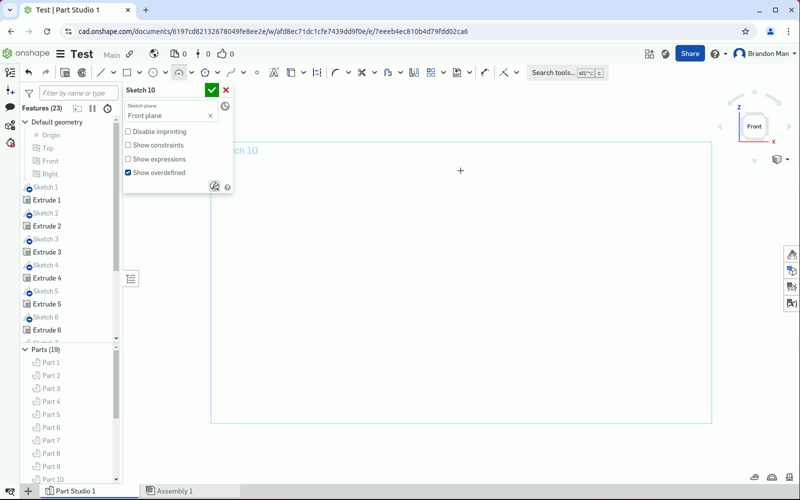
click(460, 170)
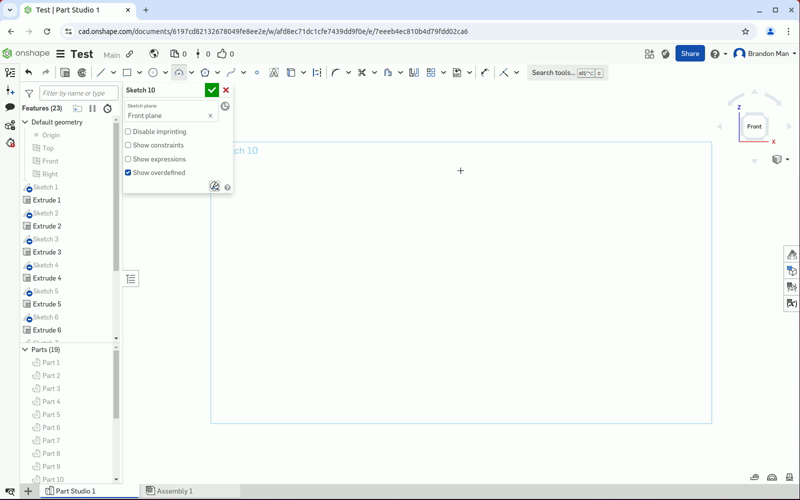
key_up(shift)
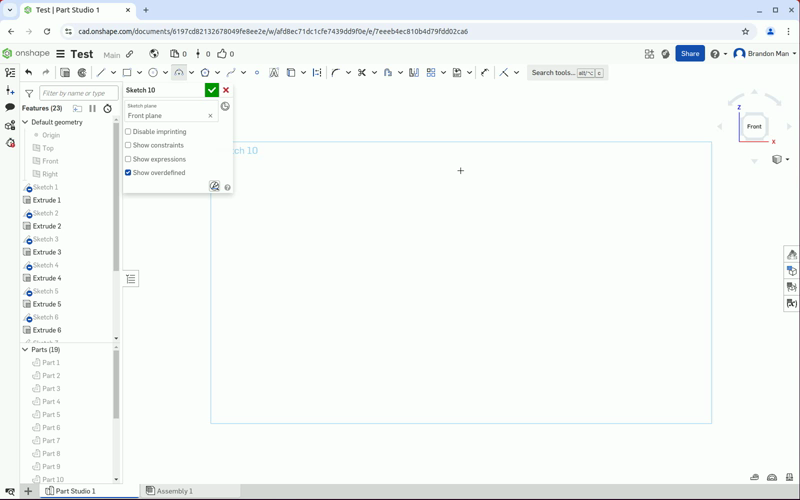
key_down(shift)
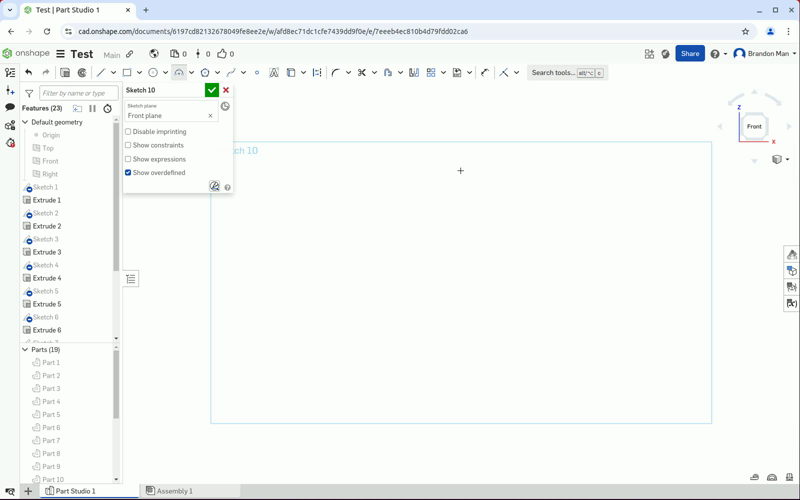
mouse_move(558, 338)
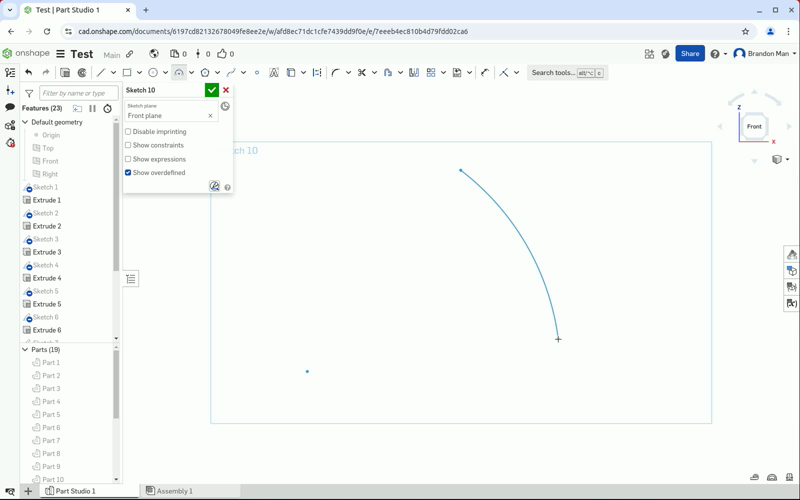
click(558, 338)
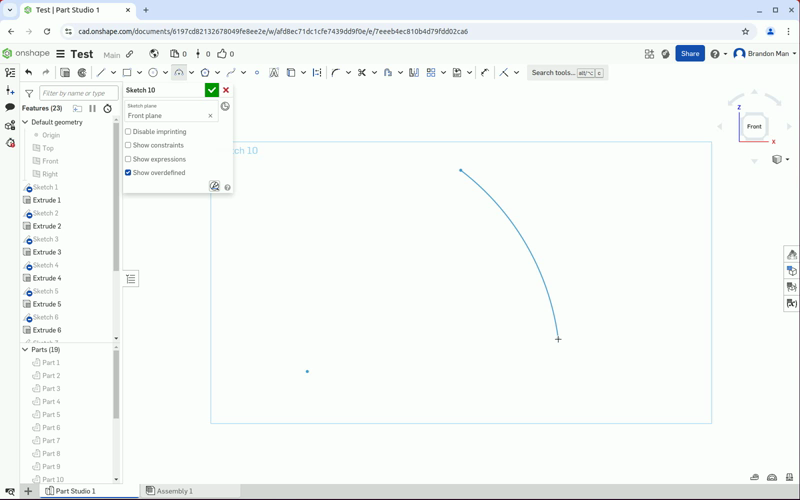
mouse_move(557, 226)
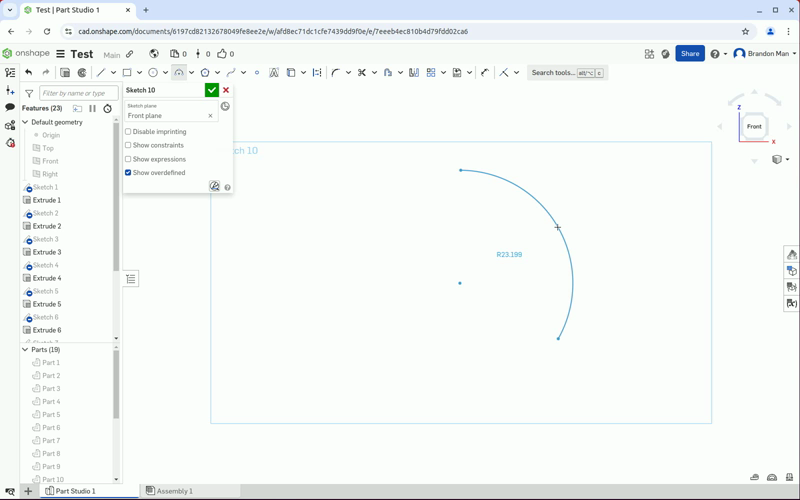
click(557, 226)
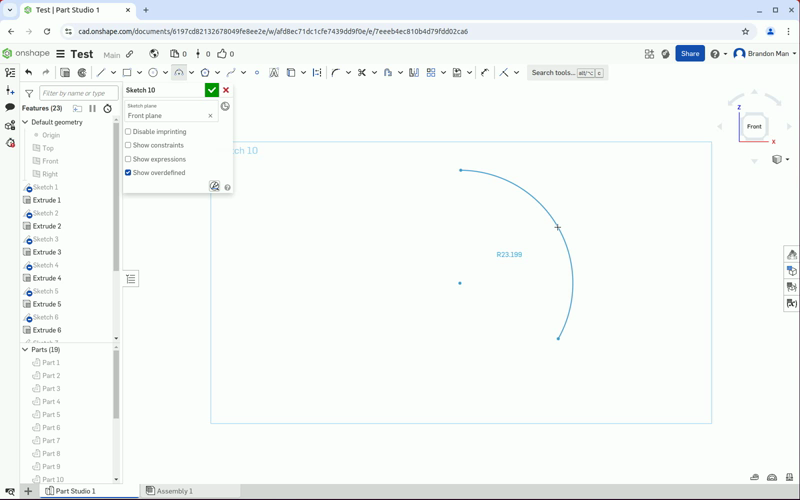
key_up(shift)
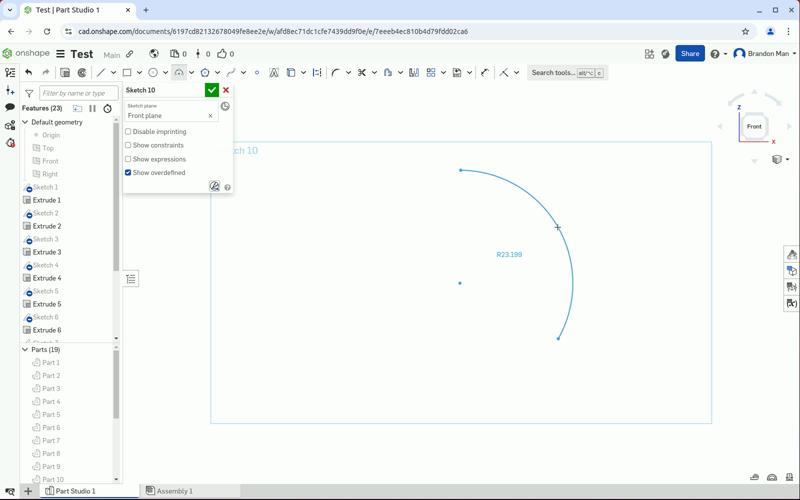
mouse_move(558, 338)
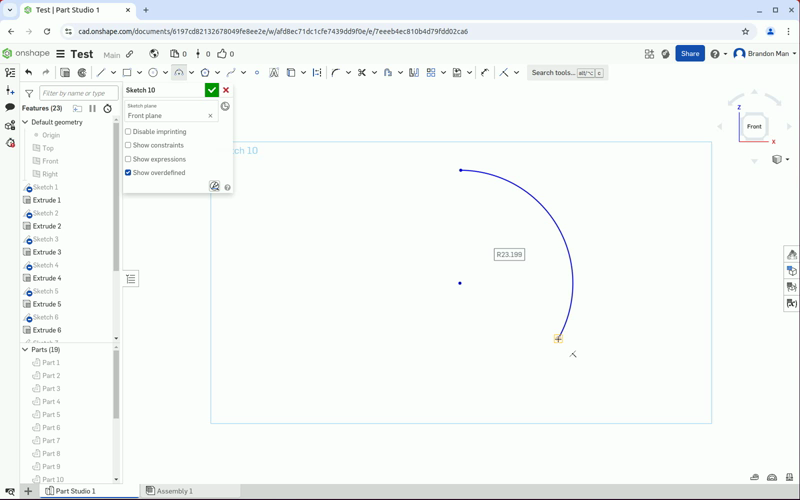
click(558, 338)
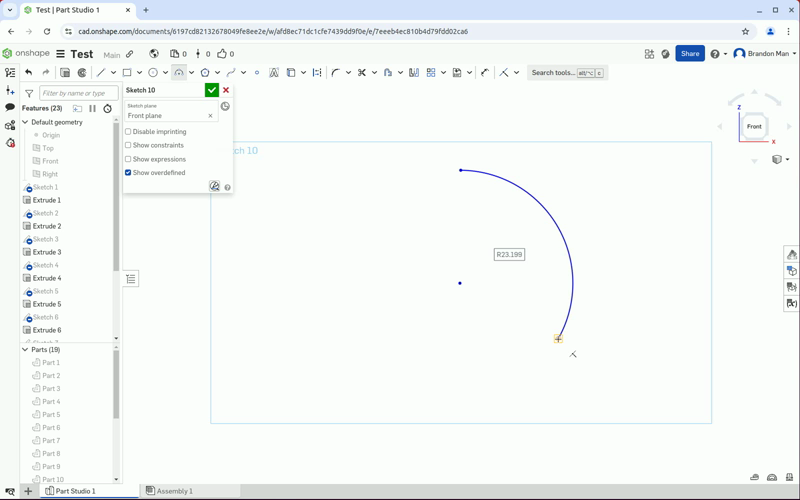
key_down(shift)
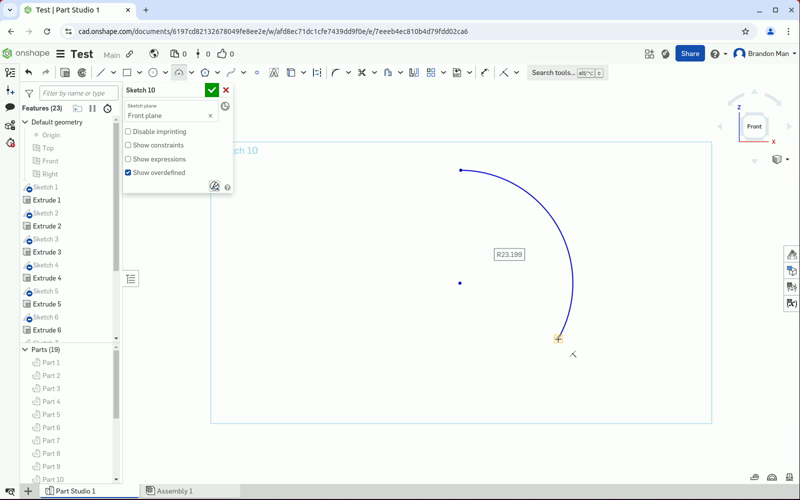
mouse_move(561, 312)
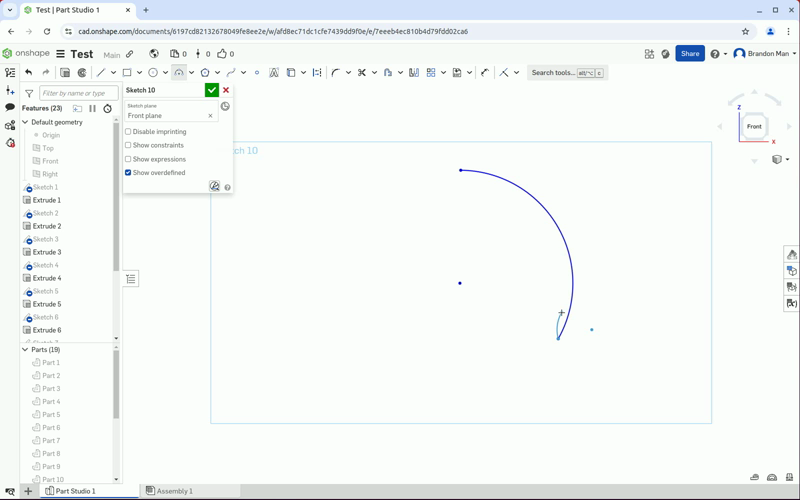
click(561, 312)
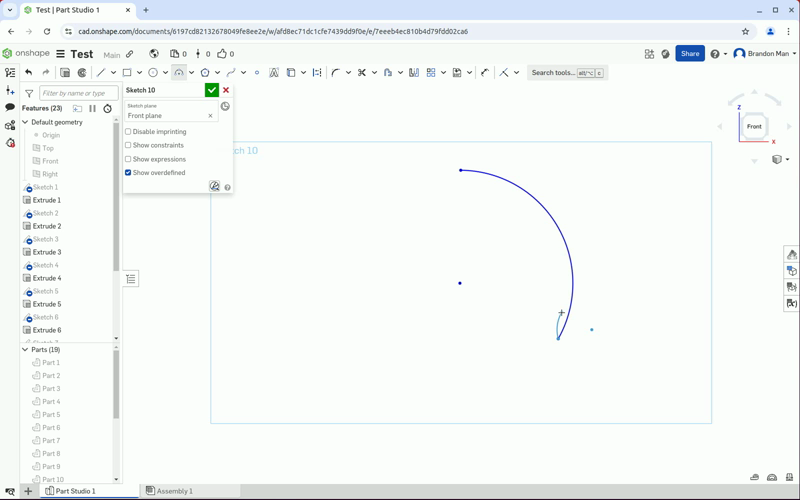
mouse_move(562, 325)
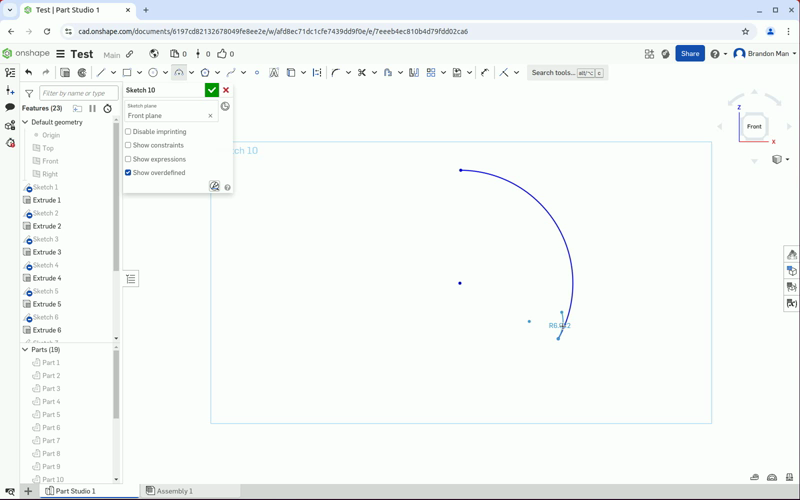
click(562, 325)
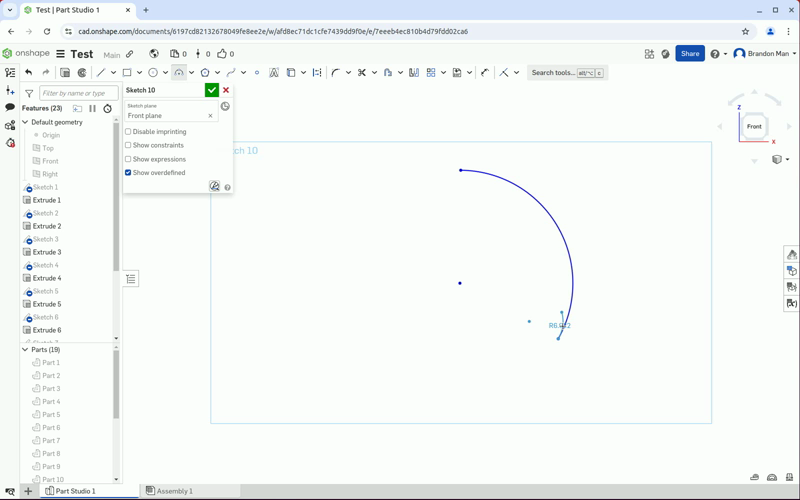
key_up(shift)
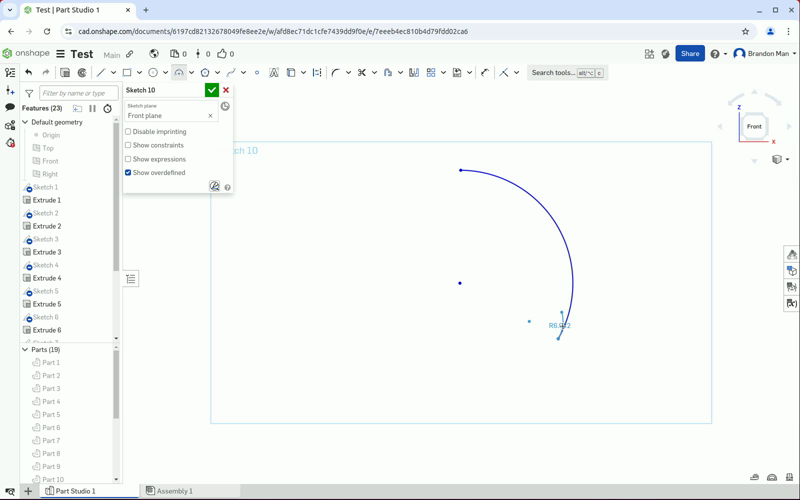
mouse_move(561, 312)
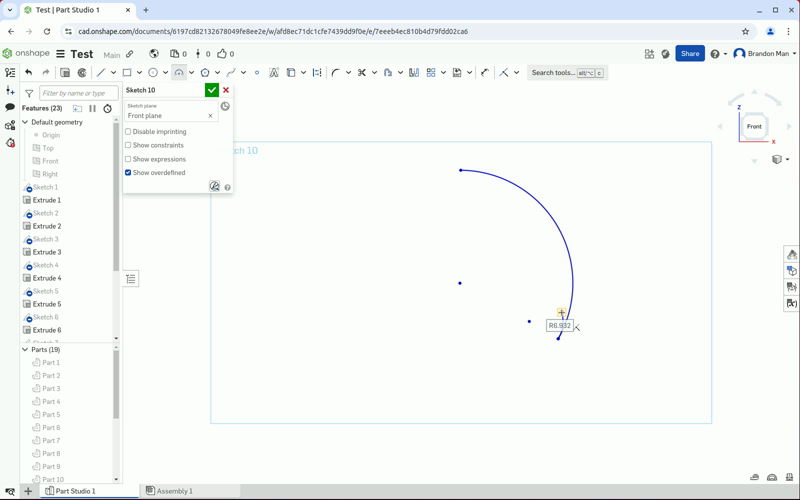
click(561, 312)
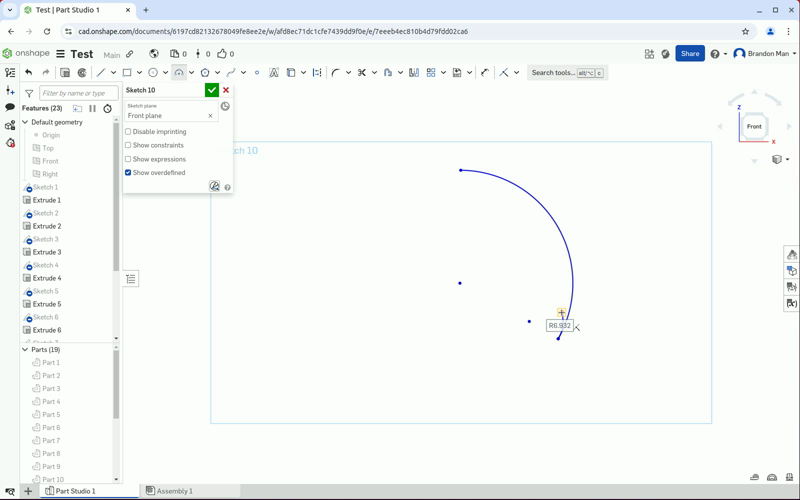
key_down(shift)
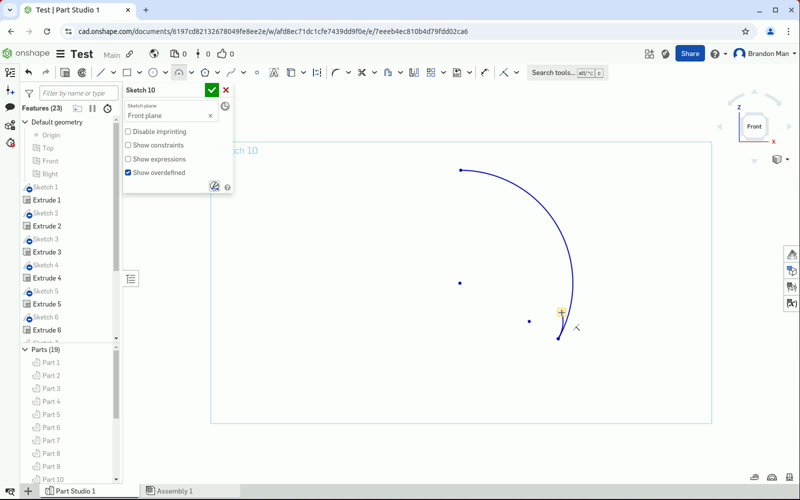
mouse_move(485, 180)
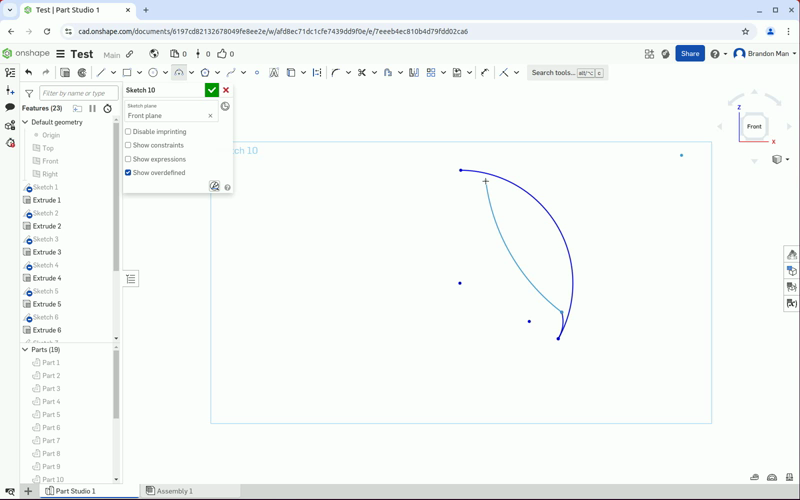
click(485, 180)
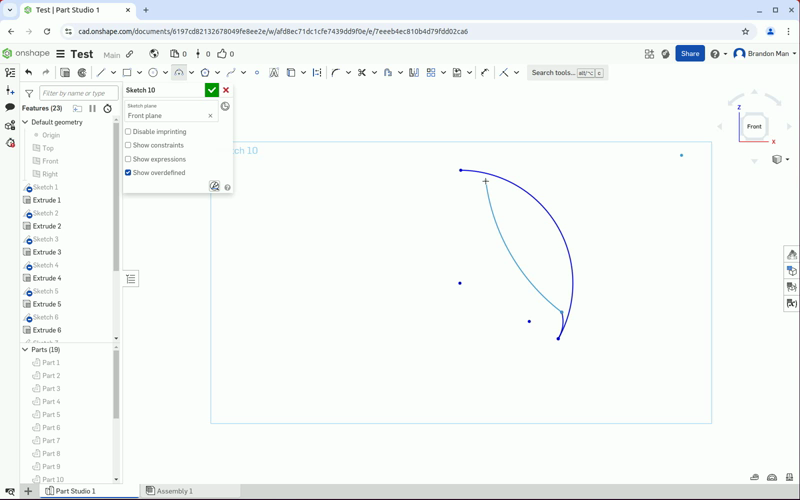
mouse_move(551, 230)
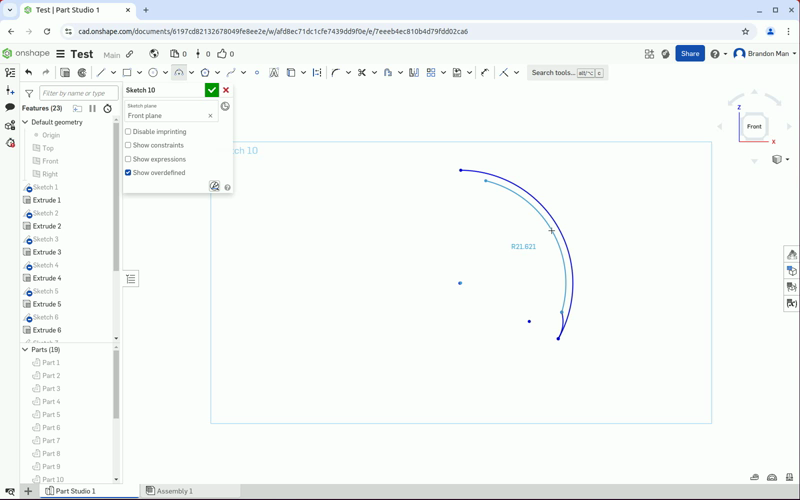
click(551, 230)
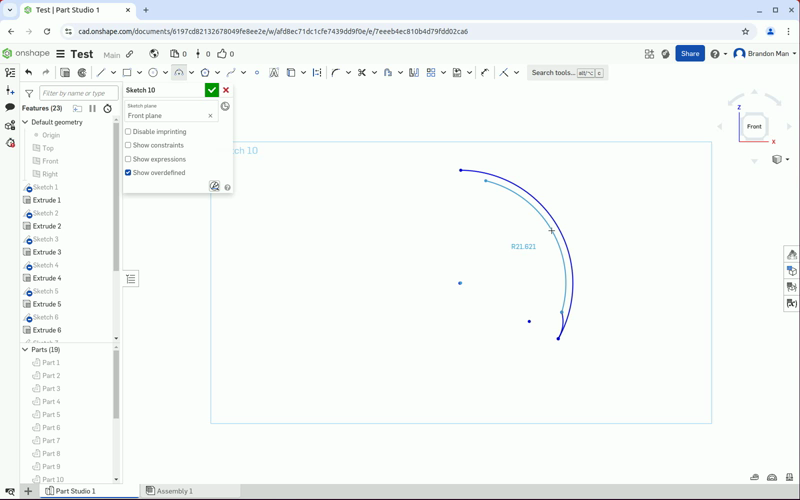
key_up(shift)
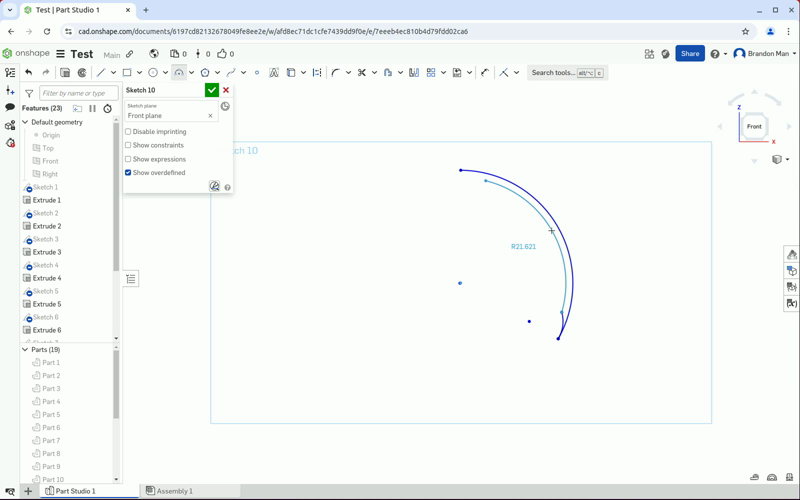
mouse_move(485, 180)
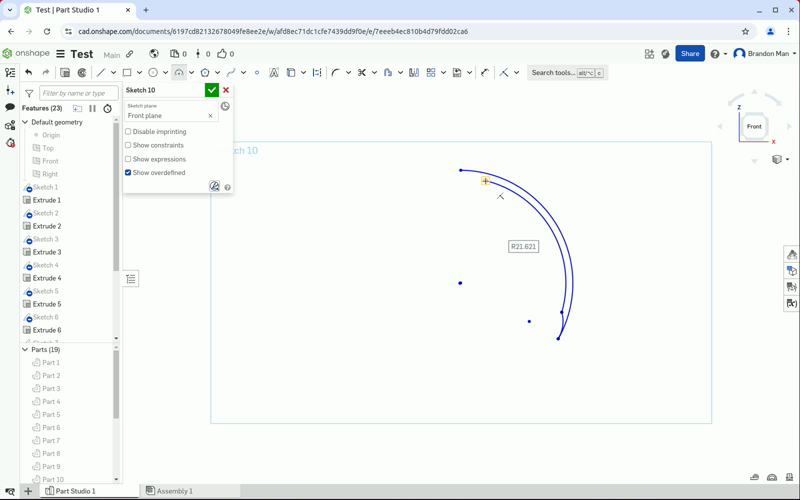
click(485, 180)
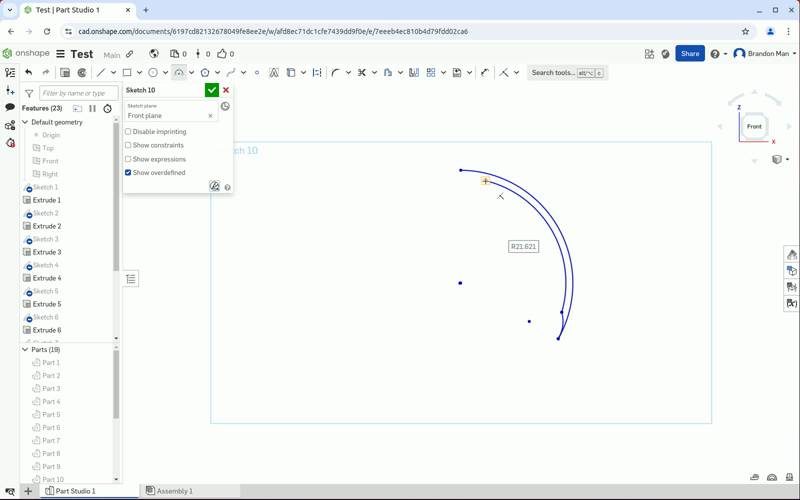
mouse_move(460, 170)
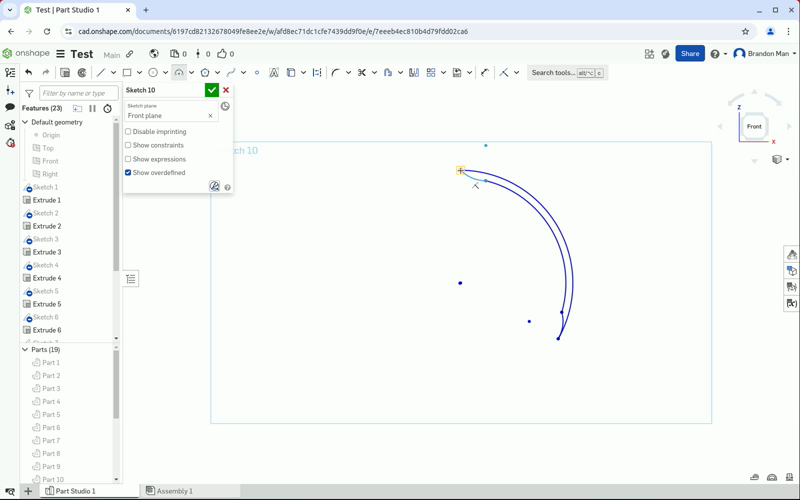
click(460, 170)
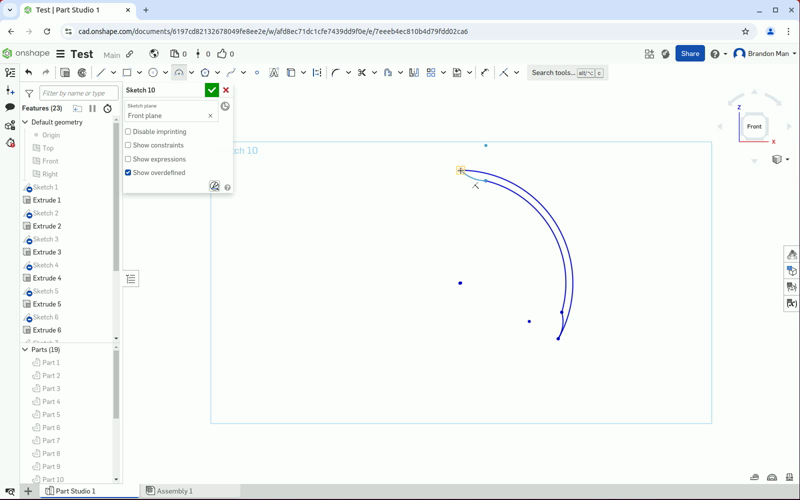
key_down(shift)
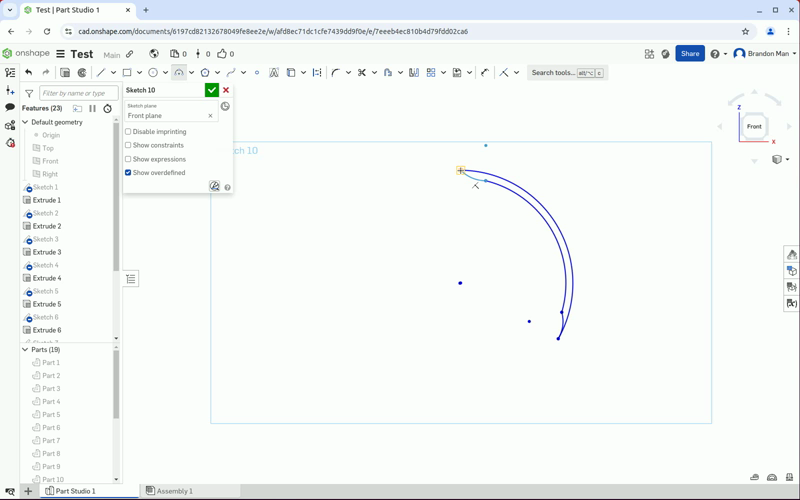
mouse_move(474, 173)
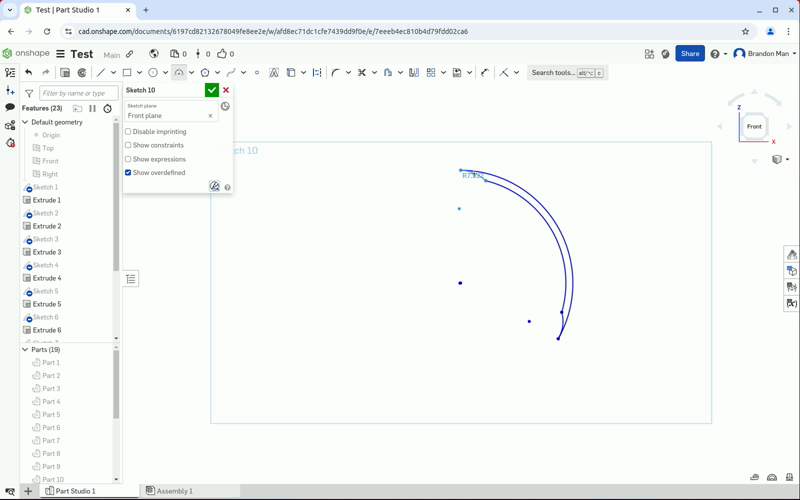
click(474, 173)
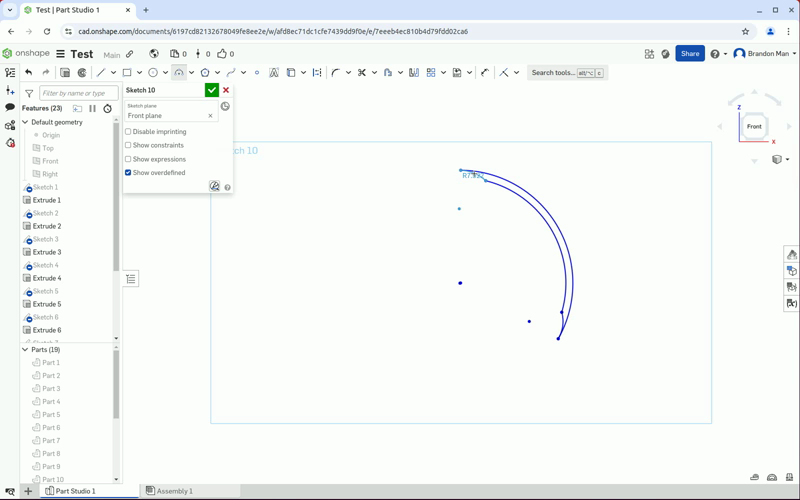
key_up(shift)
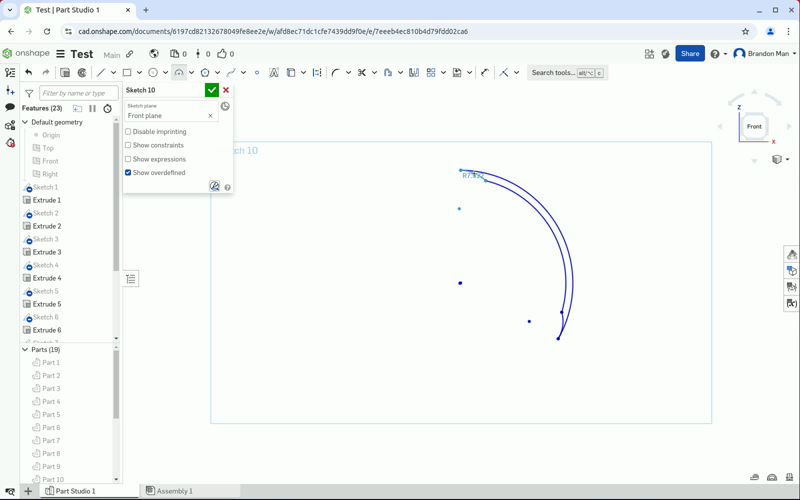
key(esc)
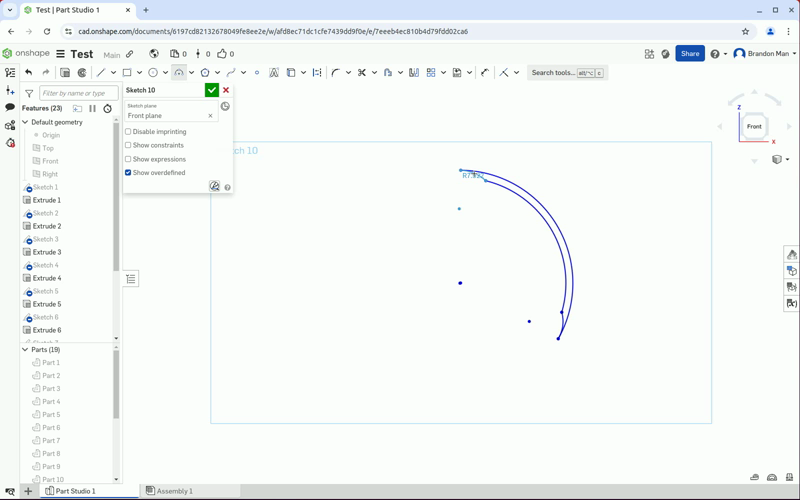
mouse_move(490, 177)
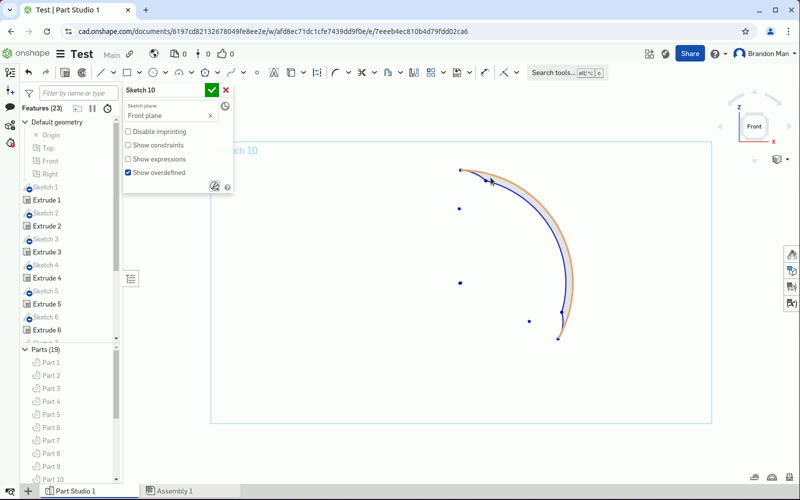
scroll(6)
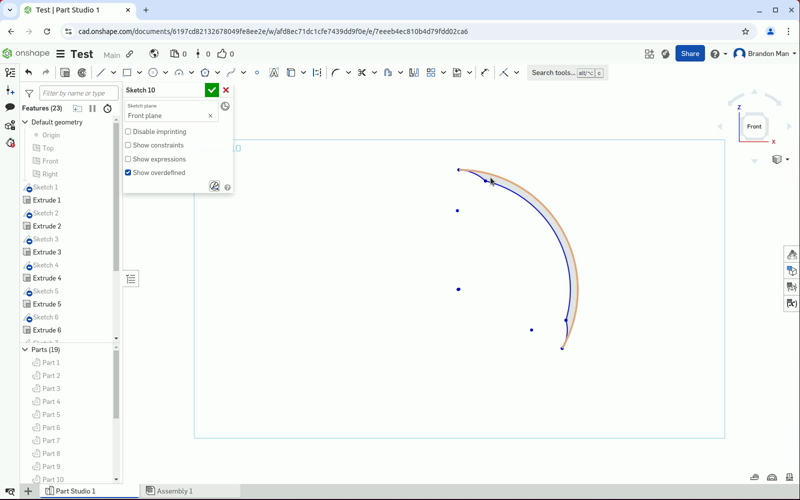
scroll(6)
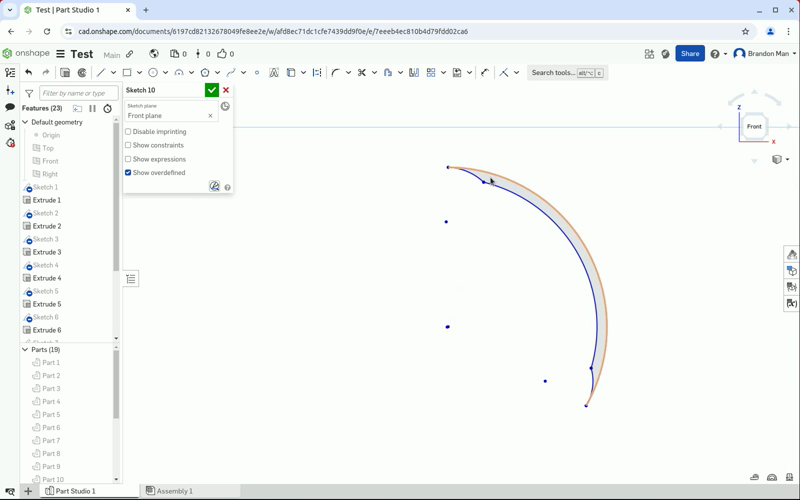
scroll(6)
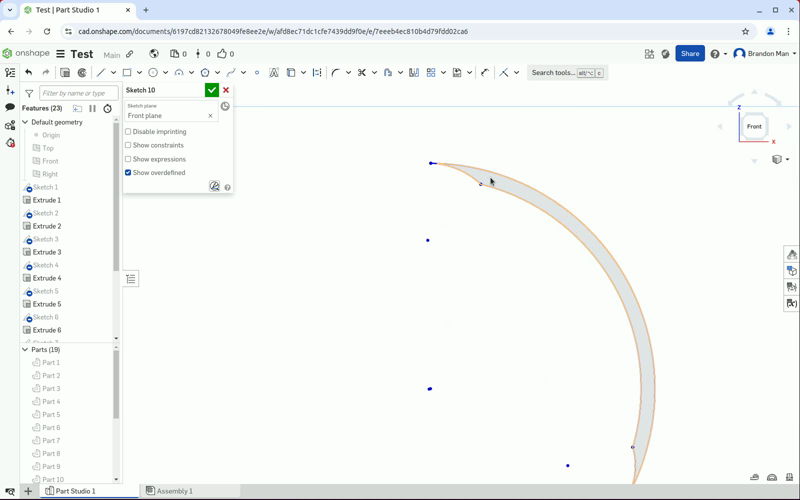
scroll(6)
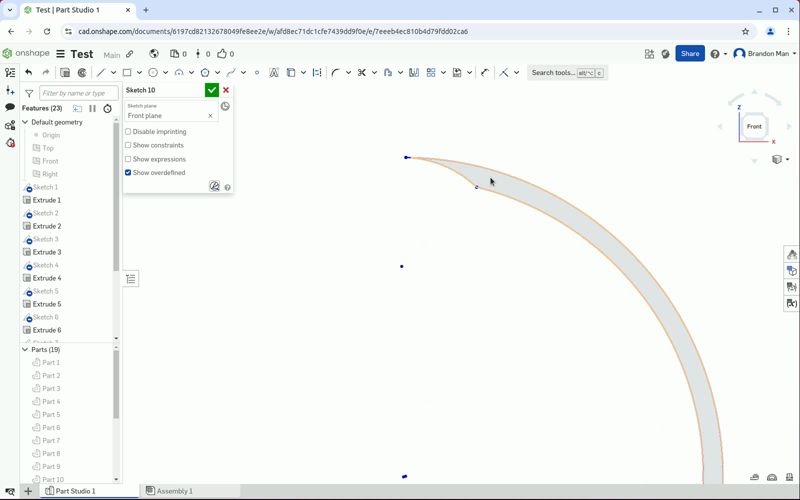
scroll(6)
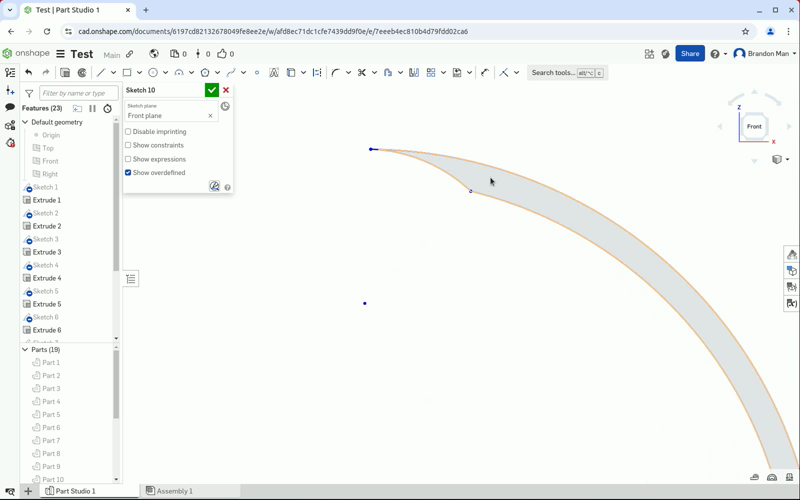
scroll(6)
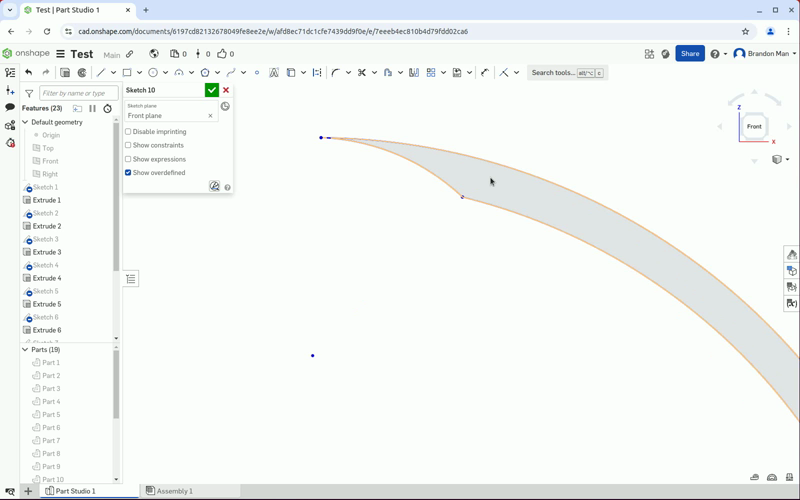
scroll(6)
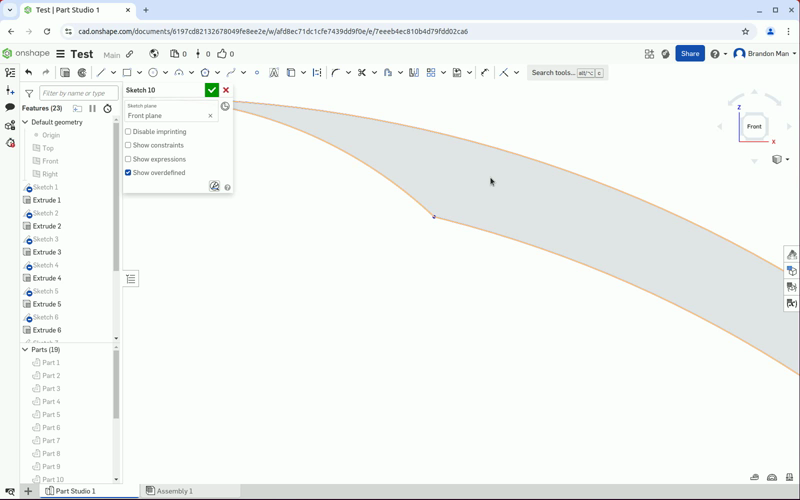
click(490, 177)
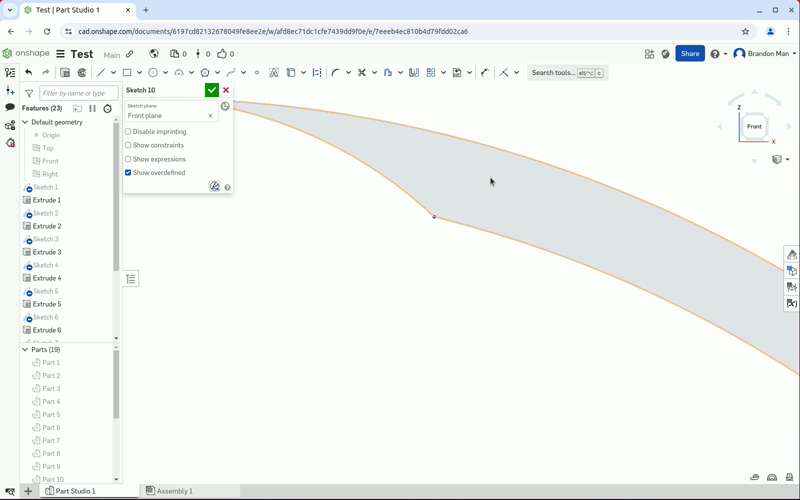
scroll(-6)
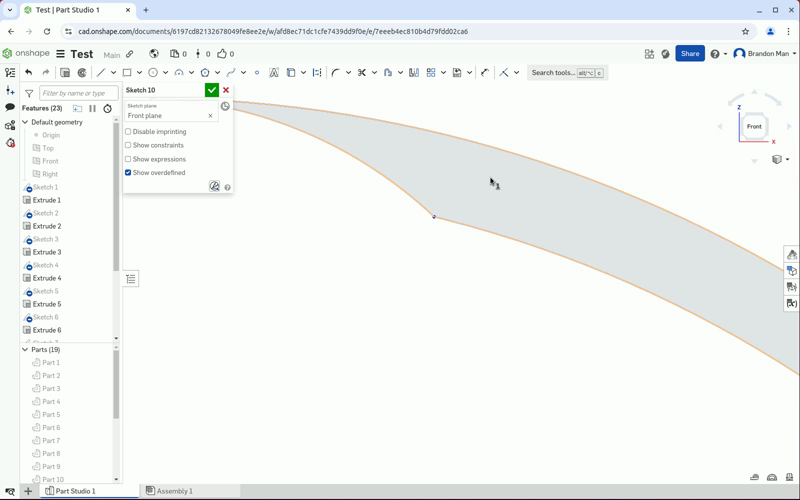
scroll(-6)
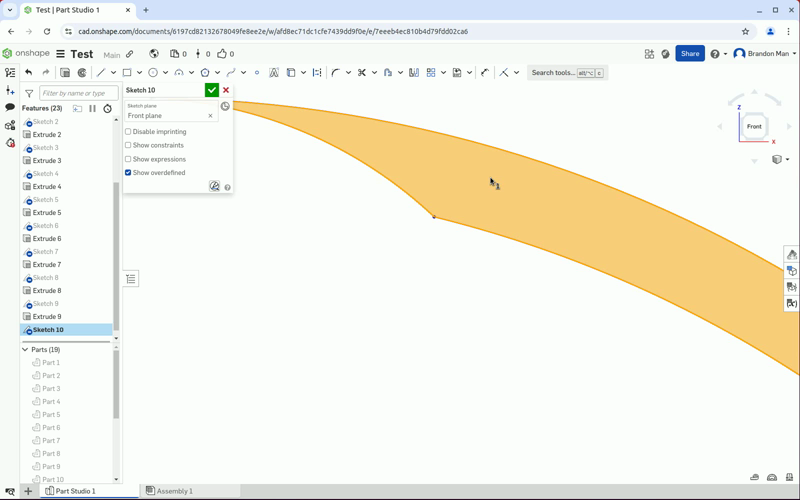
scroll(-6)
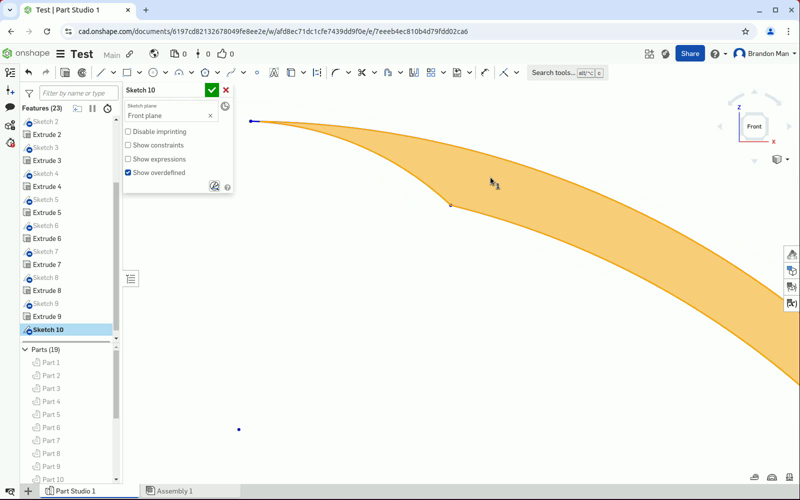
scroll(-6)
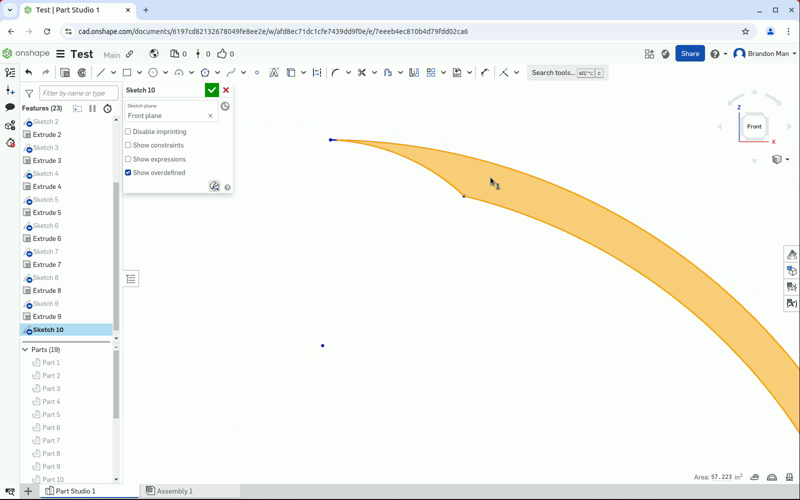
scroll(-6)
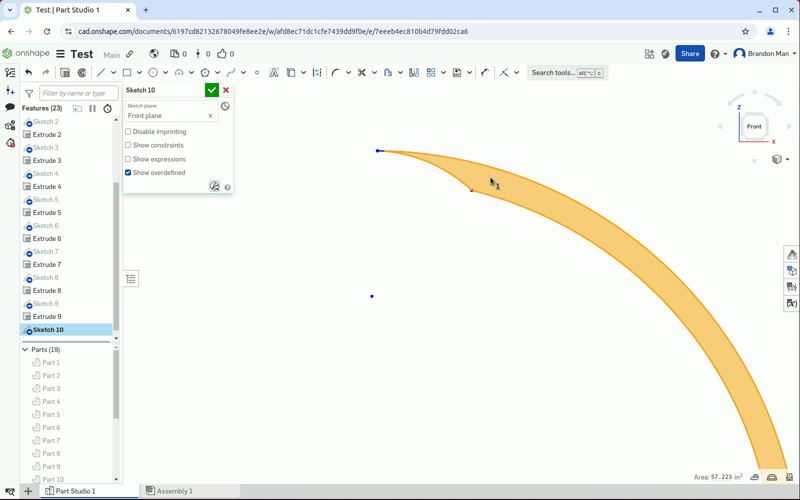
scroll(-6)
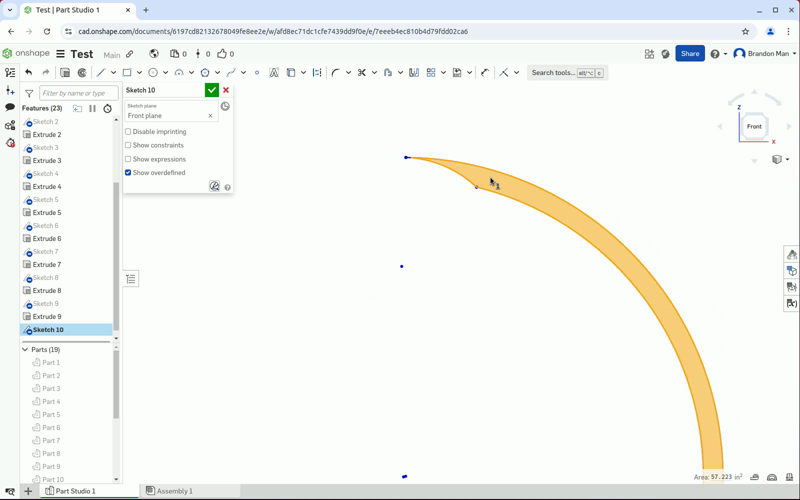
scroll(-6)
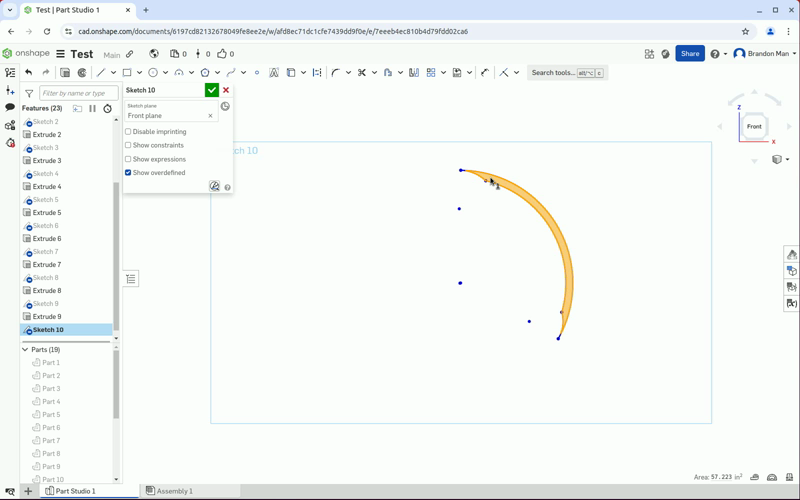
mouse_move(69, 352)
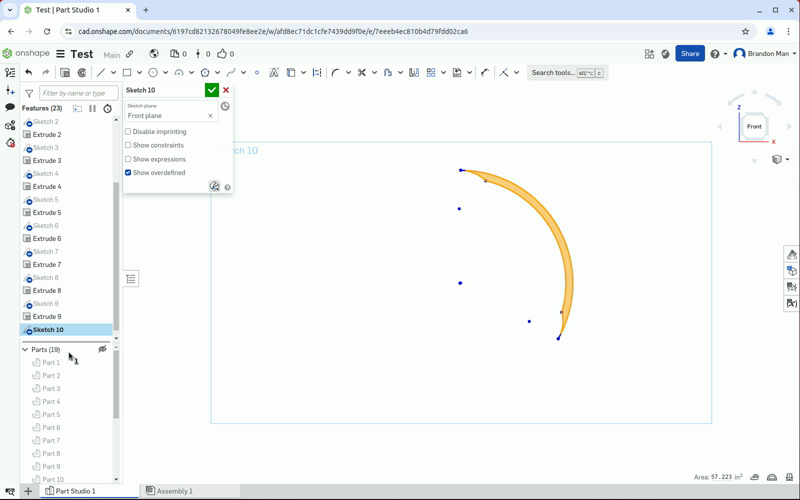
key(shift+y)
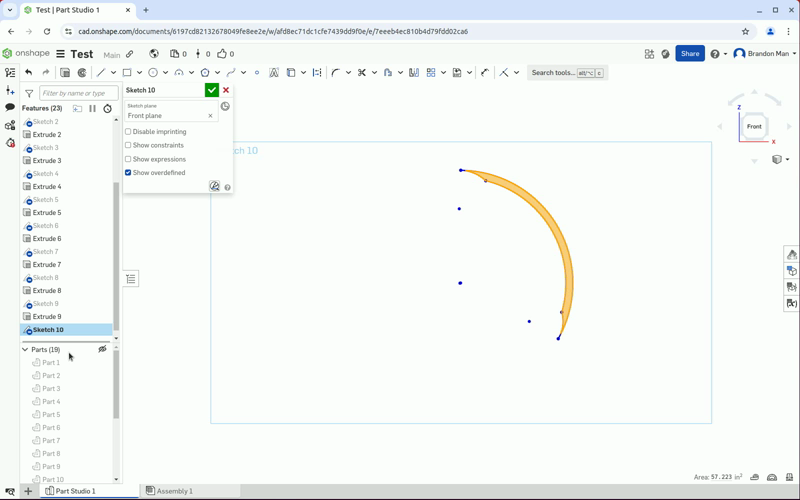
key(shift+e)
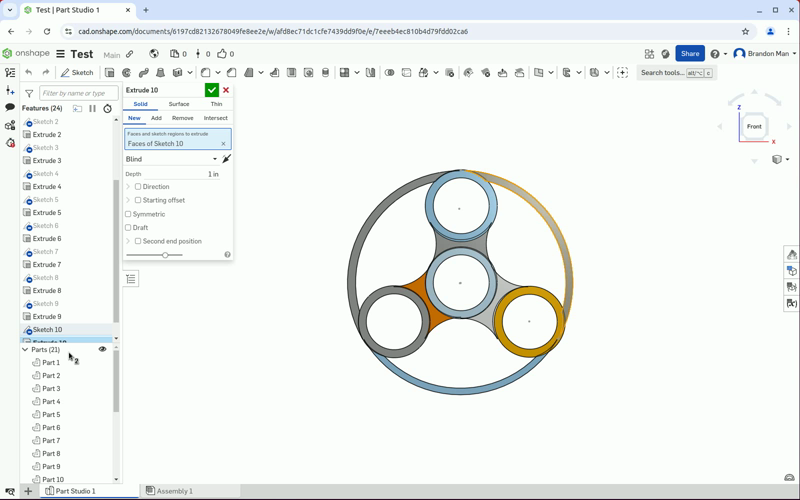
mouse_move(143, 106)
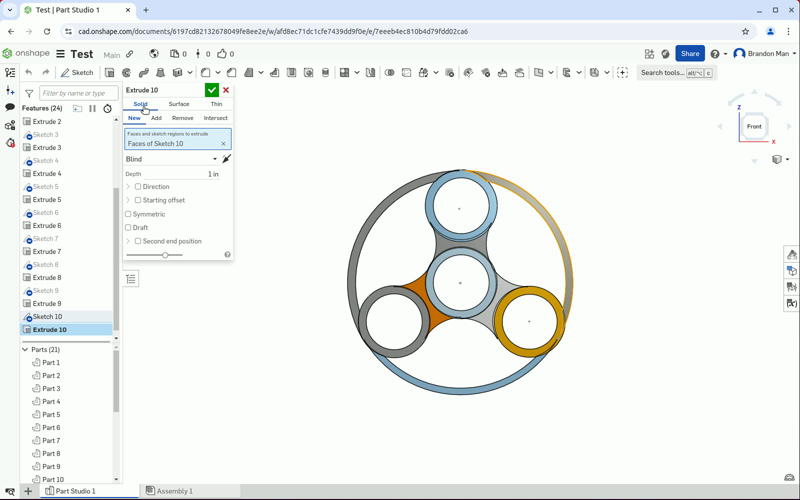
click(143, 106)
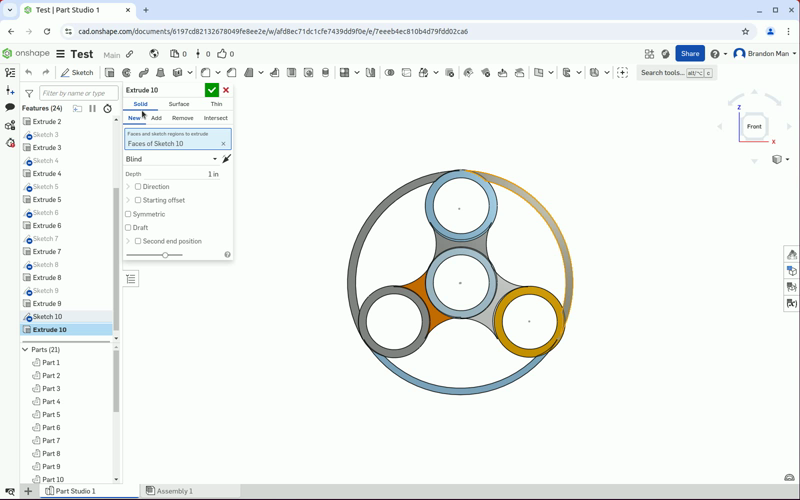
mouse_move(137, 120)
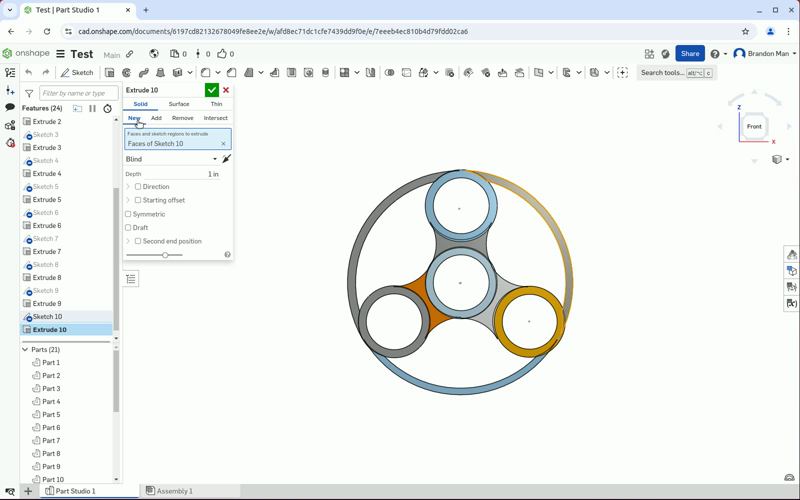
click(137, 120)
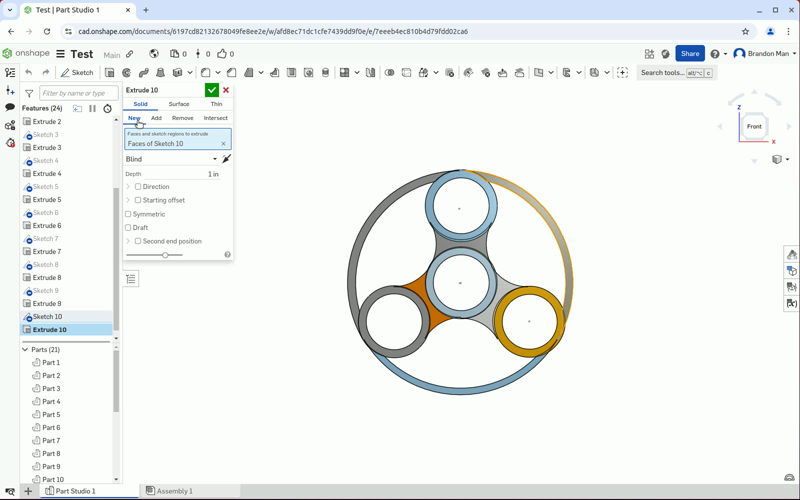
key(tab, 4)
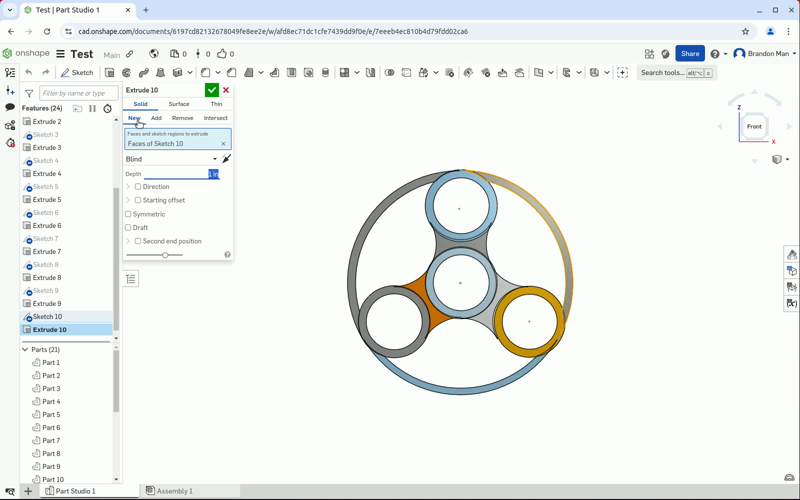
text(3.129)
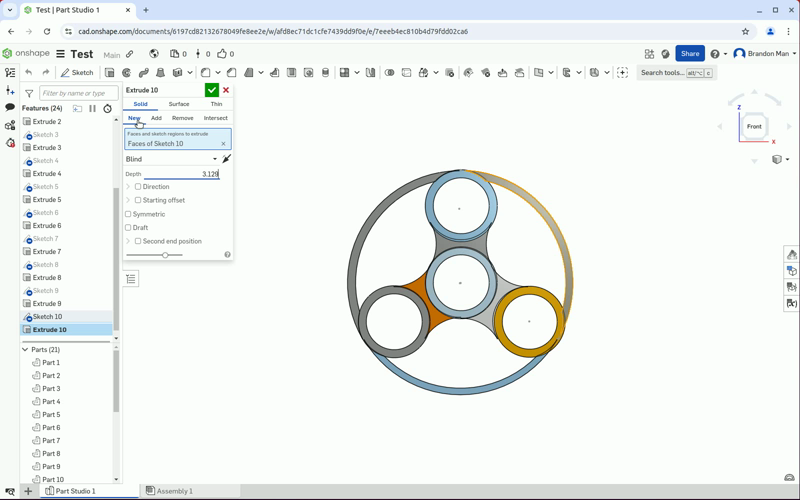
key(enter)
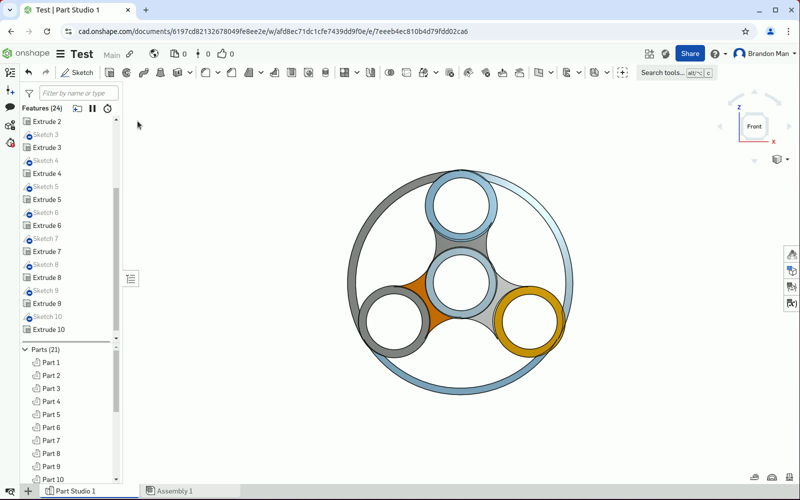
key(shift+h)
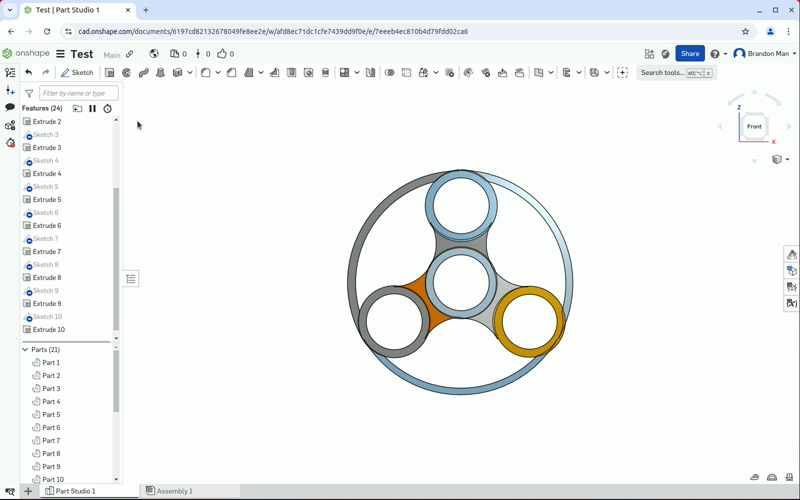
key(shift+h)
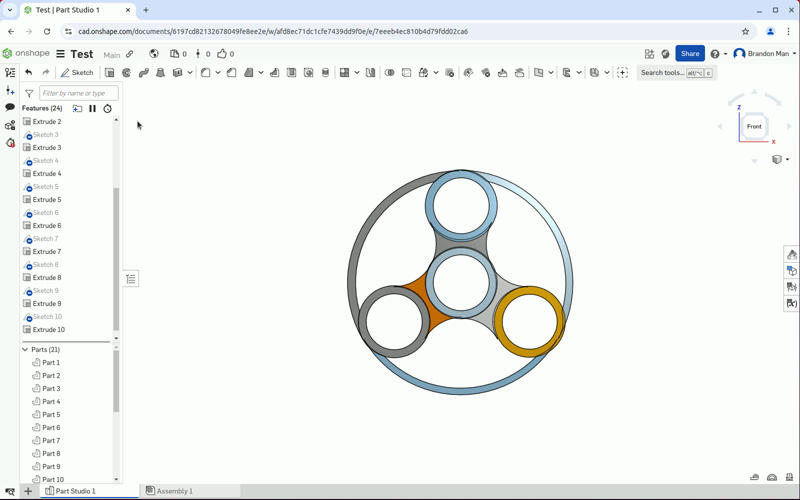
key(shift+7)
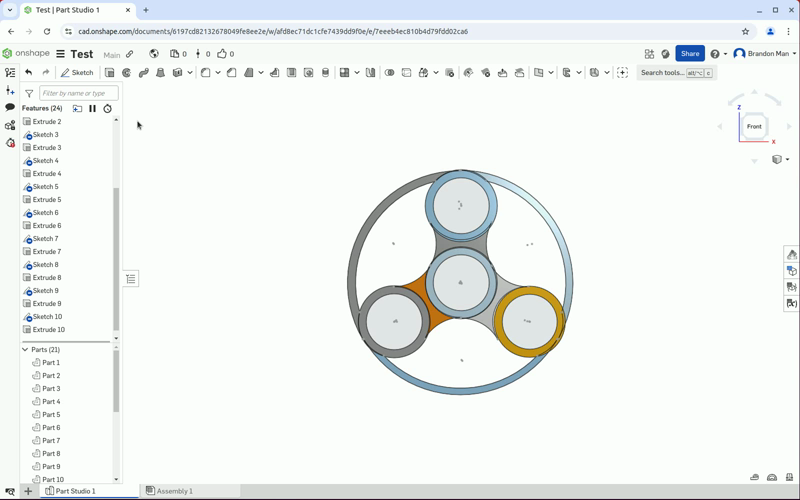
key(left, 2)
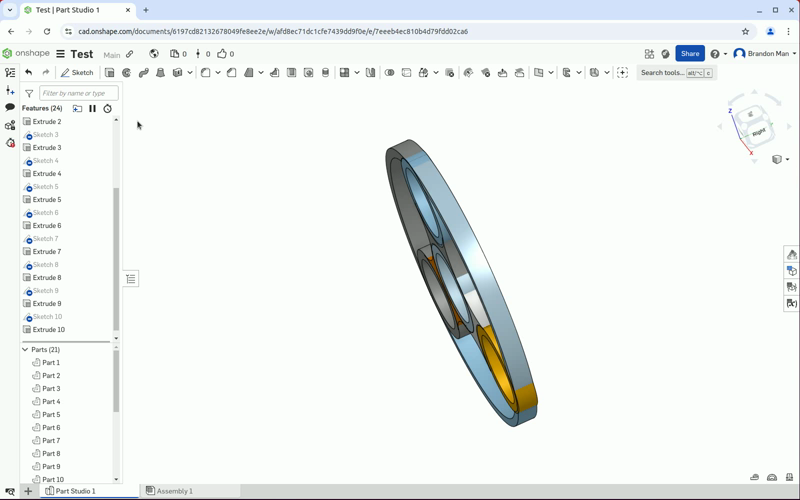
key(down, 2)
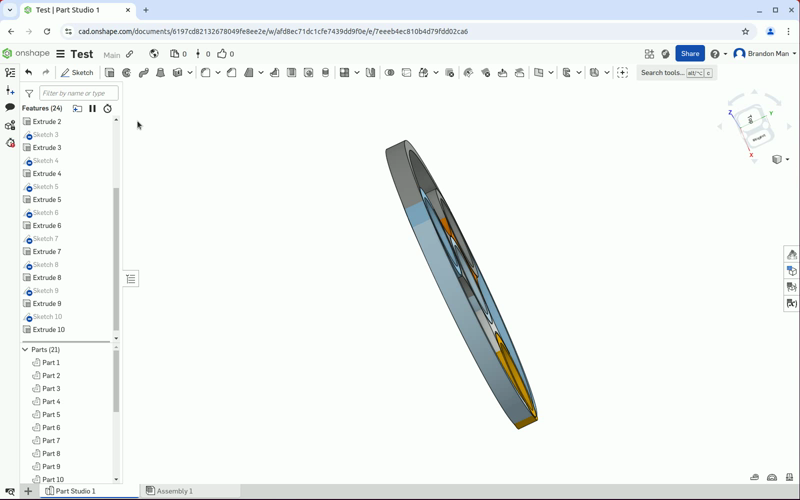
key(up, 2)
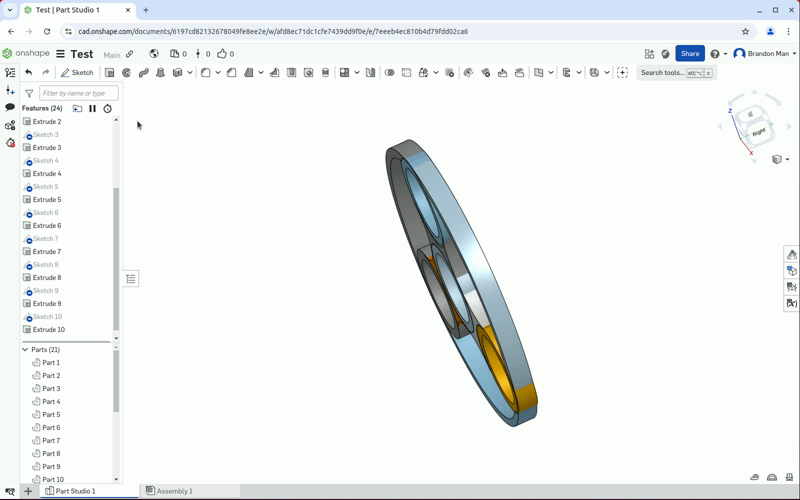
key(right, 2)
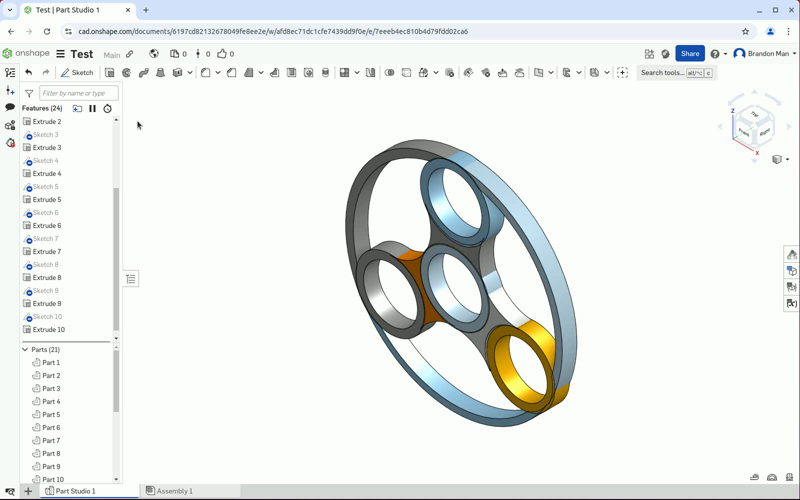
mouse_move(69, 85)
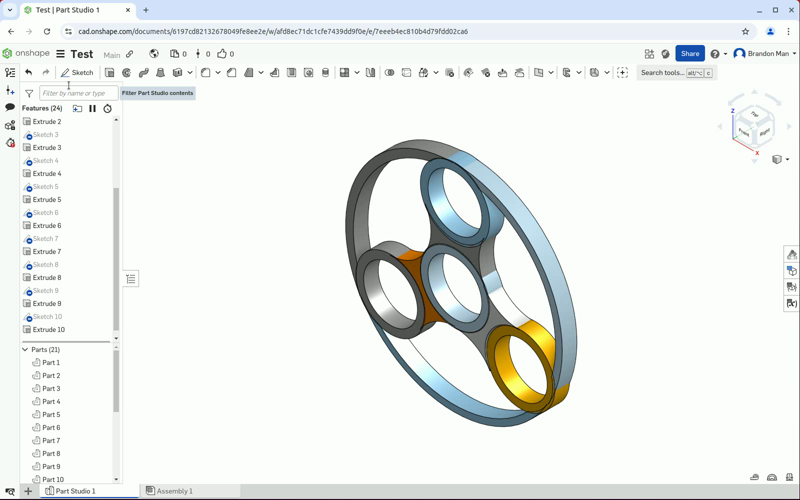
click(69, 85)